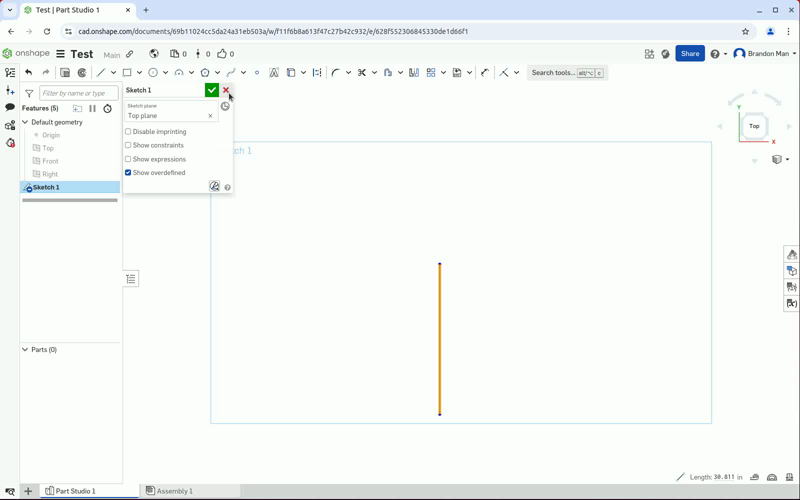
key(shift+h)
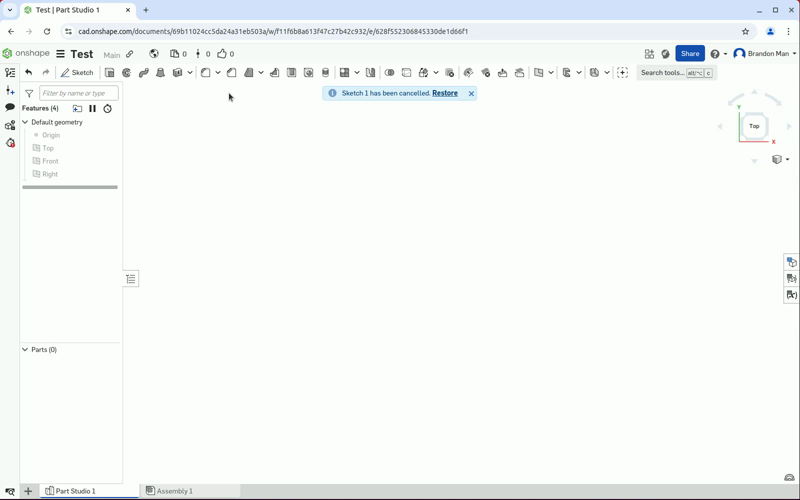
mouse_move(73, 352)
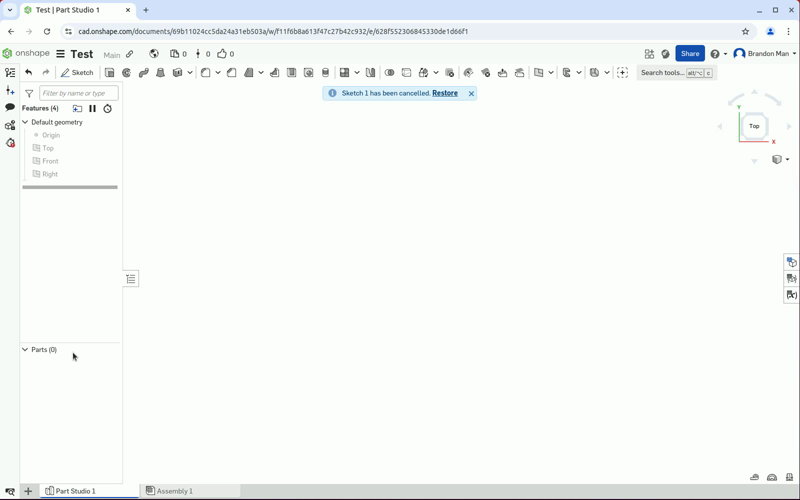
key(y)
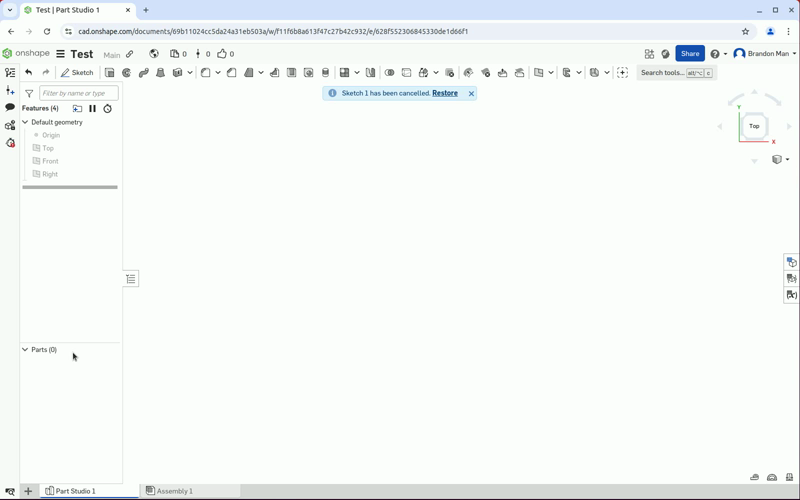
key(shift+p)
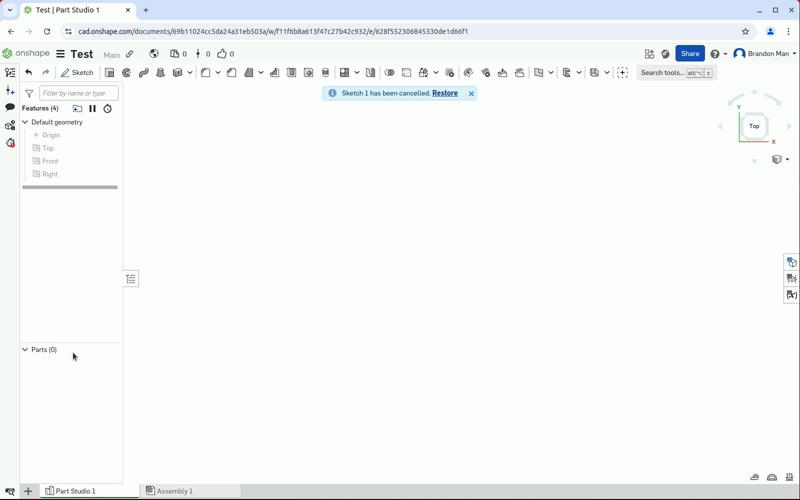
key(space)
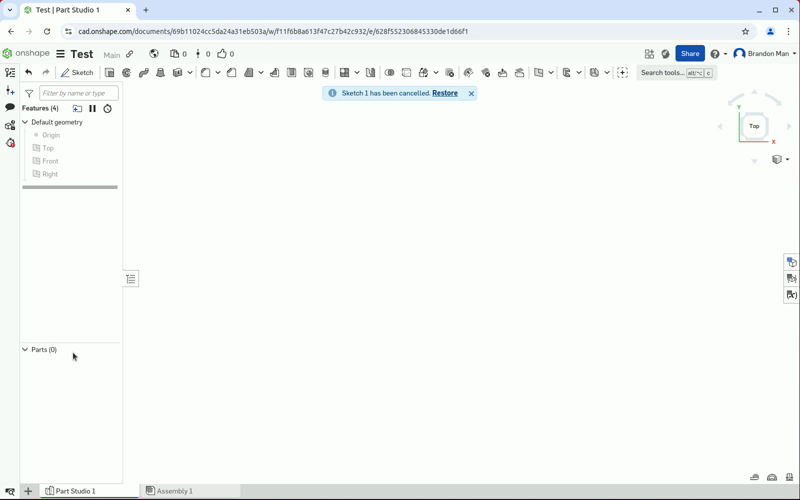
key_down(shift)
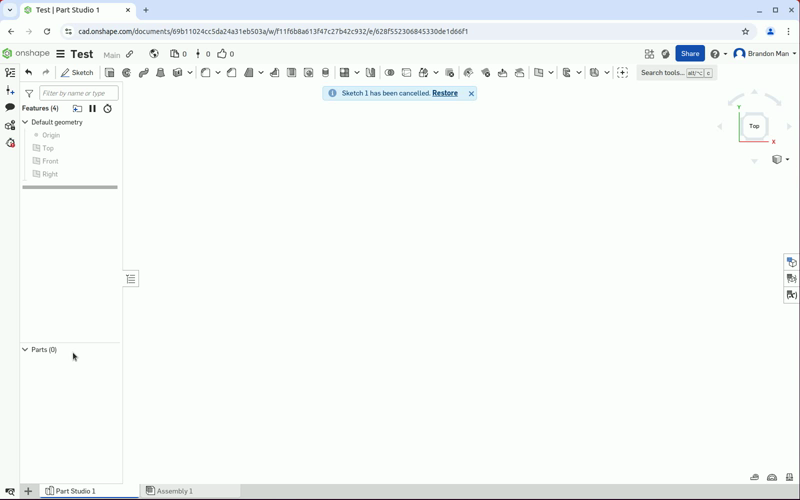
key(up)
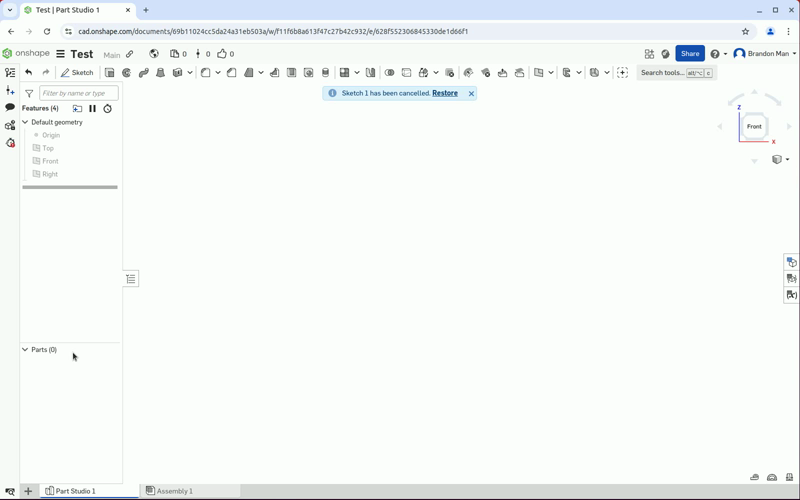
key_up(shift)
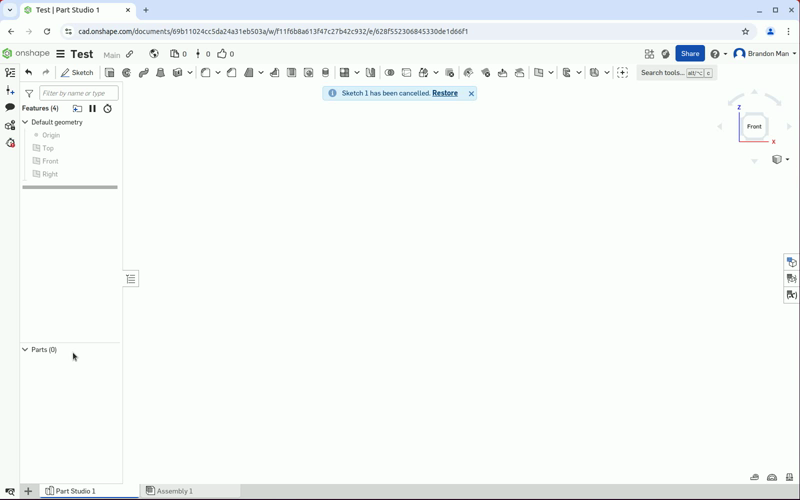
key(space)
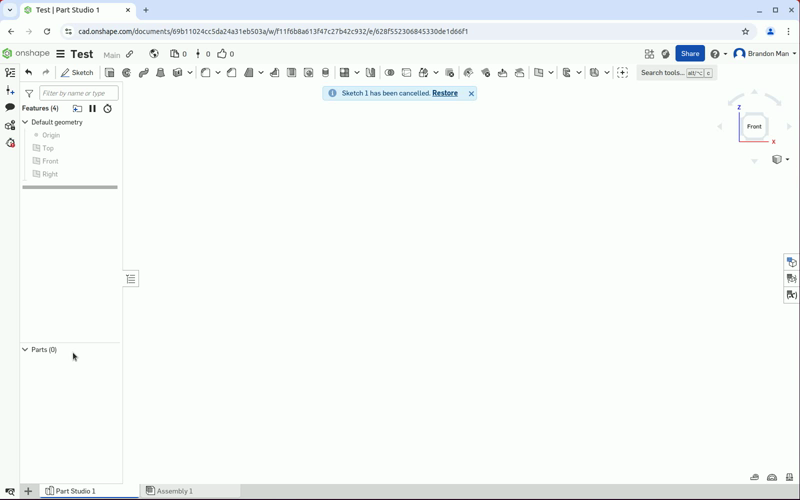
key_down(shift)
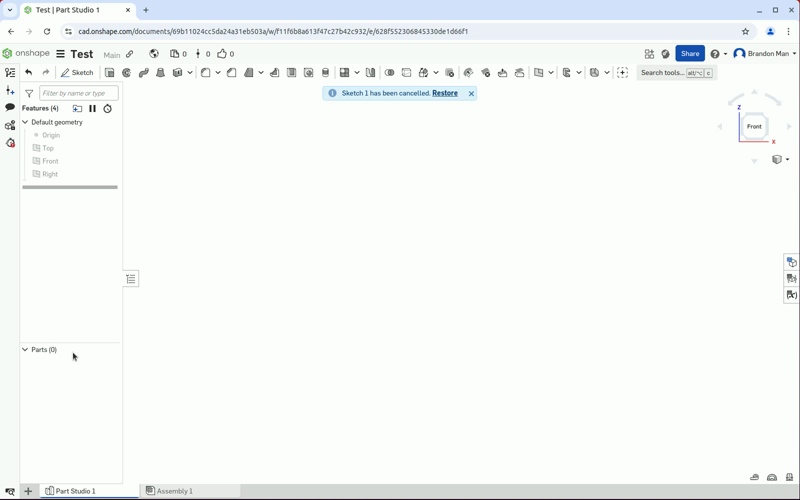
key(left)
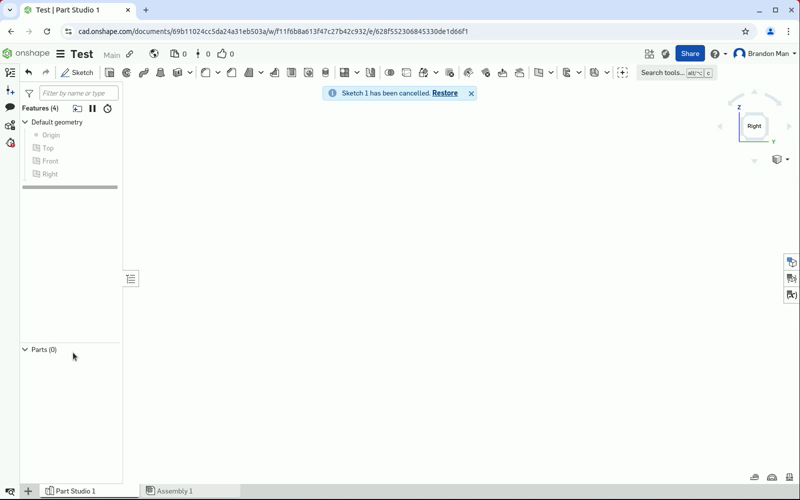
key_up(shift)
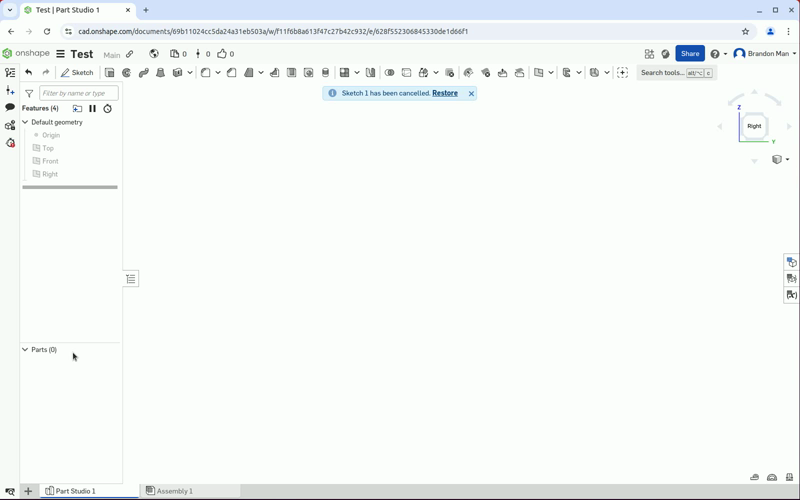
mouse_move(73, 352)
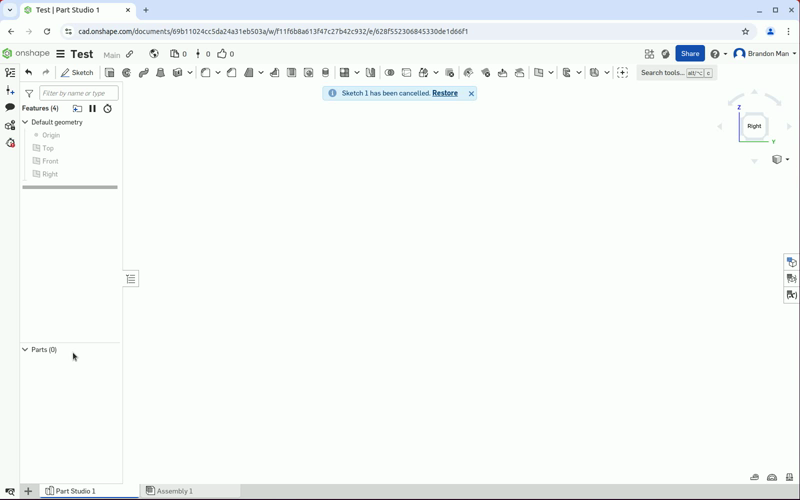
key(shift+y)
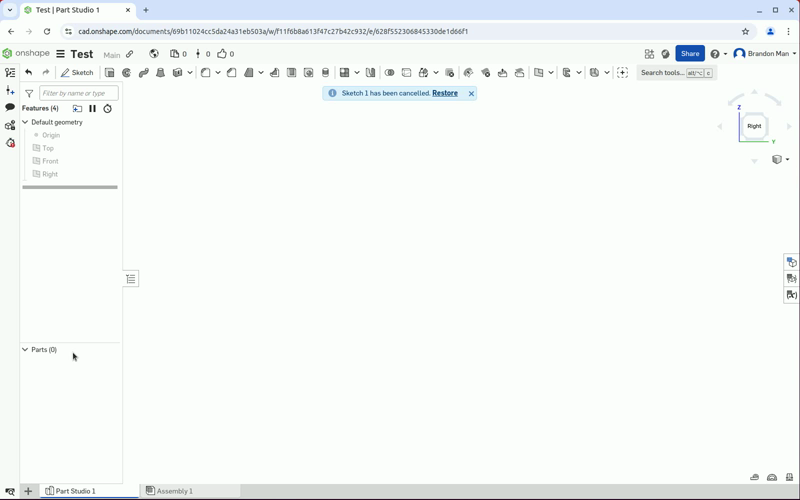
key(shift+s)
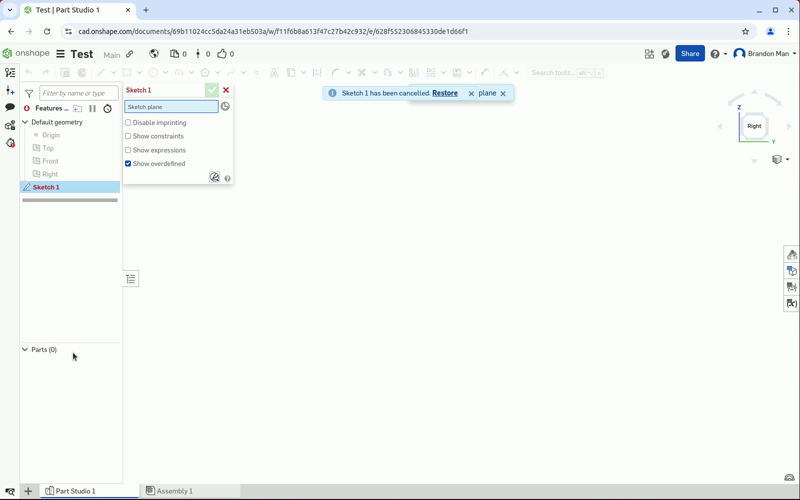
mouse_move(73, 176)
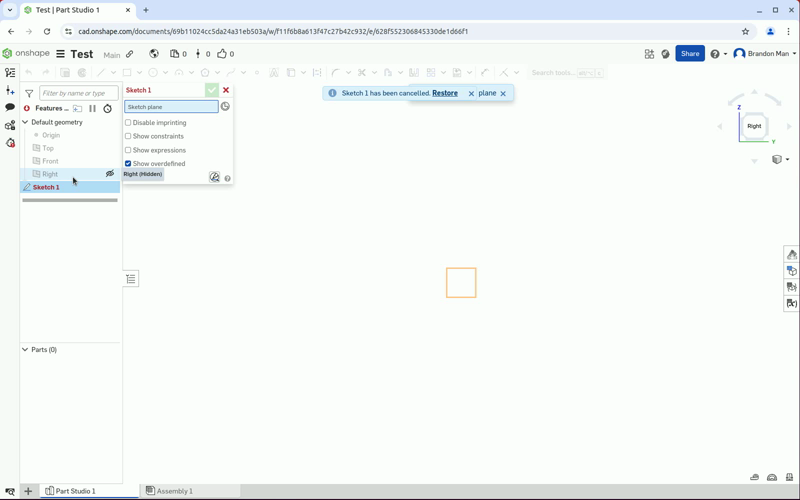
click(73, 176)
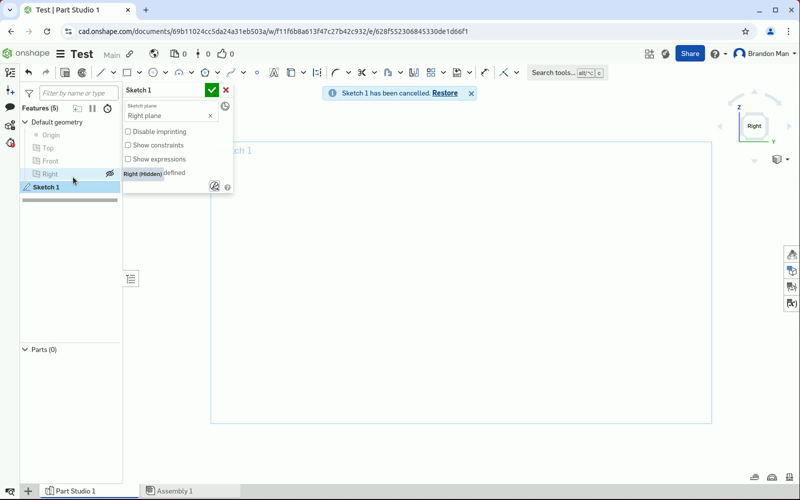
mouse_move(73, 352)
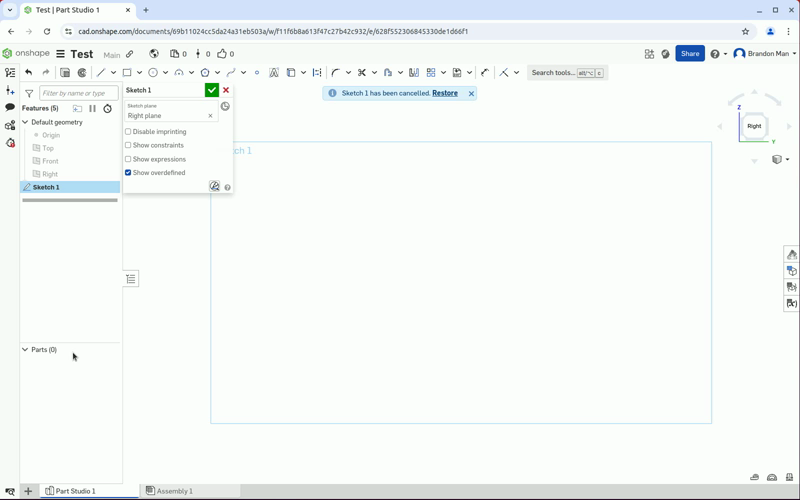
key(y)
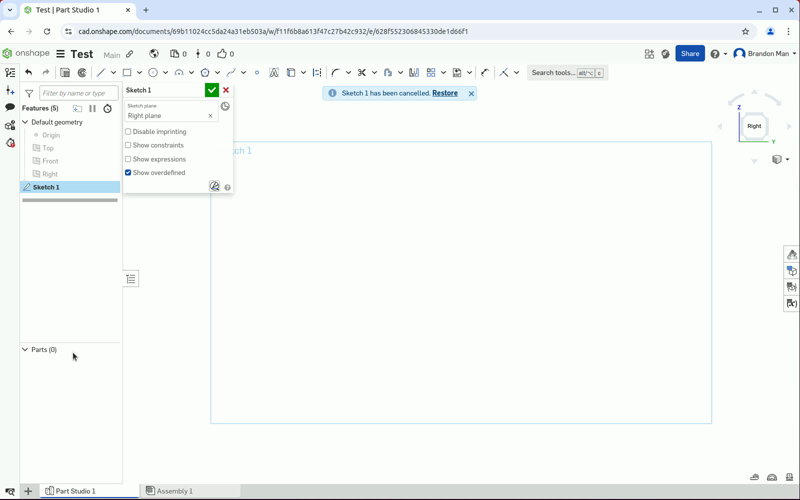
key(l)
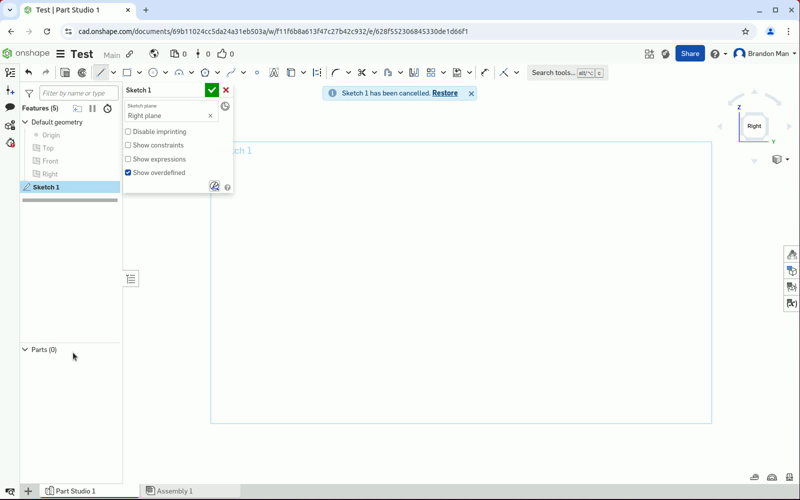
key_down(shift)
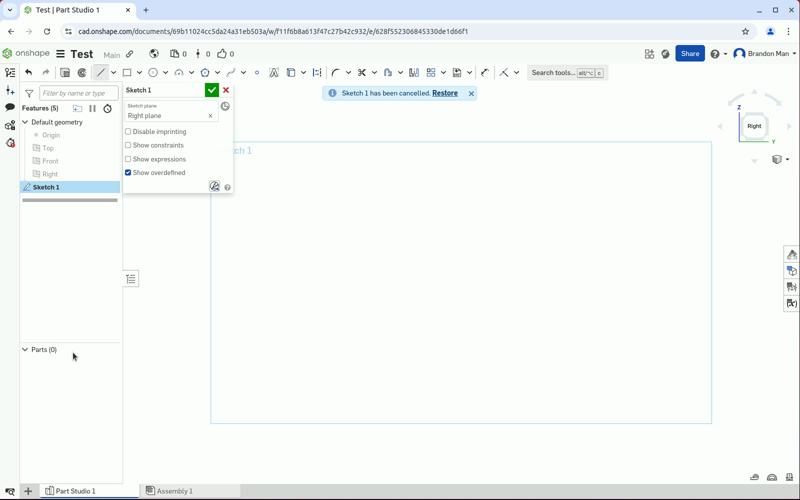
mouse_move(396, 243)
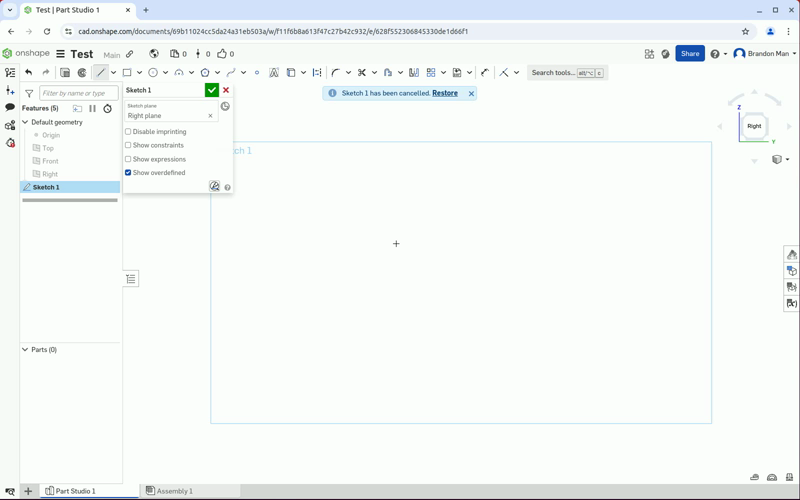
click(396, 243)
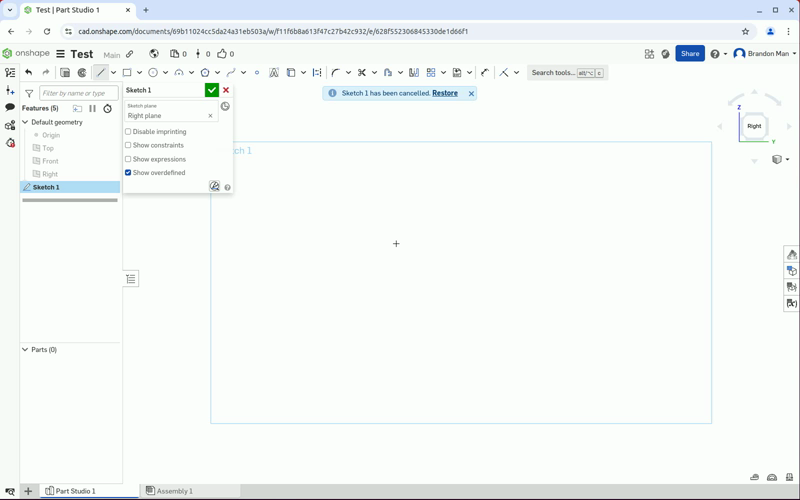
key_up(shift)
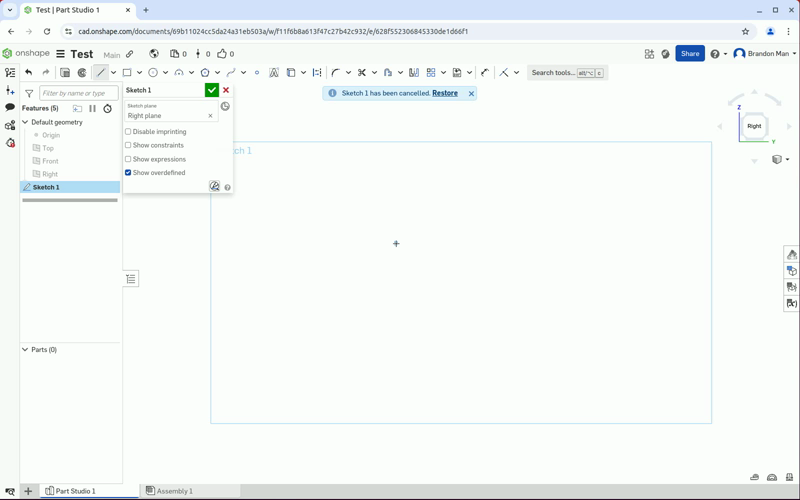
key_down(shift)
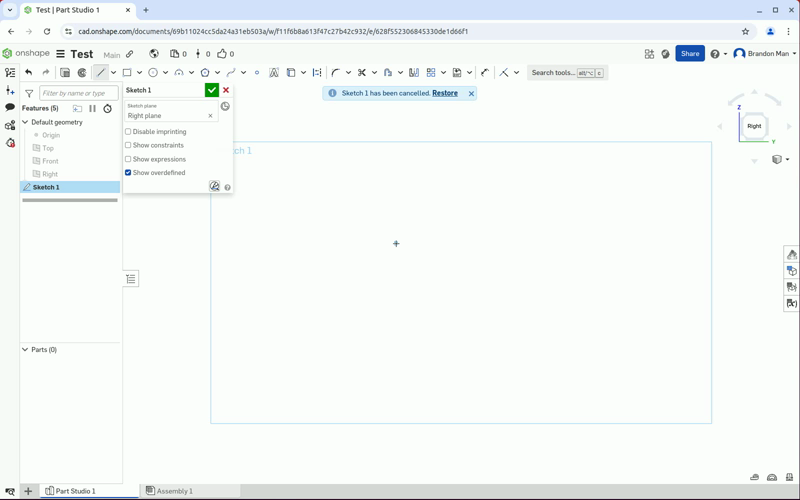
mouse_move(442, 394)
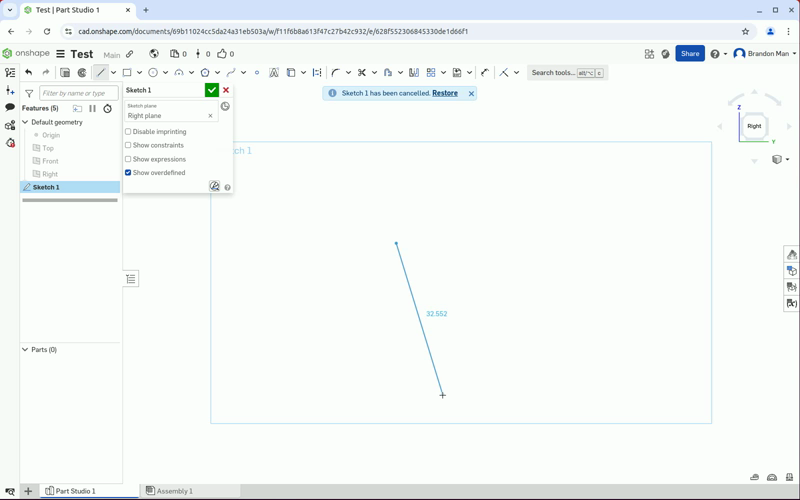
click(442, 394)
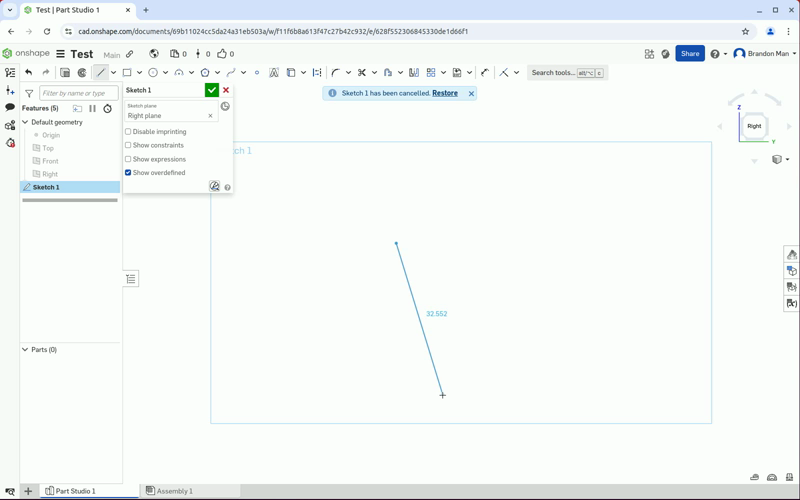
key_up(shift)
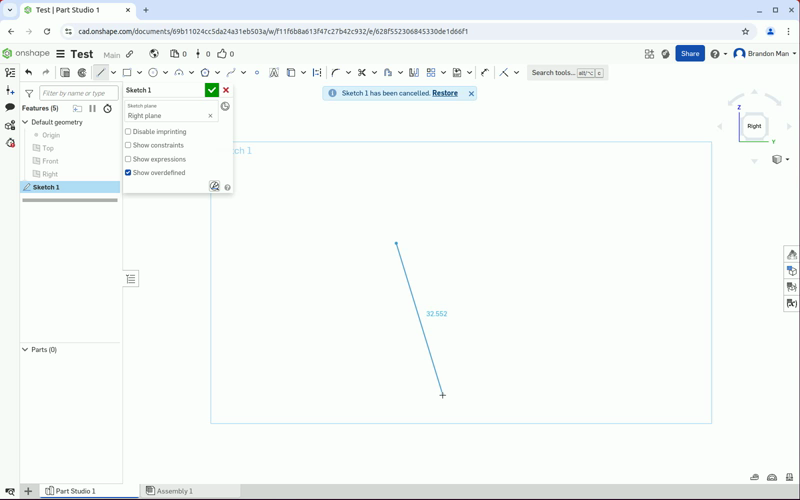
key_down(shift)
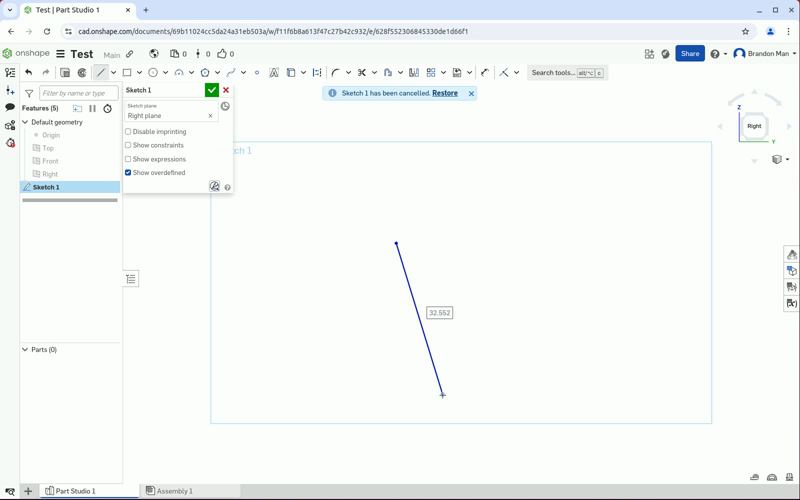
mouse_move(472, 394)
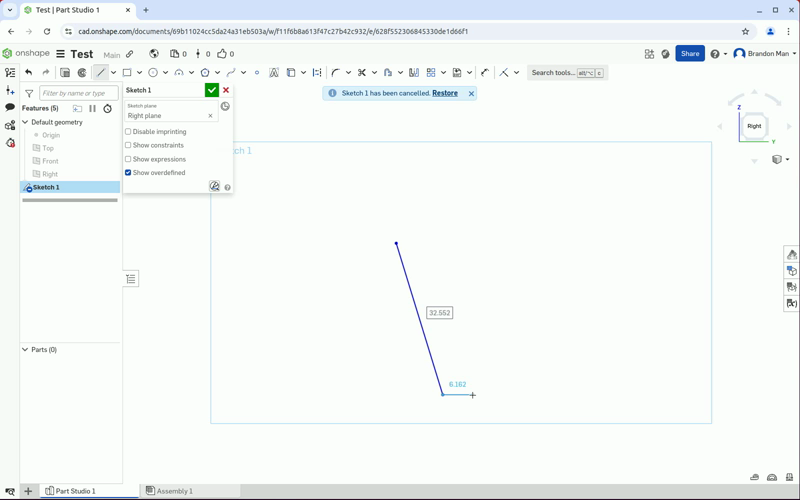
mouse_move(455, 394)
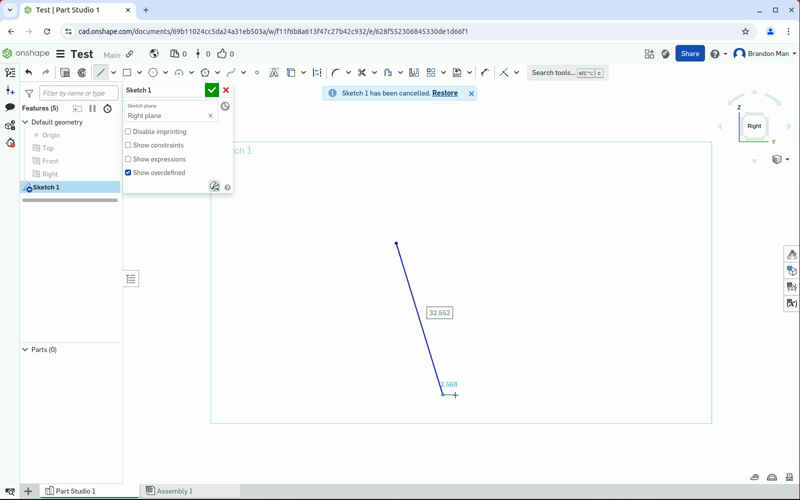
click(455, 394)
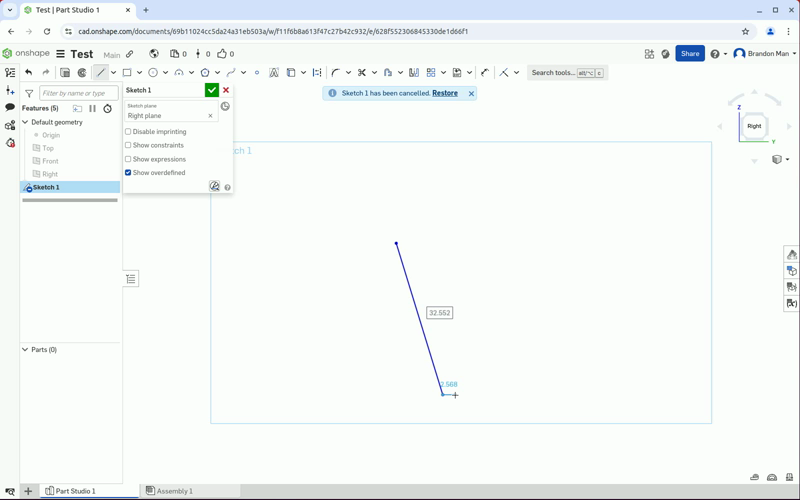
key_up(shift)
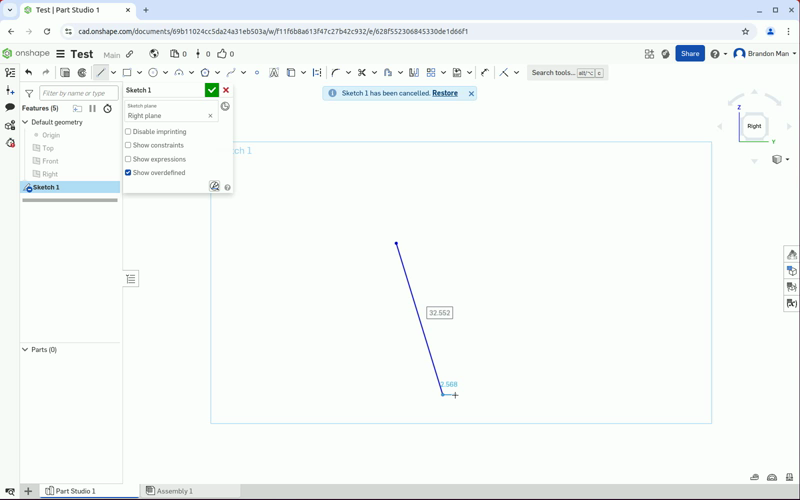
key_down(shift)
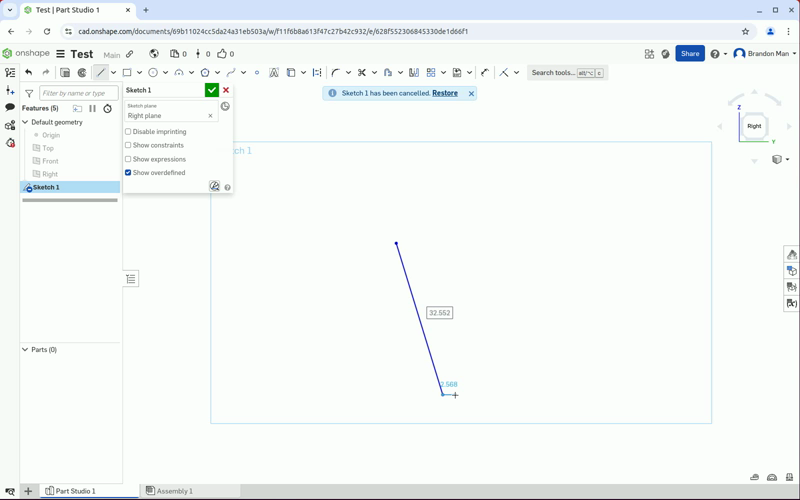
mouse_move(455, 332)
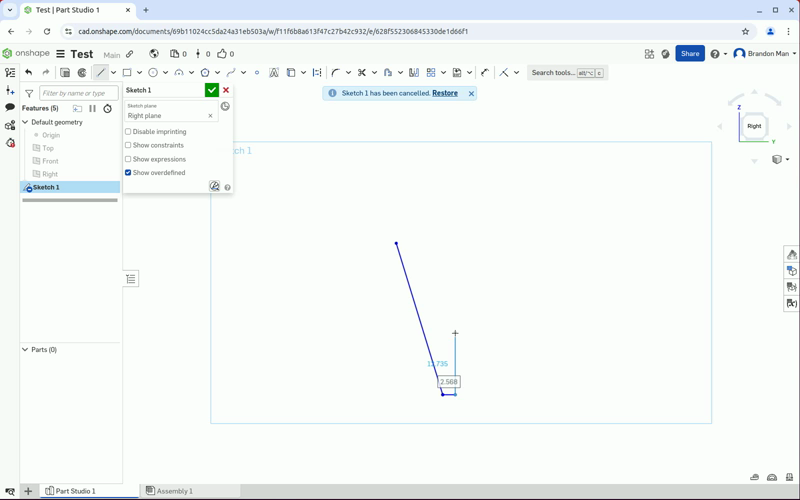
click(455, 332)
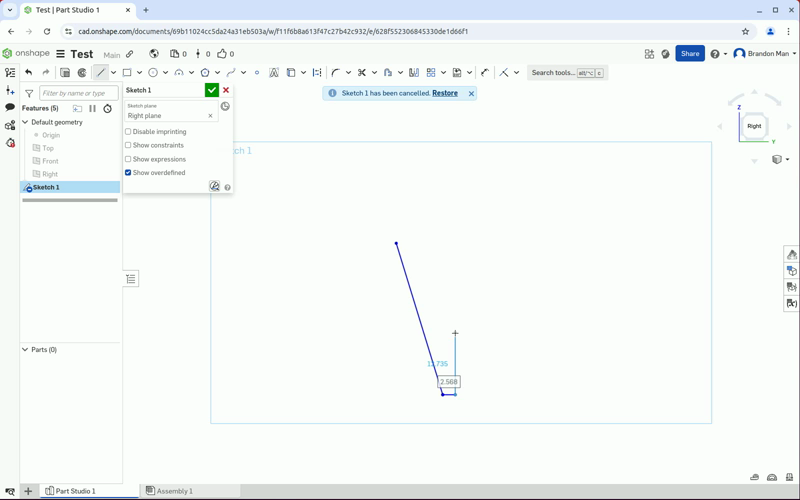
key_up(shift)
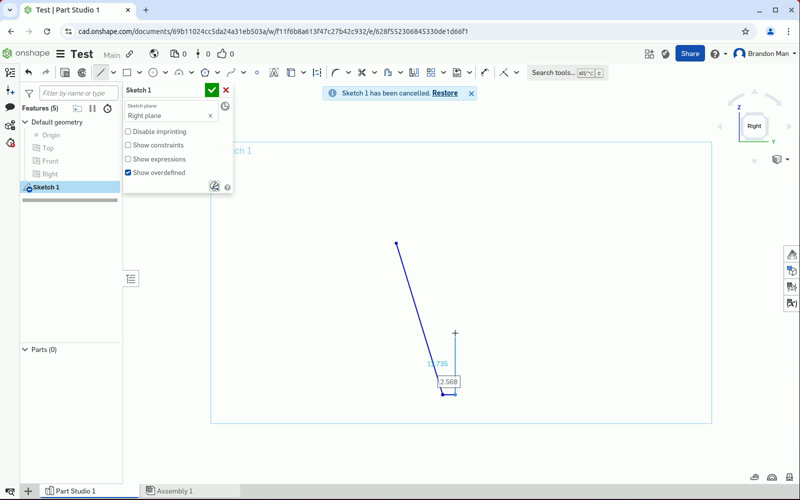
key_down(shift)
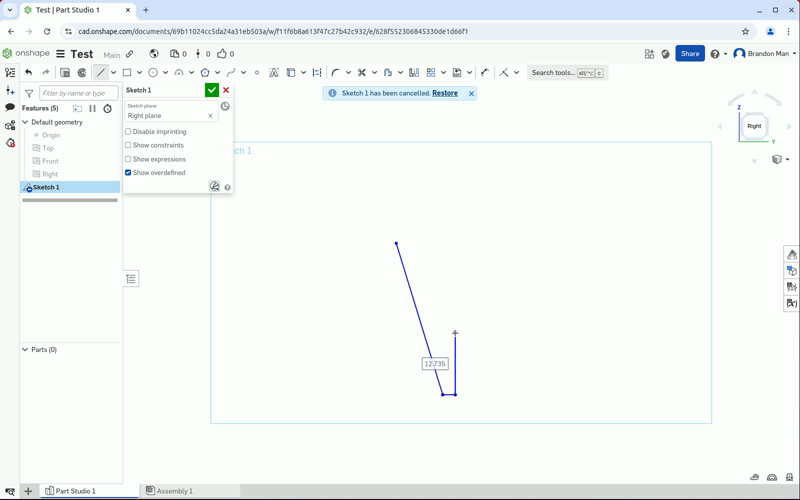
mouse_move(485, 332)
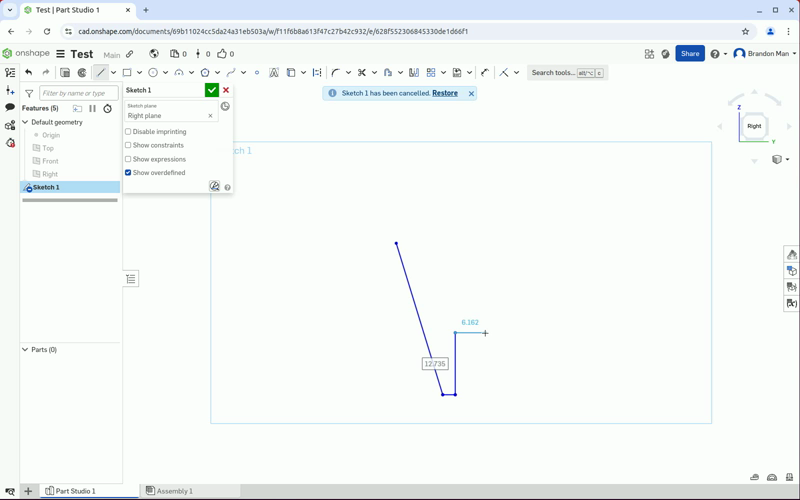
mouse_move(455, 318)
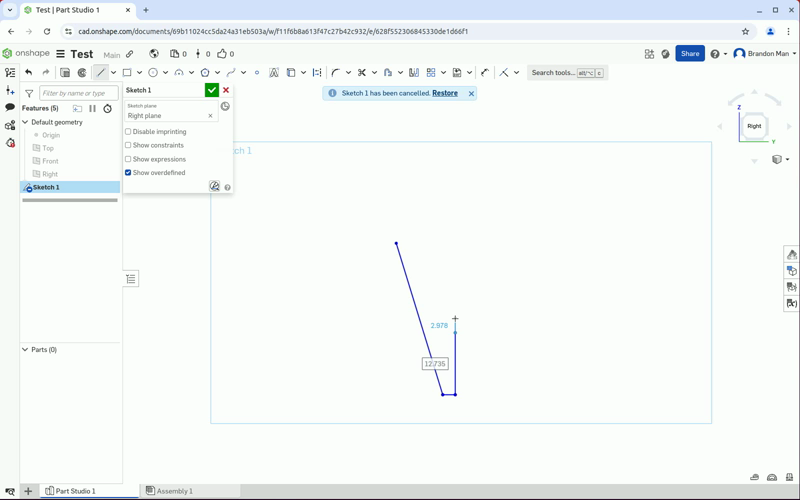
click(455, 318)
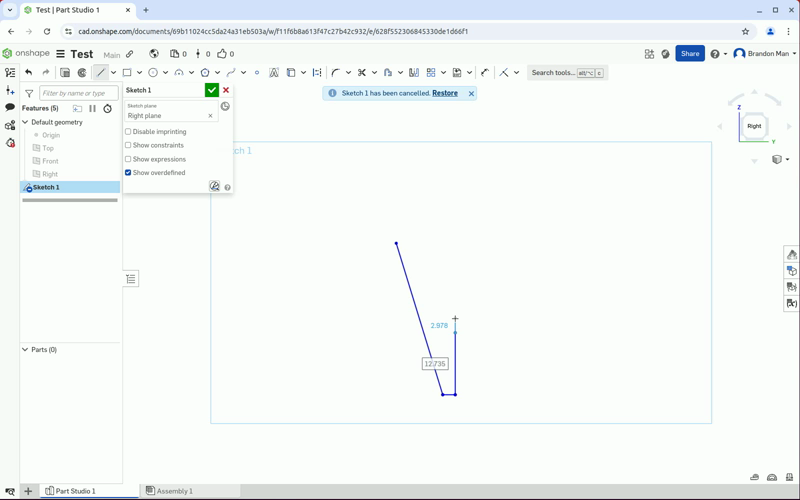
key_up(shift)
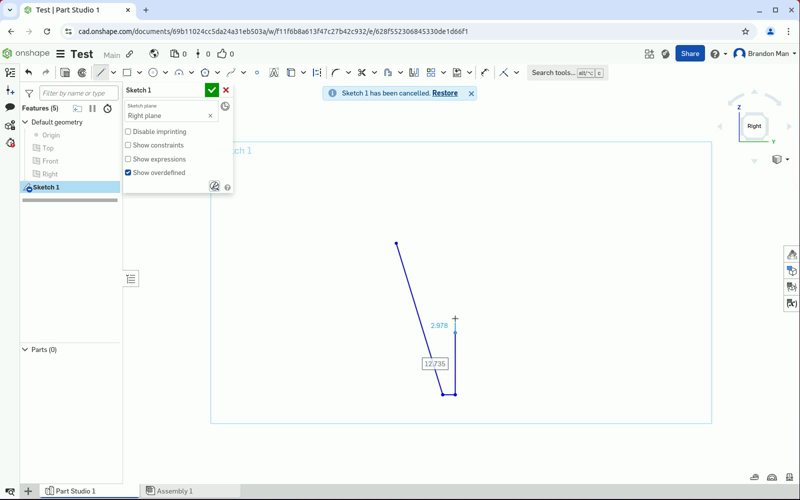
key_down(shift)
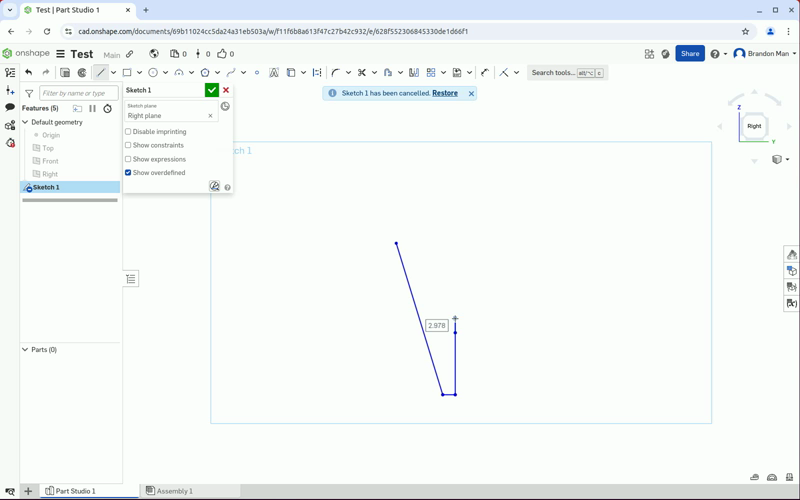
mouse_move(457, 251)
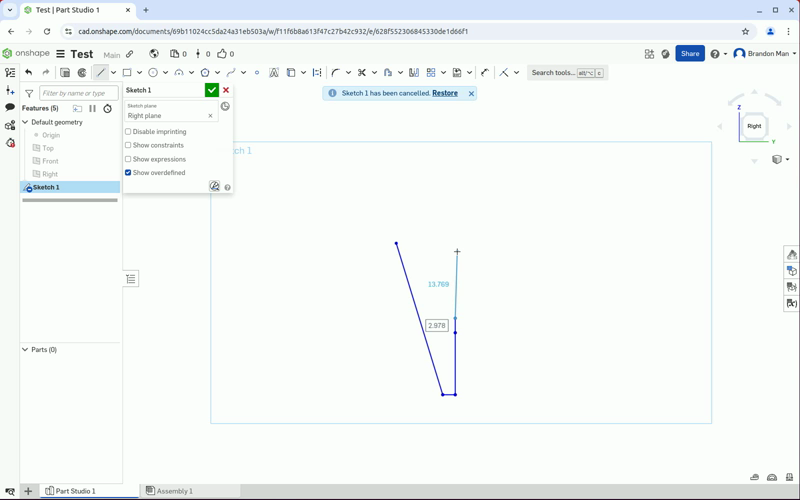
click(457, 251)
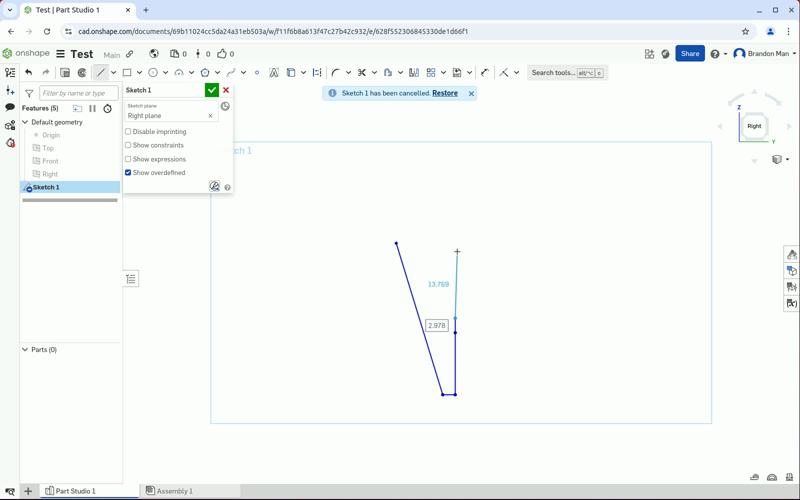
key_up(shift)
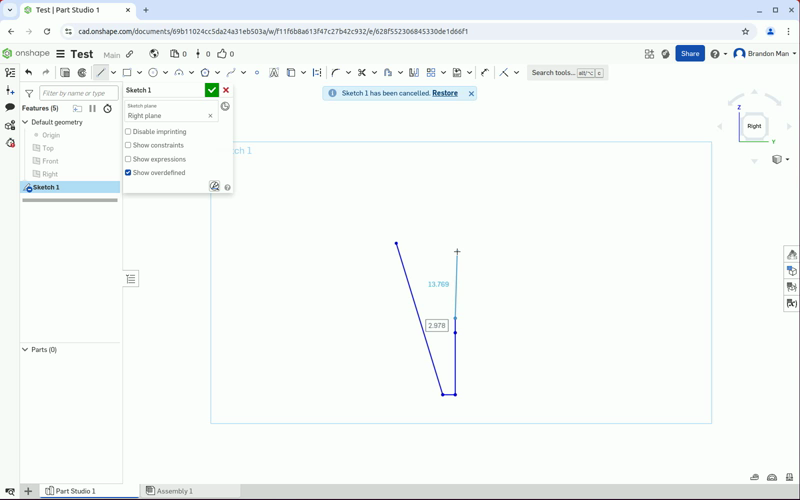
key_down(shift)
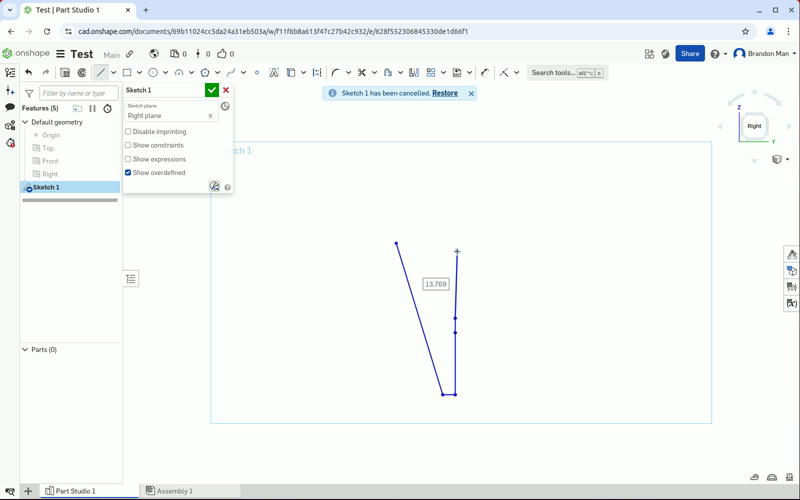
mouse_move(487, 251)
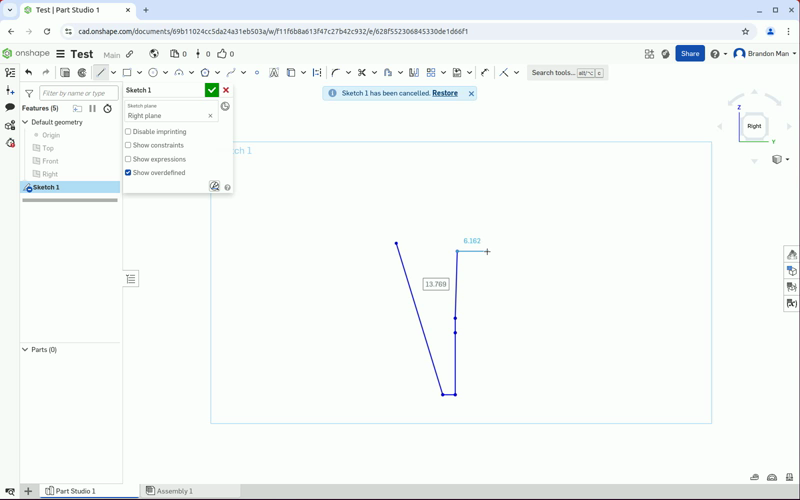
mouse_move(423, 251)
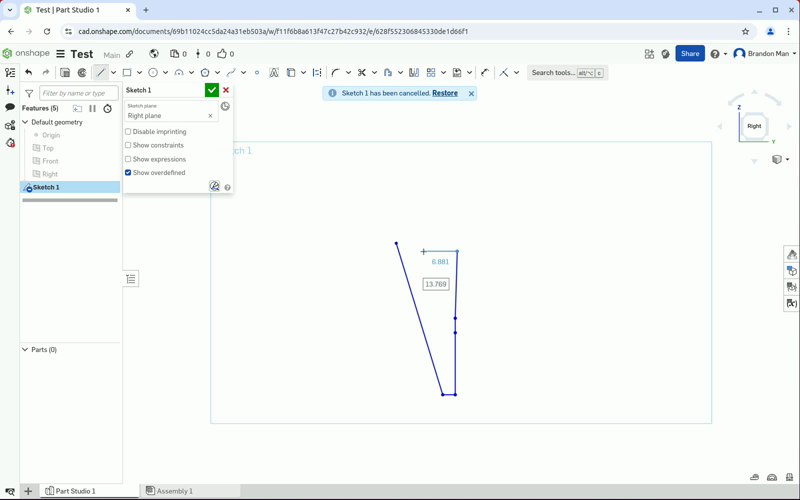
click(423, 251)
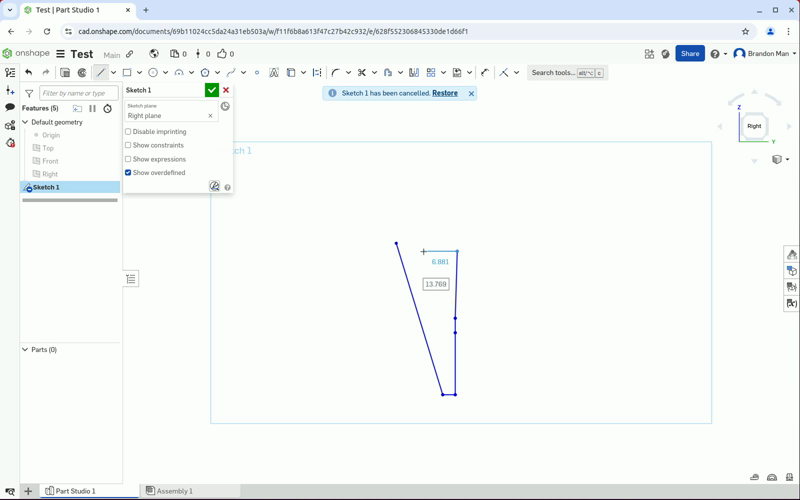
key_up(shift)
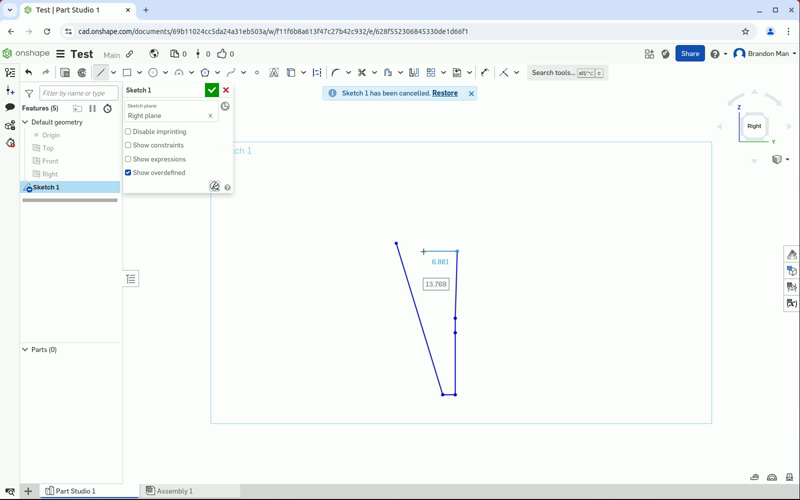
key_down(shift)
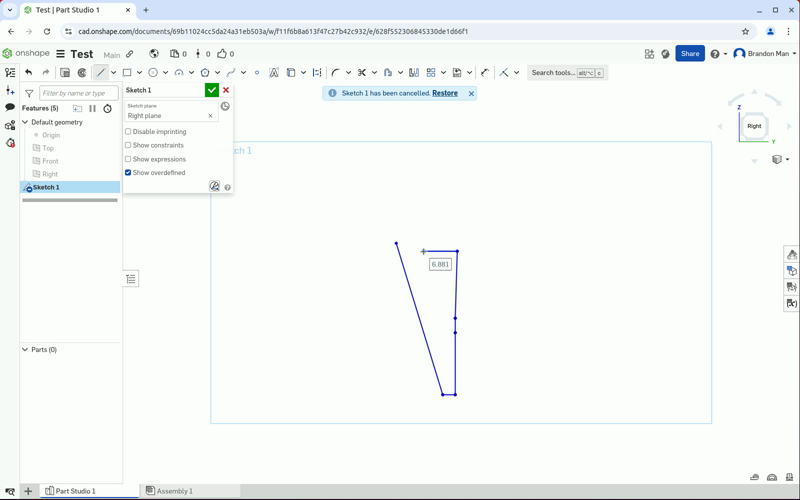
mouse_move(453, 251)
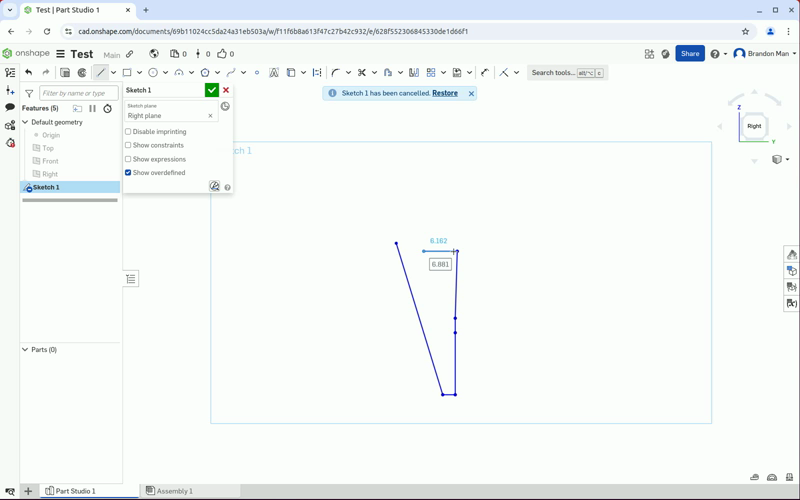
mouse_move(423, 234)
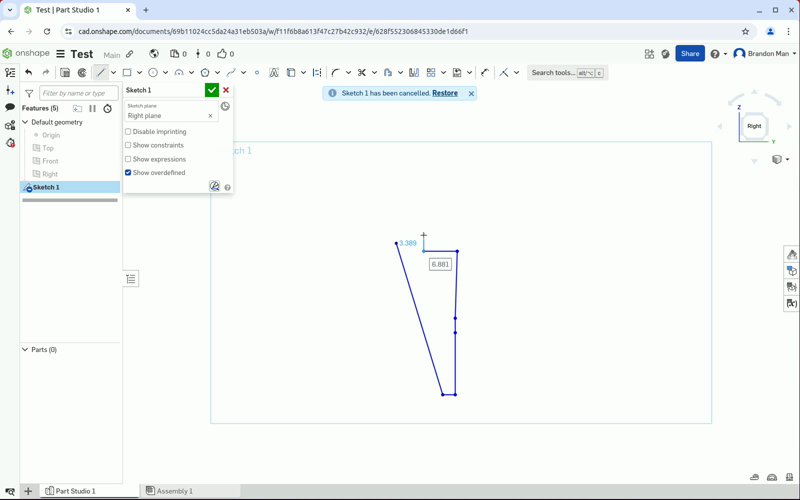
click(423, 234)
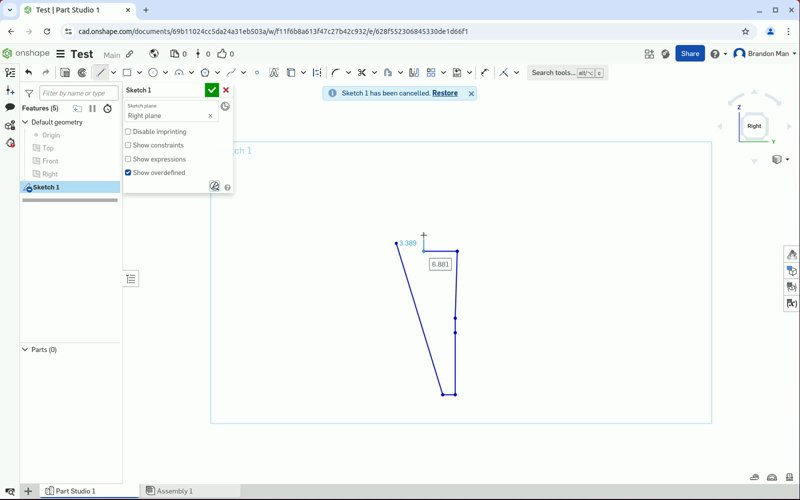
key_up(shift)
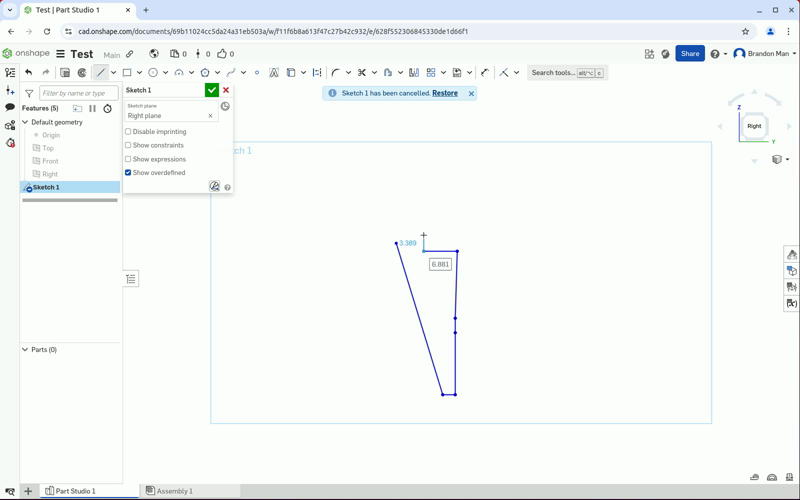
key_down(shift)
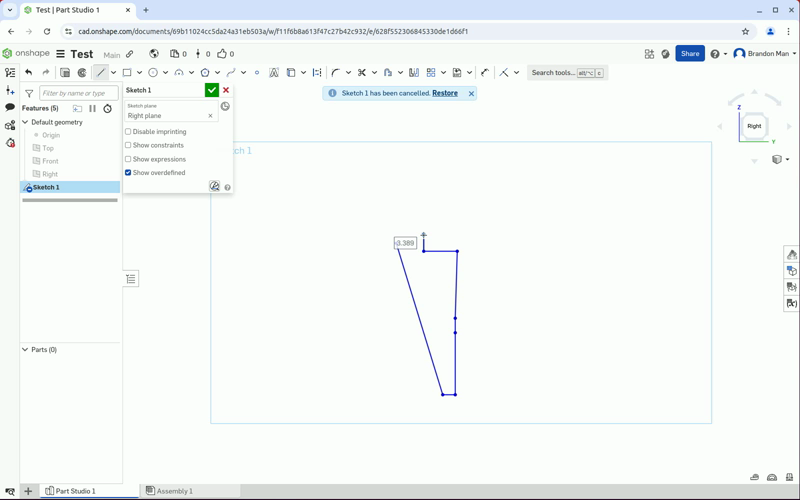
mouse_move(453, 234)
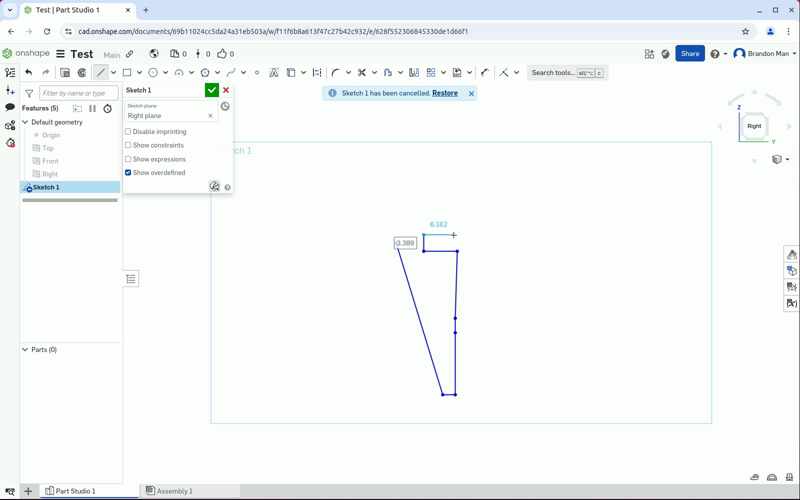
mouse_move(457, 234)
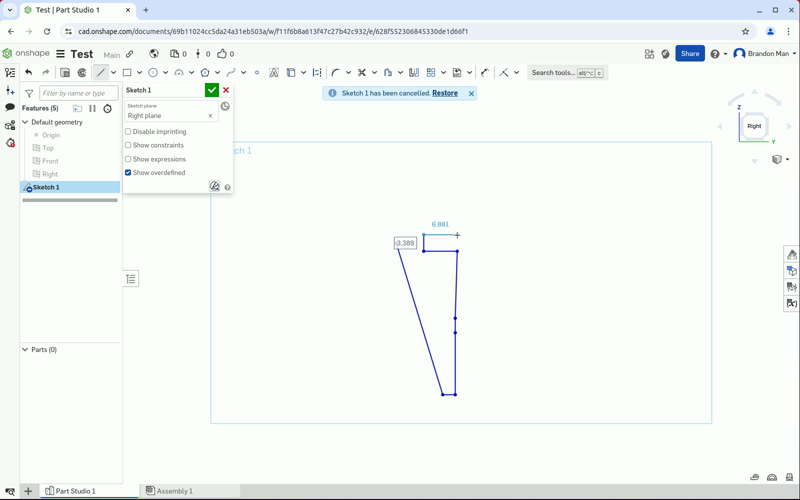
click(457, 234)
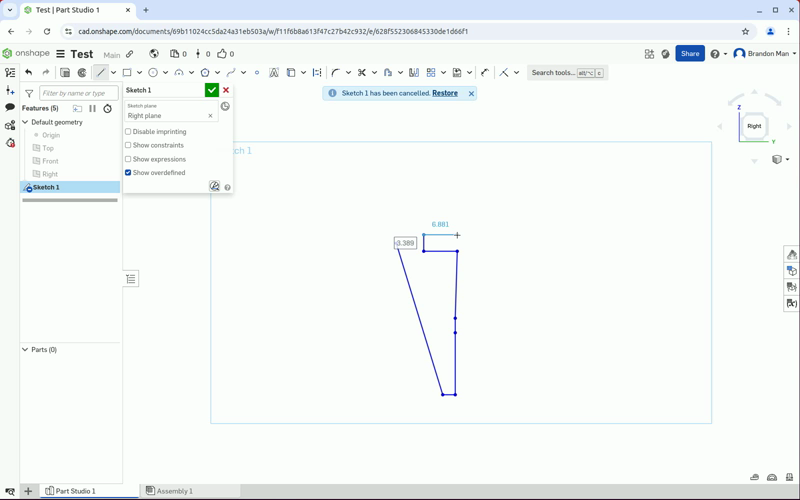
key_up(shift)
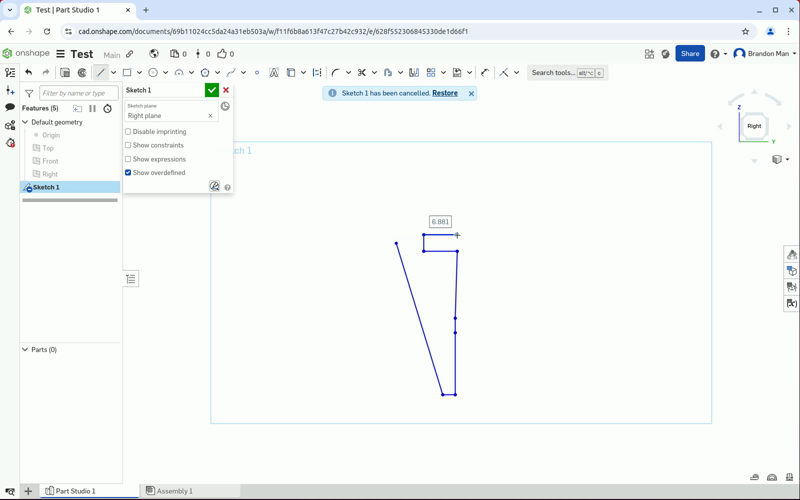
key_down(shift)
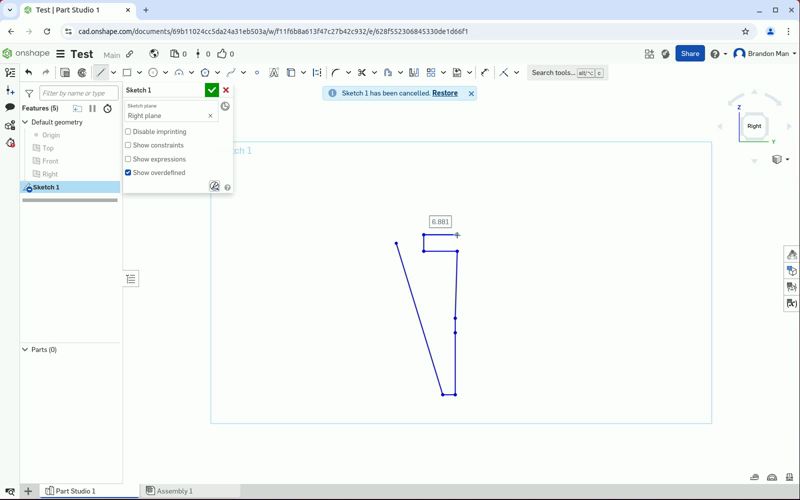
mouse_move(487, 234)
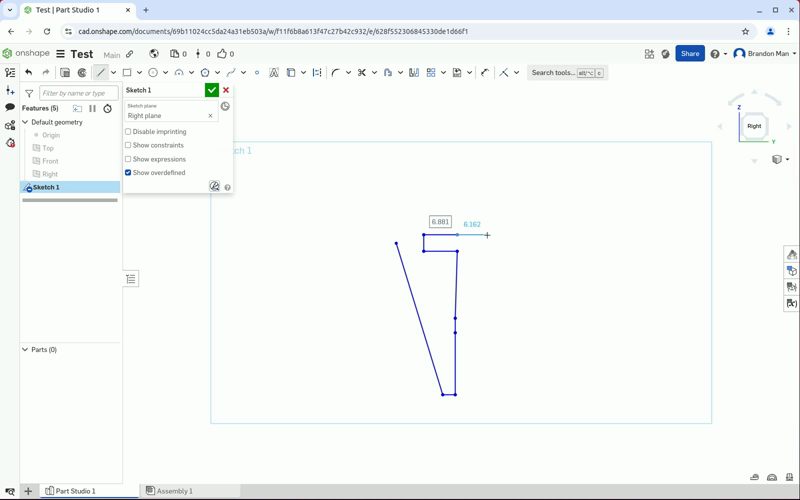
mouse_move(457, 217)
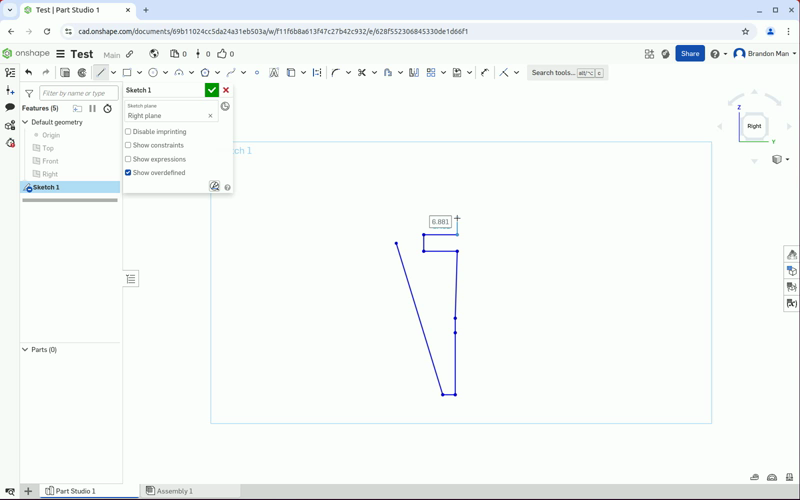
click(457, 217)
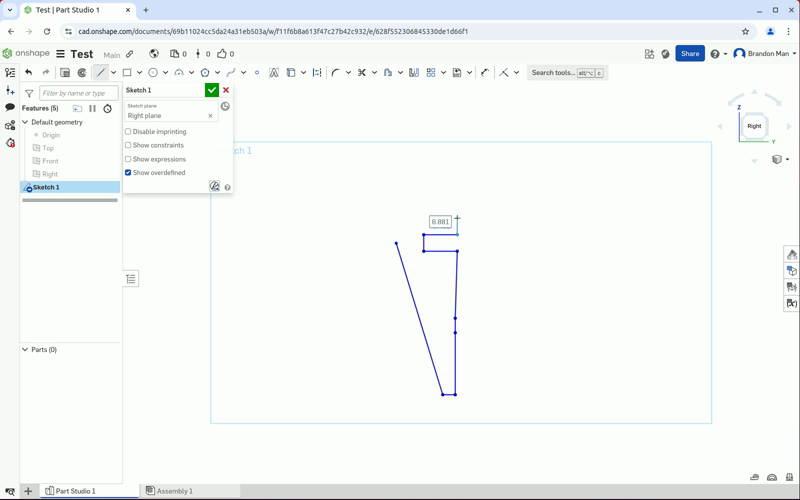
key_up(shift)
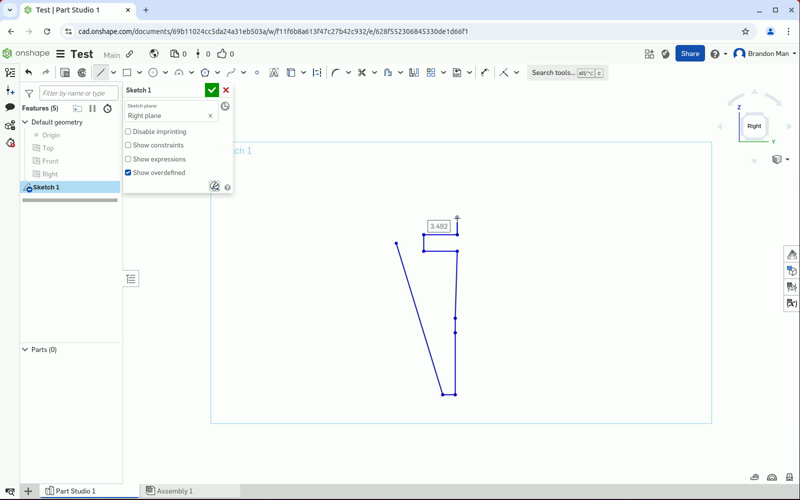
key_down(shift)
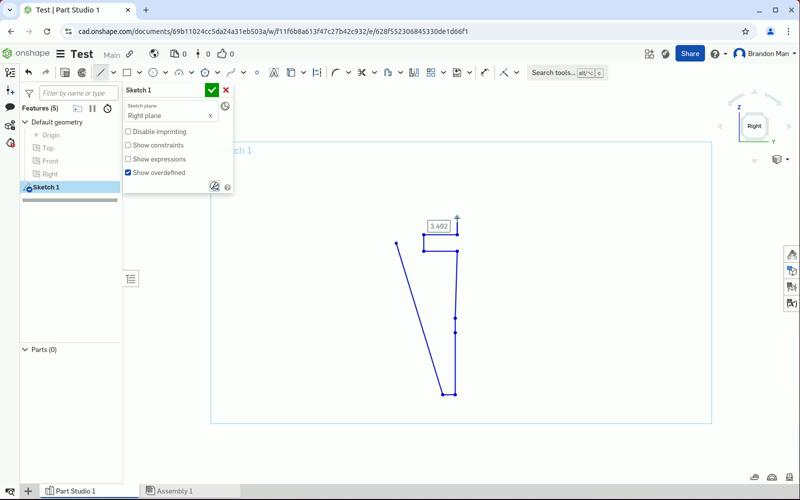
mouse_move(487, 217)
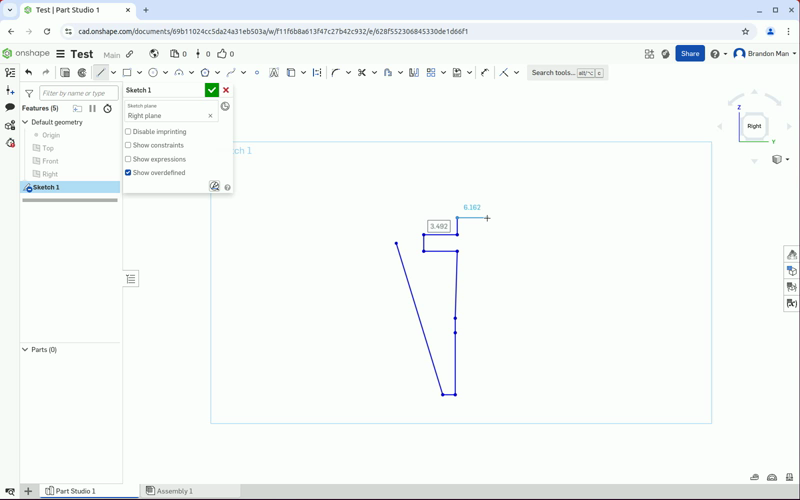
mouse_move(423, 217)
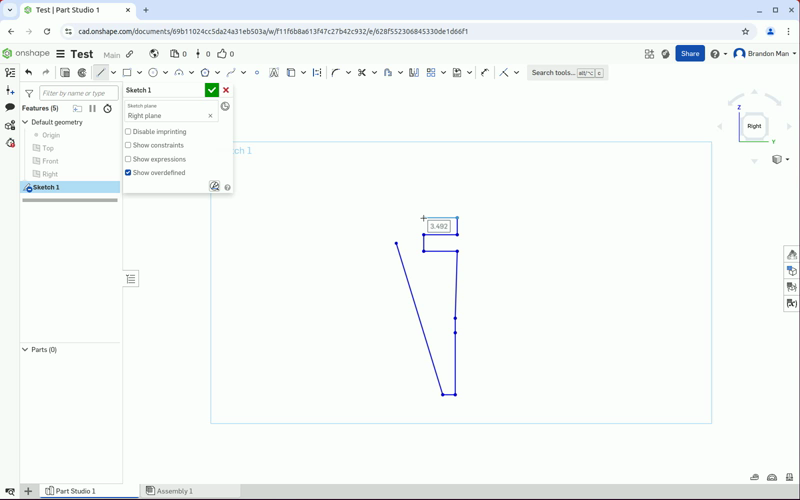
click(423, 217)
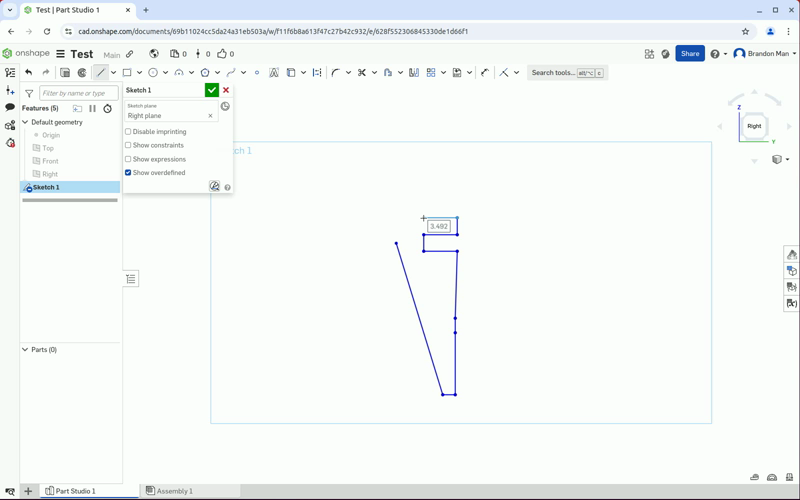
key_up(shift)
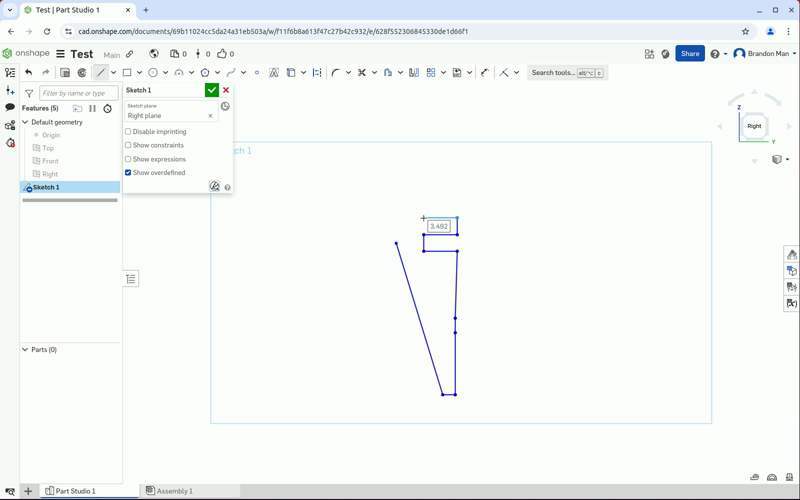
mouse_move(453, 217)
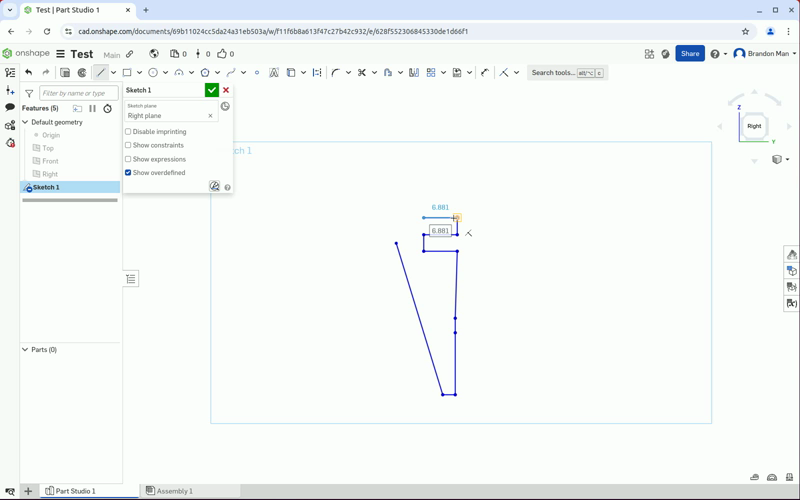
key_down(shift)
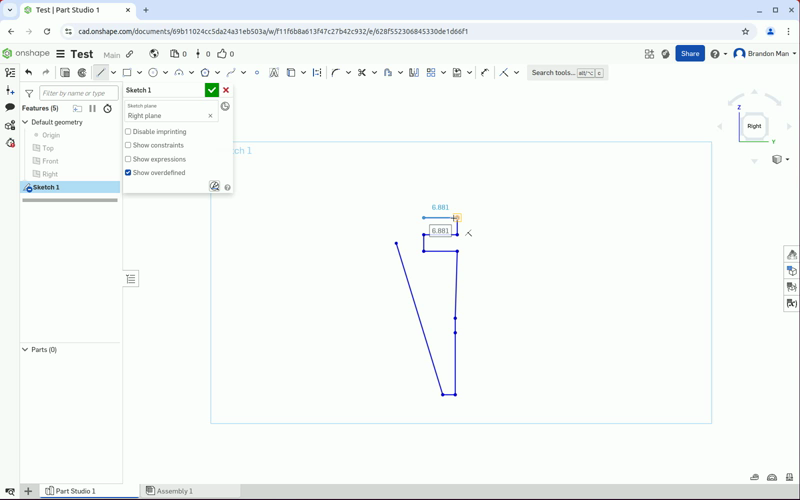
mouse_move(396, 243)
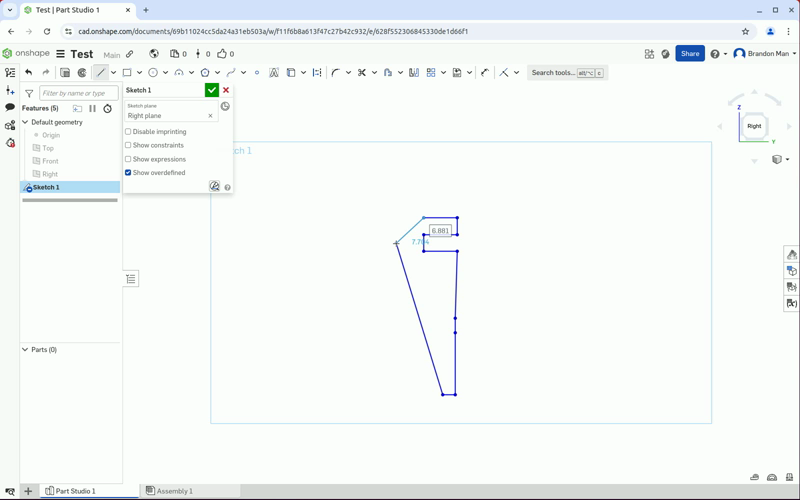
key_up(shift)
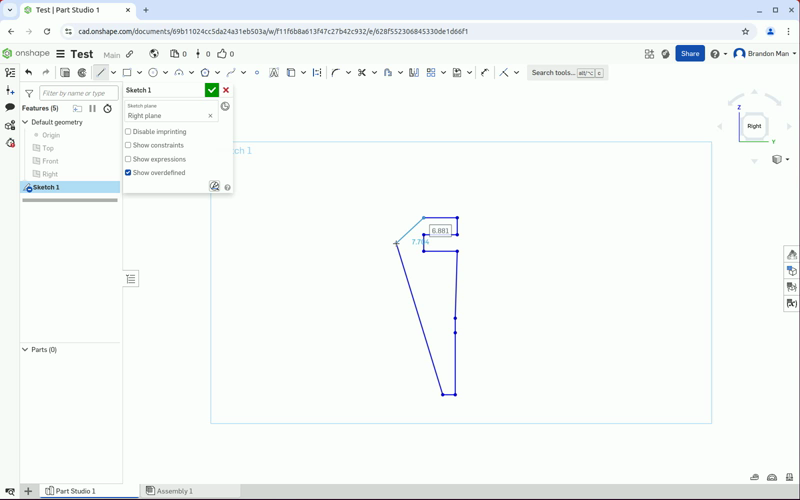
click(396, 243)
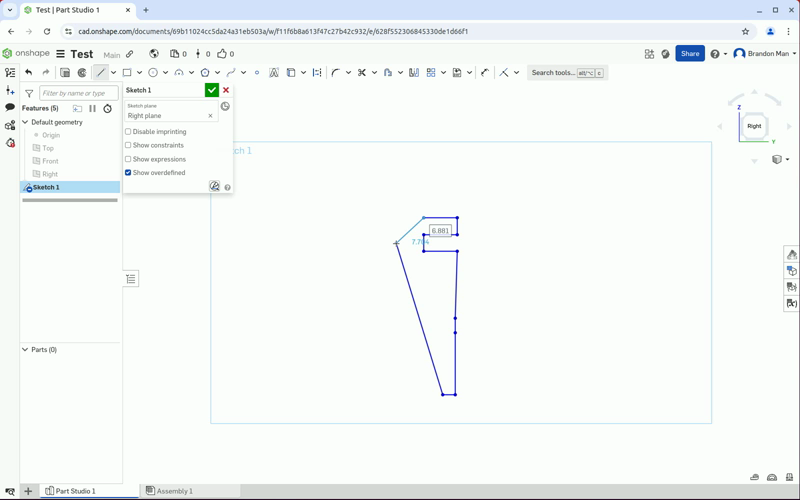
key(esc)
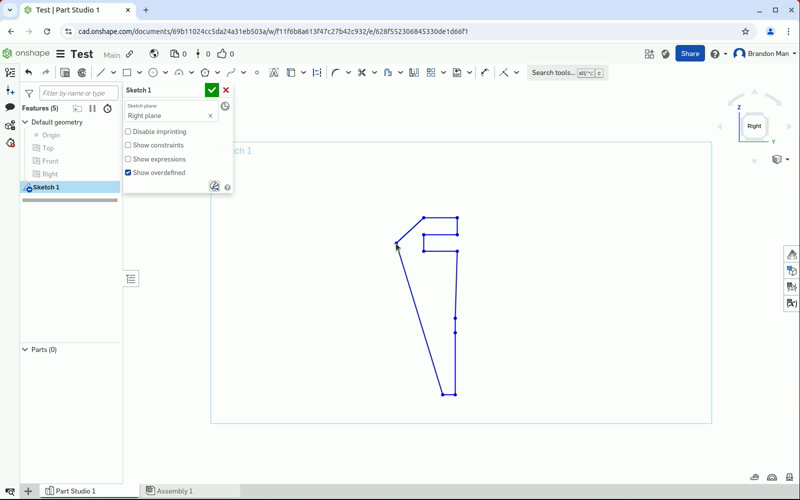
mouse_move(434, 347)
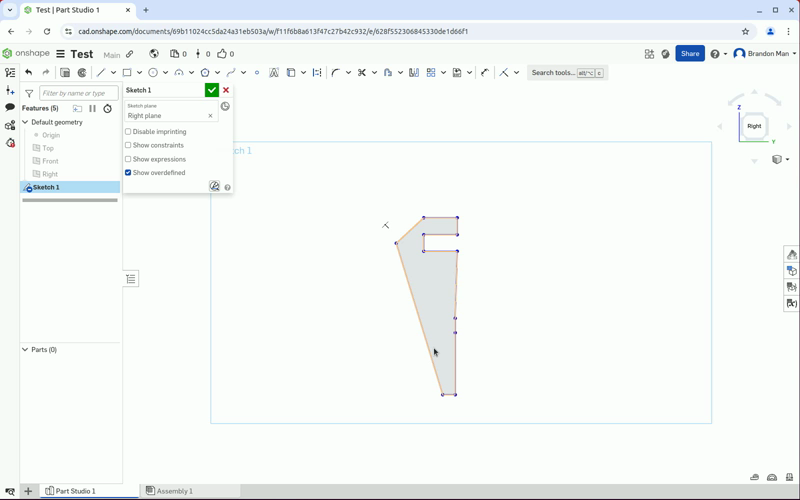
click(434, 347)
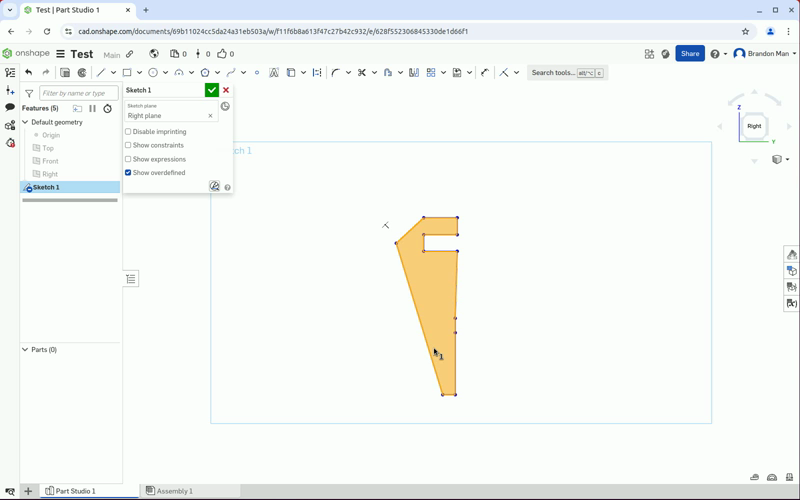
mouse_move(73, 352)
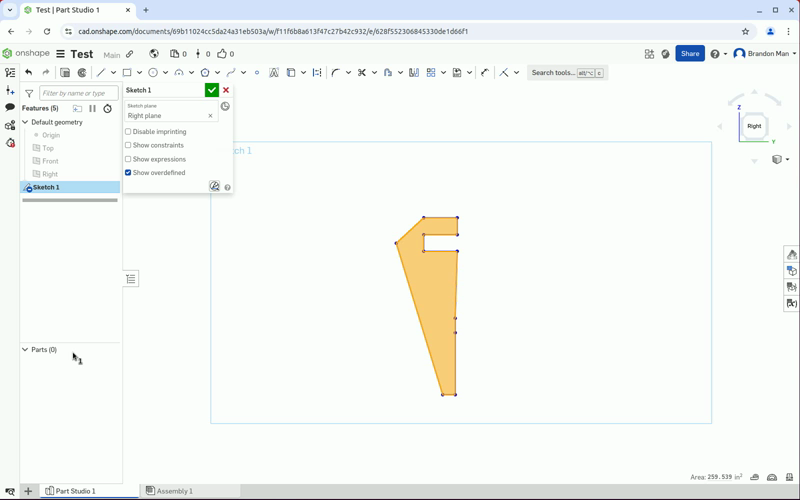
key(shift+y)
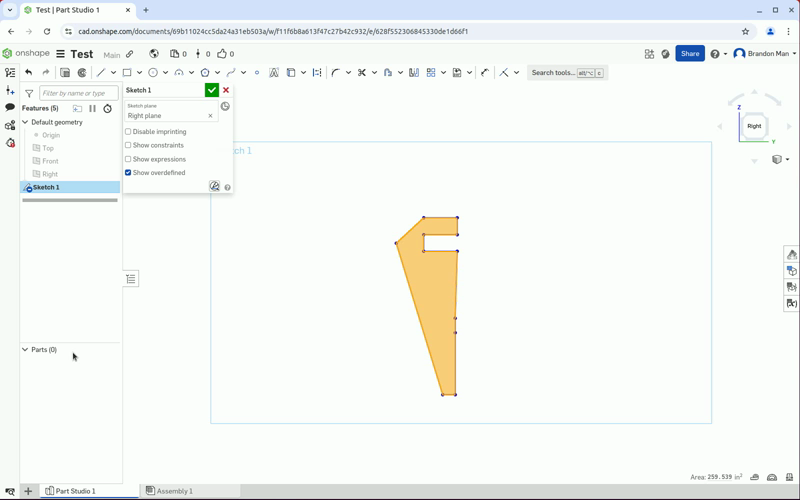
key(shift+e)
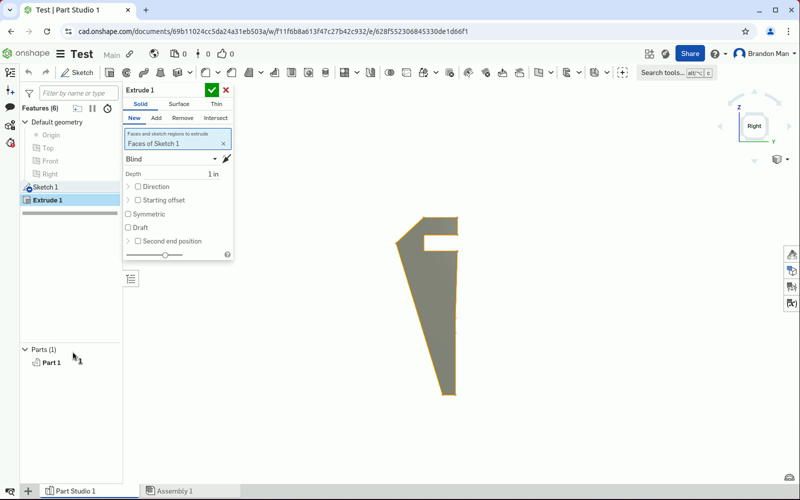
mouse_move(143, 106)
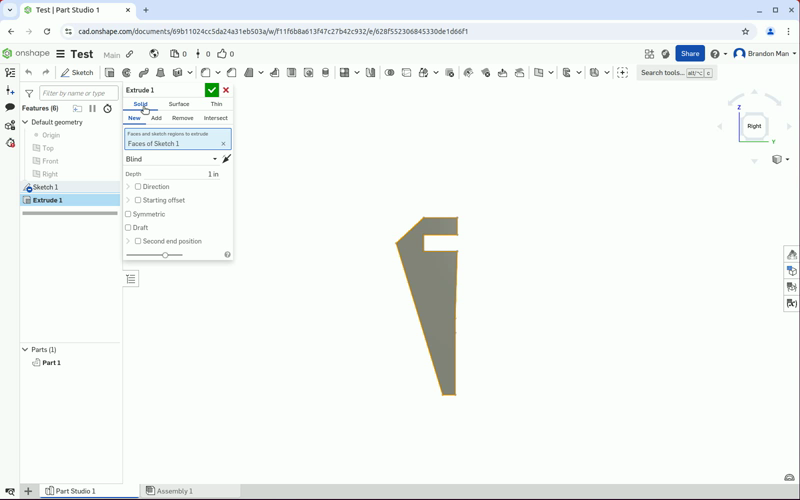
click(143, 106)
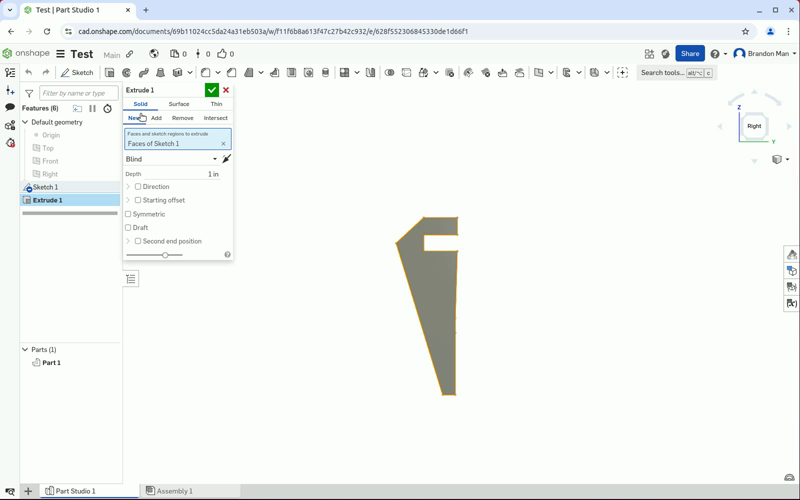
mouse_move(137, 120)
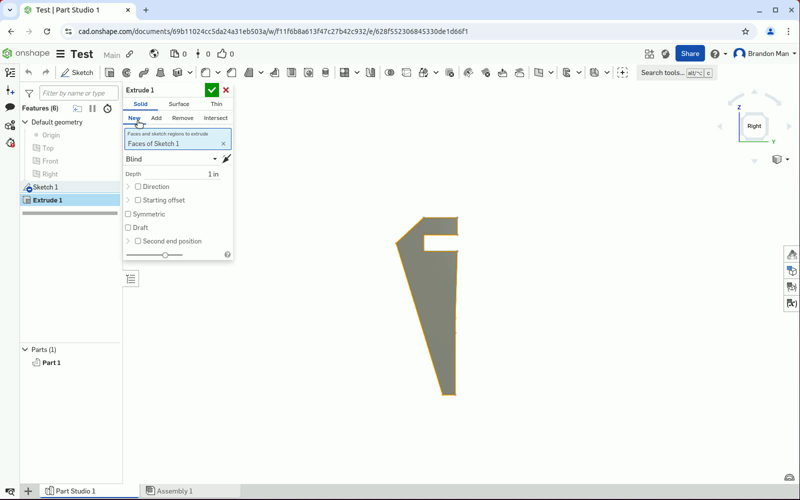
click(137, 120)
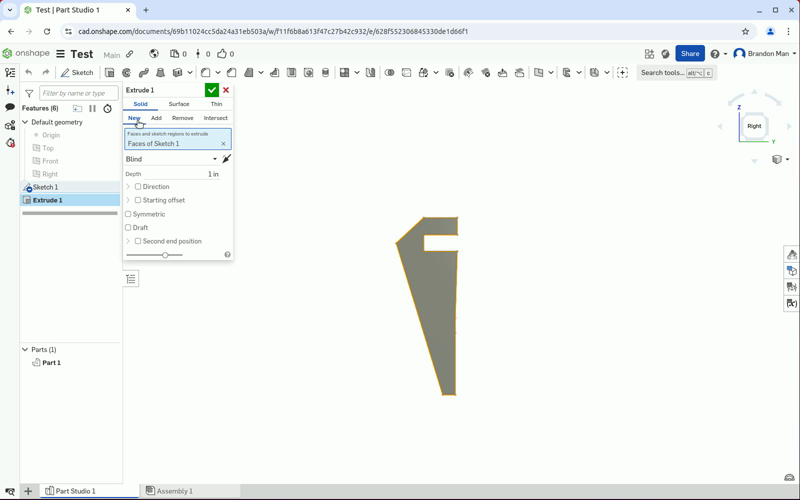
key(tab, 4)
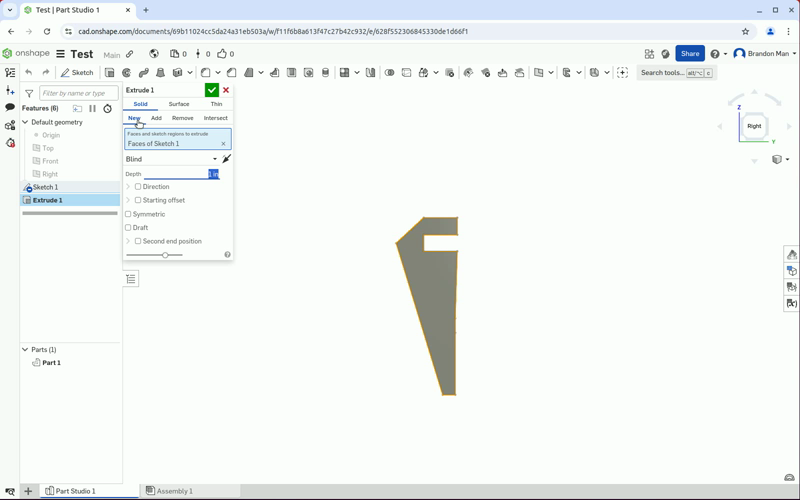
text(5.055)
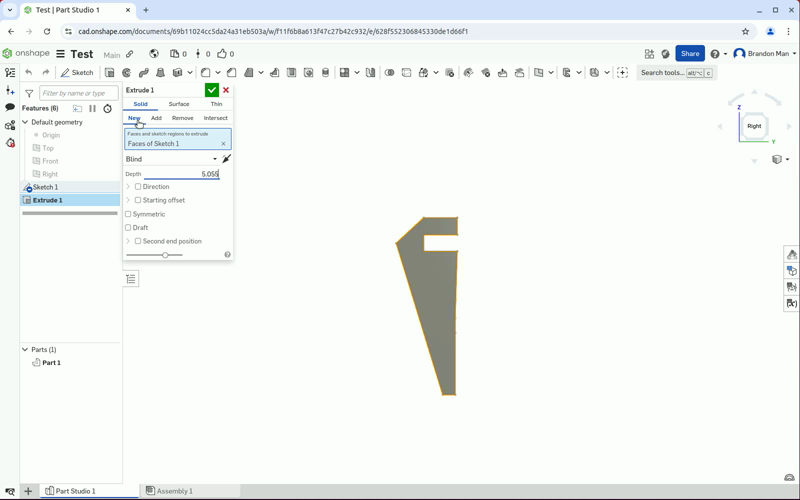
key(enter)
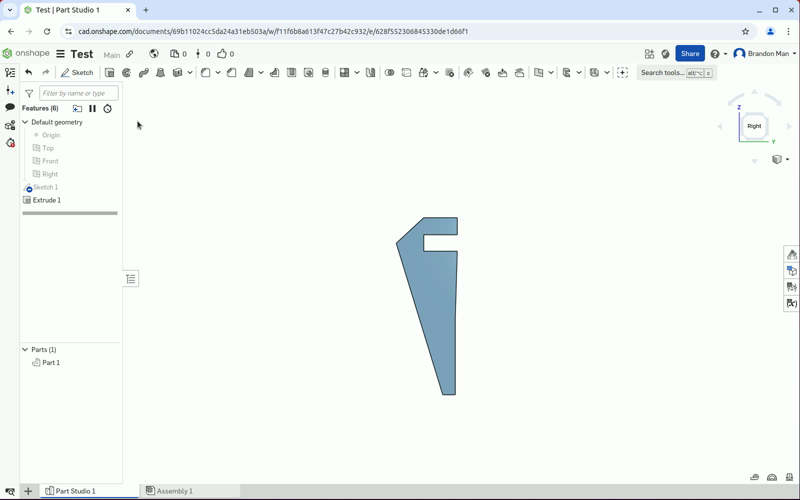
key(shift+h)
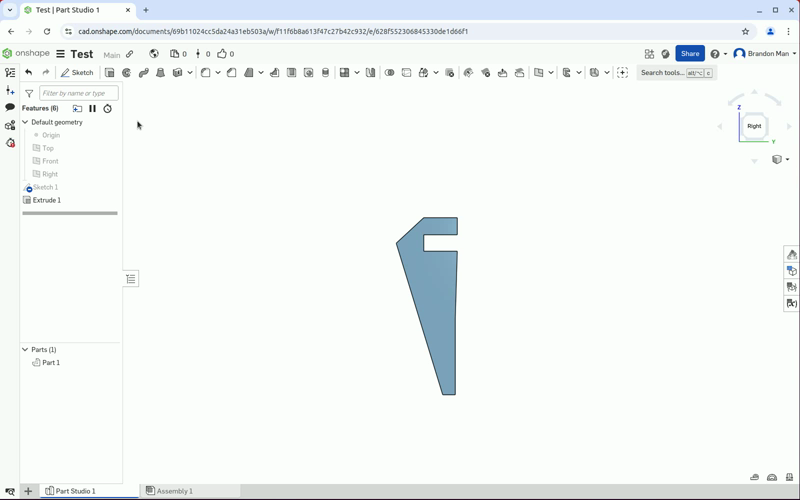
key(shift+h)
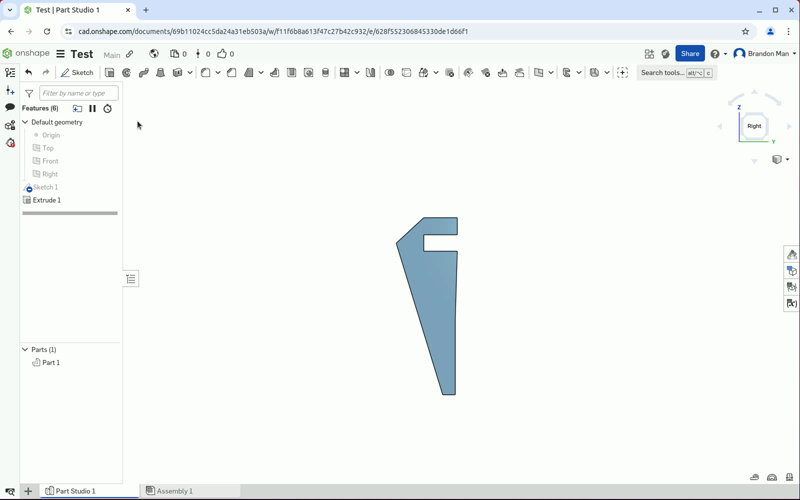
mouse_move(73, 189)
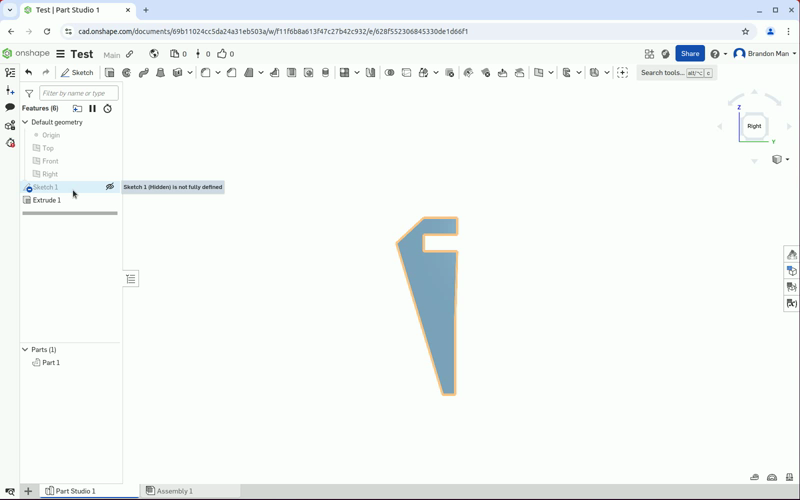
click(73, 189)
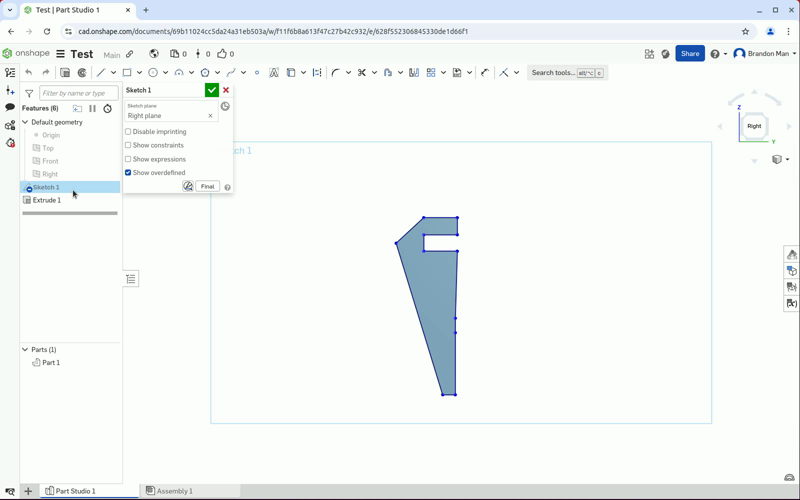
mouse_move(229, 92)
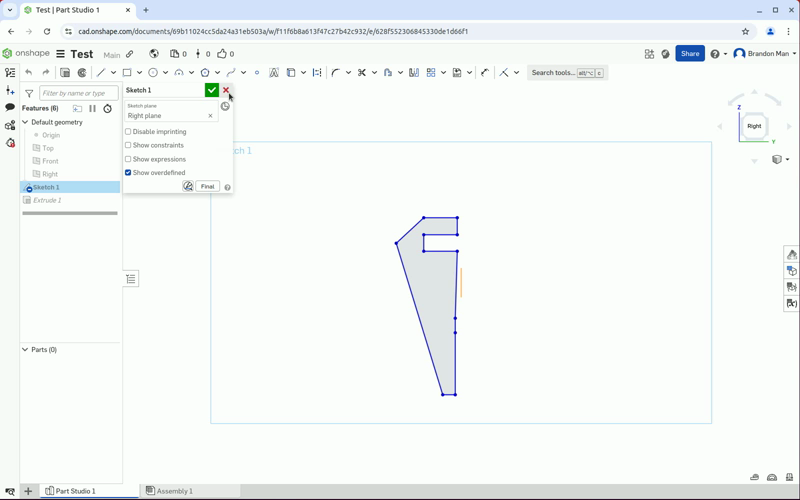
click(229, 92)
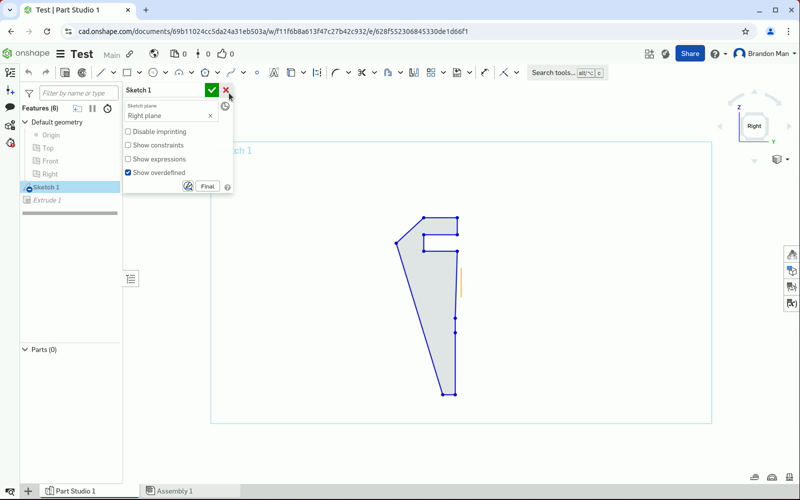
key(shift+s)
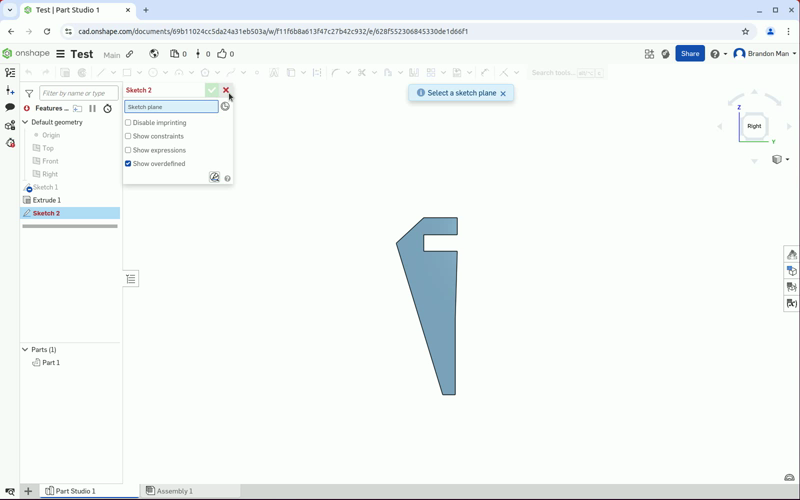
mouse_move(73, 176)
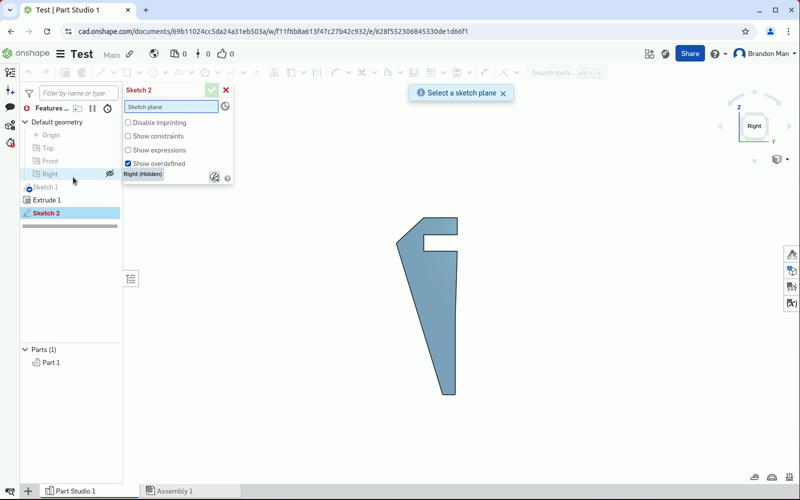
click(73, 176)
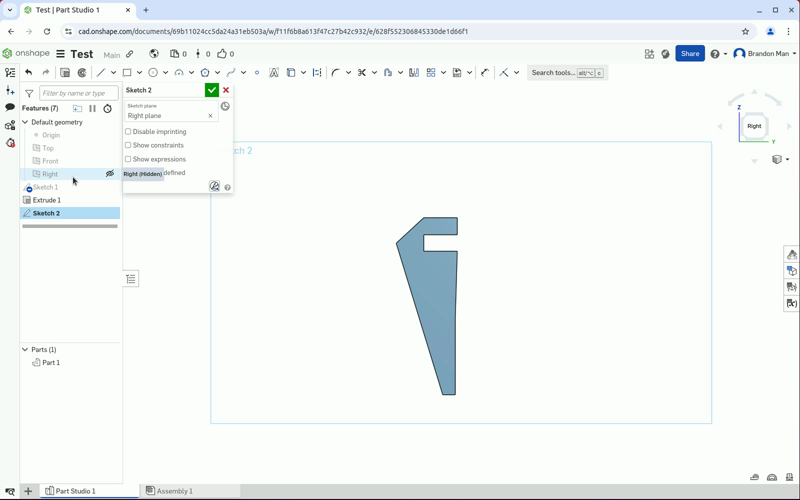
mouse_move(73, 352)
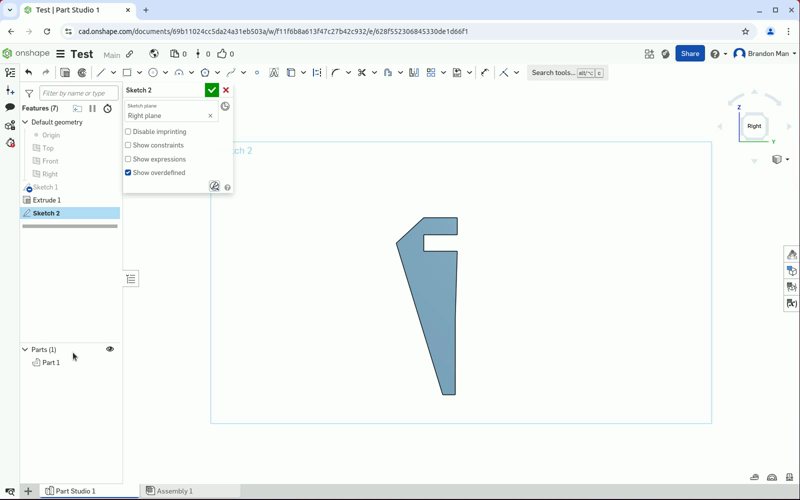
key(y)
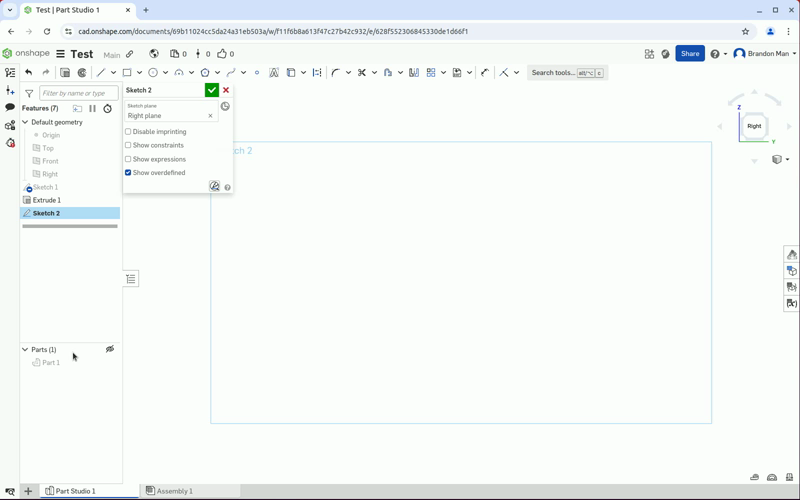
key(l)
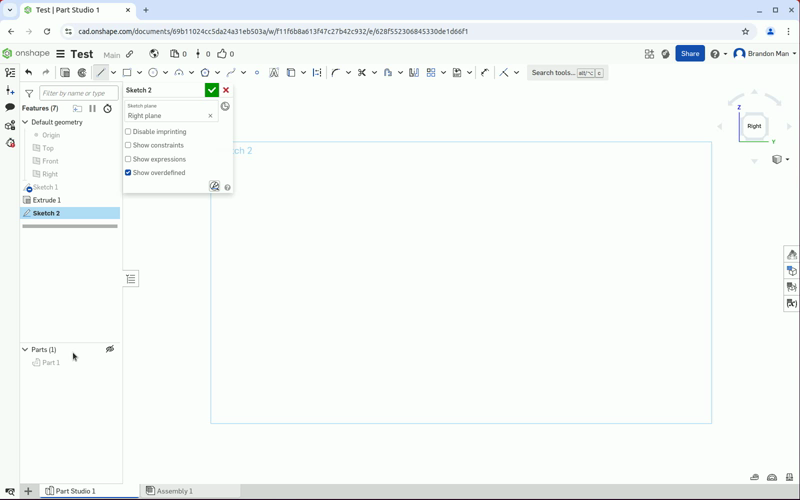
key_down(shift)
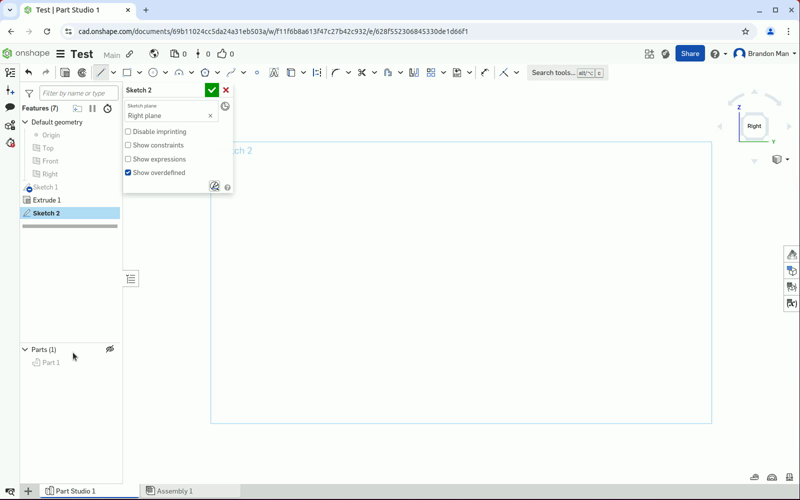
mouse_move(456, 318)
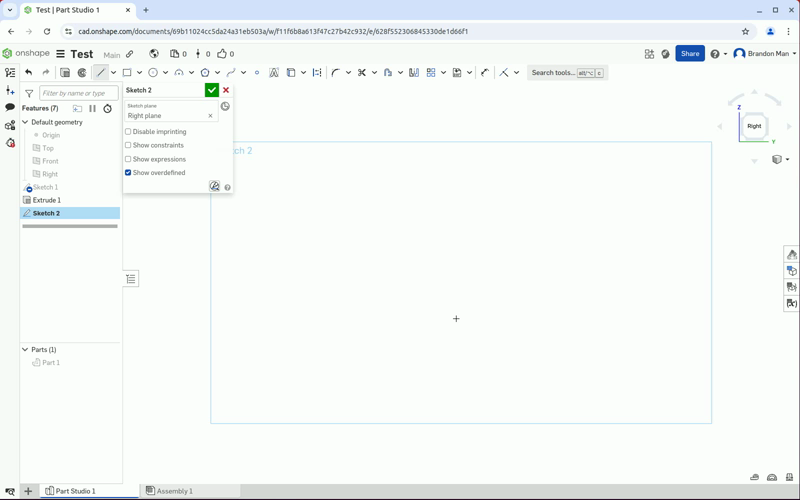
click(456, 318)
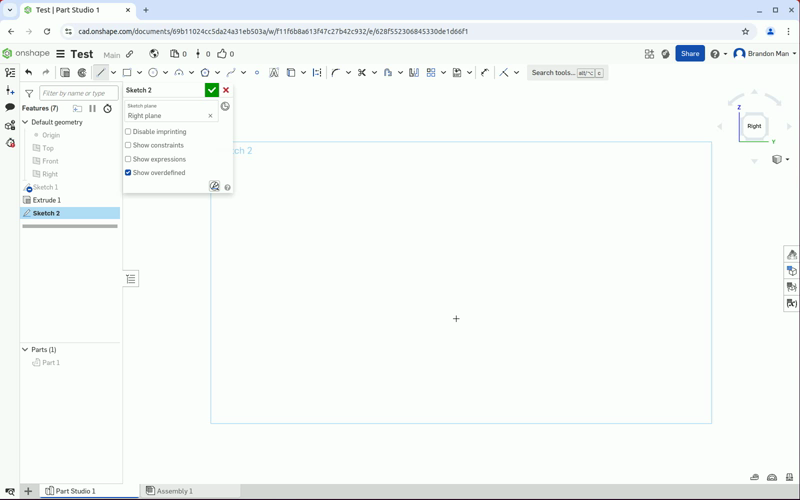
key_up(shift)
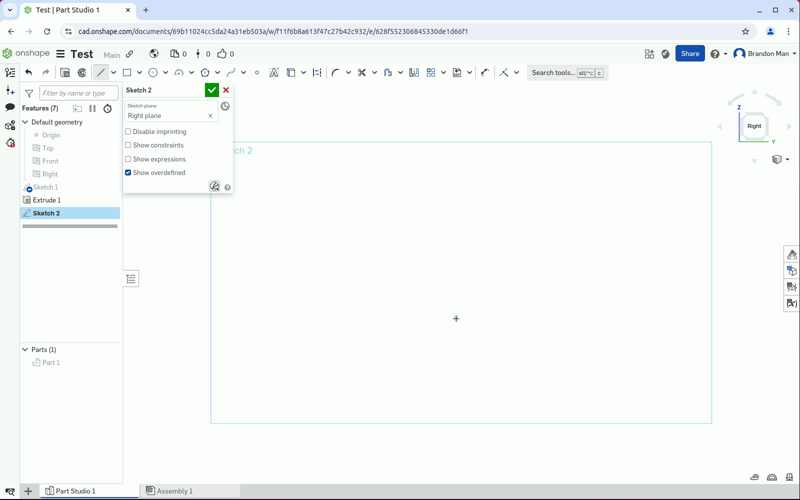
key_down(shift)
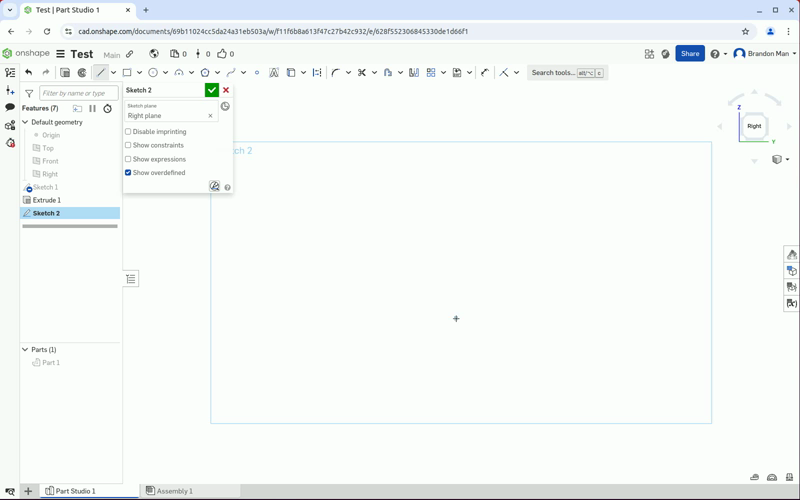
mouse_move(486, 318)
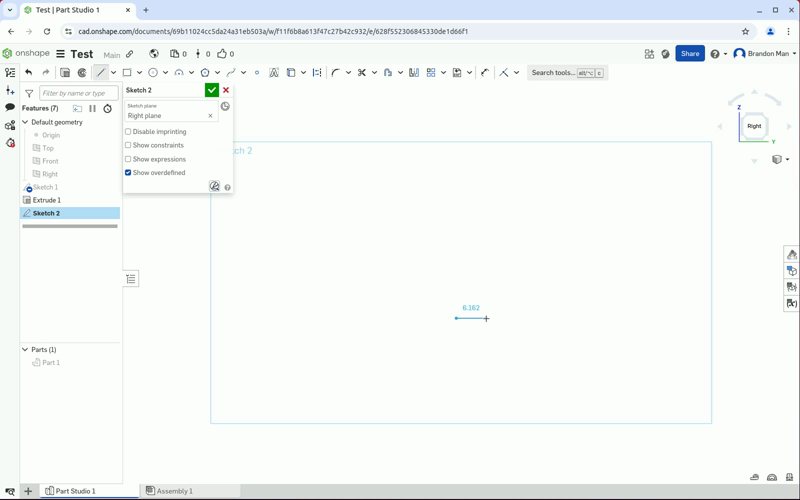
mouse_move(461, 318)
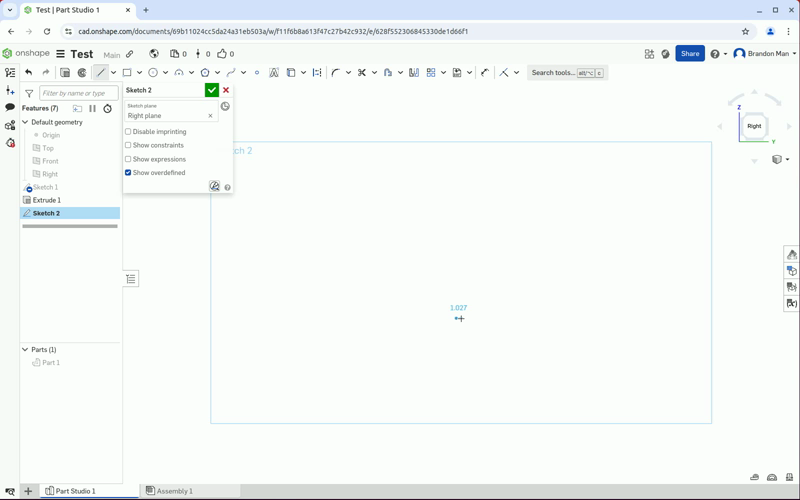
scroll(6)
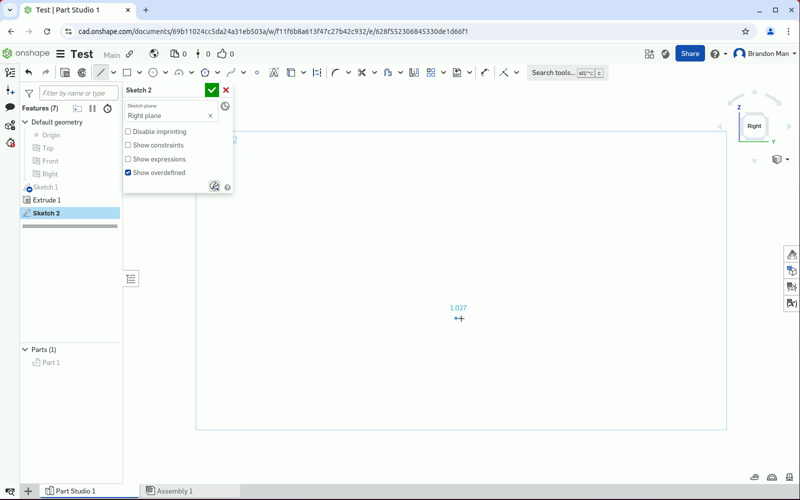
scroll(6)
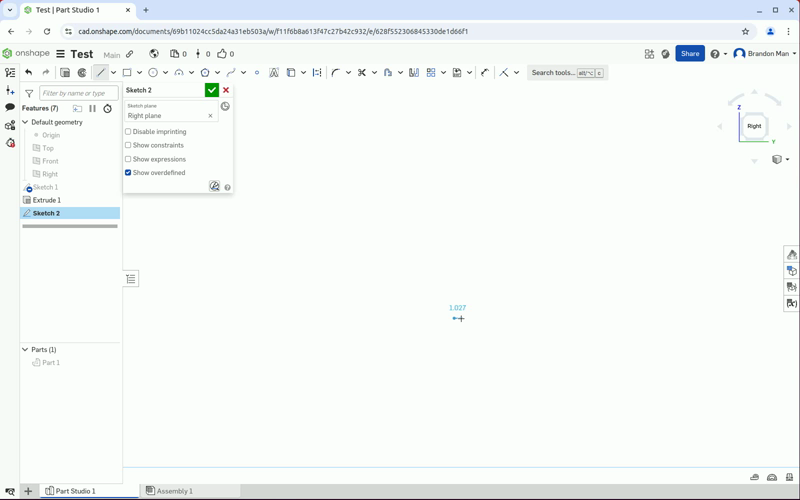
scroll(6)
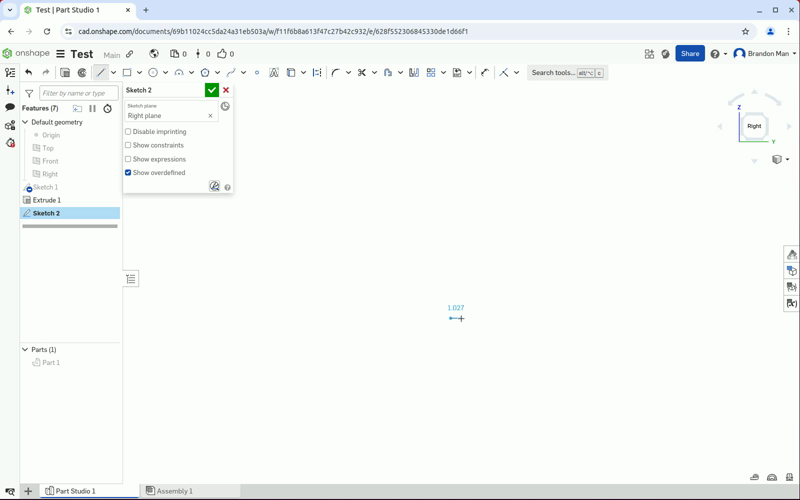
scroll(6)
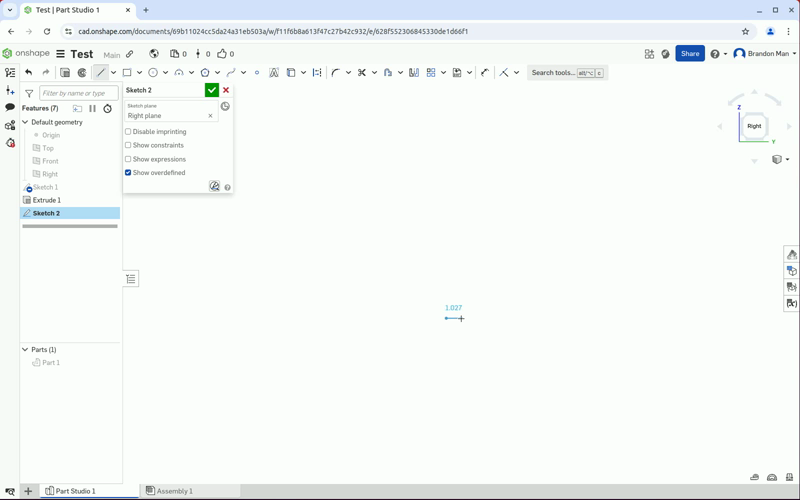
scroll(6)
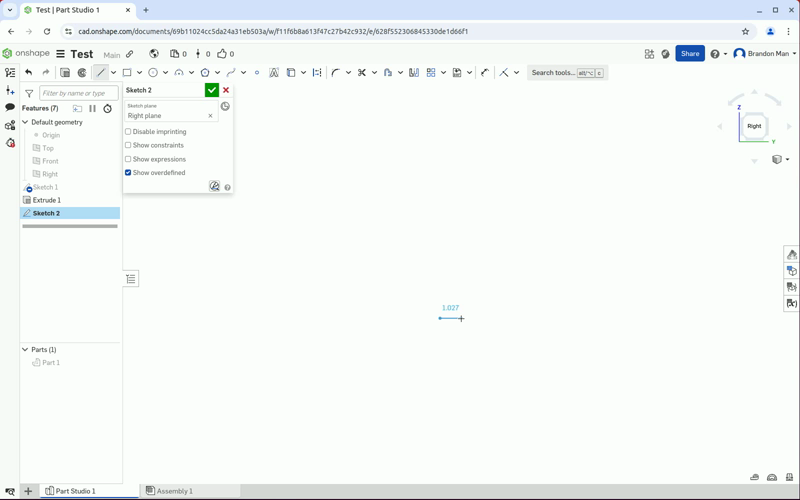
scroll(6)
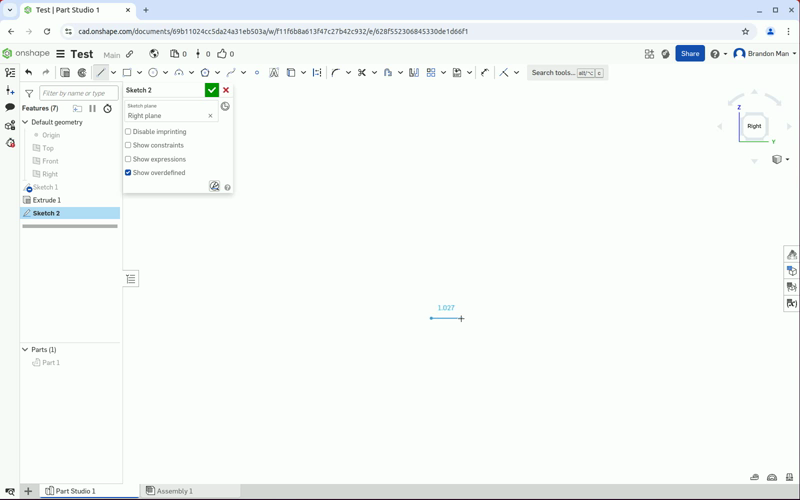
scroll(6)
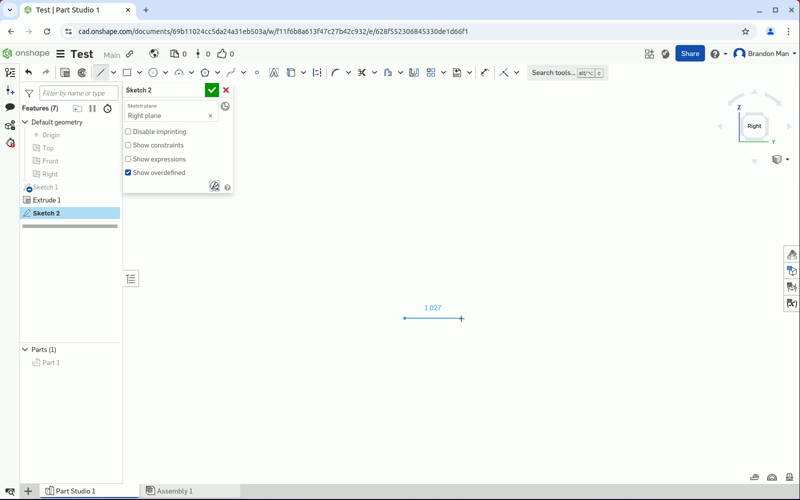
click(461, 318)
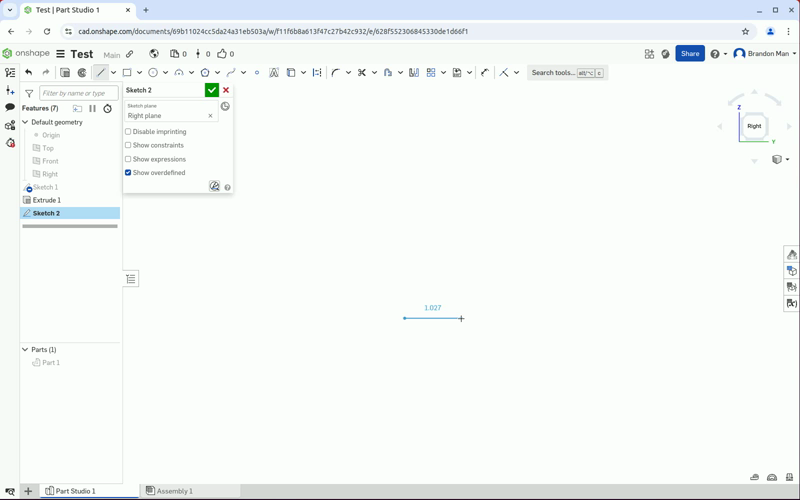
scroll(-6)
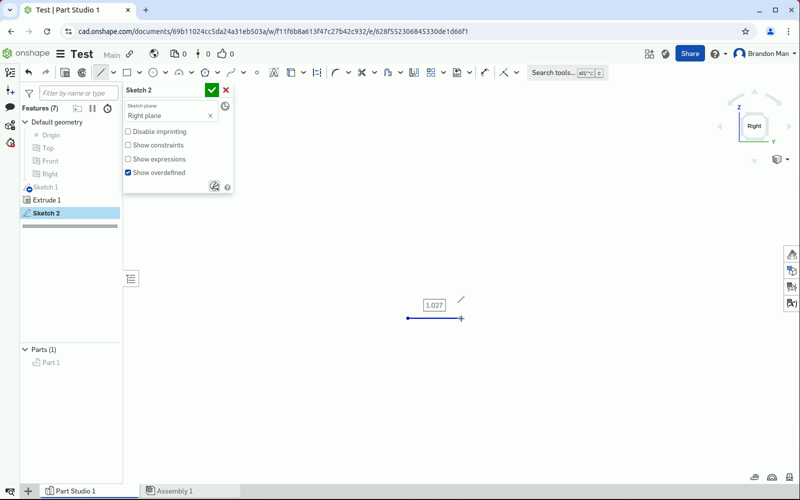
scroll(-6)
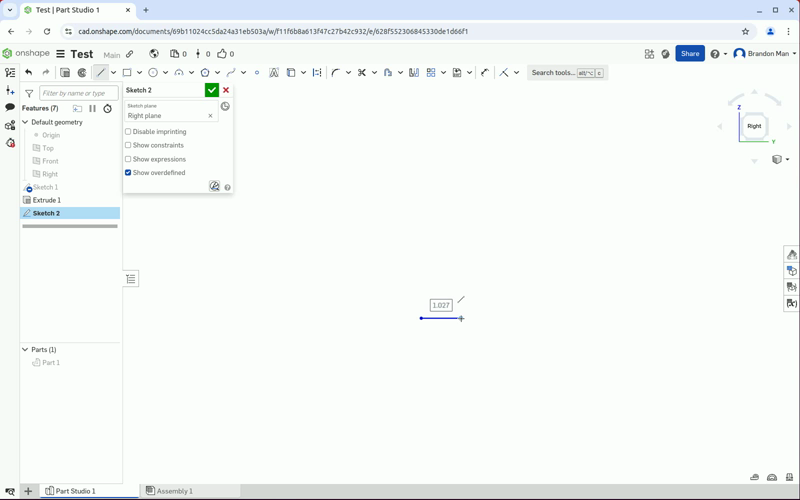
scroll(-6)
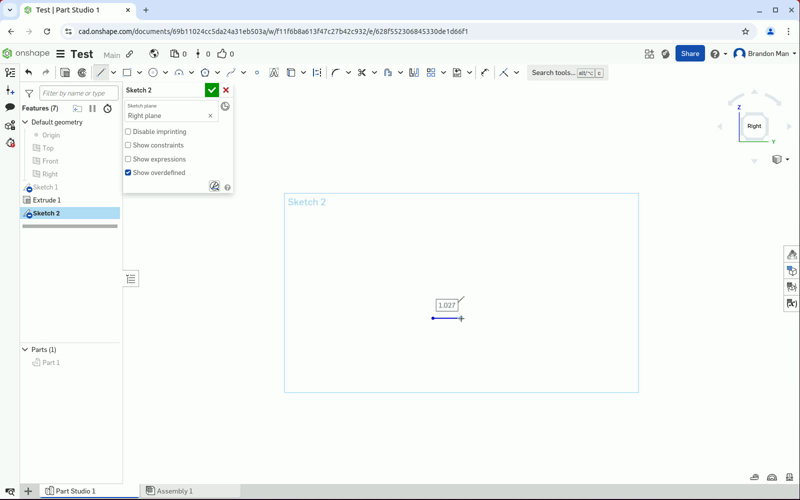
scroll(-6)
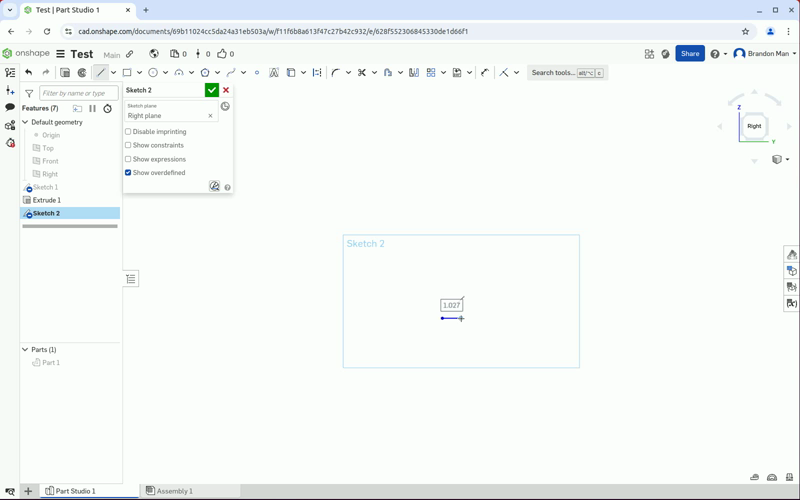
scroll(-6)
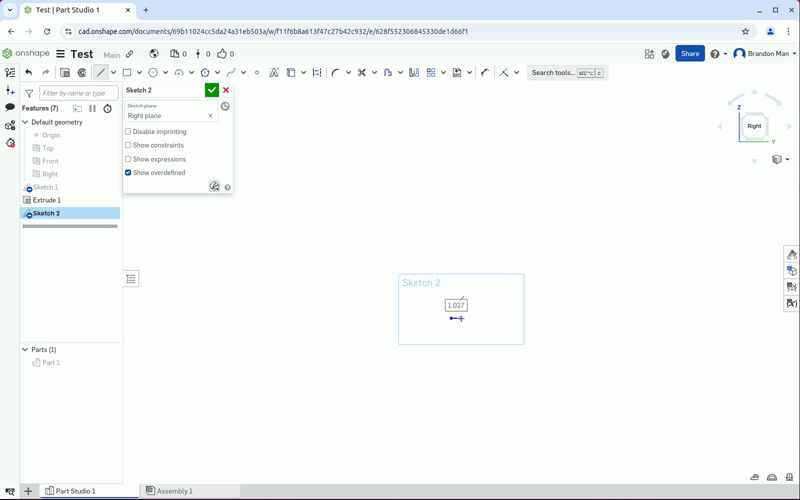
scroll(-6)
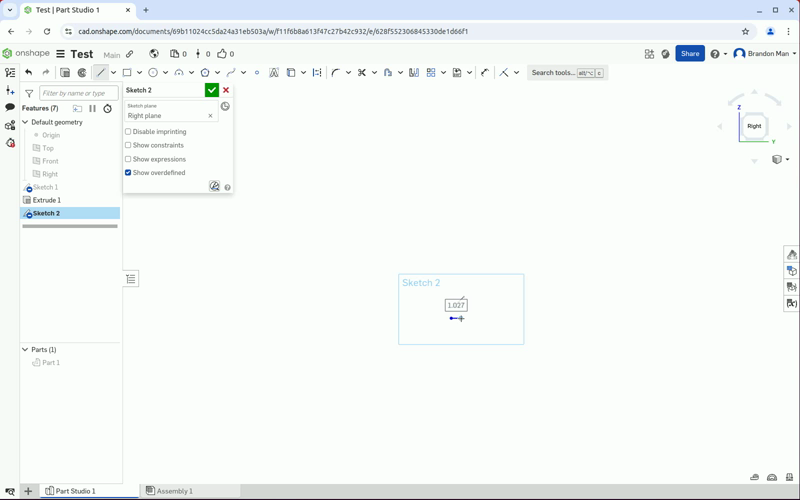
scroll(-6)
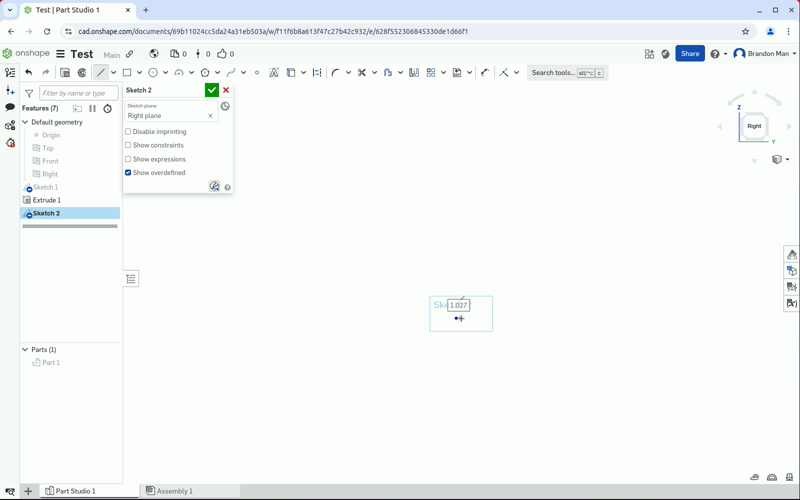
key_up(shift)
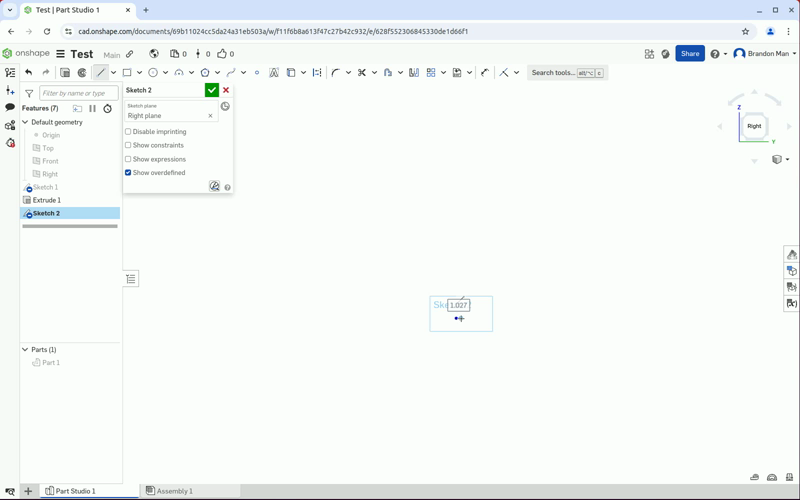
key_down(shift)
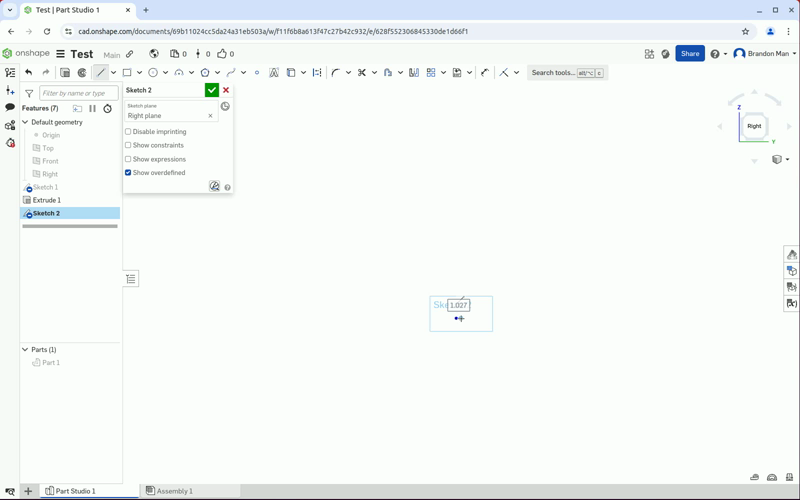
mouse_move(461, 250)
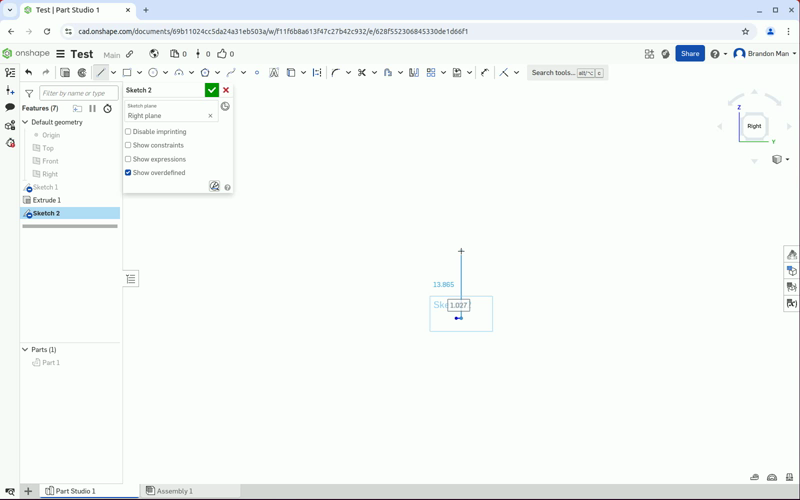
click(461, 250)
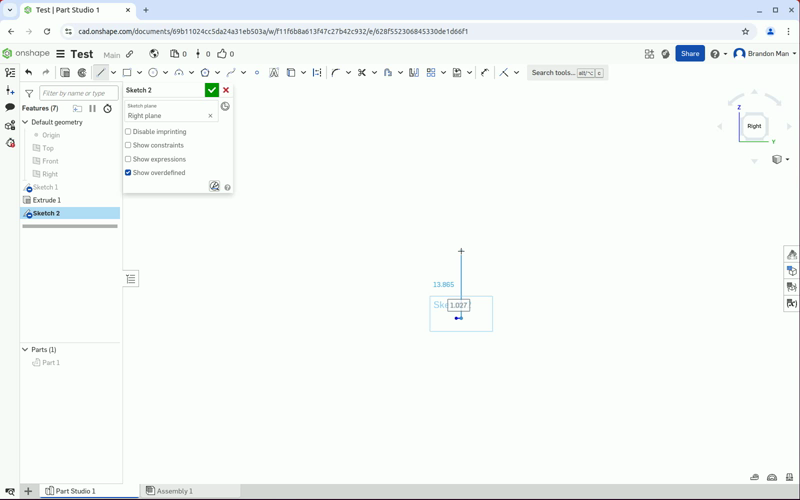
key_up(shift)
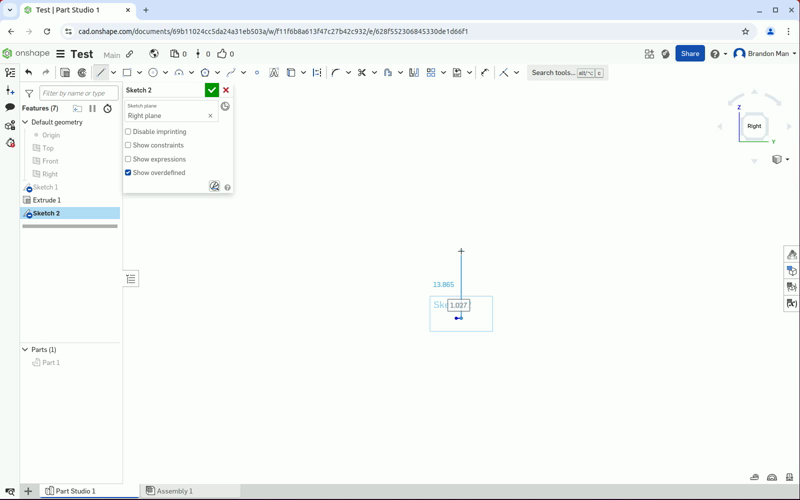
key_down(shift)
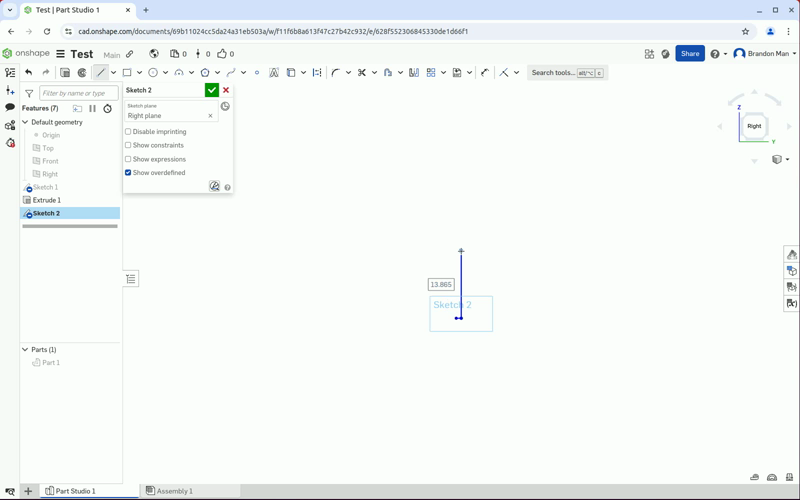
mouse_move(491, 250)
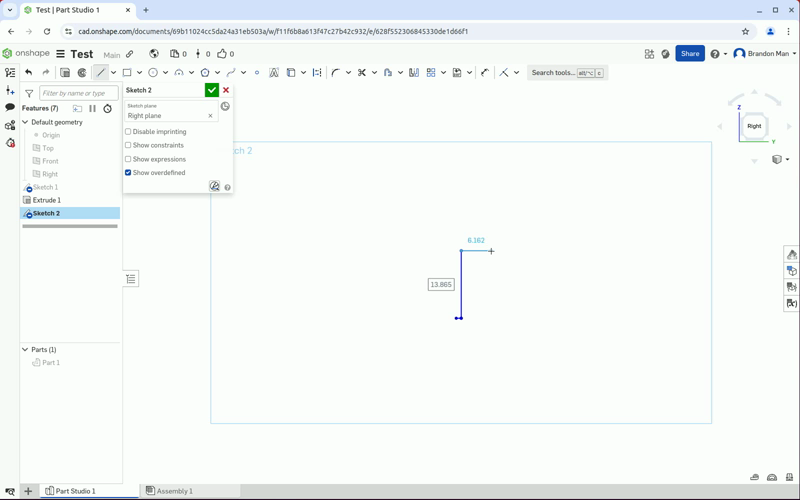
mouse_move(456, 250)
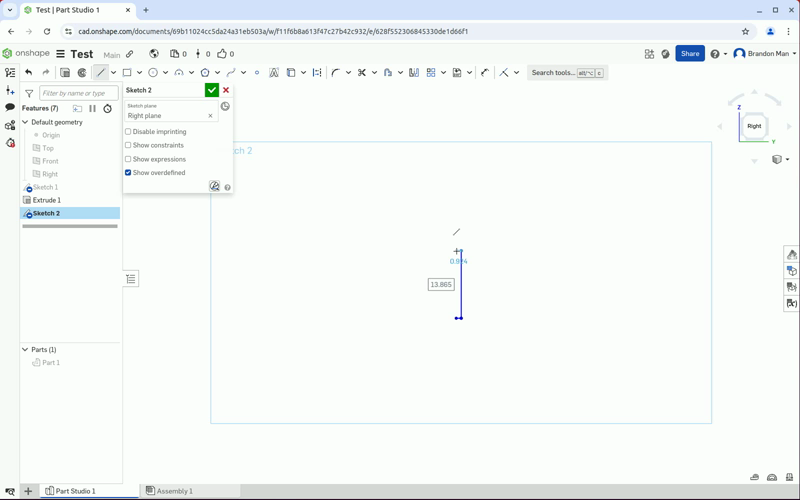
scroll(6)
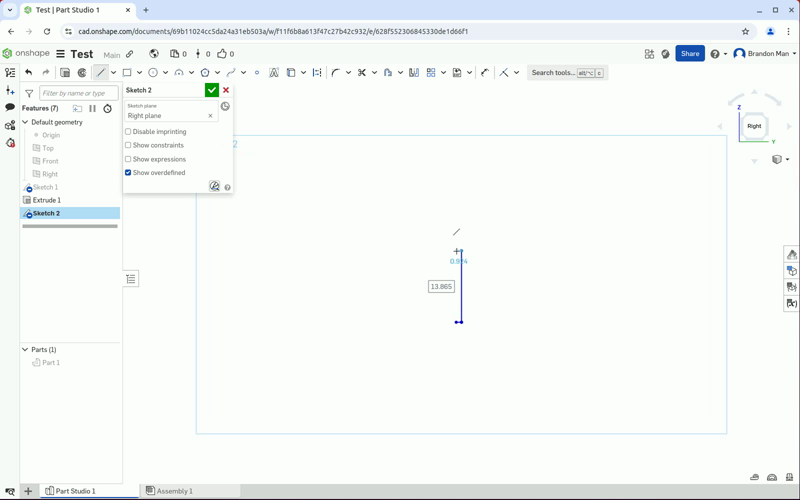
scroll(6)
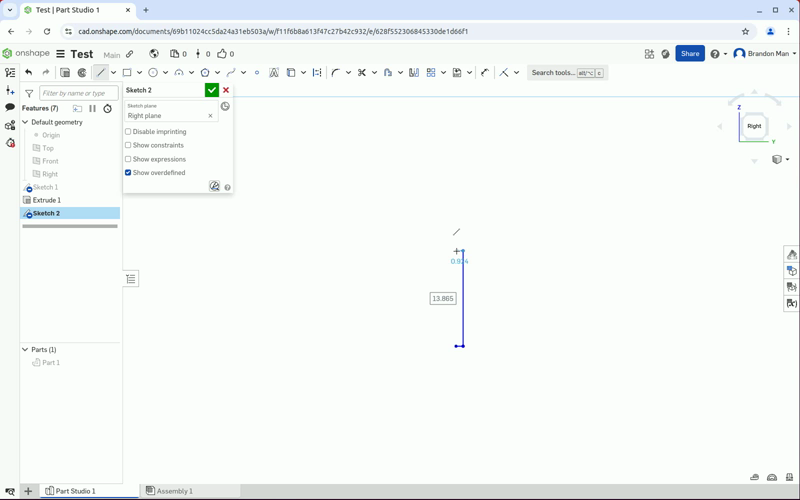
scroll(6)
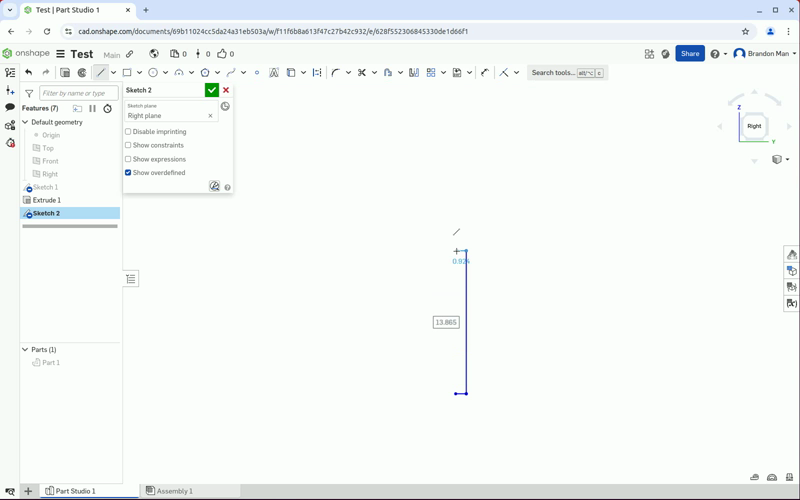
scroll(6)
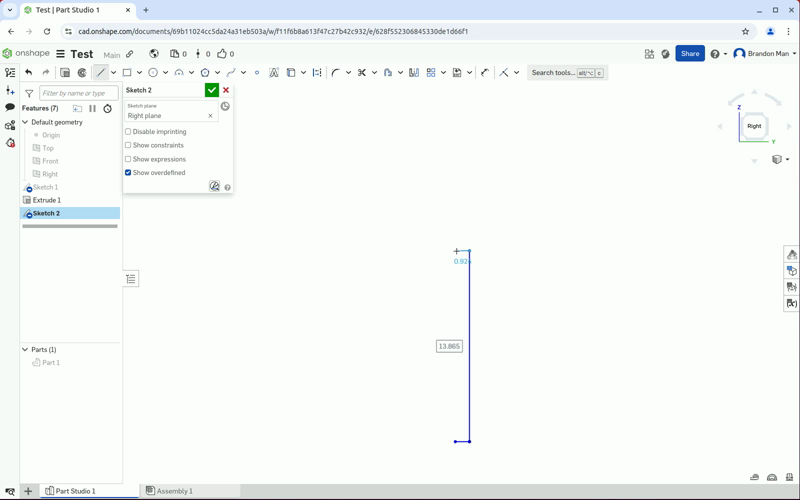
scroll(6)
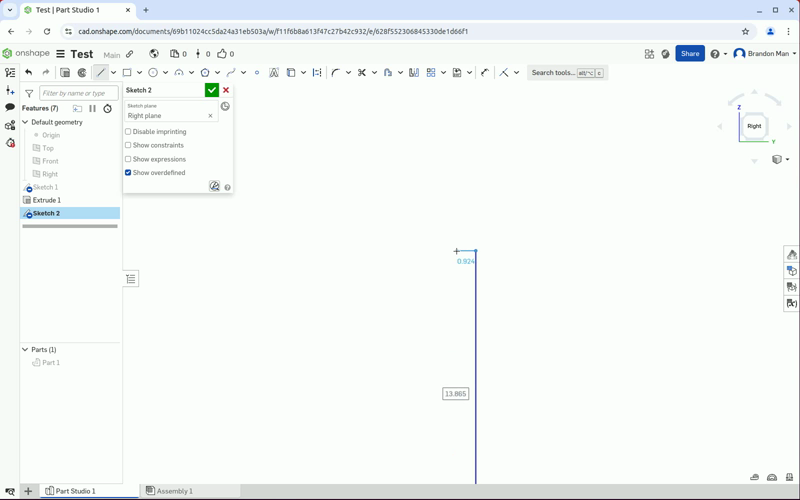
scroll(6)
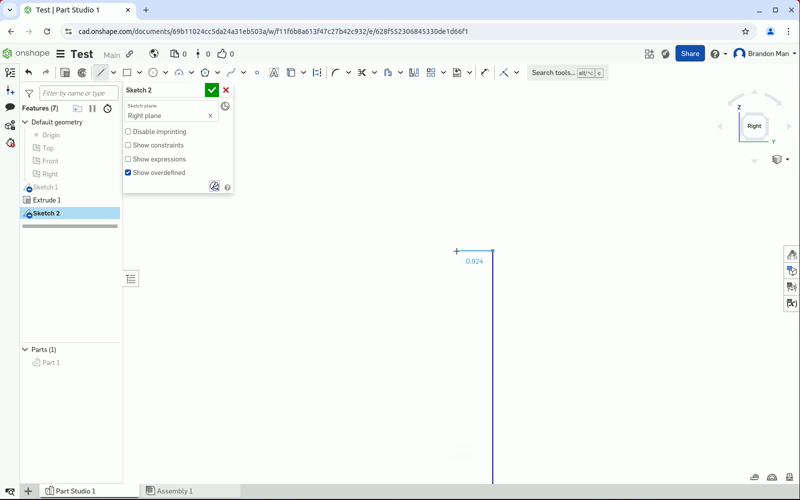
scroll(6)
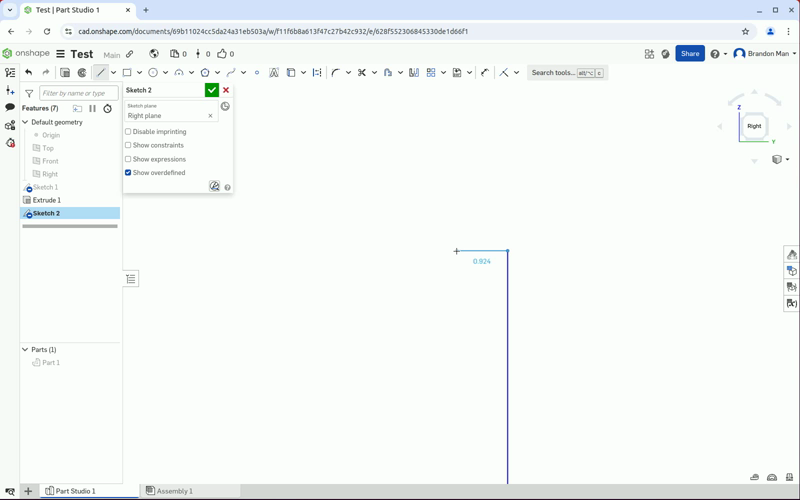
click(456, 250)
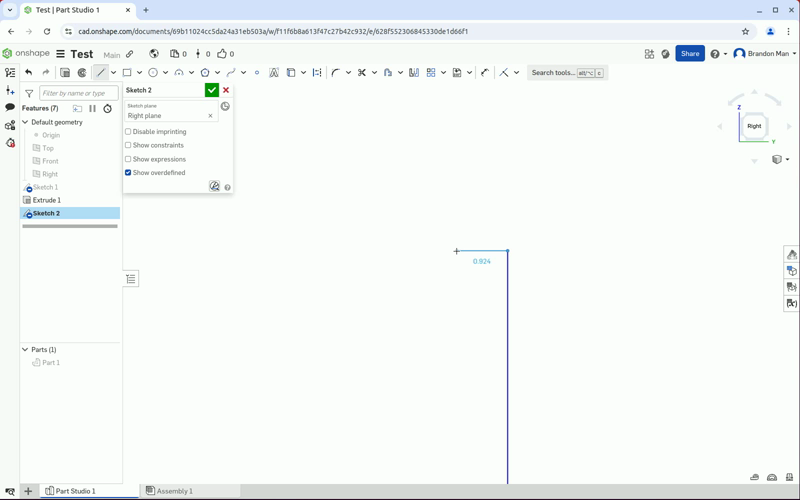
scroll(-6)
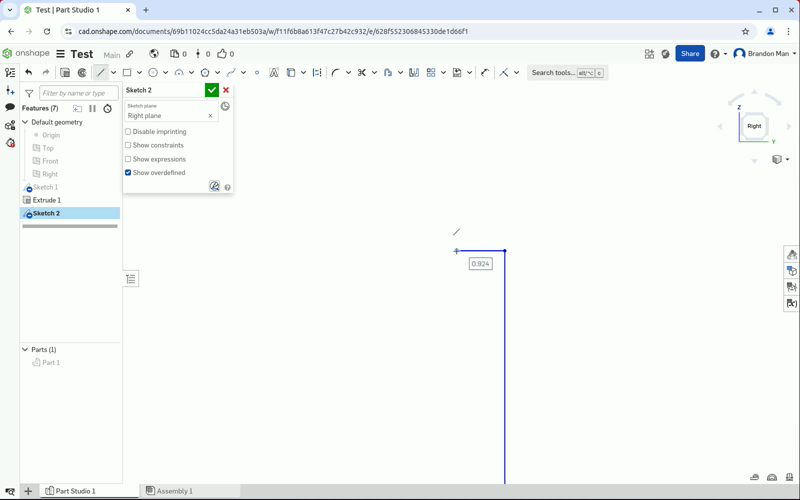
scroll(-6)
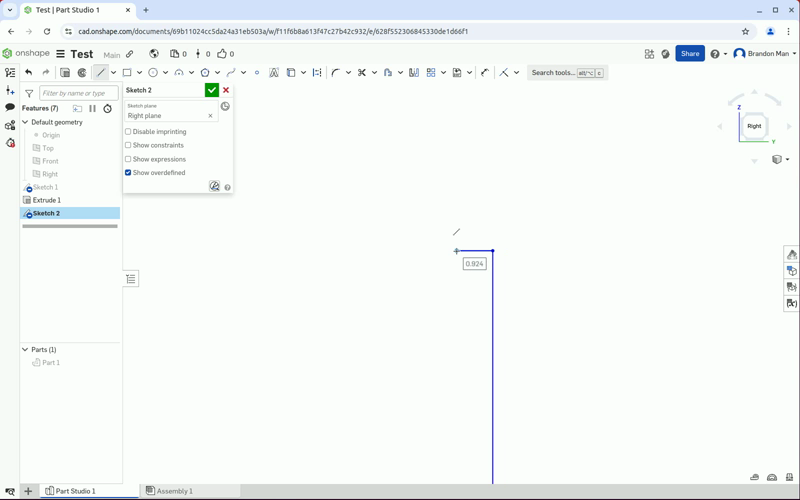
scroll(-6)
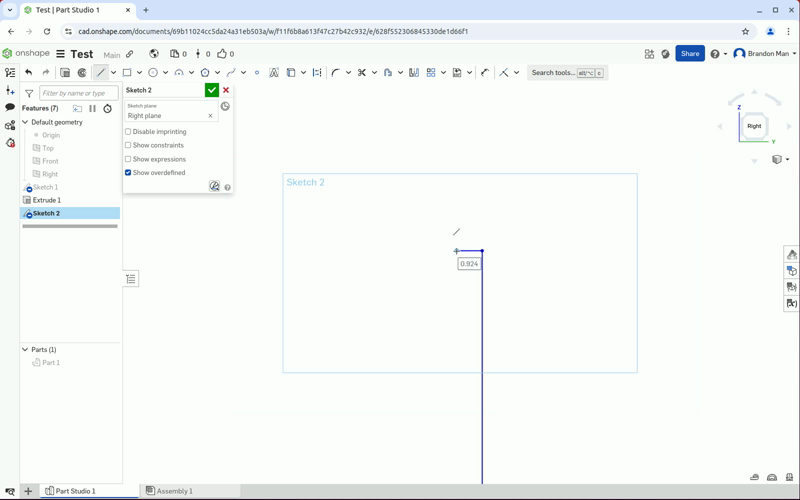
scroll(-6)
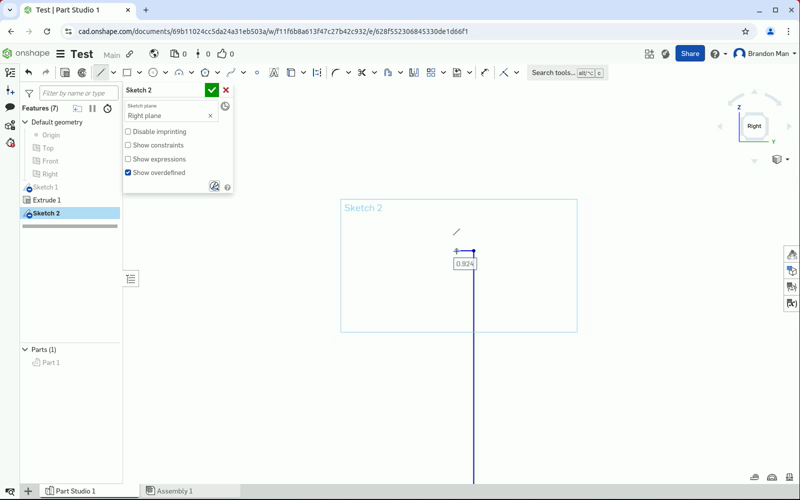
scroll(-6)
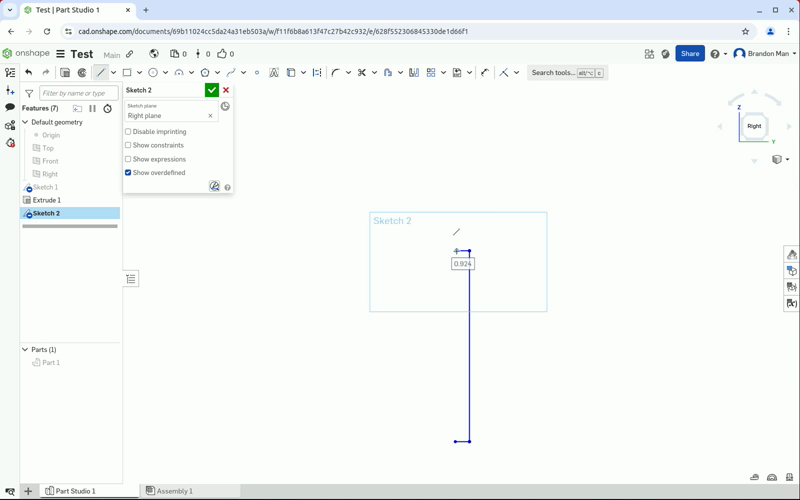
scroll(-6)
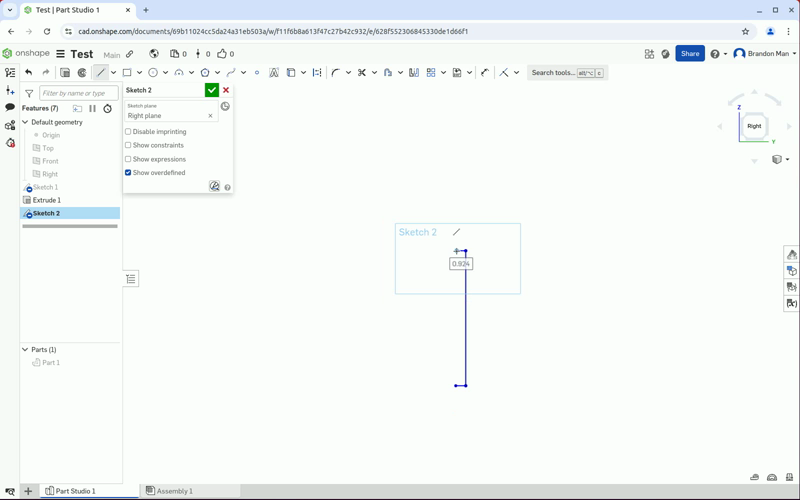
scroll(-6)
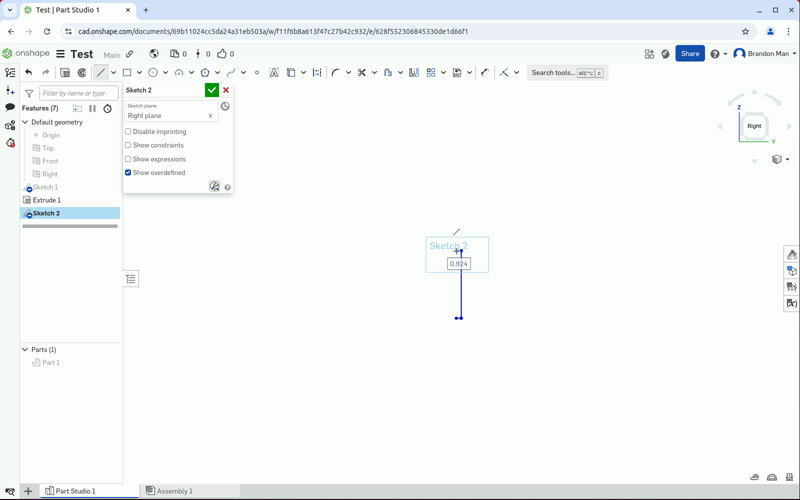
key_up(shift)
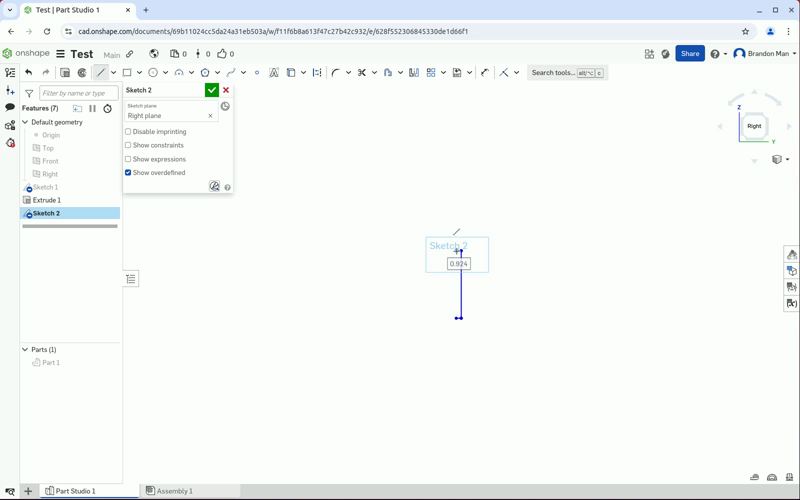
key_down(shift)
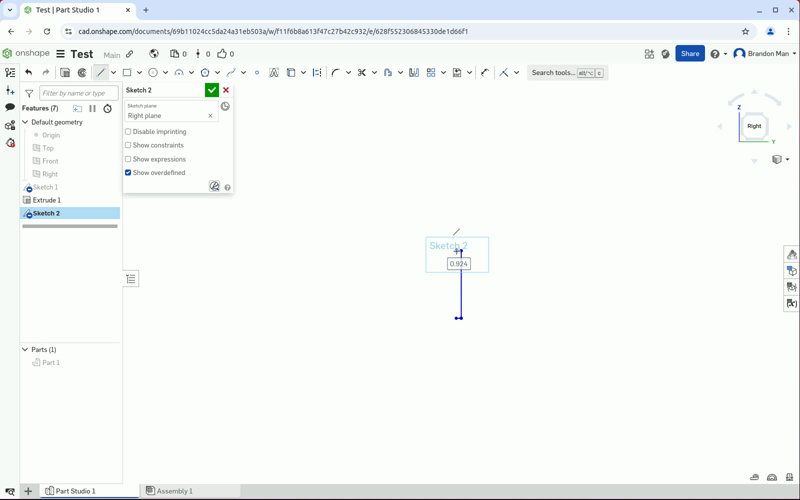
mouse_move(456, 318)
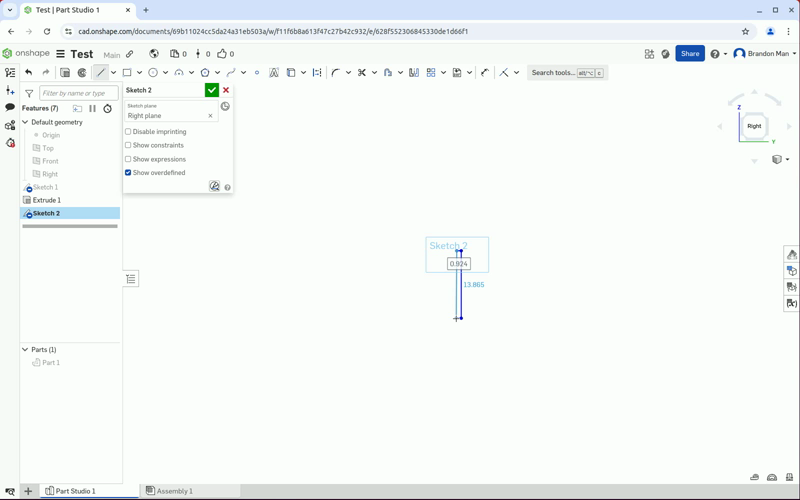
key_up(shift)
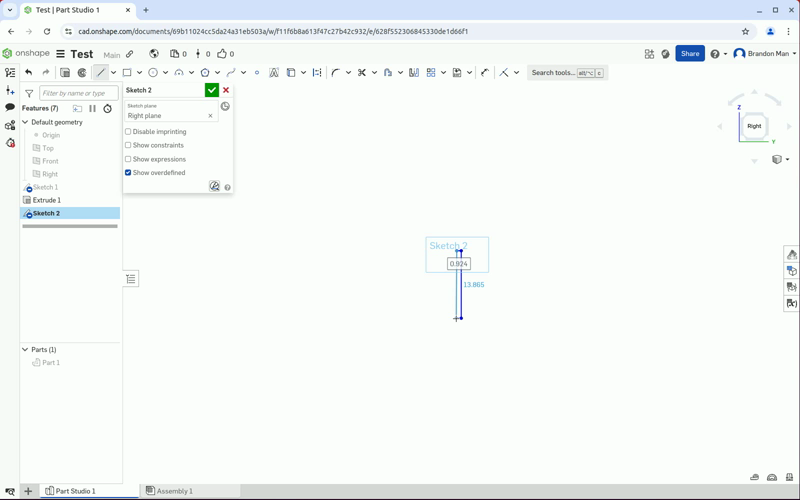
click(456, 318)
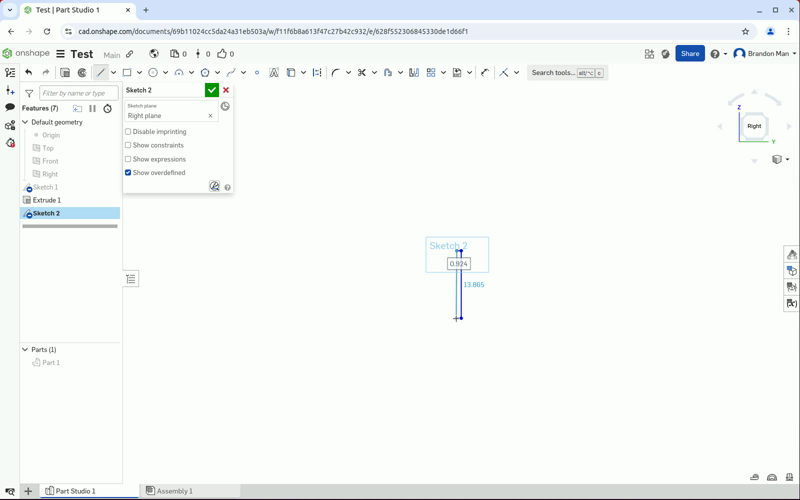
key(esc)
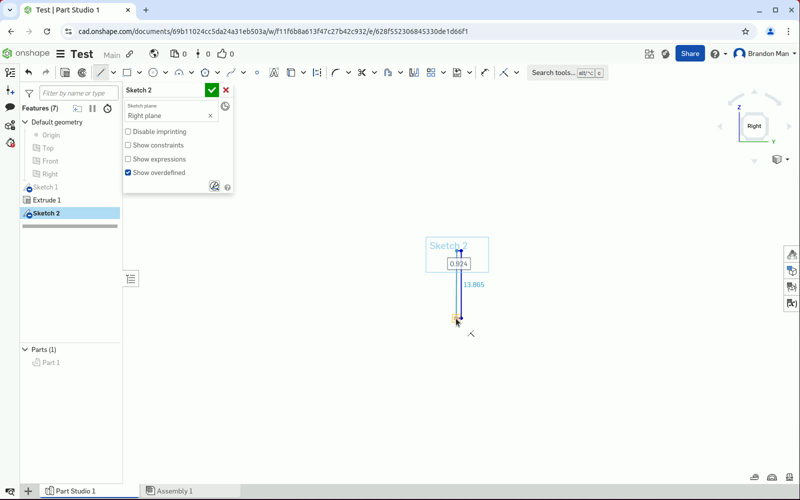
mouse_move(458, 291)
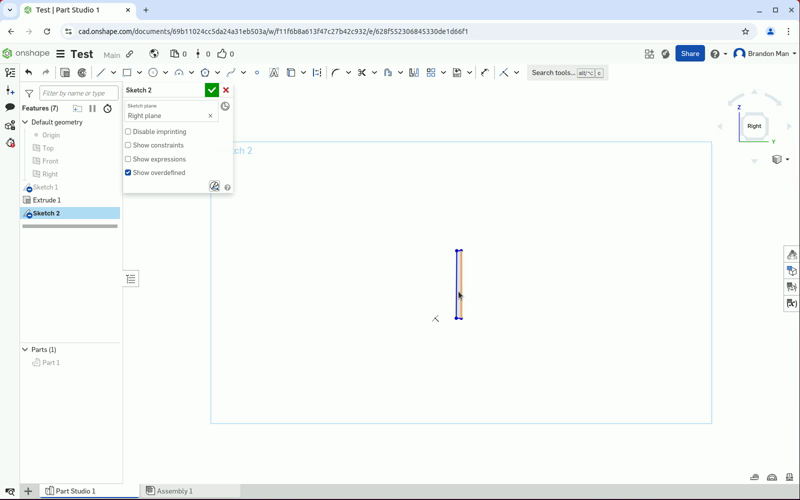
scroll(6)
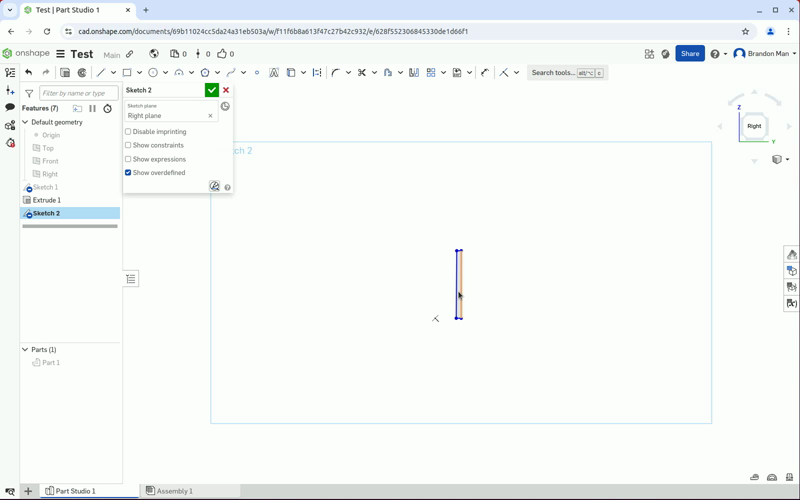
scroll(6)
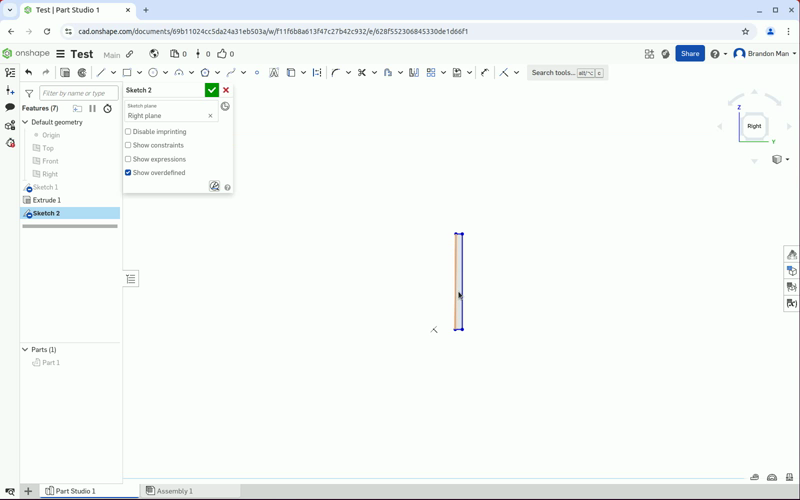
scroll(6)
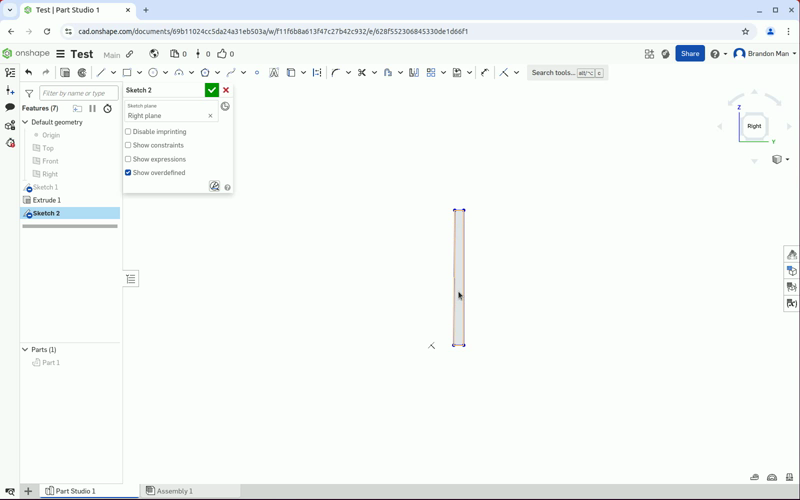
scroll(6)
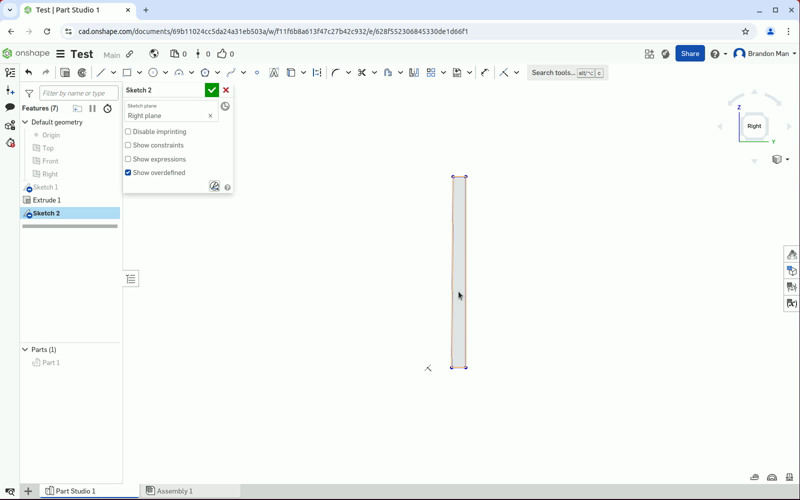
scroll(6)
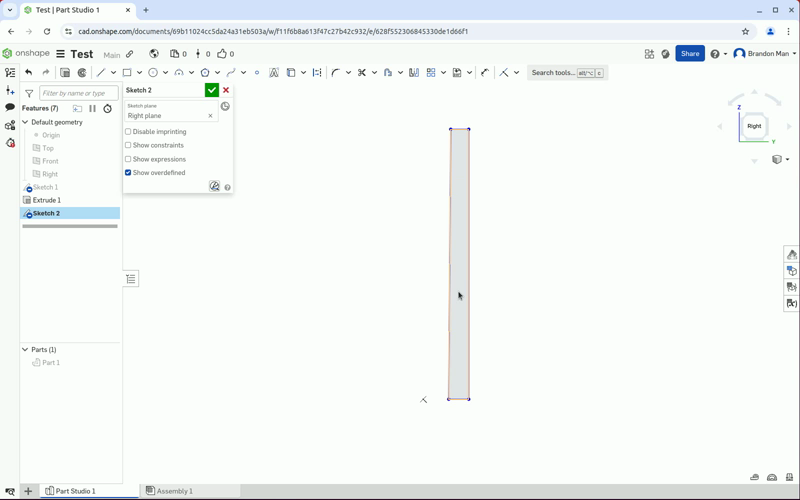
scroll(6)
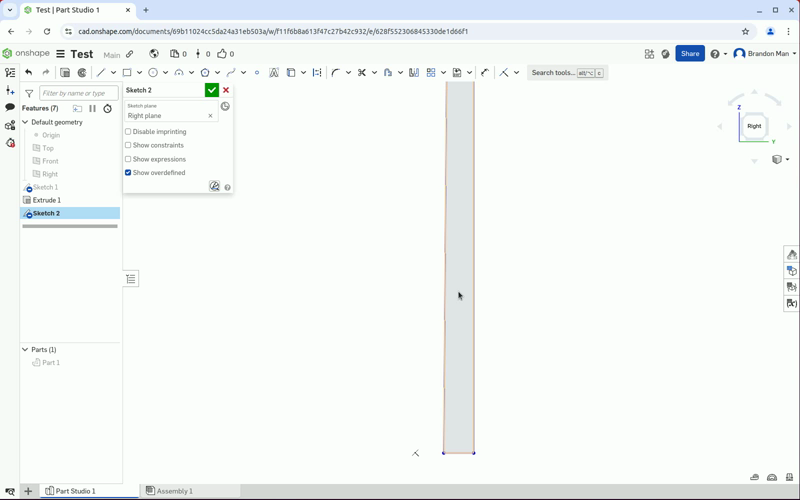
scroll(6)
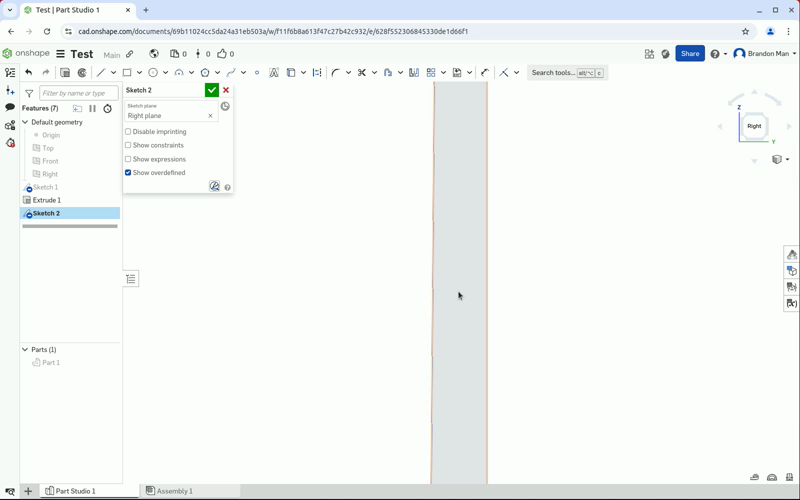
click(458, 291)
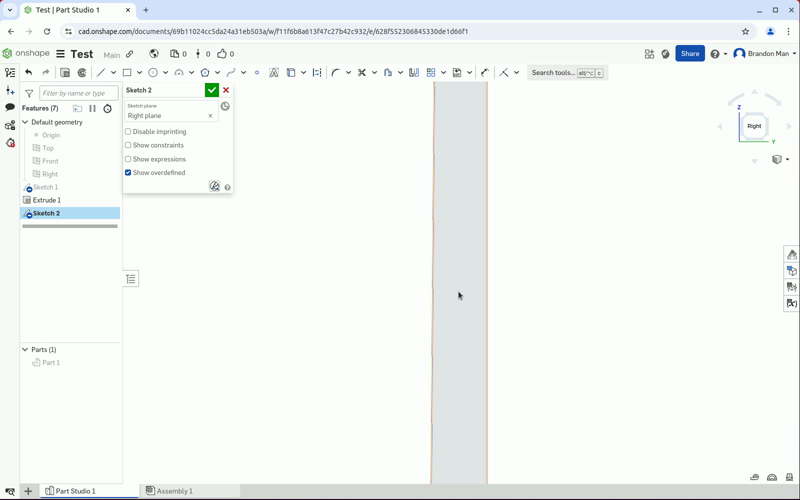
scroll(-6)
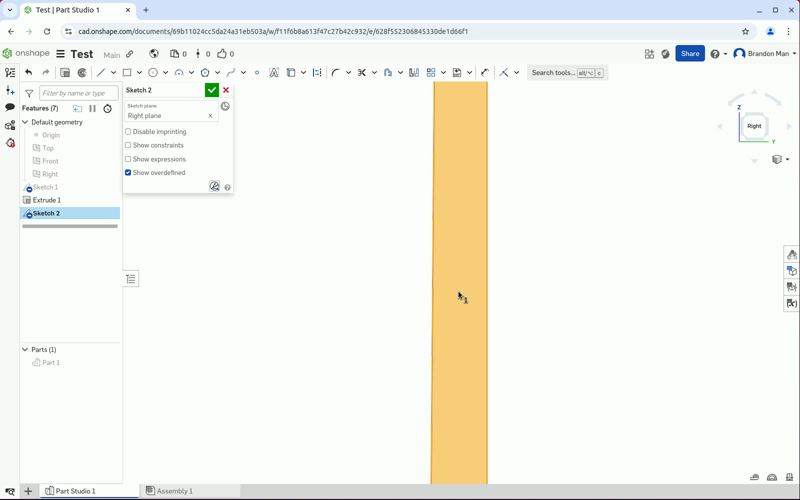
scroll(-6)
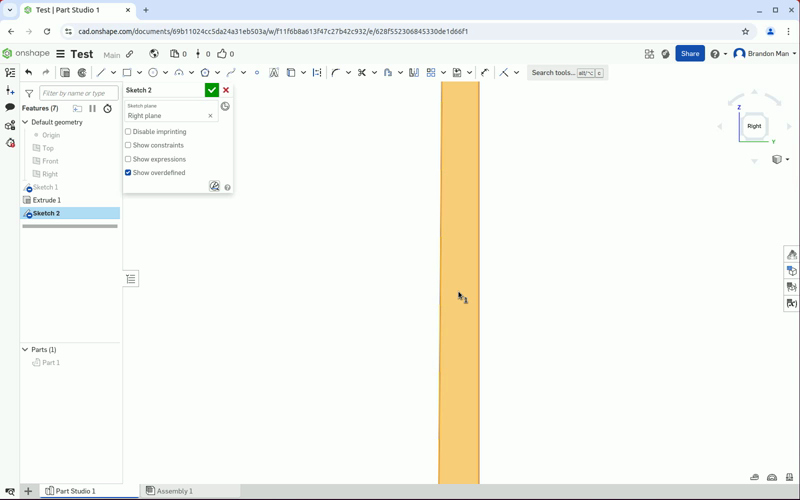
scroll(-6)
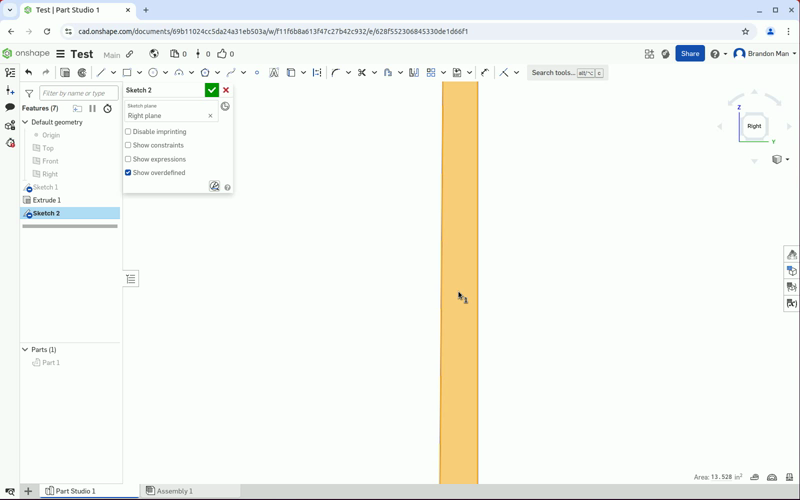
scroll(-6)
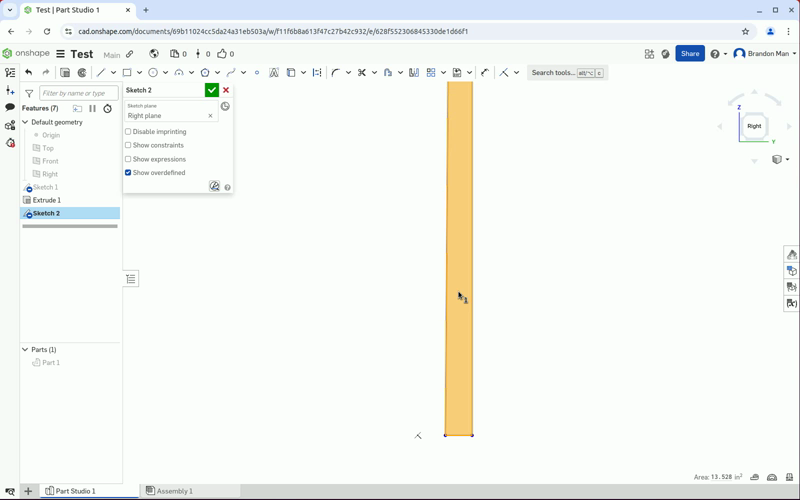
scroll(-6)
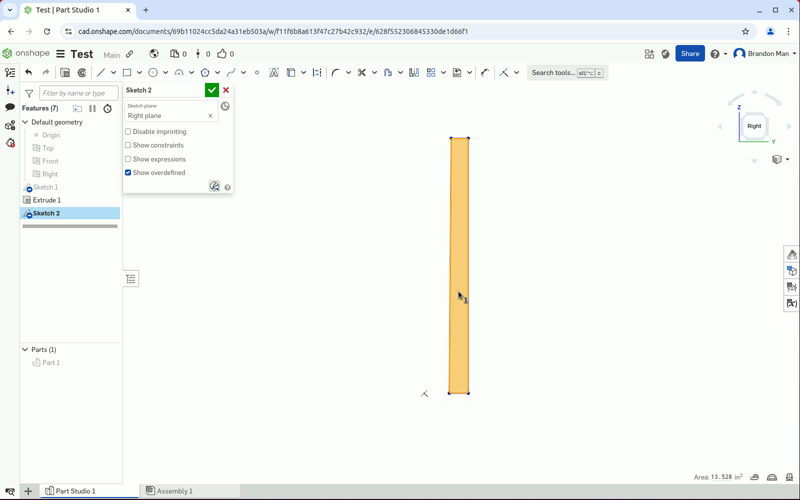
scroll(-6)
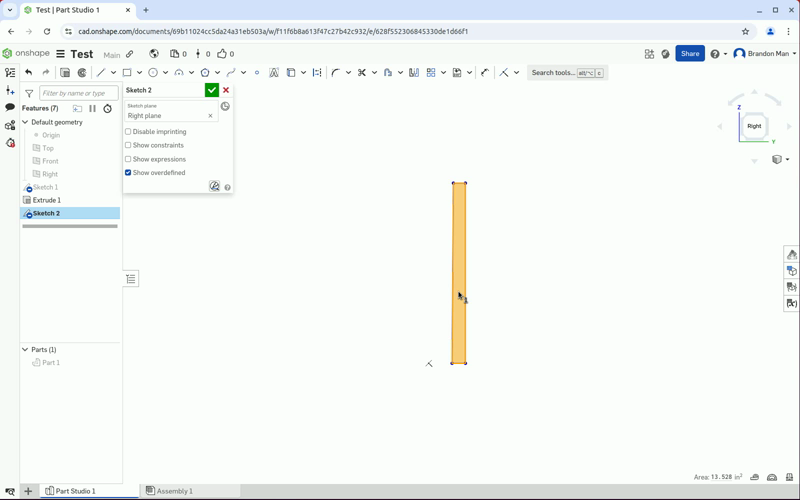
scroll(-6)
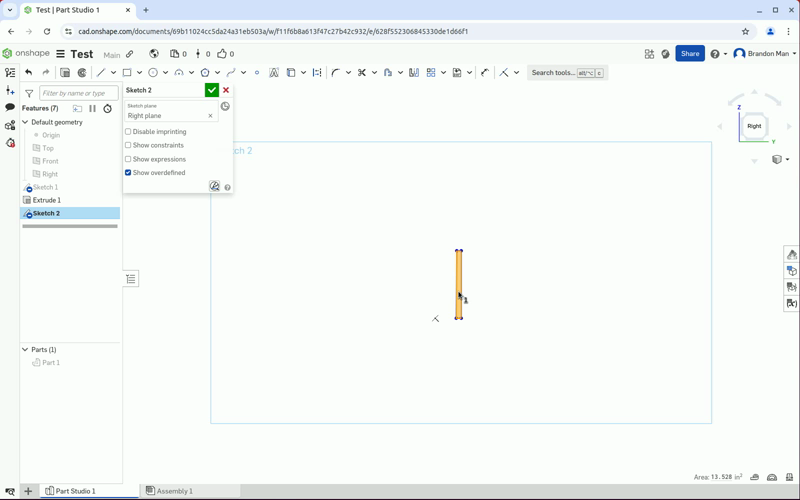
mouse_move(73, 352)
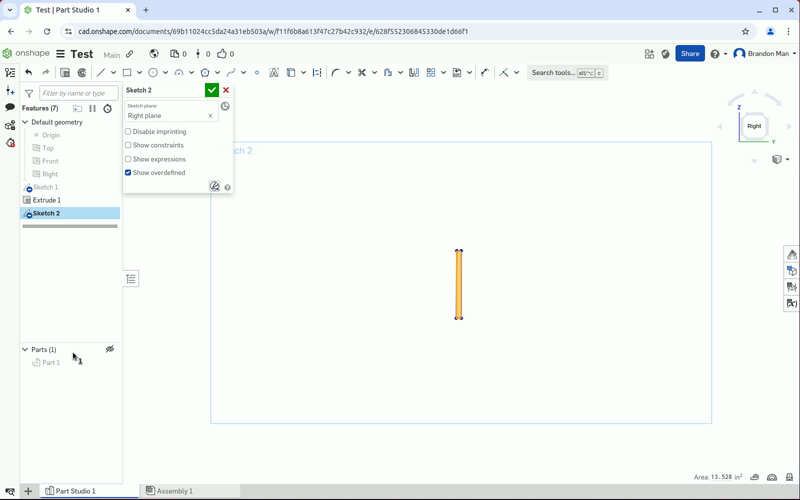
key(shift+y)
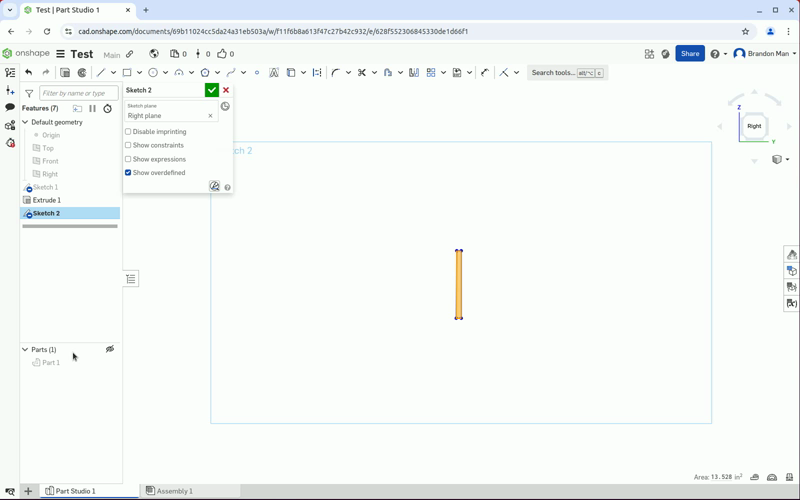
key(shift+e)
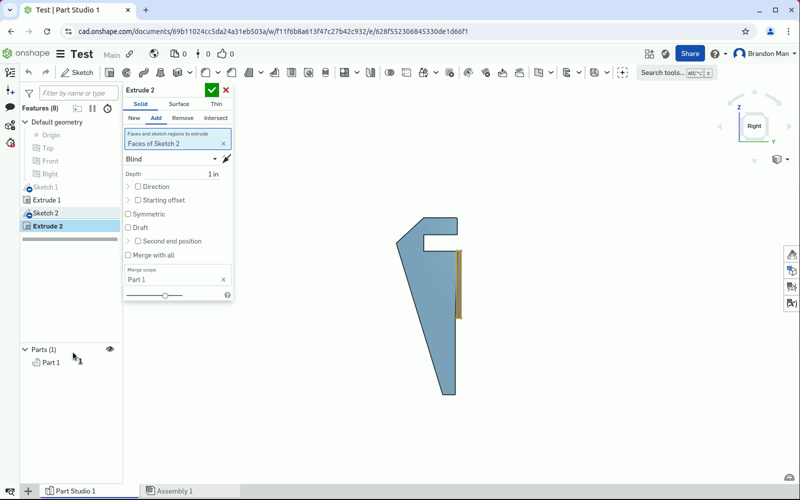
mouse_move(143, 106)
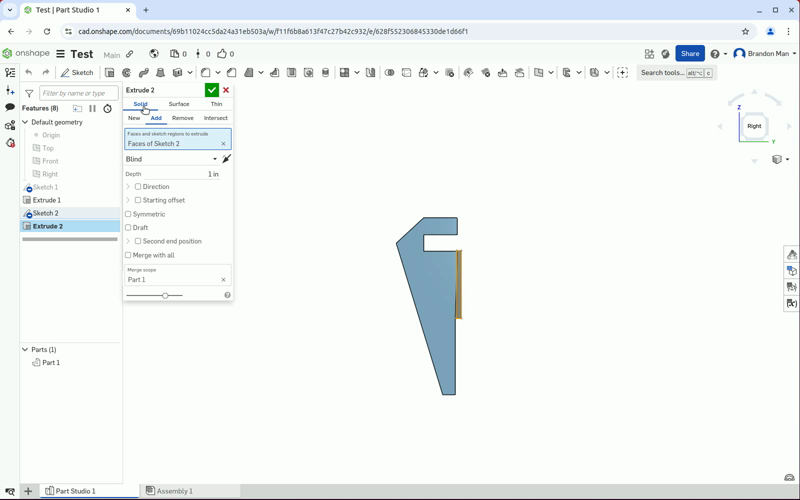
click(143, 106)
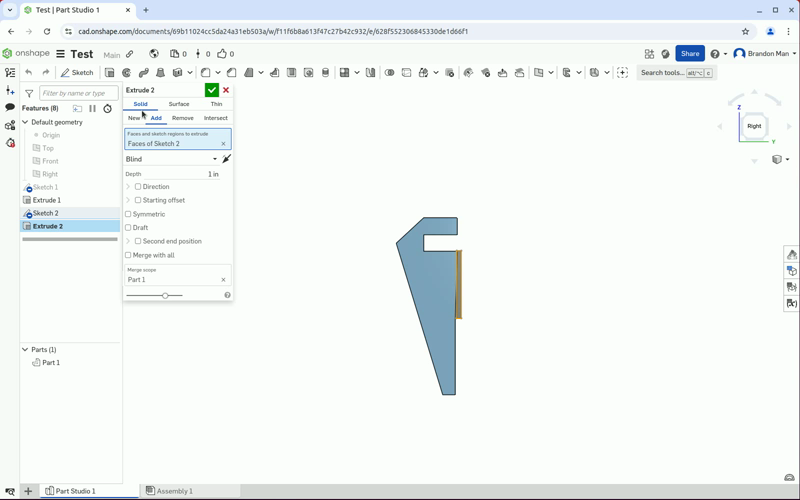
mouse_move(137, 120)
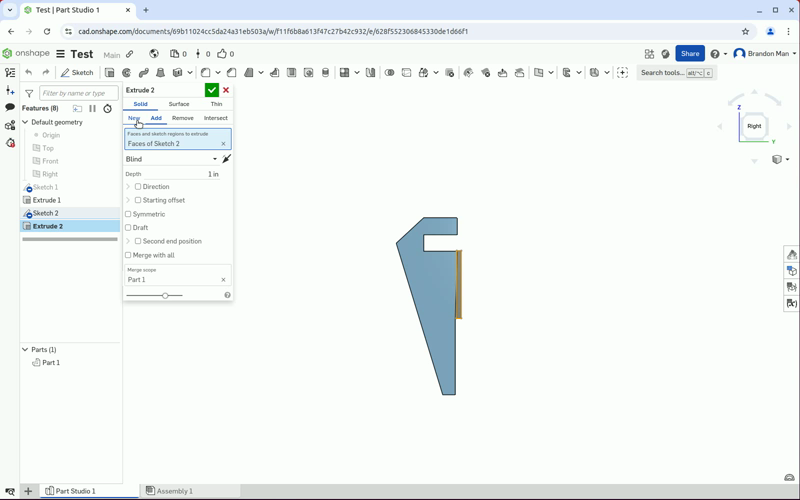
click(137, 120)
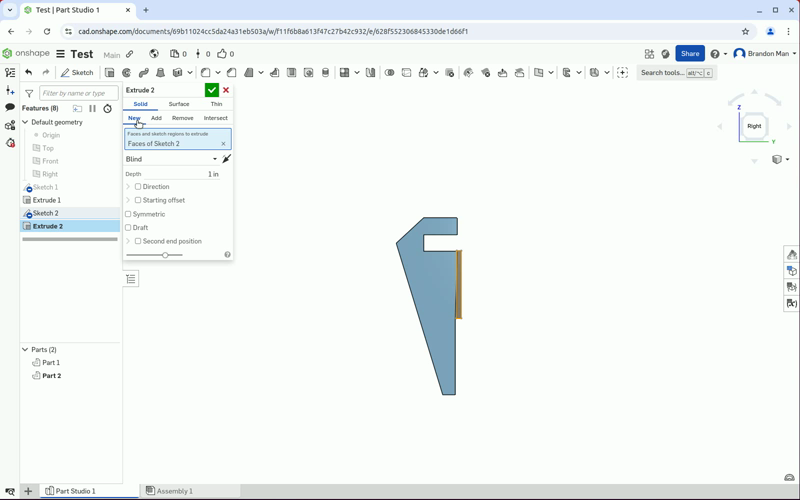
key(tab, 4)
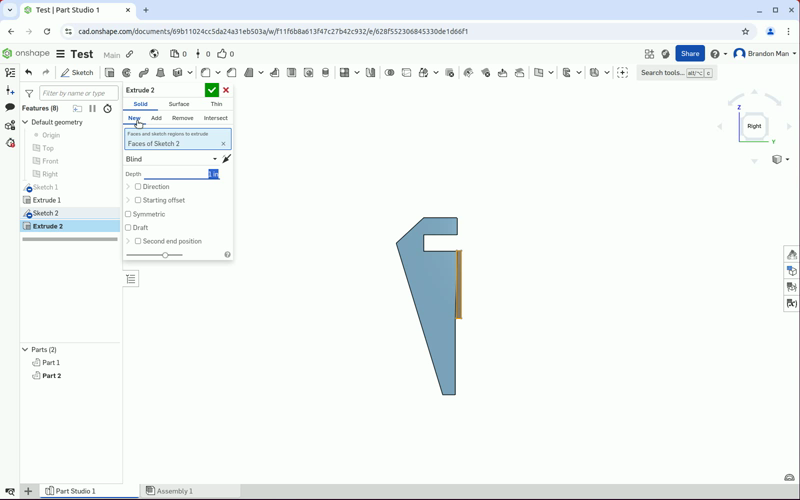
text(5.055)
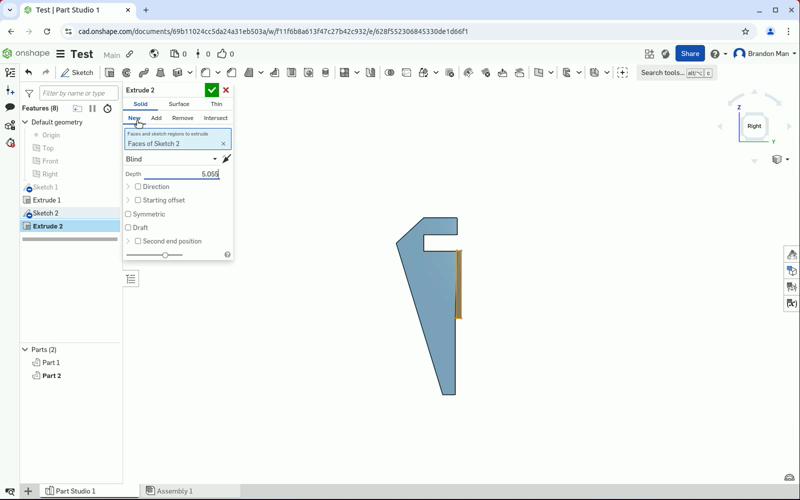
key(enter)
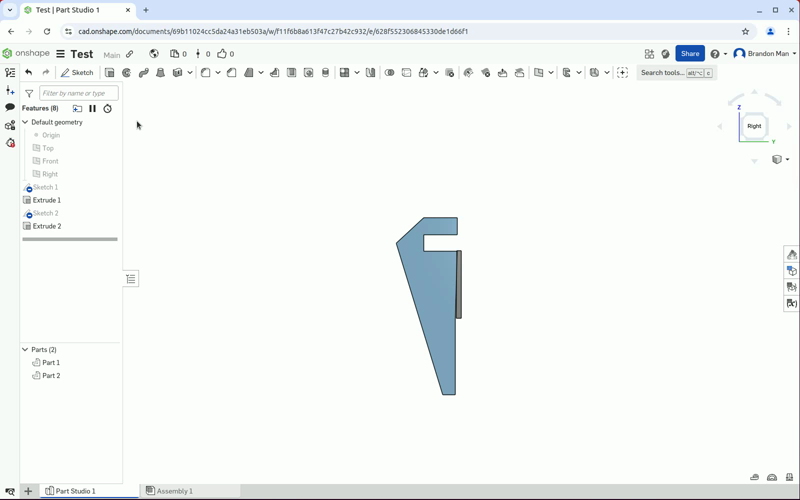
key(shift+h)
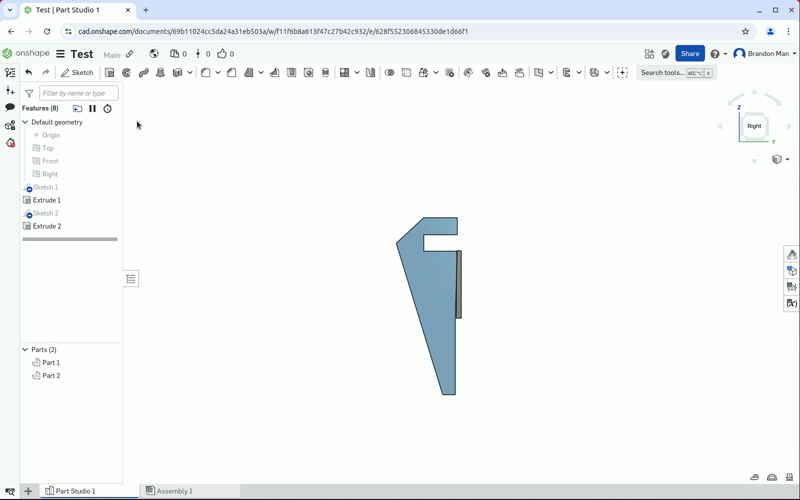
key(shift+h)
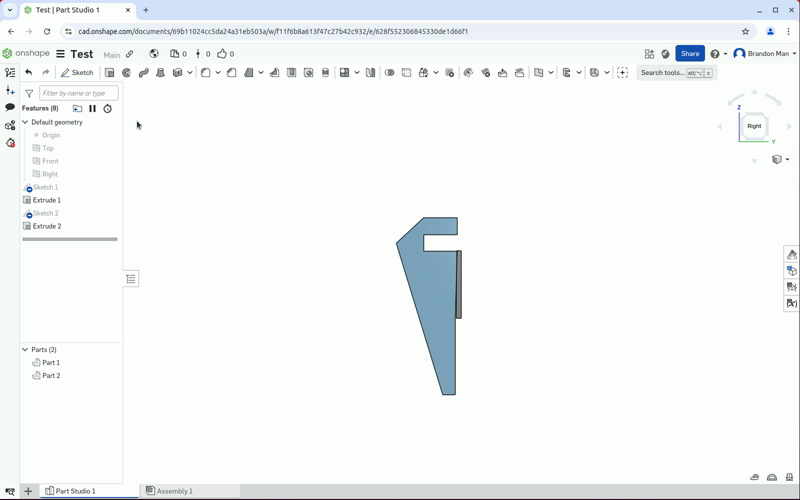
mouse_move(73, 189)
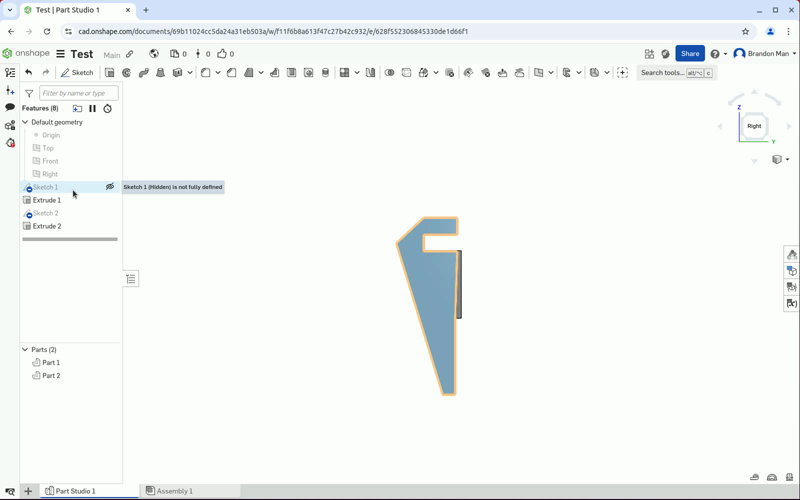
click(73, 189)
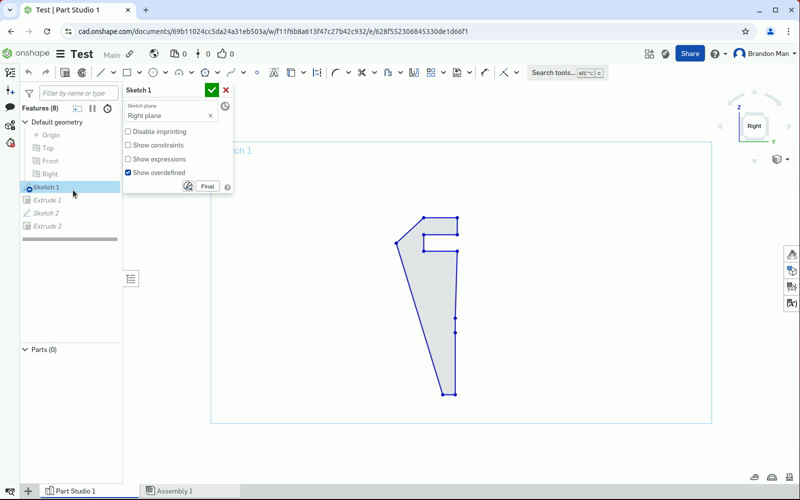
mouse_move(229, 92)
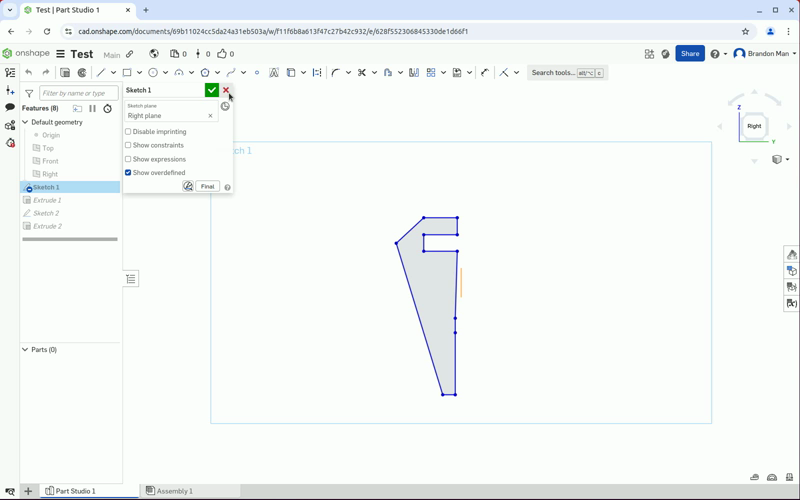
click(229, 92)
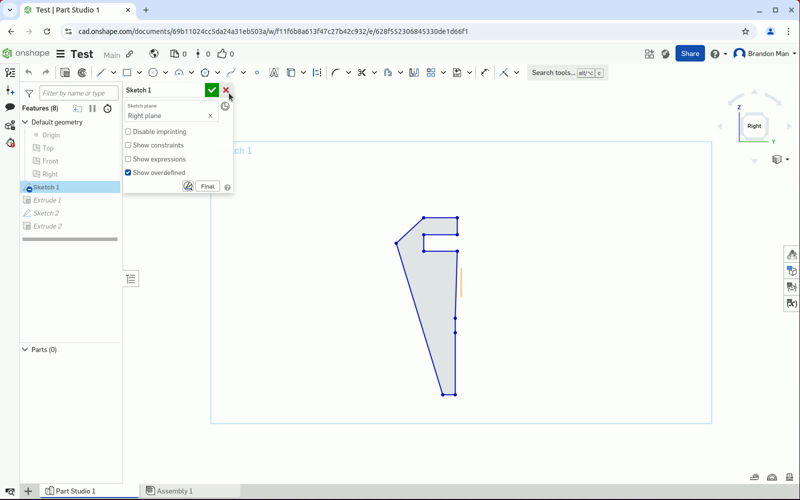
key(shift+s)
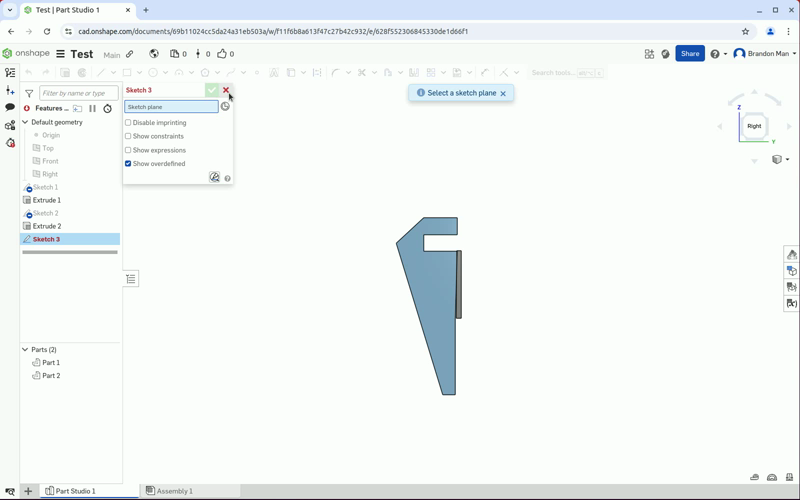
mouse_move(73, 176)
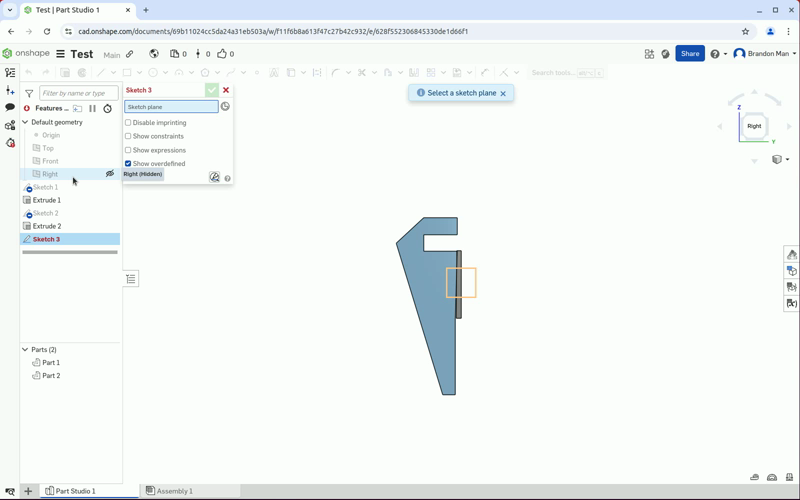
click(73, 176)
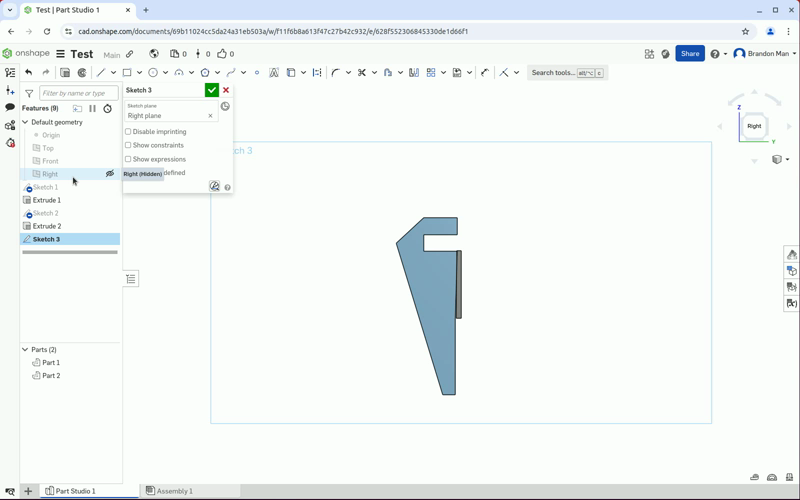
mouse_move(73, 352)
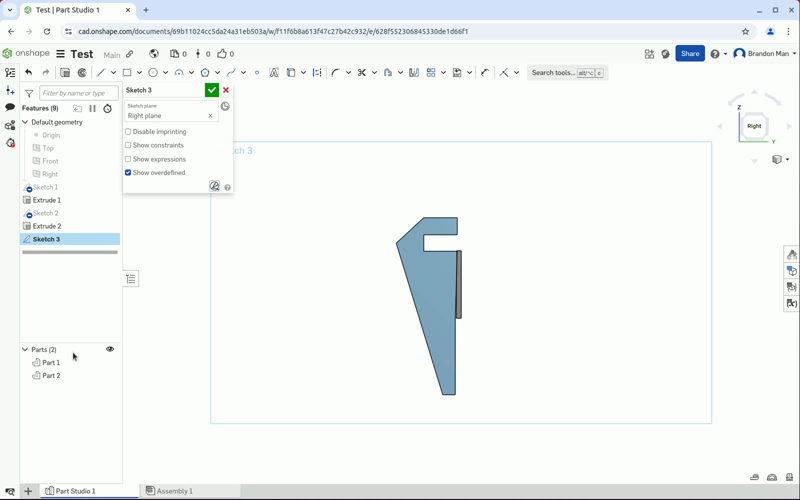
key(y)
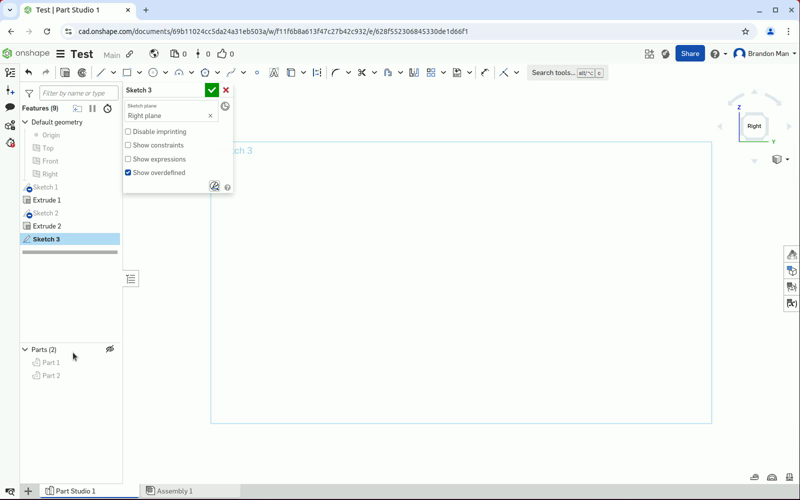
key(l)
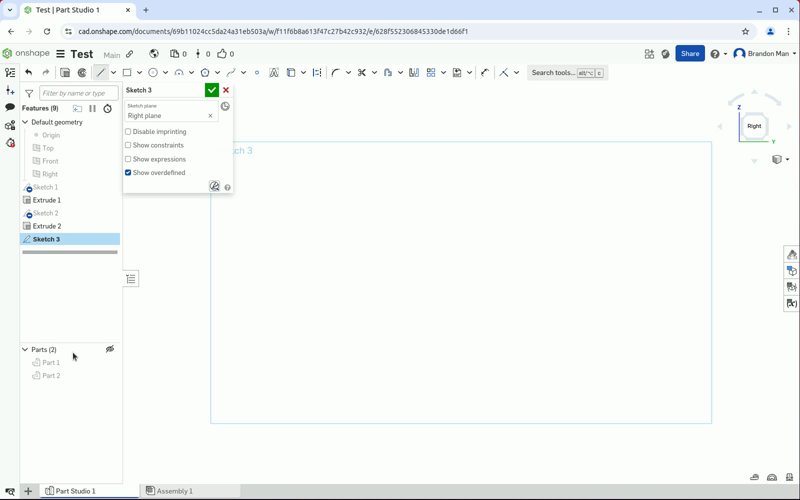
key_down(shift)
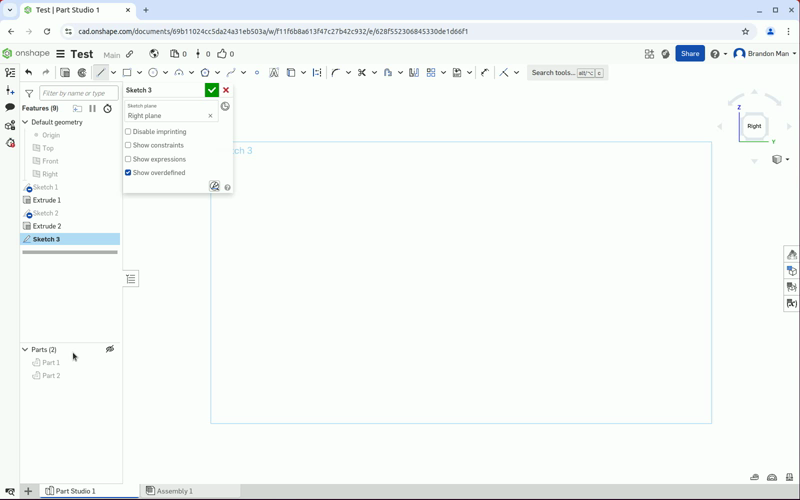
mouse_move(456, 395)
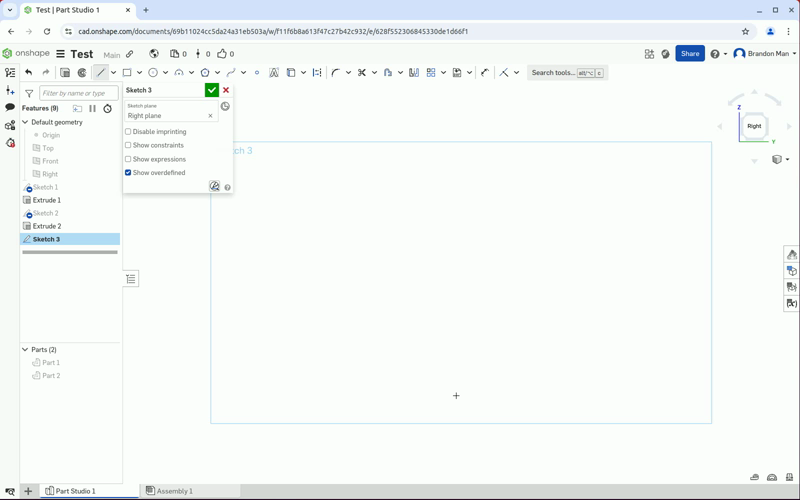
click(456, 395)
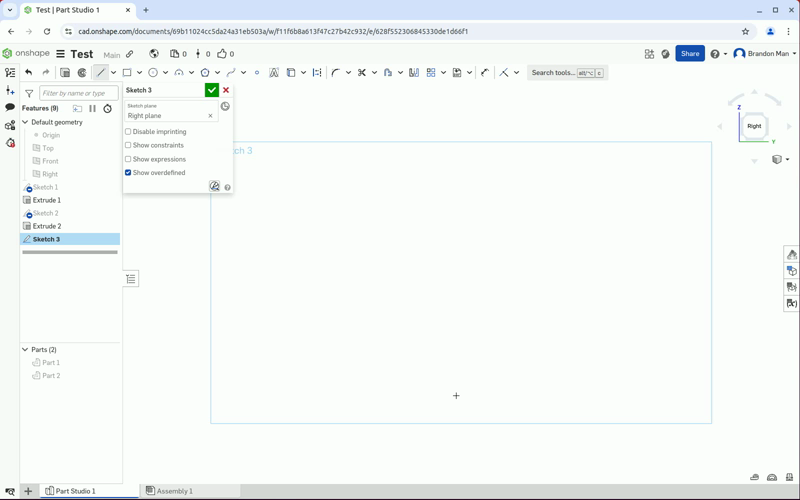
key_up(shift)
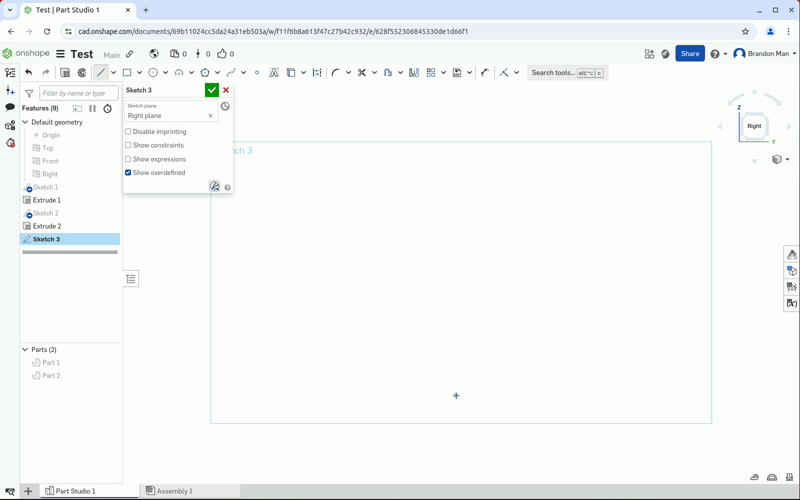
key_down(shift)
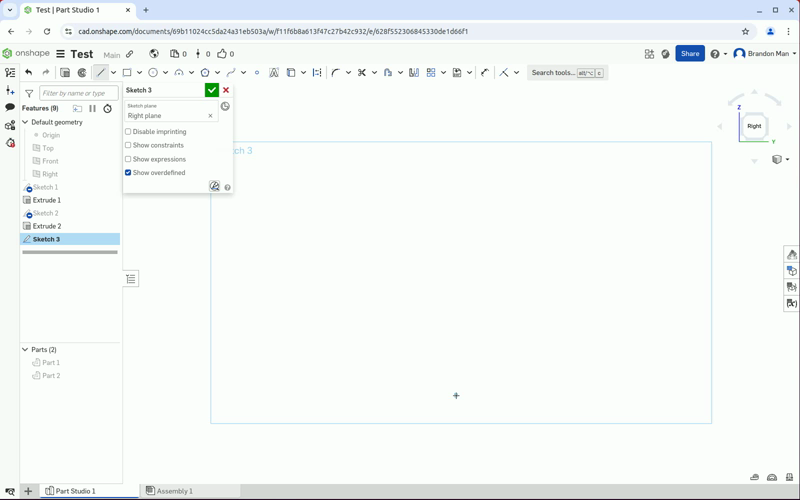
mouse_move(486, 395)
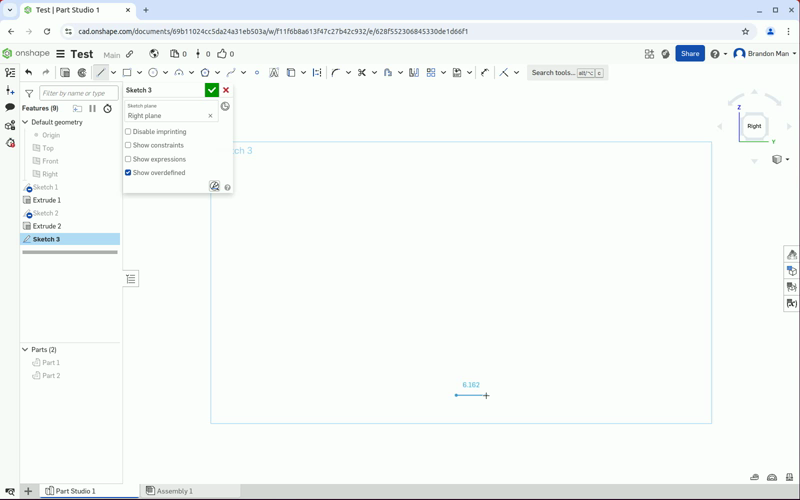
mouse_move(461, 395)
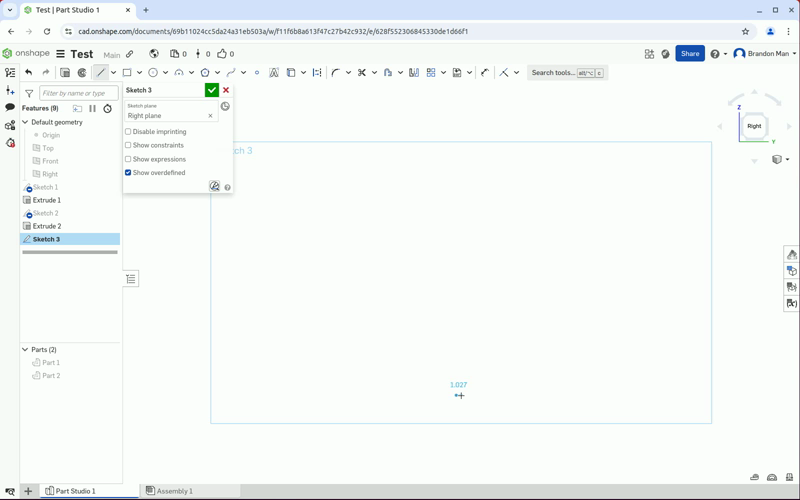
scroll(6)
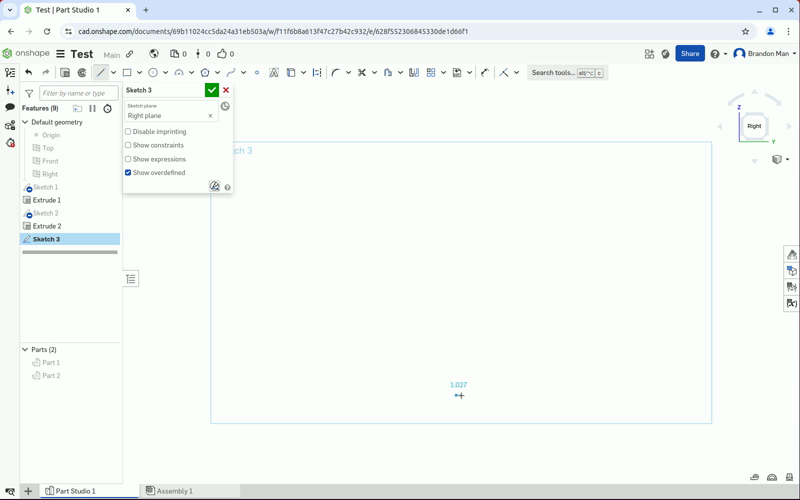
scroll(6)
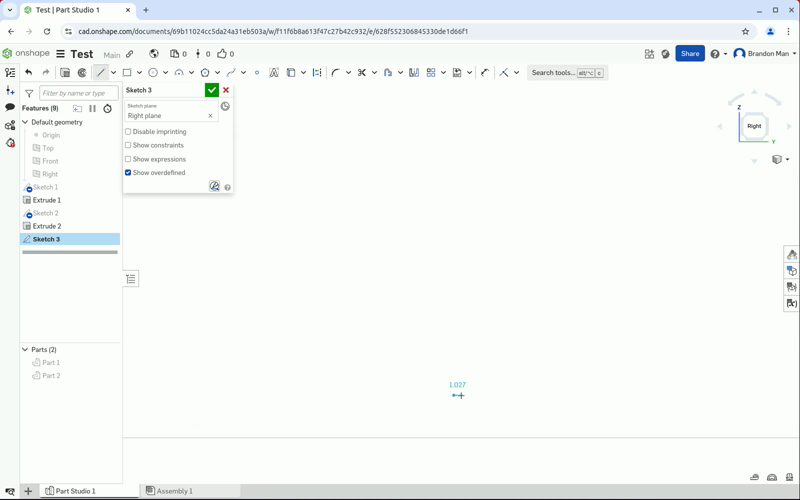
scroll(6)
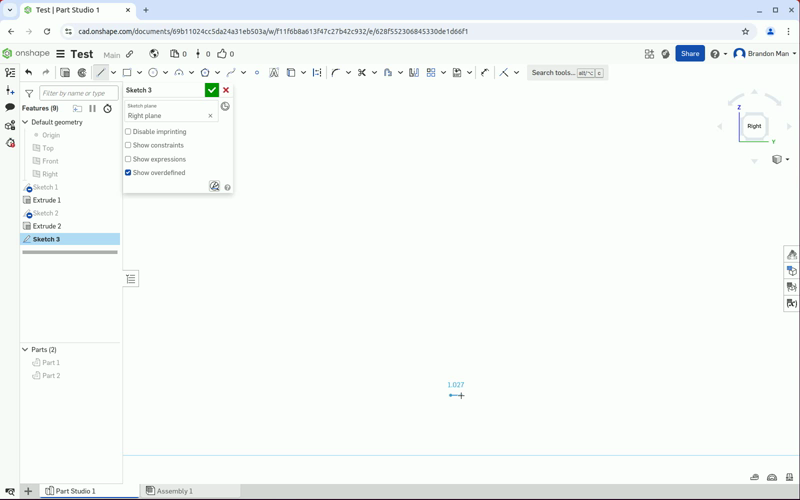
scroll(6)
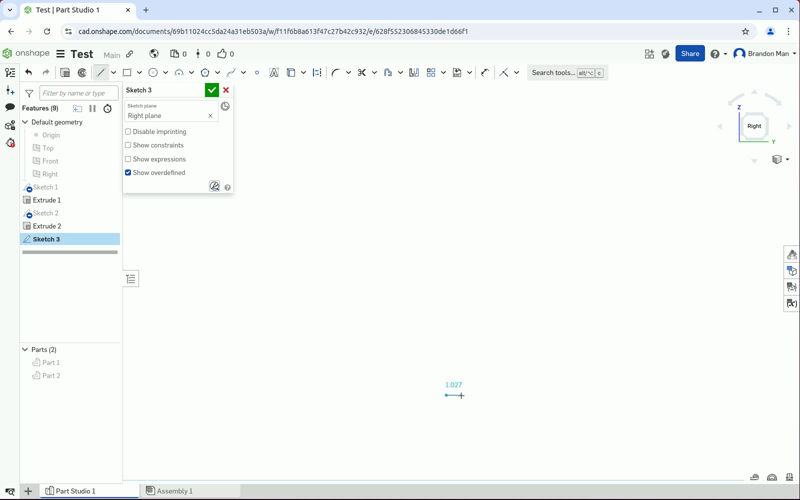
scroll(6)
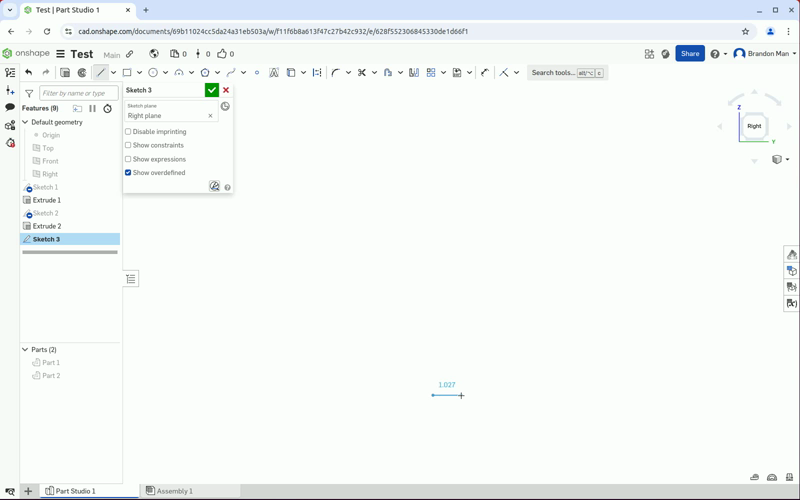
scroll(6)
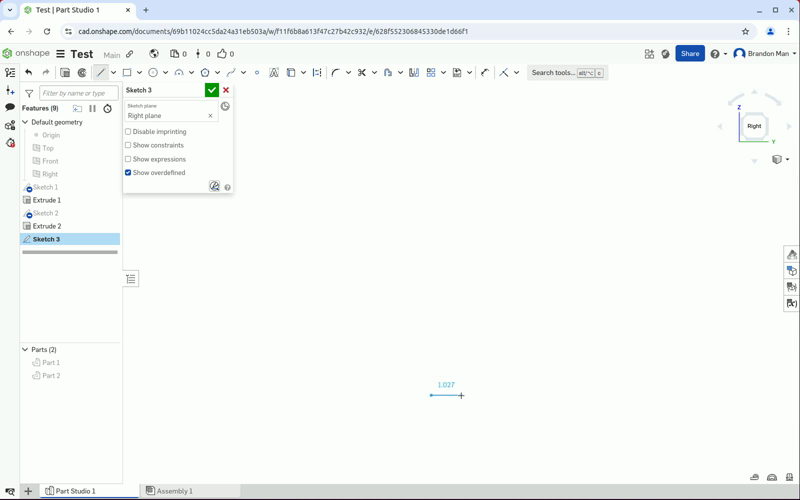
scroll(6)
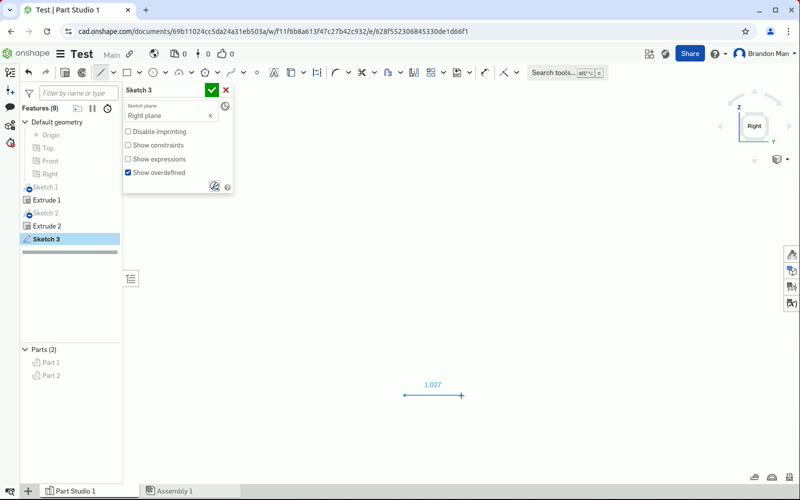
click(461, 395)
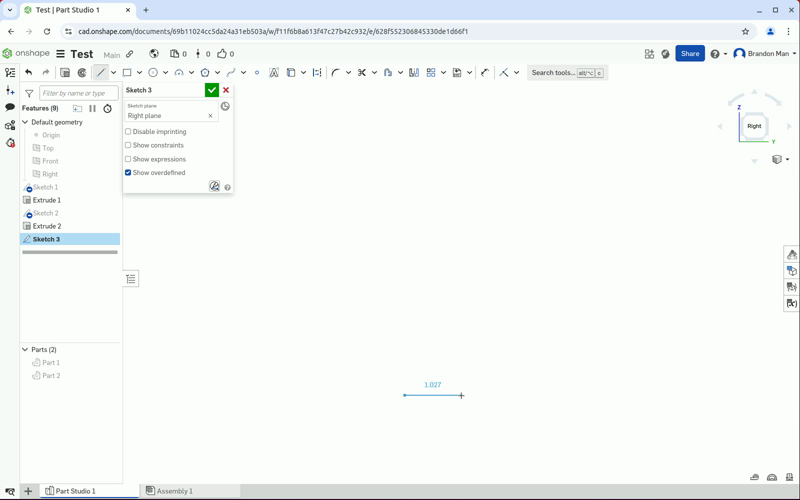
scroll(-6)
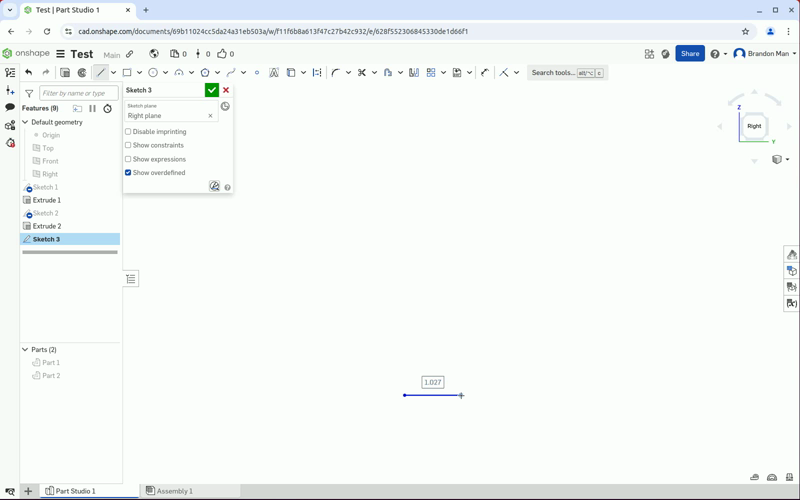
scroll(-6)
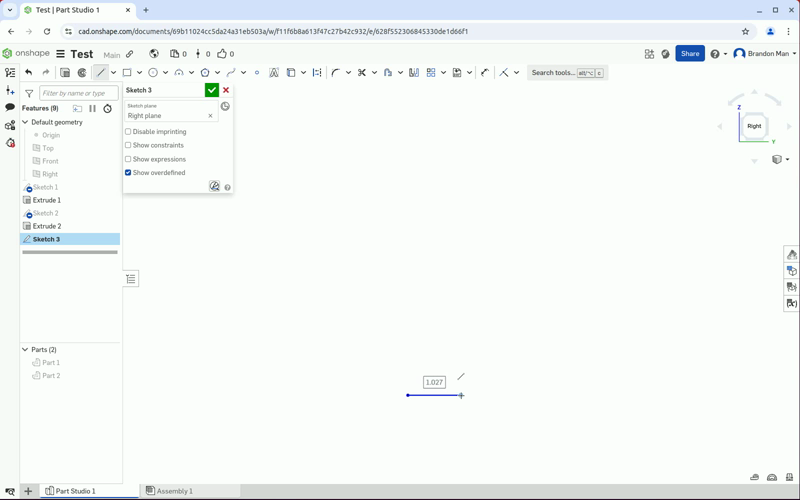
scroll(-6)
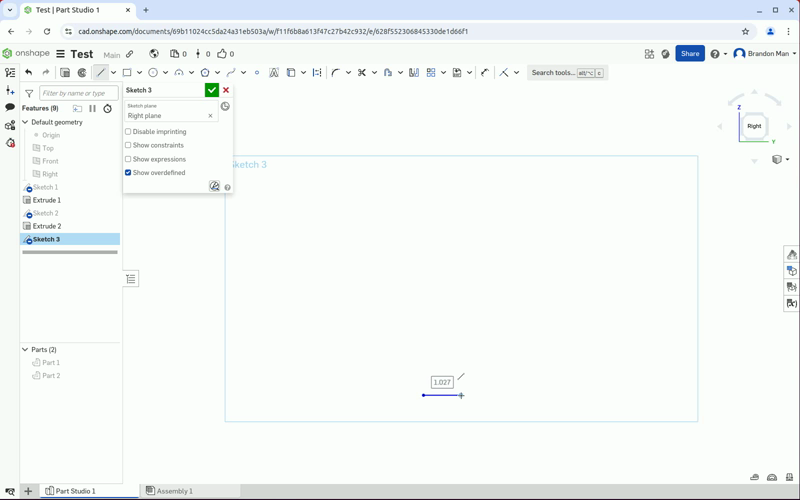
scroll(-6)
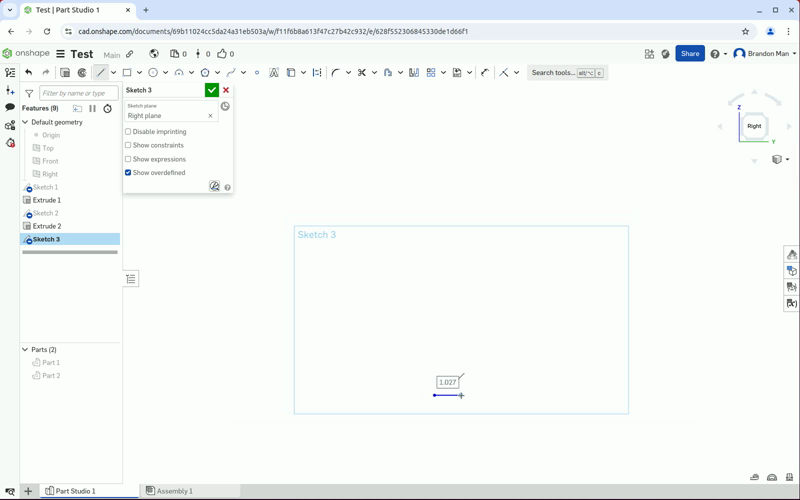
scroll(-6)
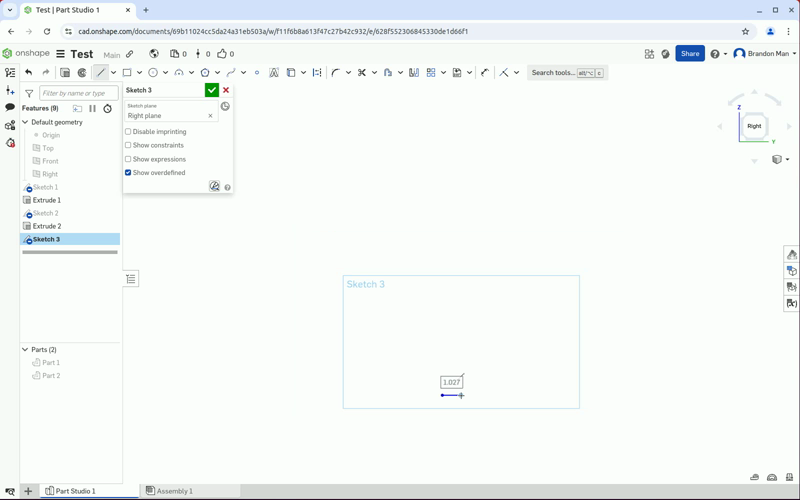
scroll(-6)
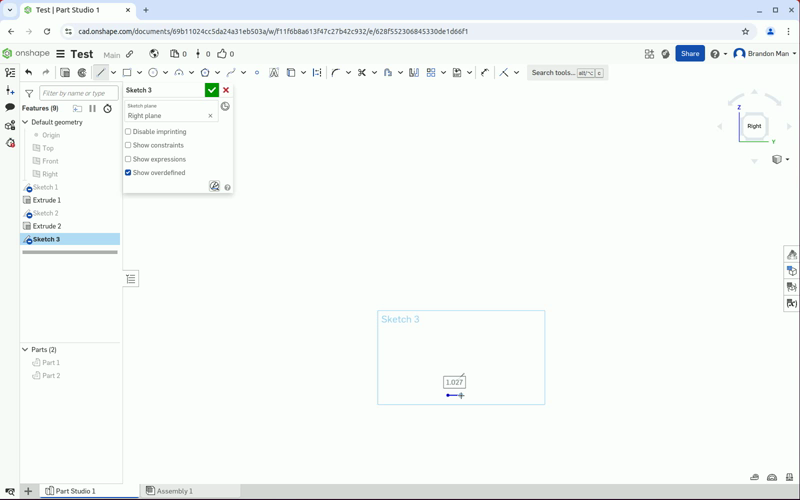
scroll(-6)
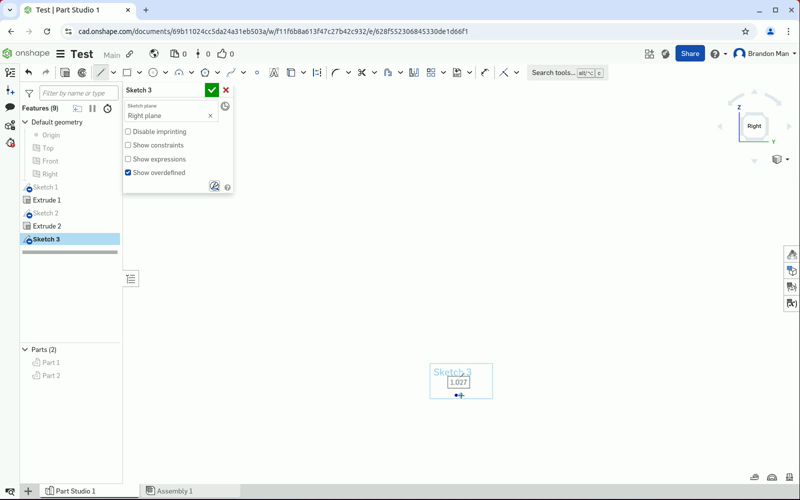
key_up(shift)
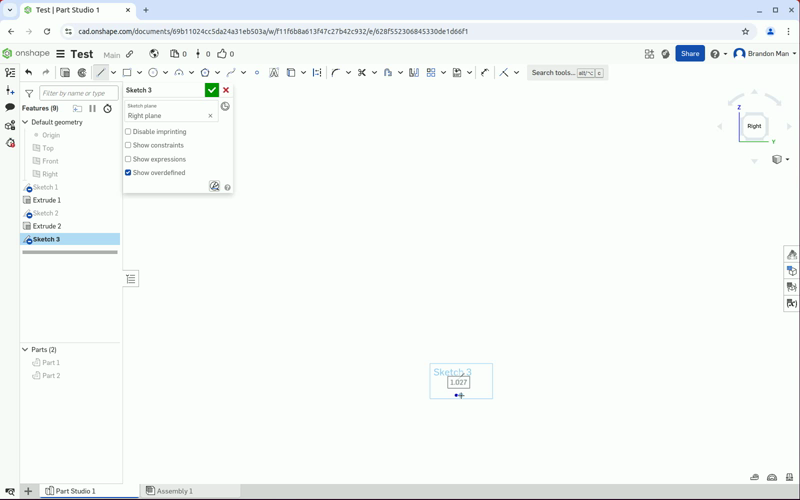
key_down(shift)
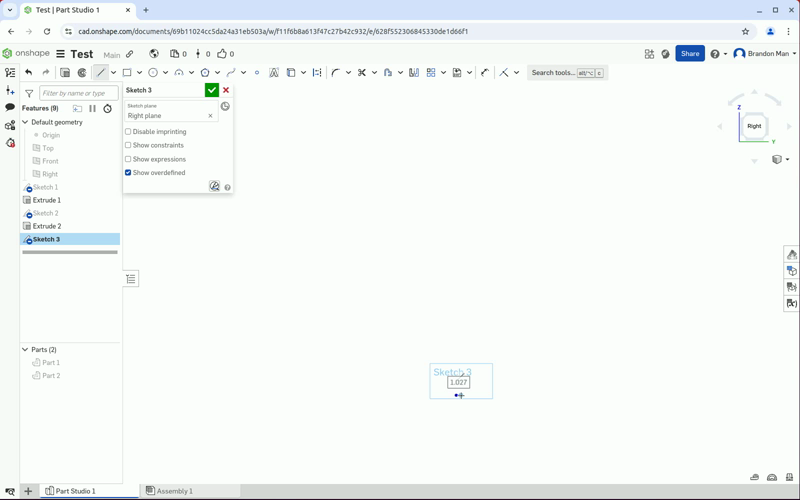
mouse_move(461, 317)
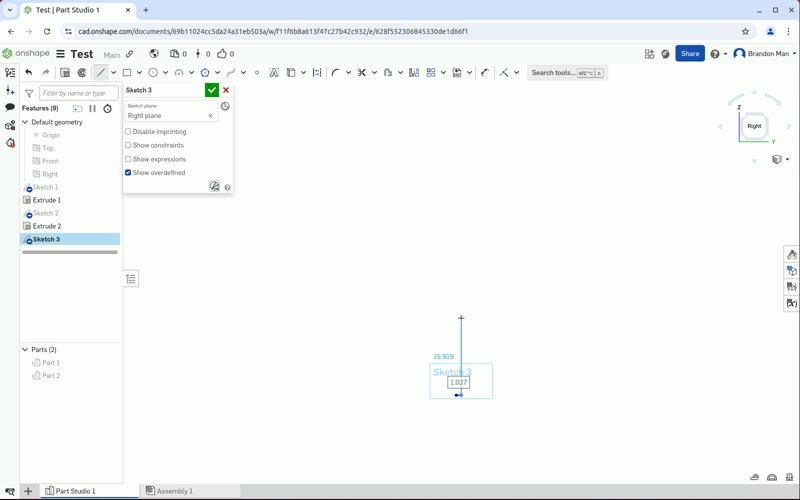
click(461, 317)
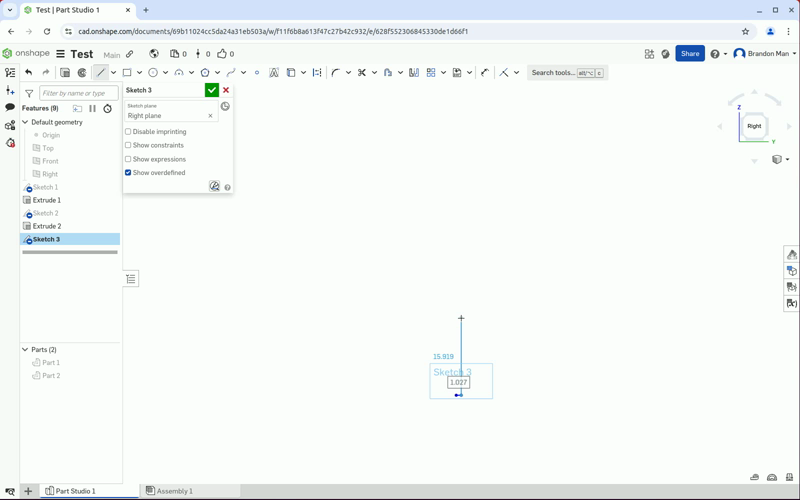
key_up(shift)
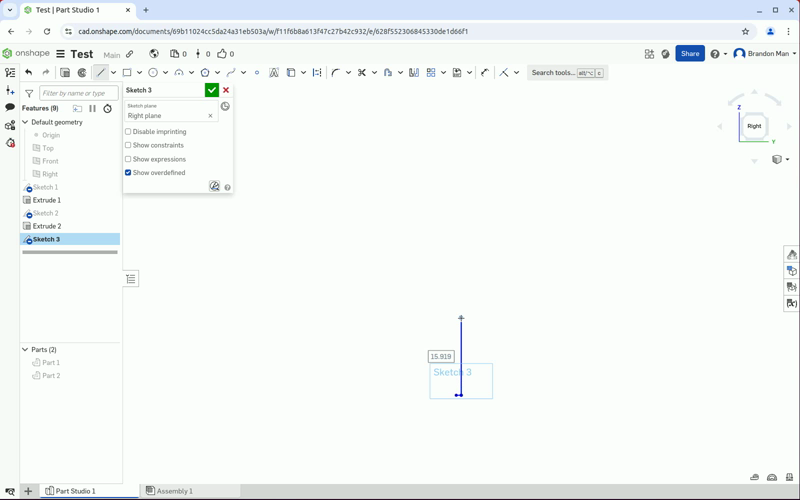
key_down(shift)
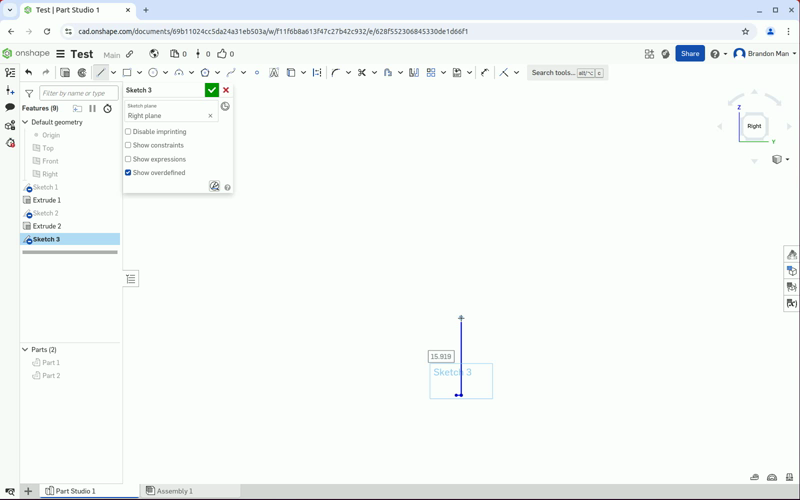
mouse_move(491, 317)
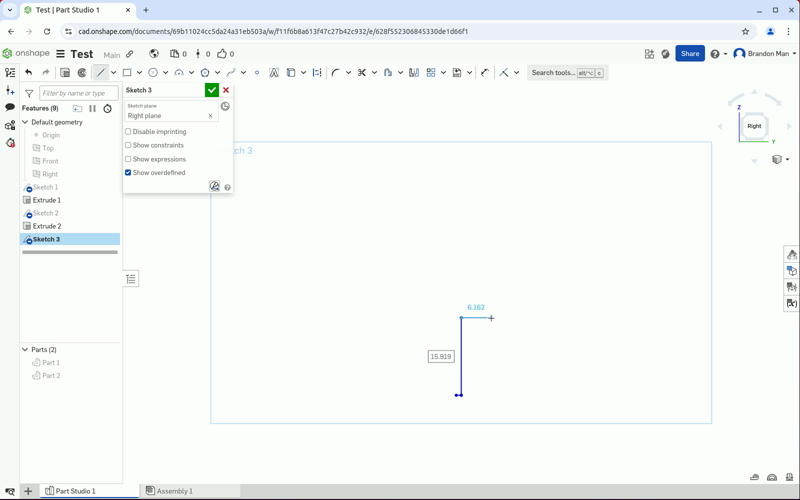
mouse_move(456, 317)
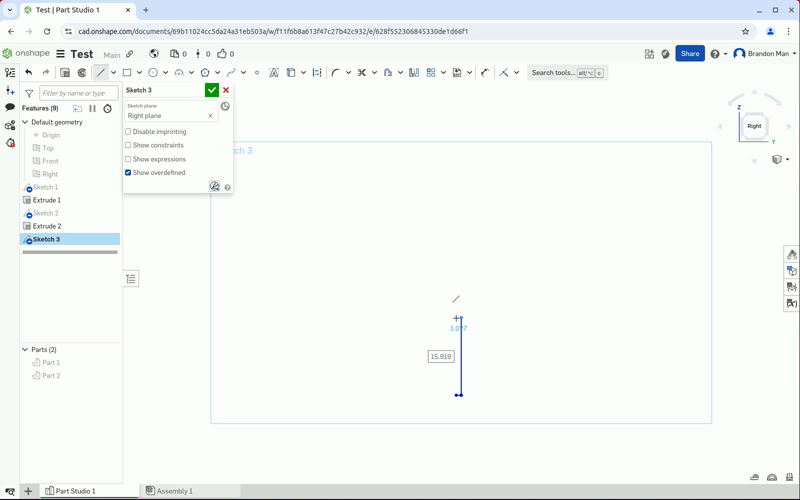
scroll(6)
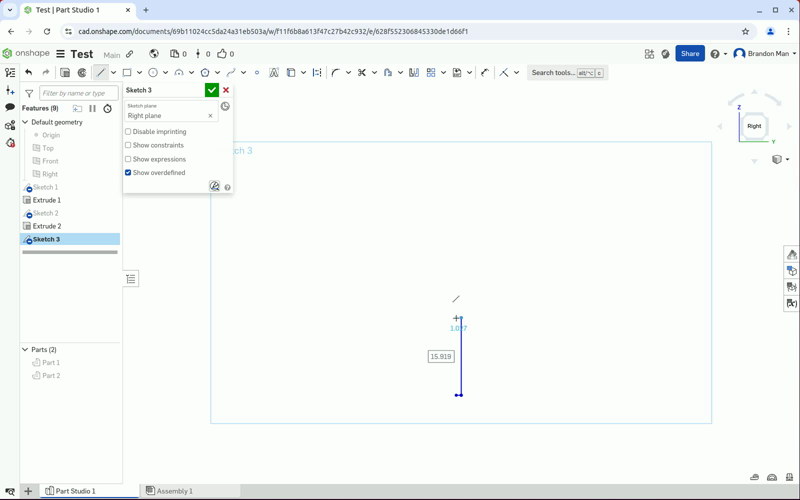
scroll(6)
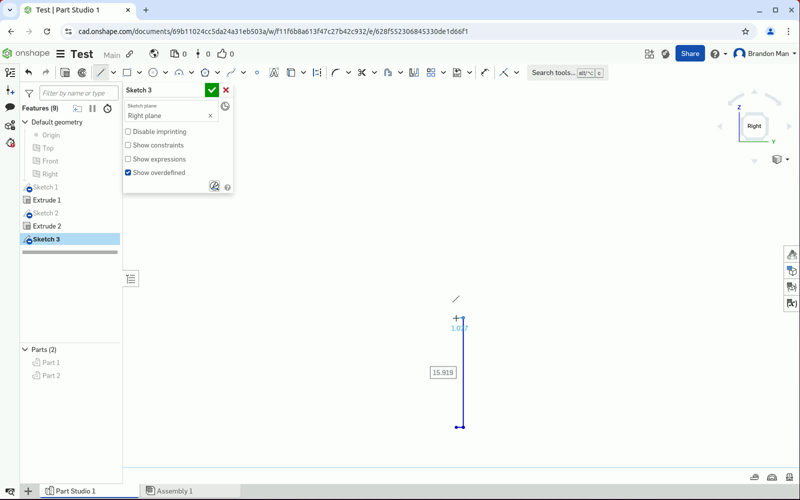
scroll(6)
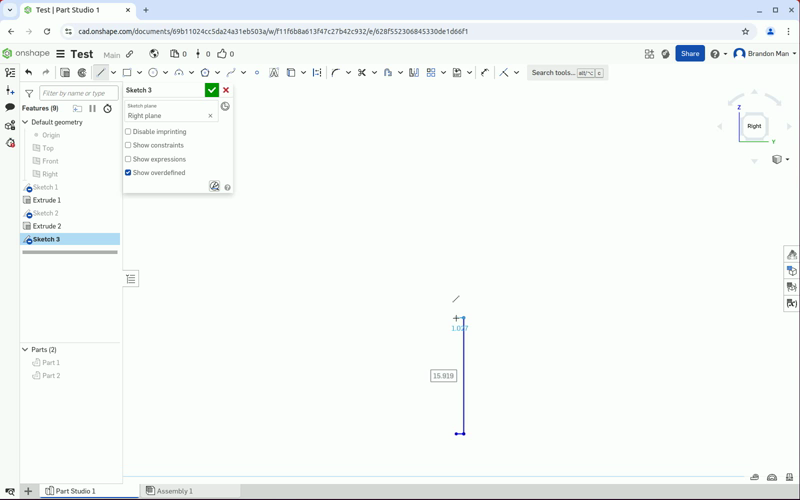
scroll(6)
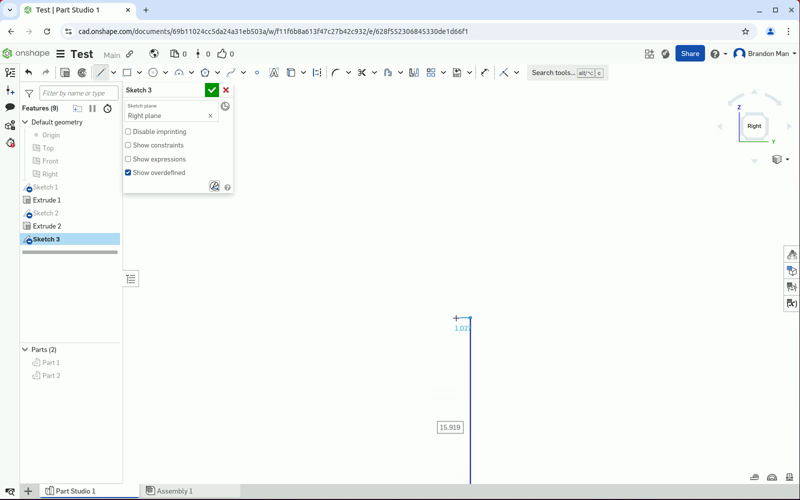
scroll(6)
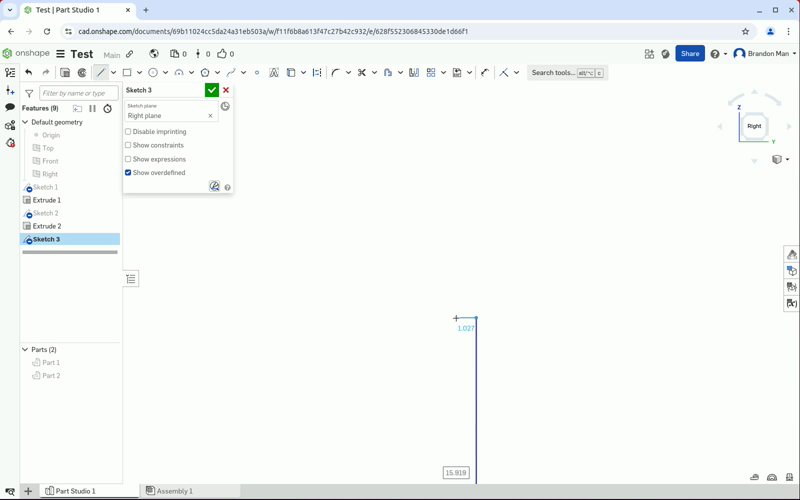
scroll(6)
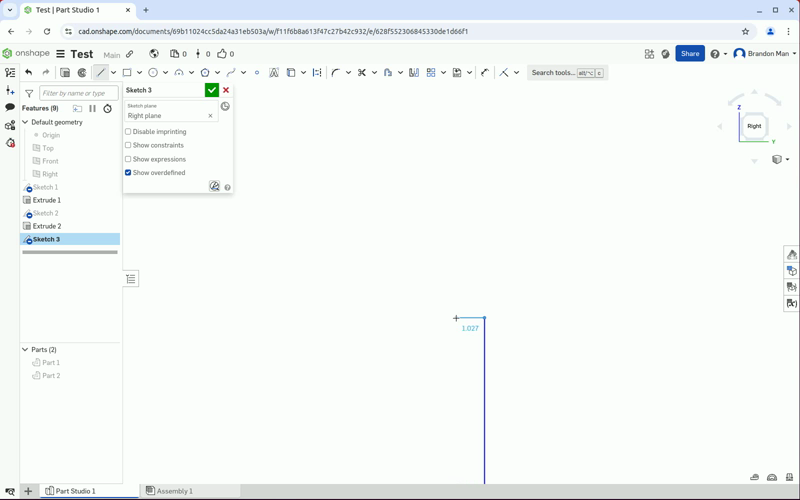
scroll(6)
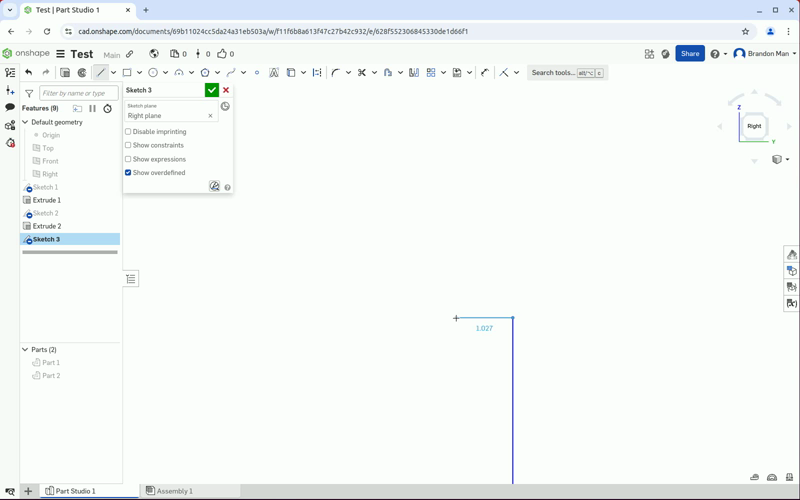
click(456, 317)
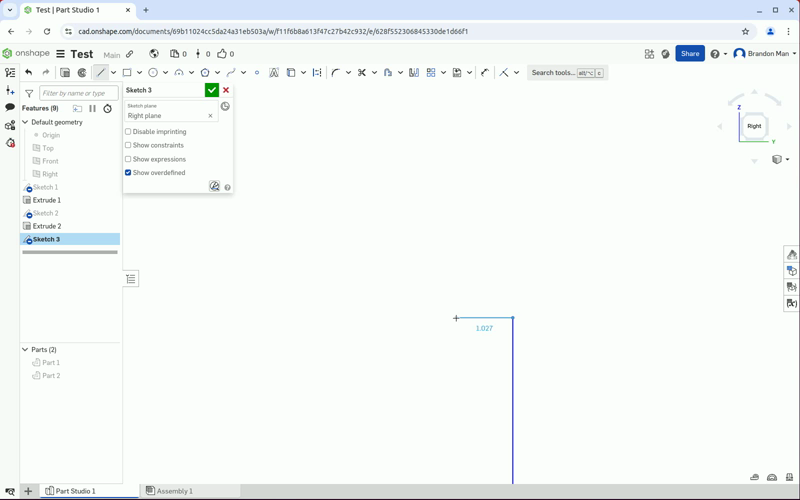
scroll(-6)
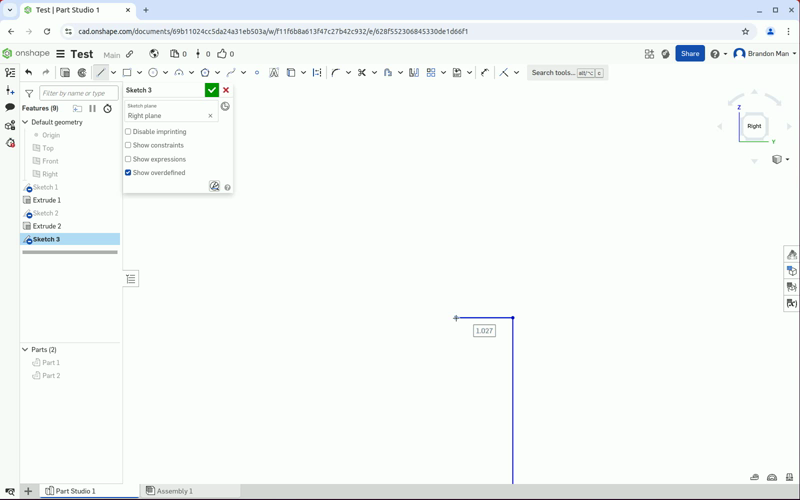
scroll(-6)
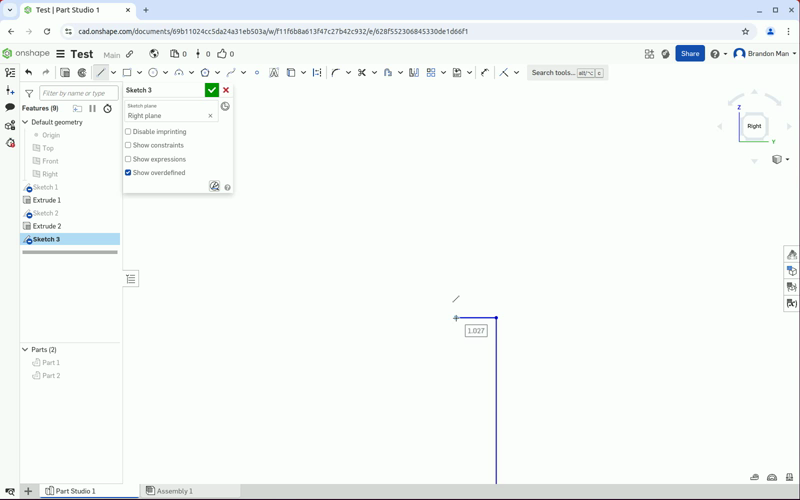
scroll(-6)
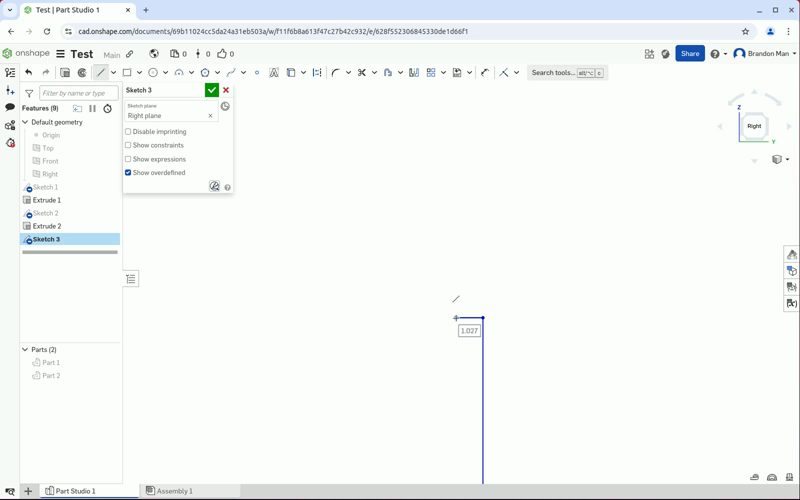
scroll(-6)
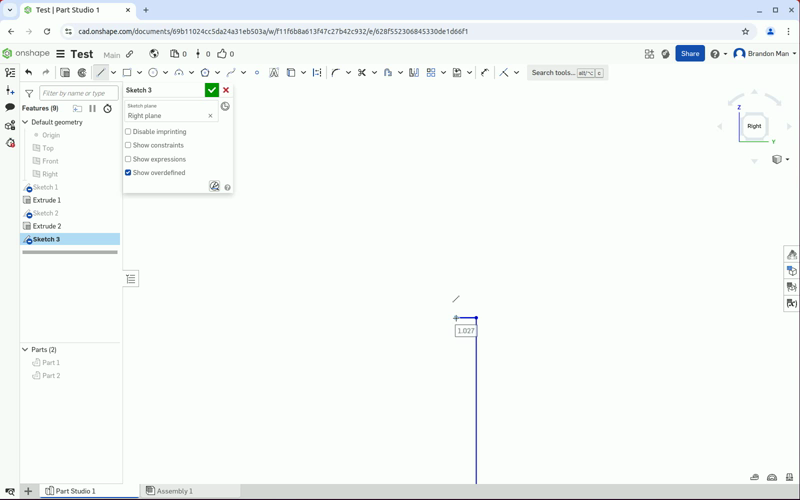
scroll(-6)
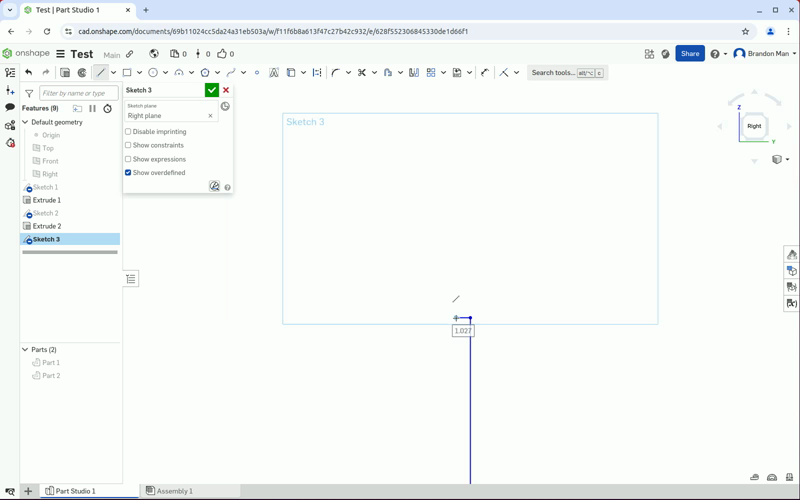
scroll(-6)
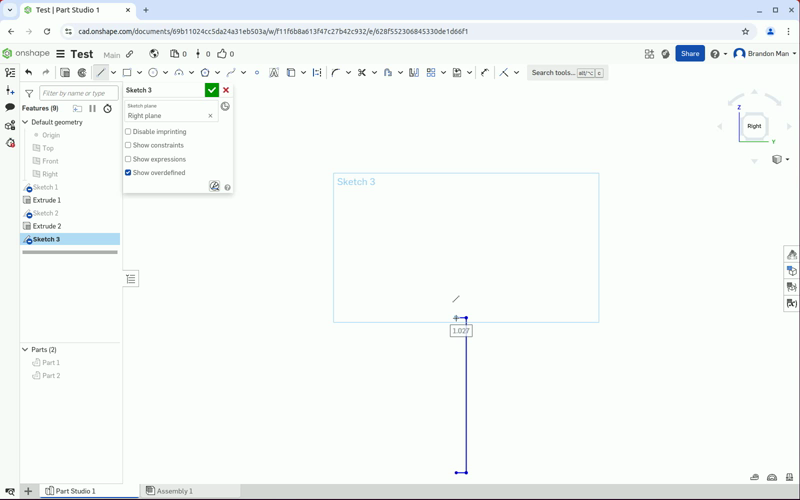
scroll(-6)
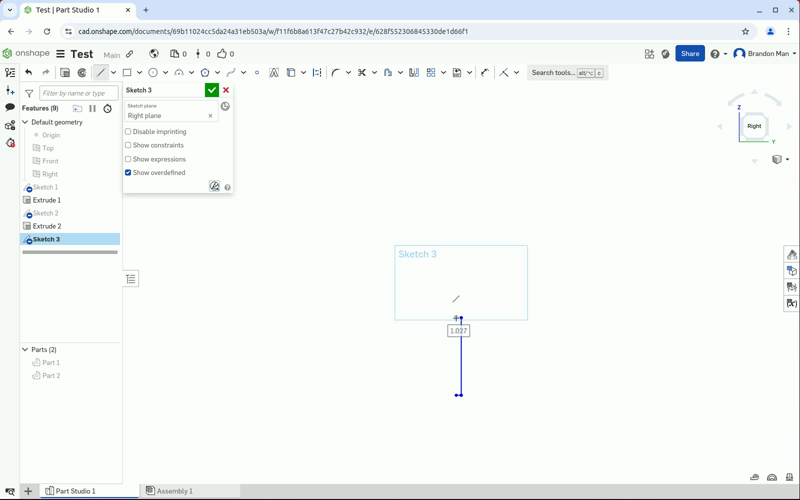
key_up(shift)
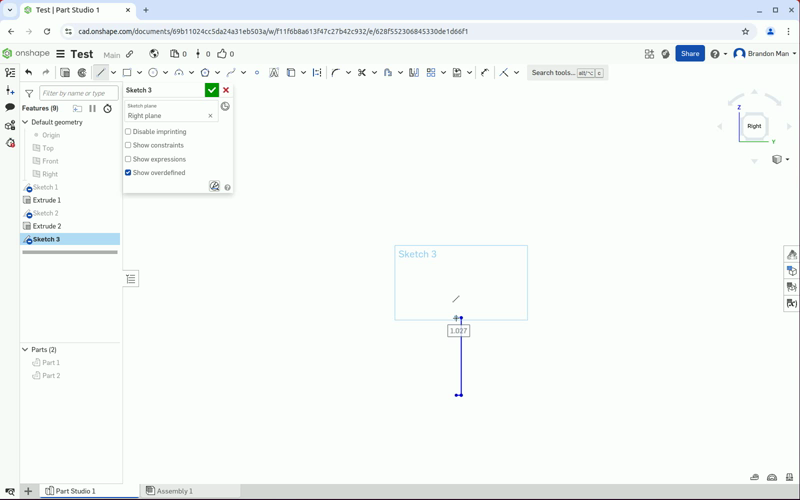
key_down(shift)
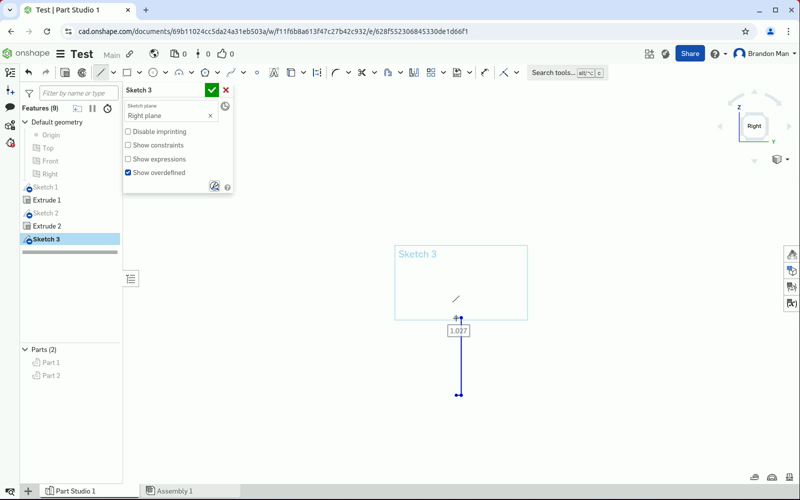
mouse_move(486, 317)
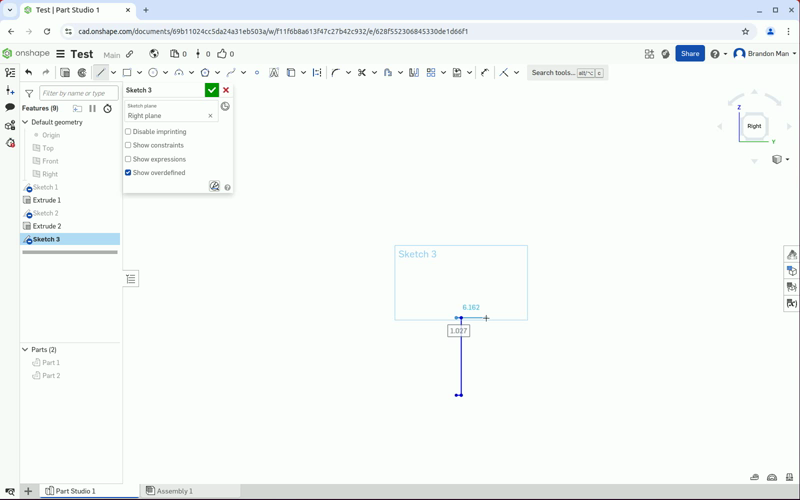
mouse_move(456, 333)
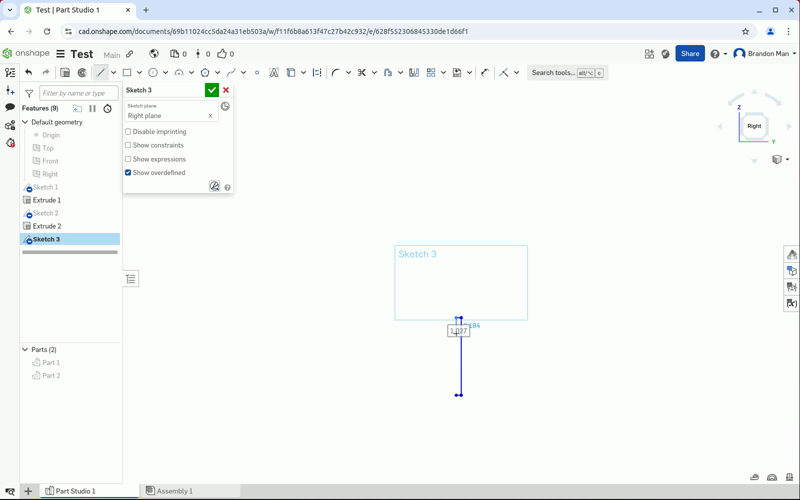
click(456, 333)
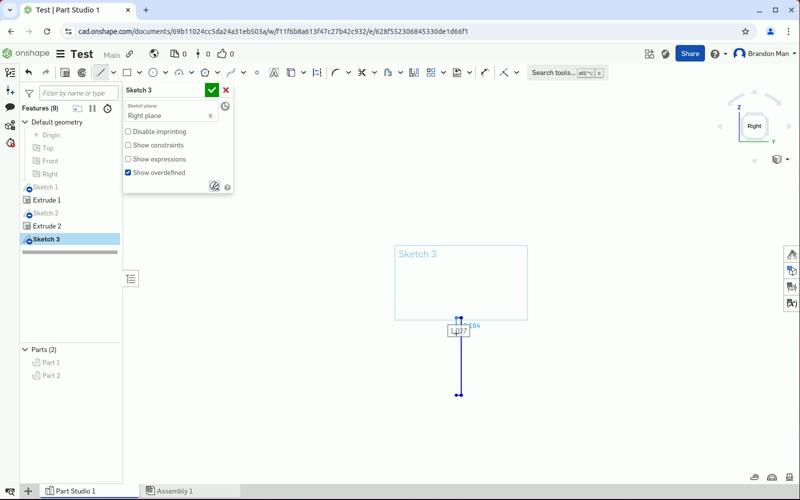
key_up(shift)
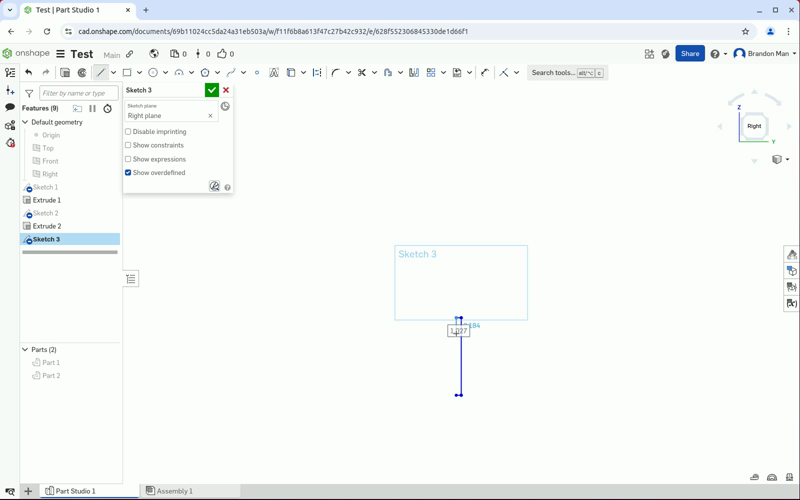
key_down(shift)
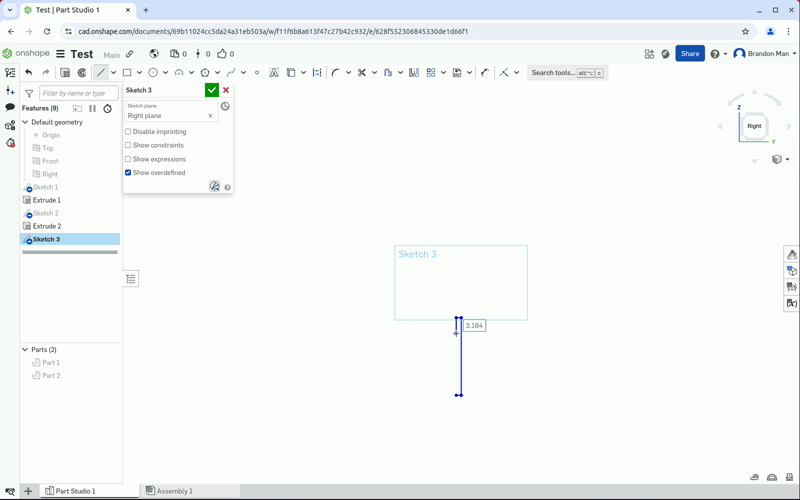
mouse_move(456, 395)
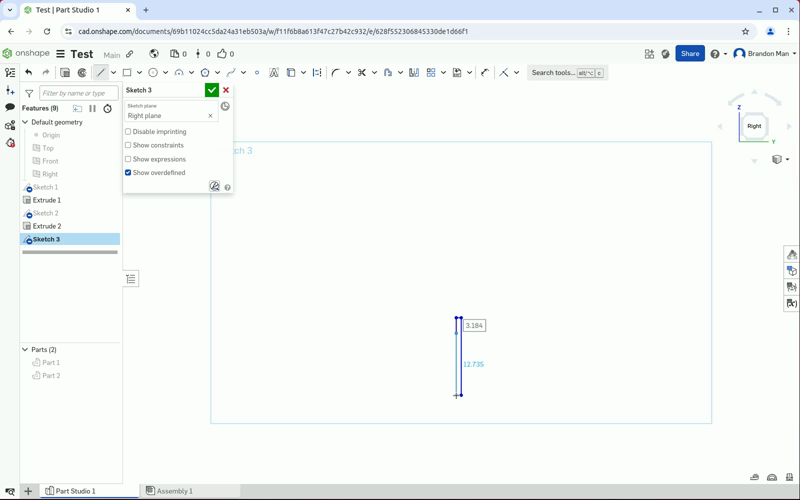
key_up(shift)
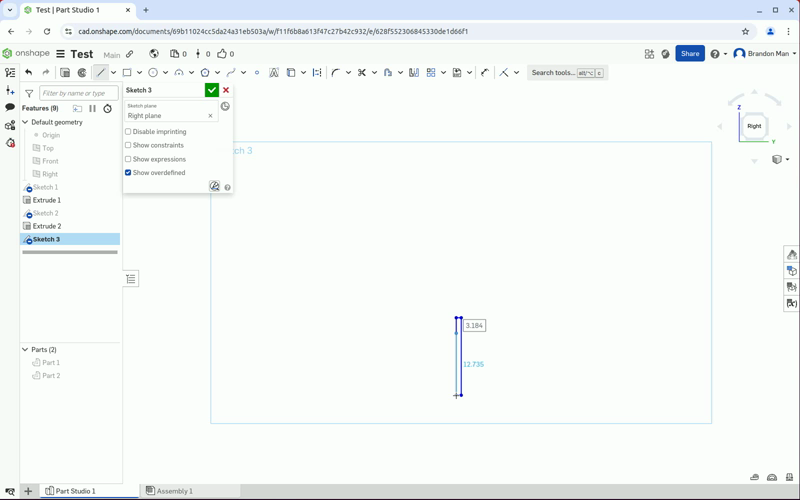
click(456, 395)
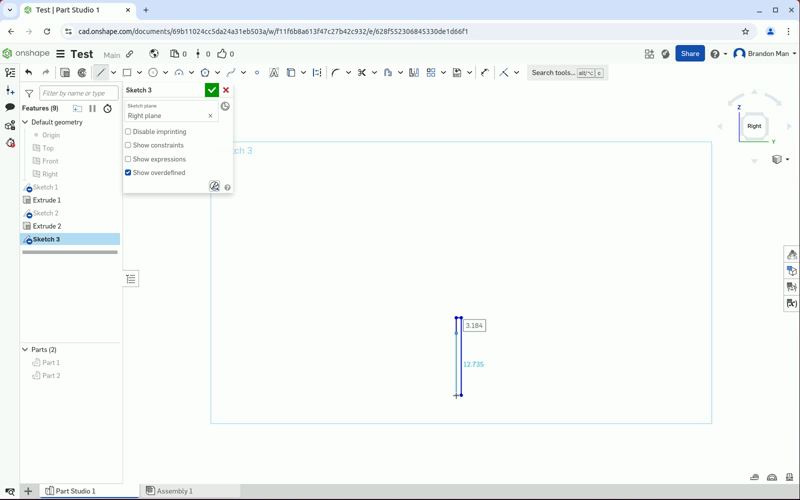
key(esc)
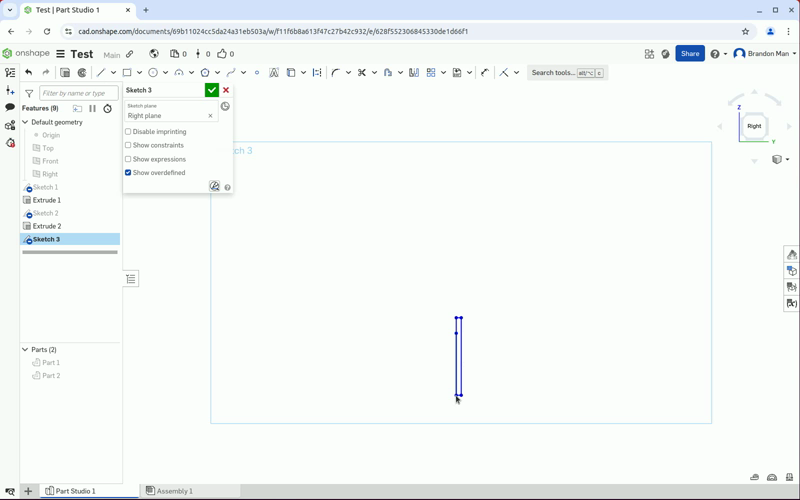
mouse_move(456, 366)
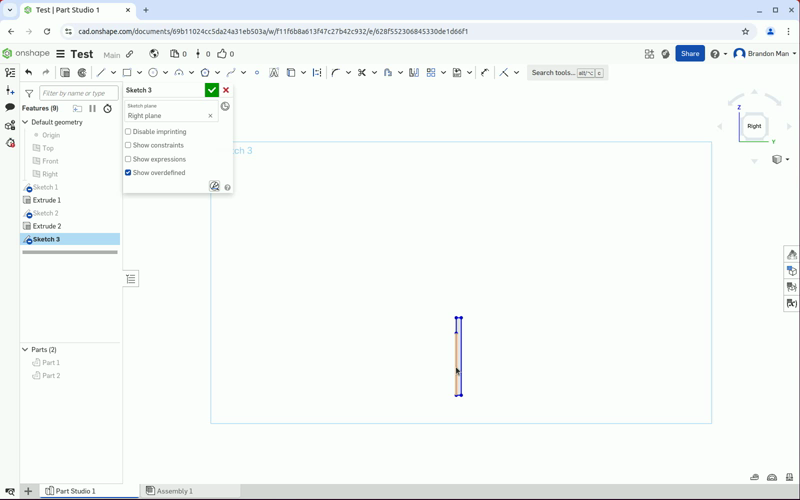
scroll(6)
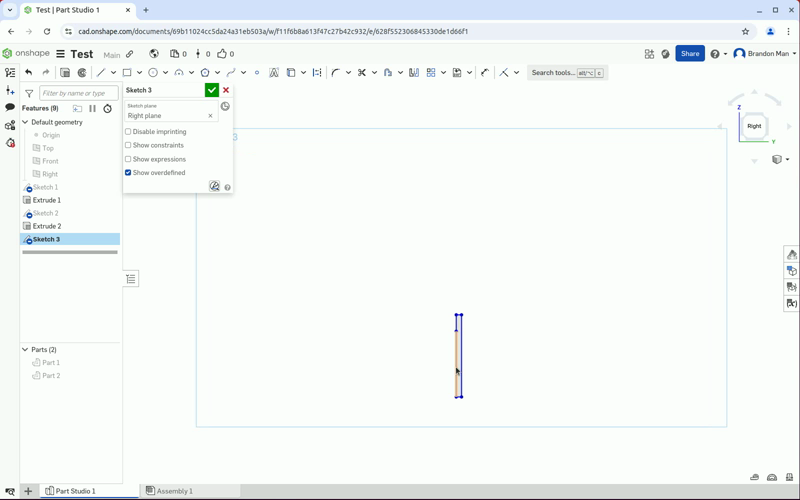
scroll(6)
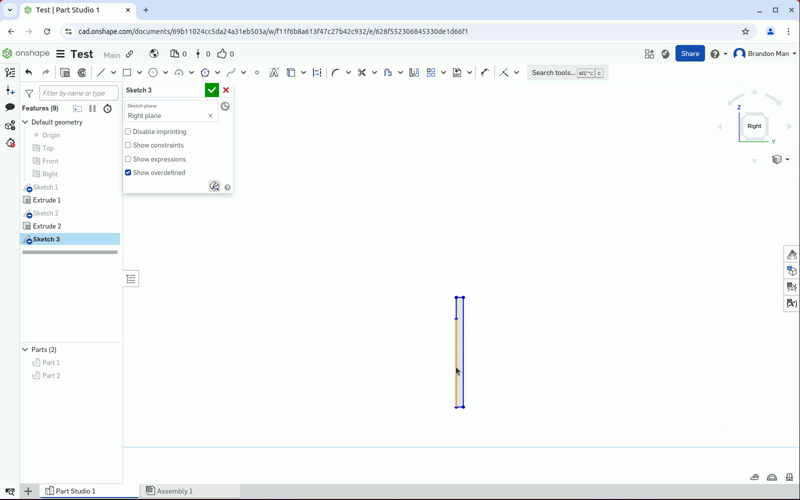
scroll(6)
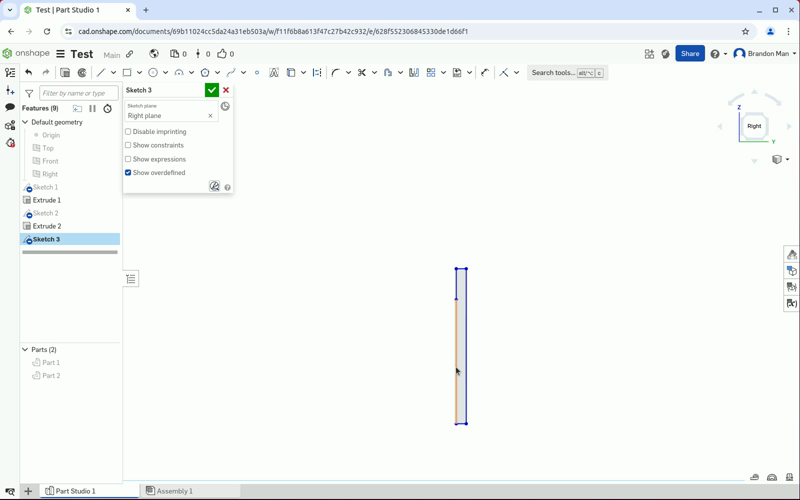
scroll(6)
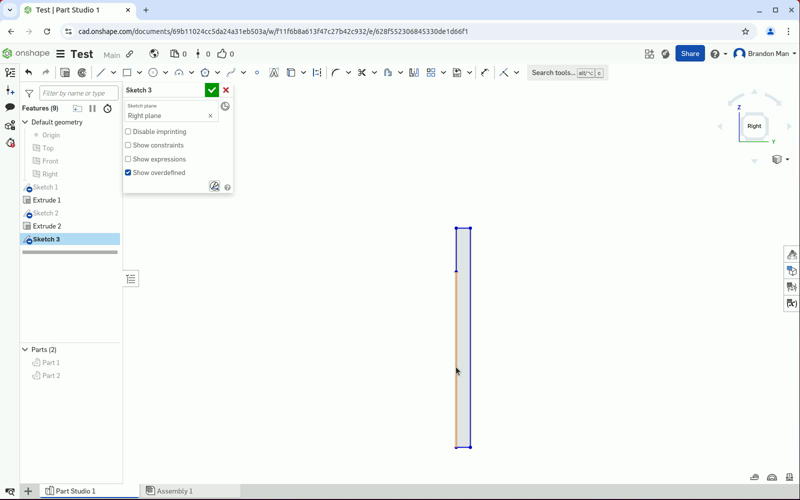
scroll(6)
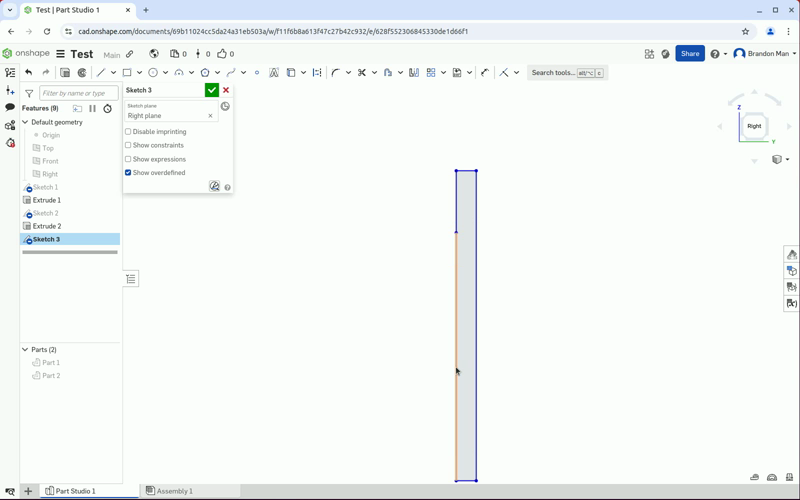
scroll(6)
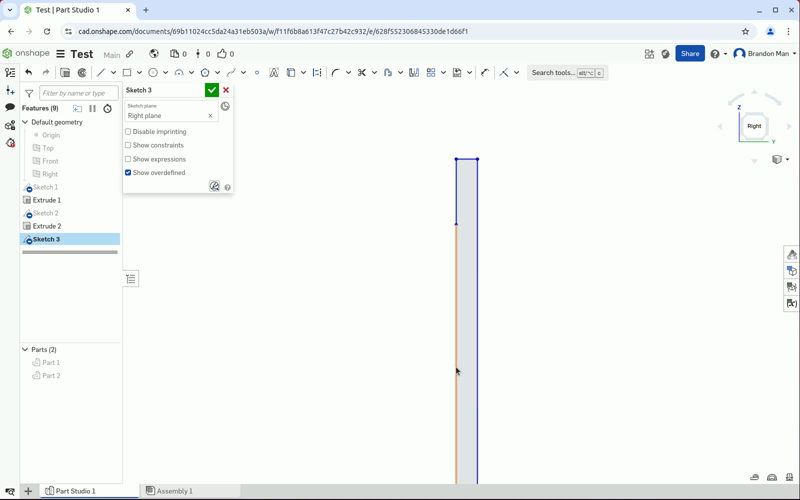
scroll(6)
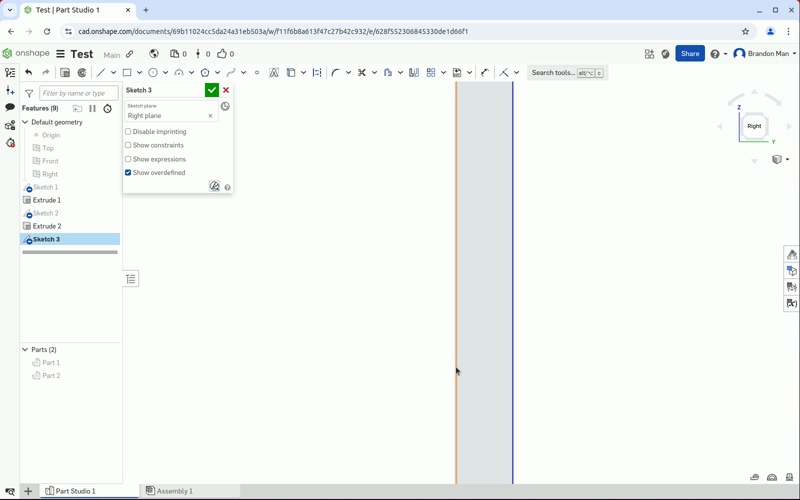
click(456, 366)
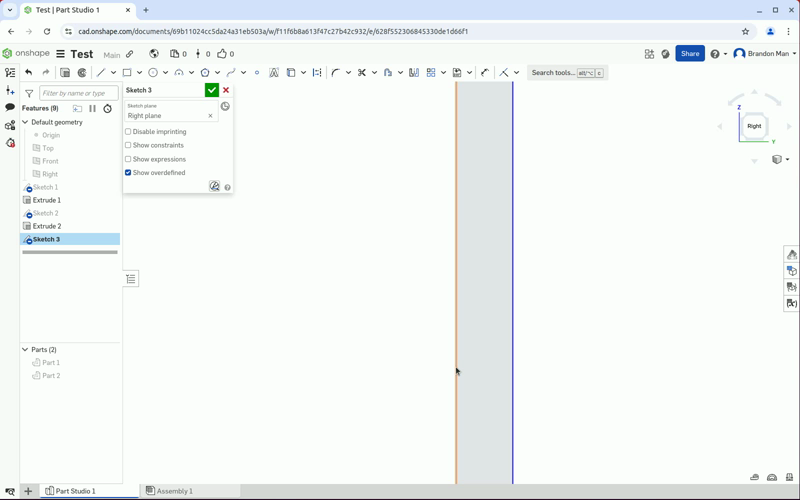
scroll(-6)
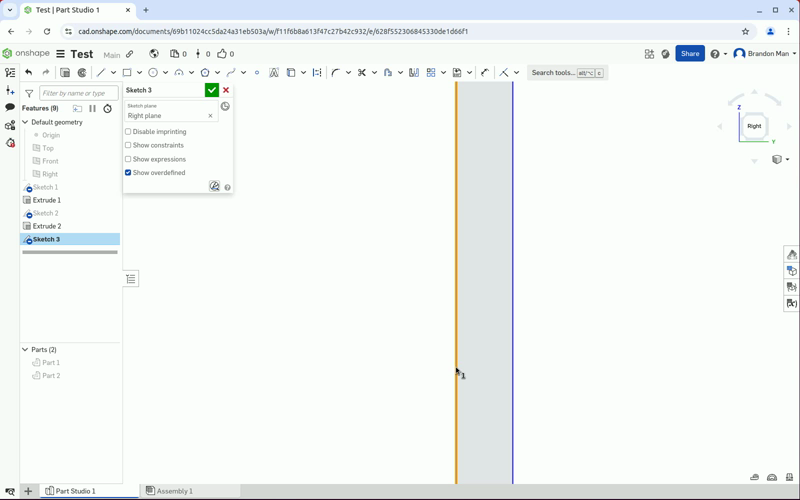
scroll(-6)
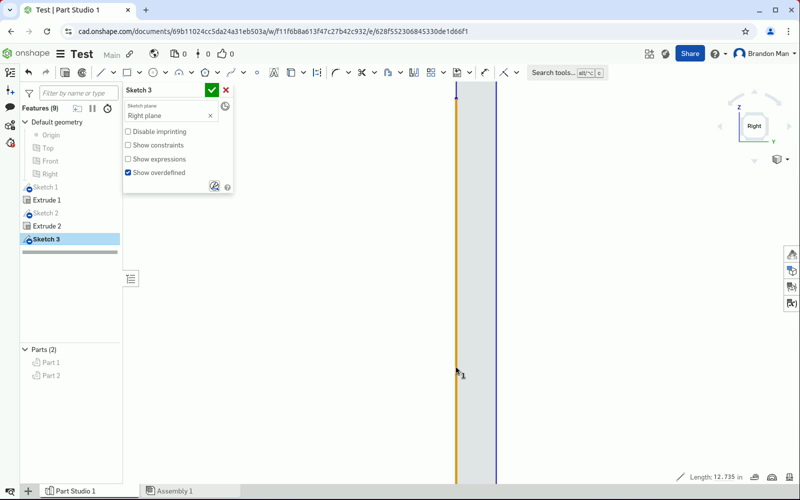
scroll(-6)
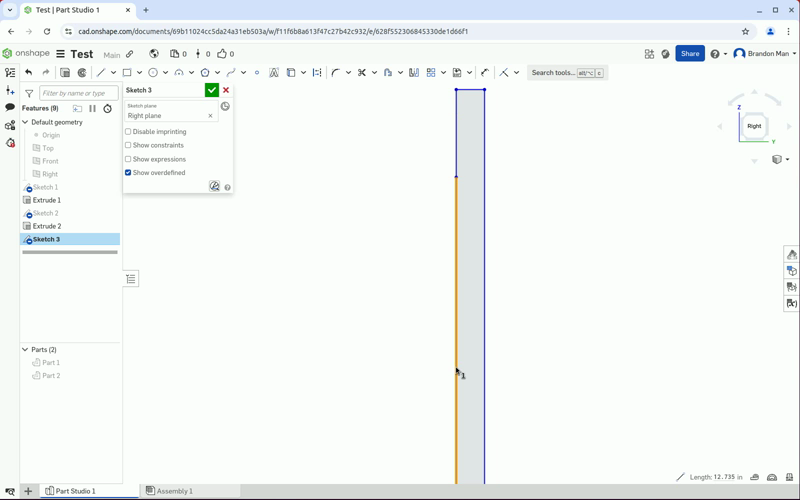
scroll(-6)
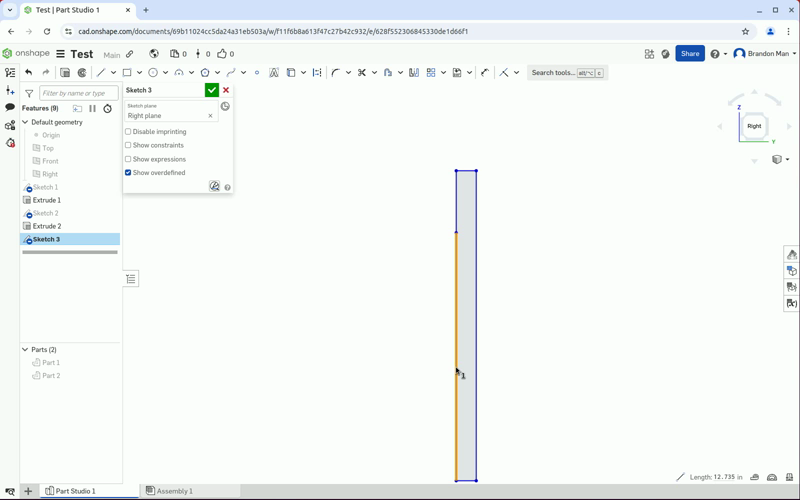
scroll(-6)
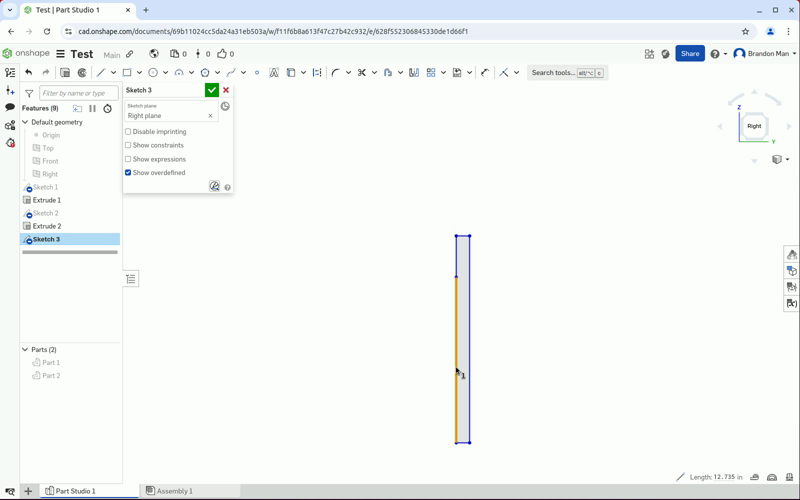
scroll(-6)
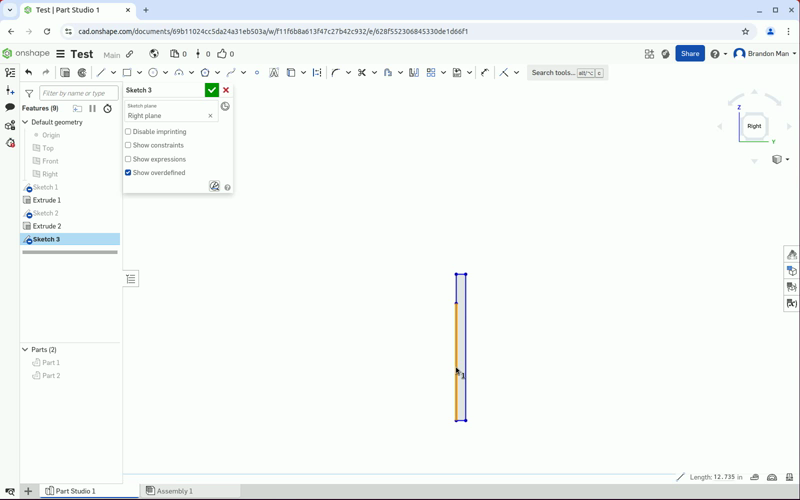
scroll(-6)
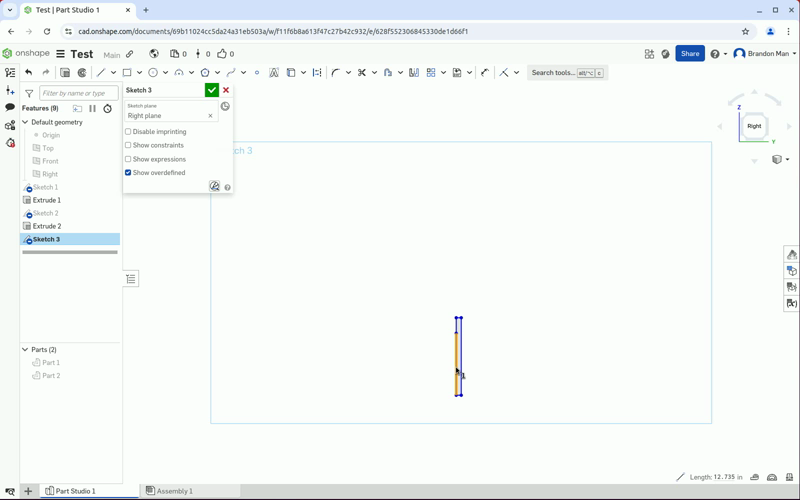
mouse_move(73, 352)
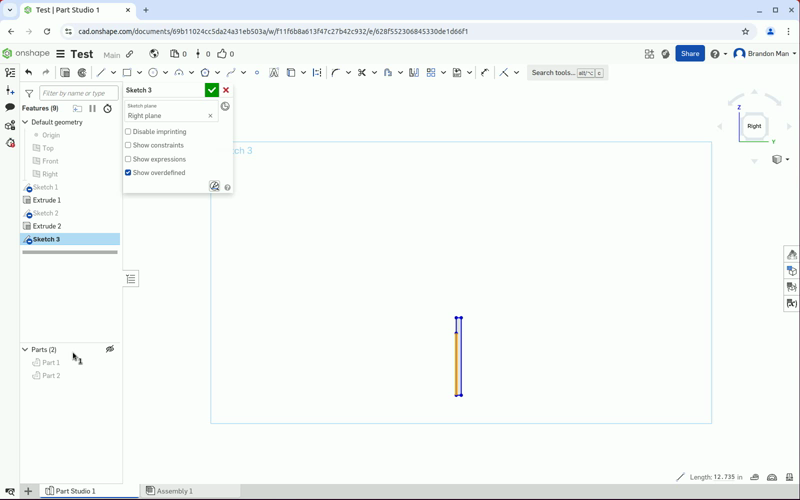
key(shift+y)
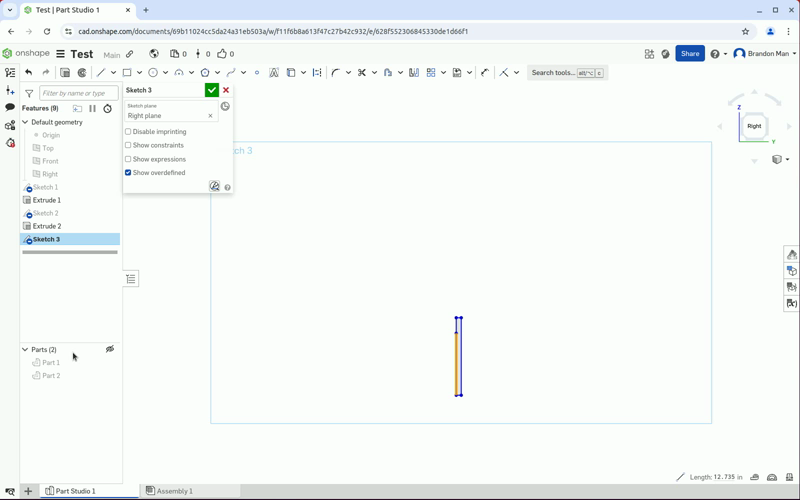
key(shift+e)
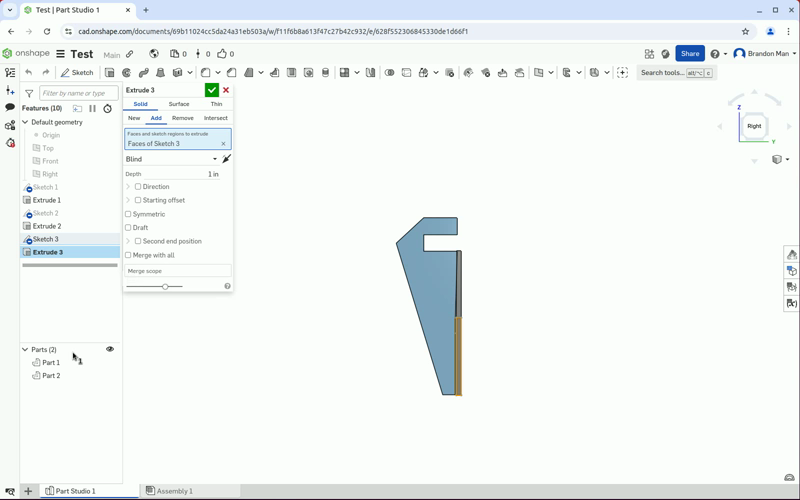
mouse_move(143, 106)
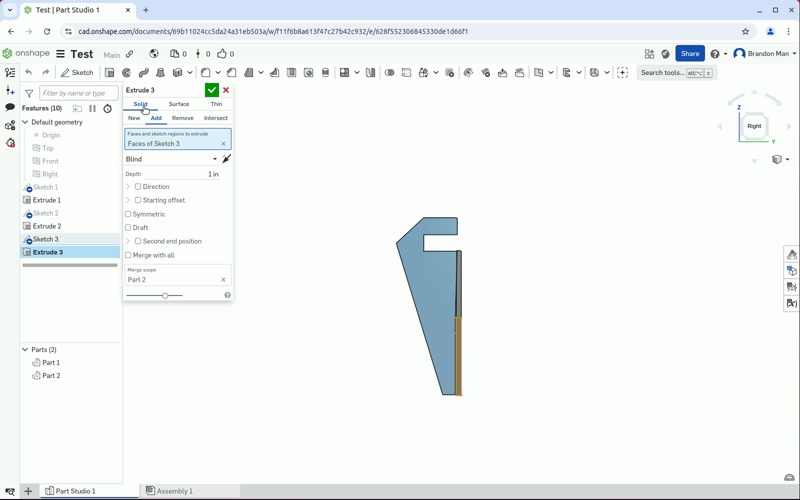
click(143, 106)
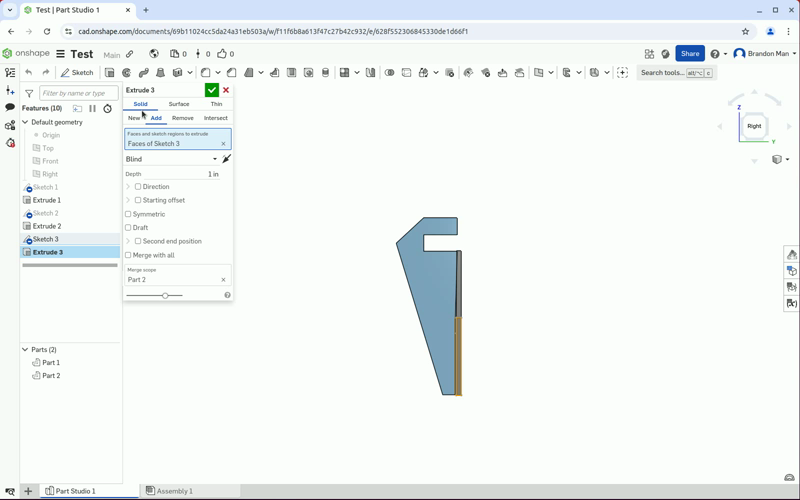
mouse_move(137, 120)
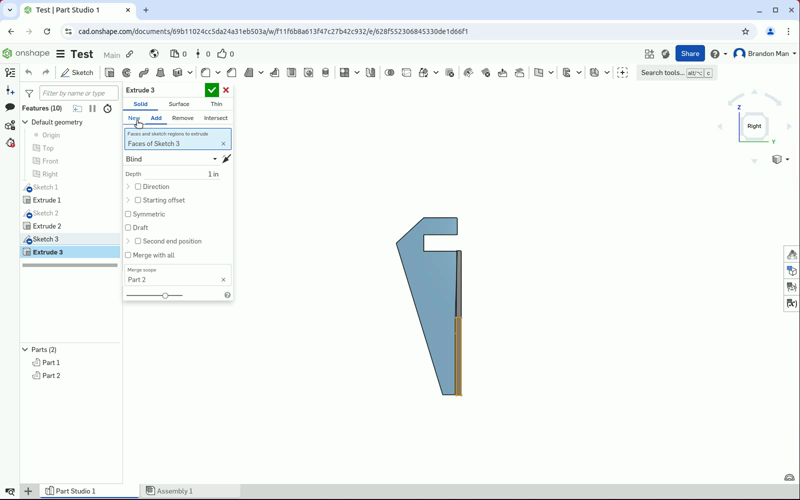
click(137, 120)
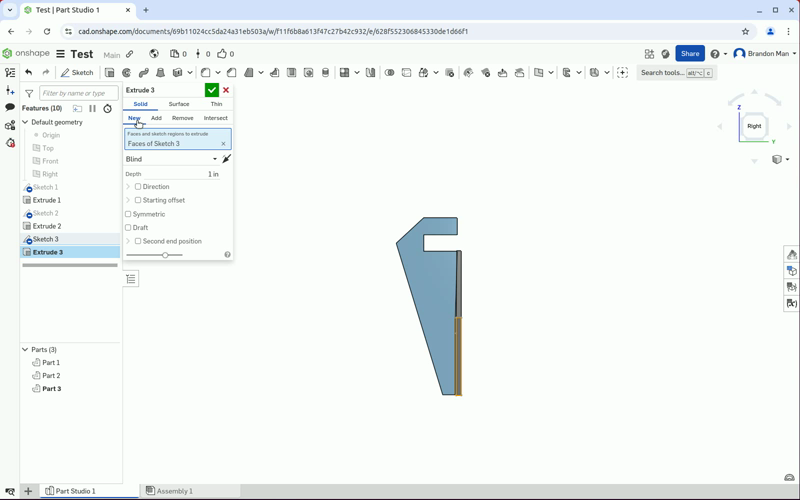
key(tab, 4)
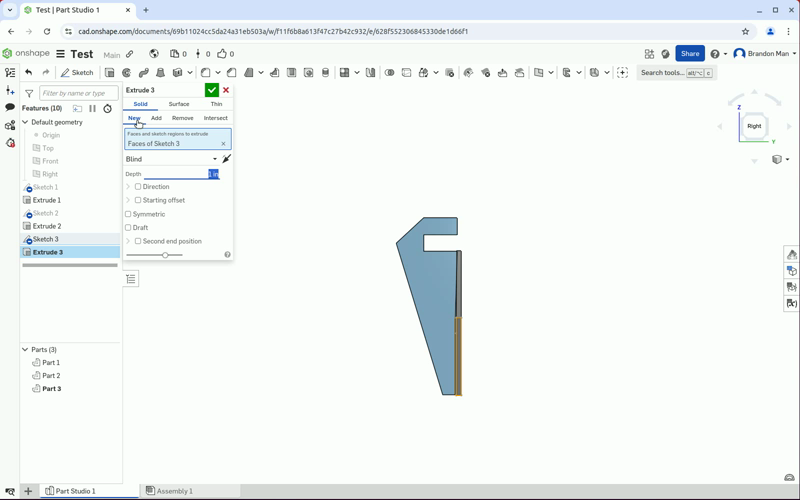
text(5.055)
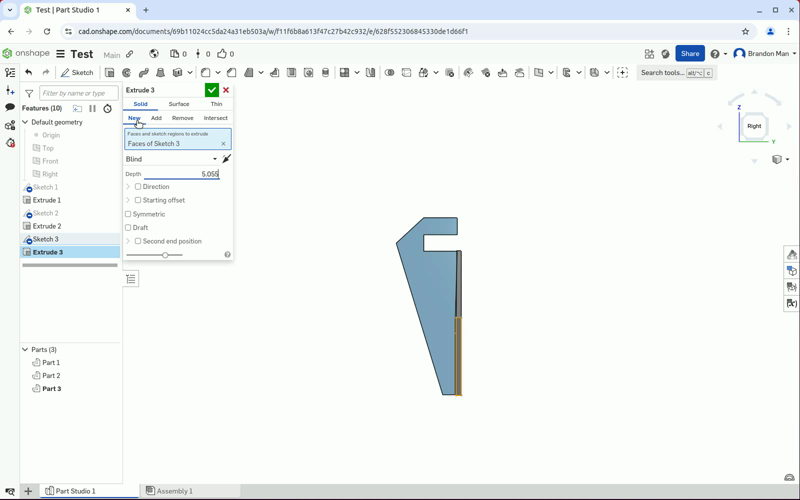
key(enter)
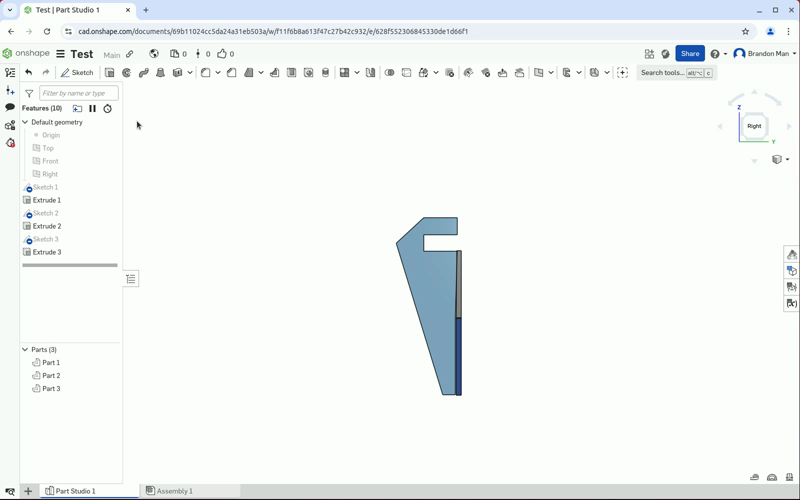
key(shift+h)
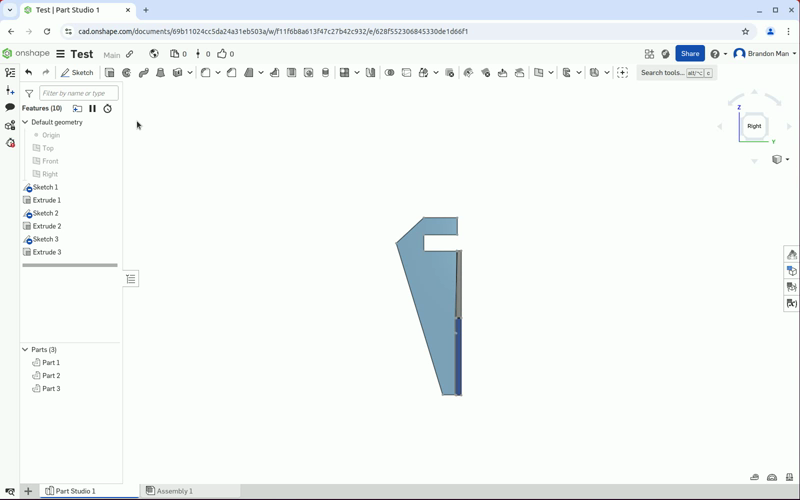
key(shift+h)
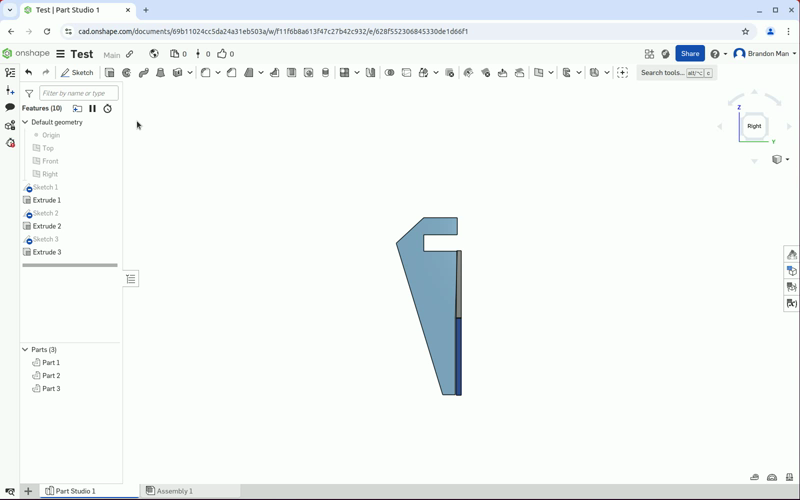
mouse_move(73, 189)
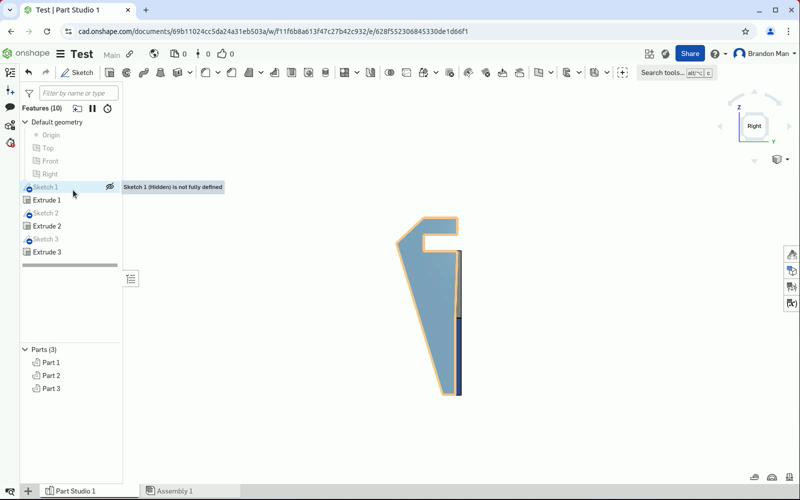
click(73, 189)
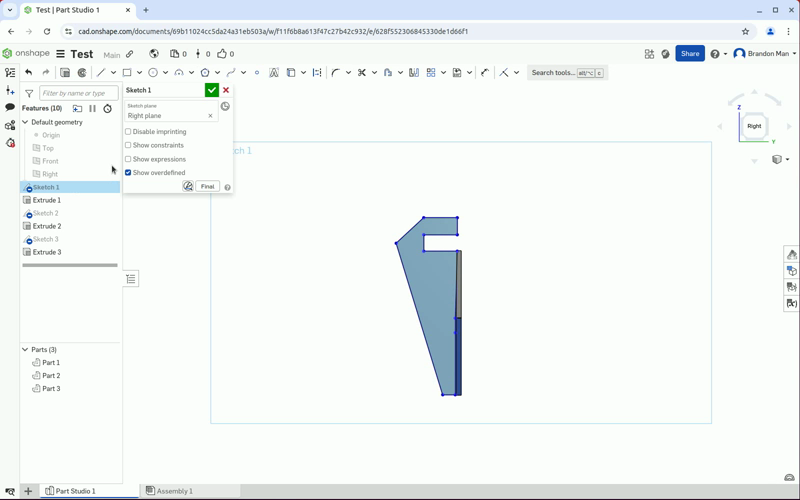
mouse_move(229, 92)
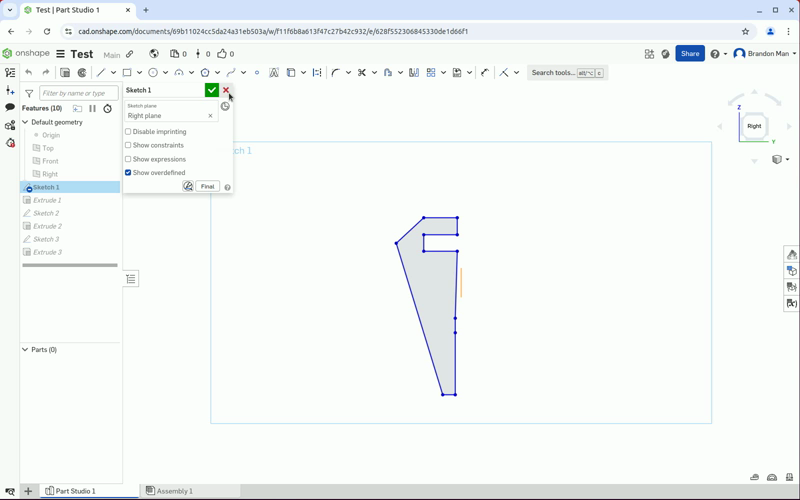
click(229, 92)
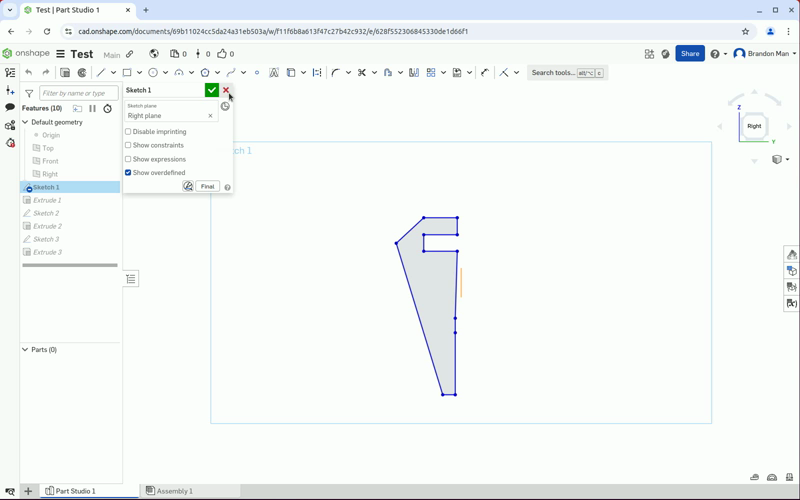
key(shift+s)
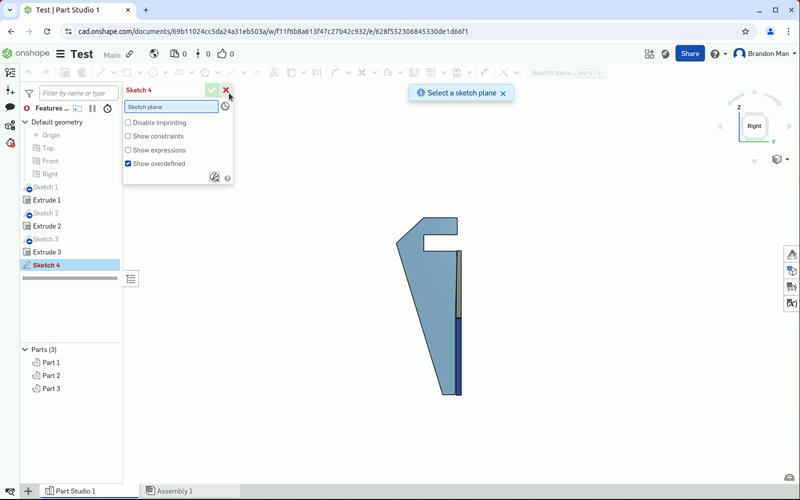
mouse_move(73, 176)
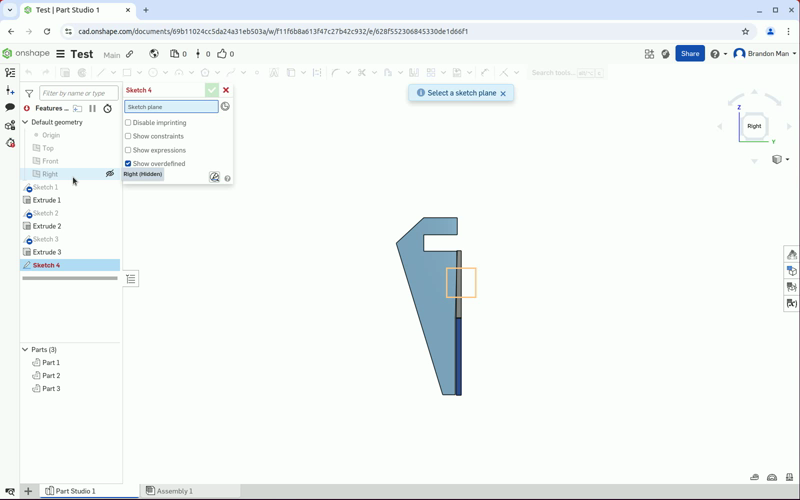
click(73, 176)
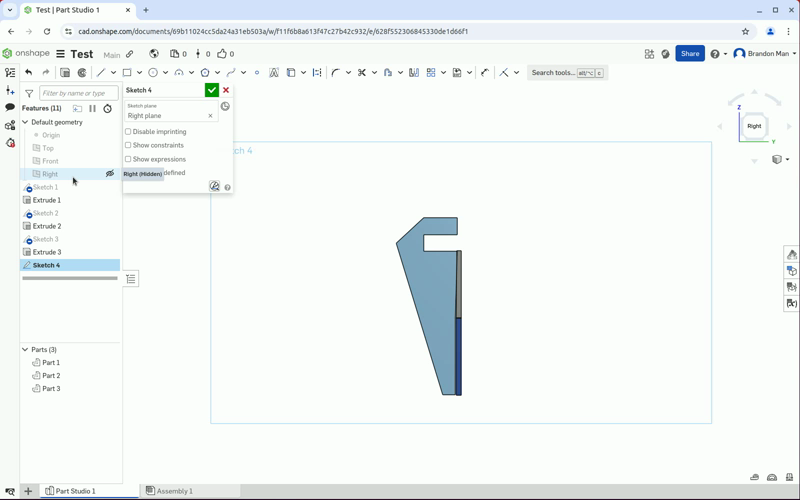
mouse_move(73, 352)
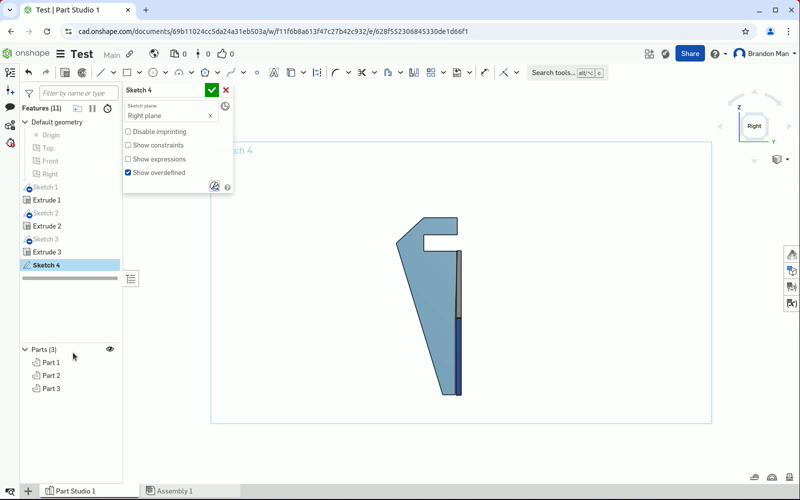
key(y)
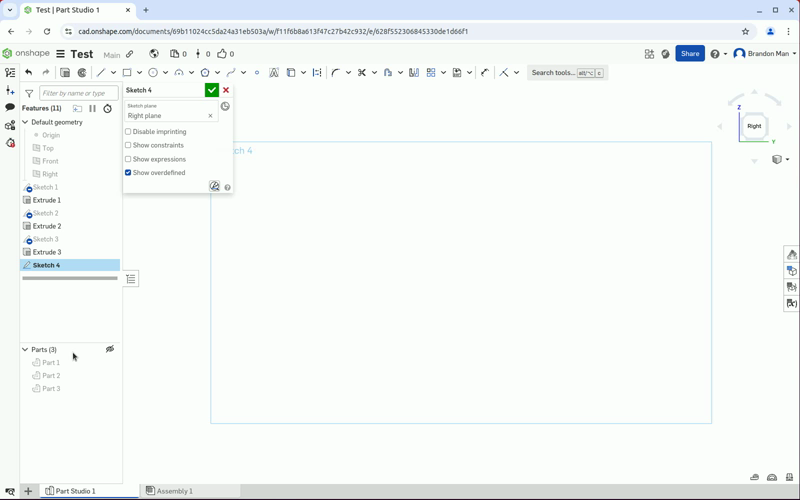
key(l)
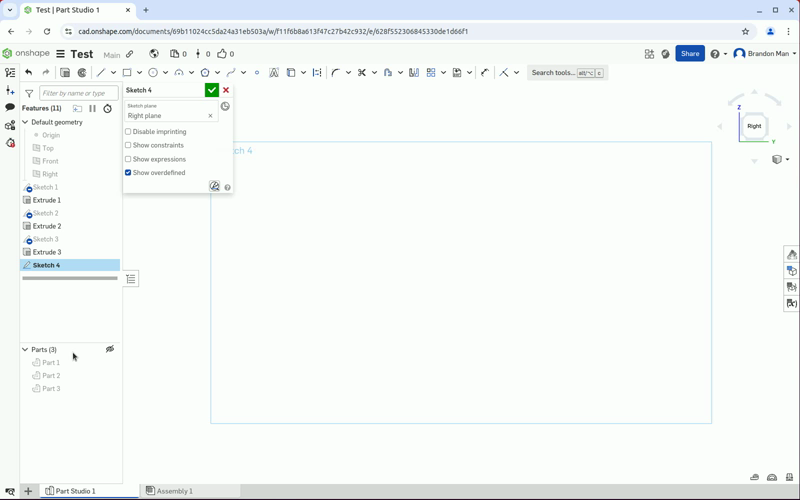
key_down(shift)
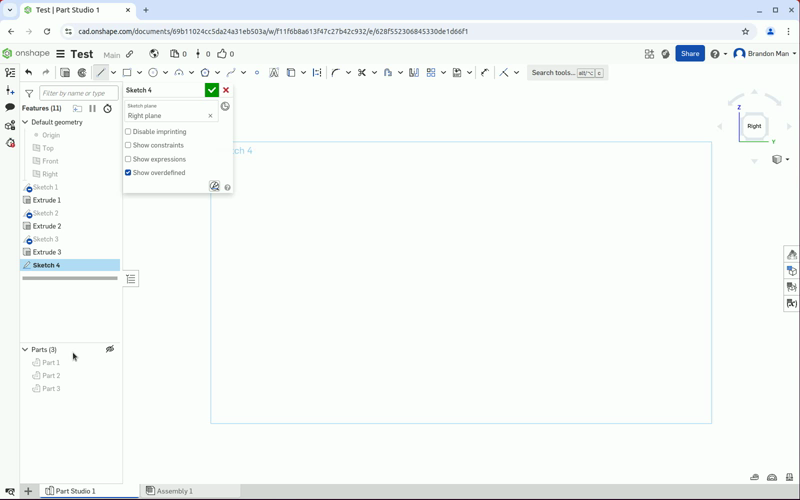
mouse_move(457, 236)
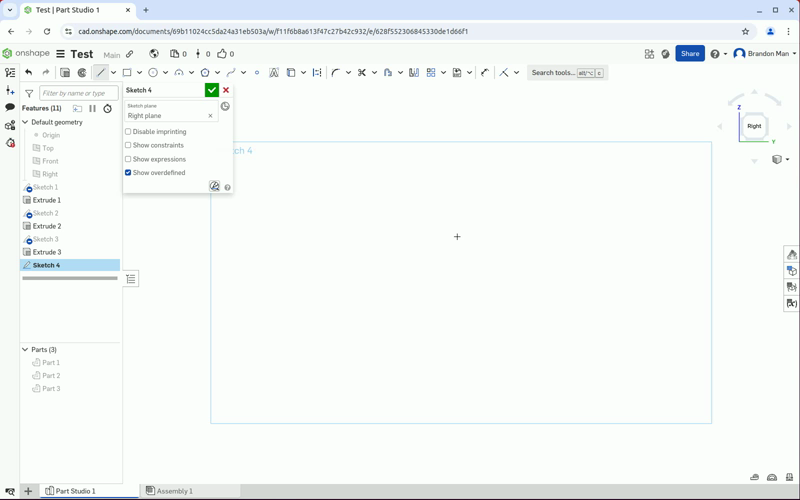
click(457, 236)
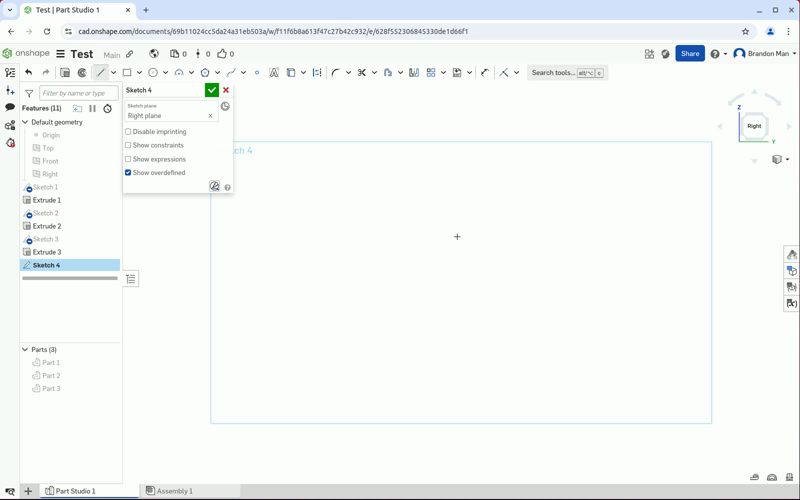
key_up(shift)
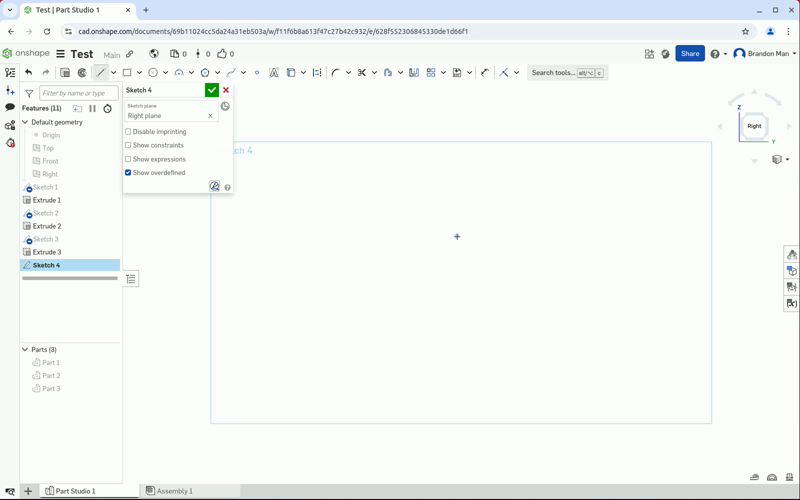
key_down(shift)
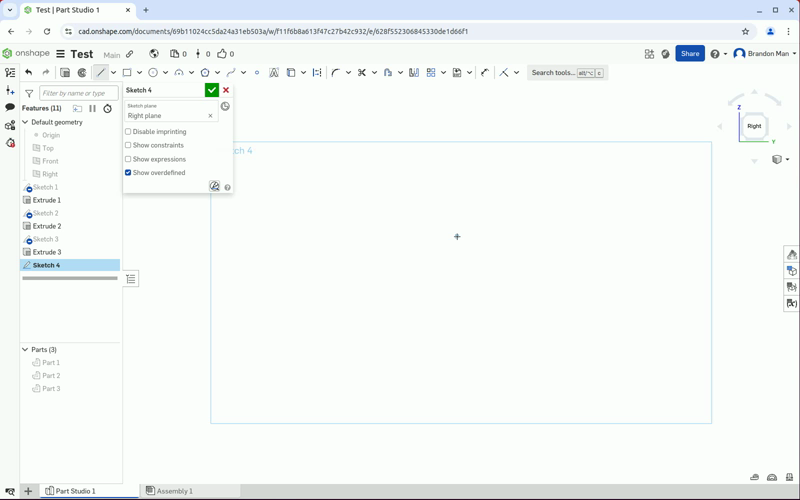
mouse_move(487, 236)
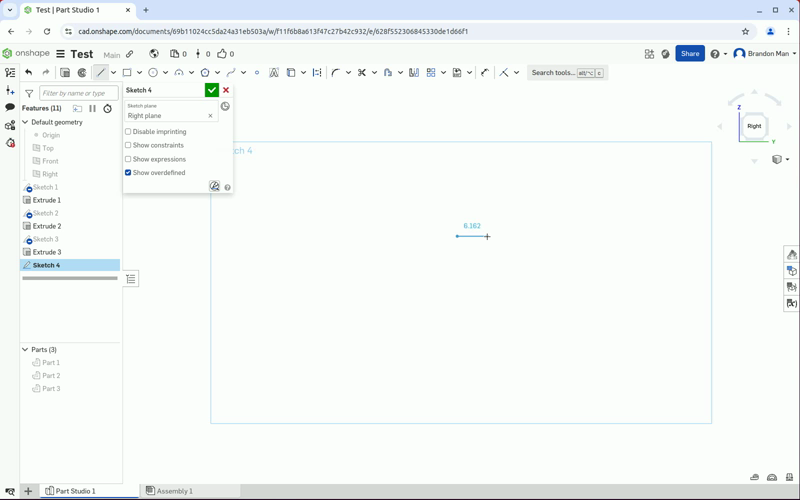
mouse_move(461, 236)
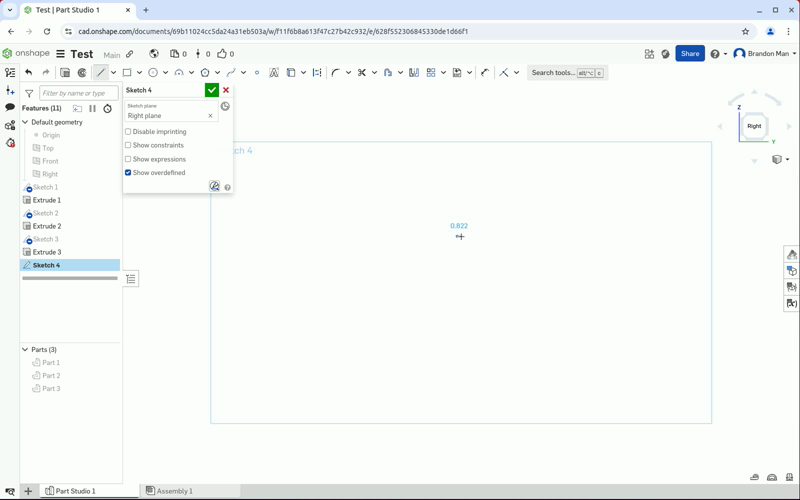
scroll(6)
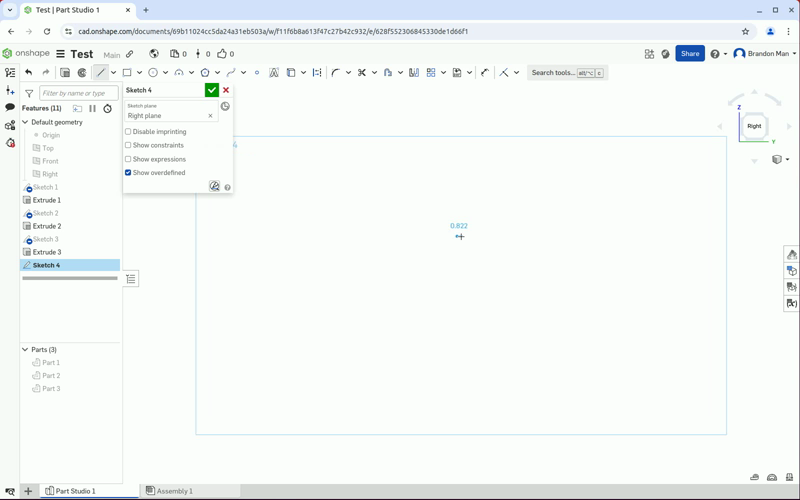
scroll(6)
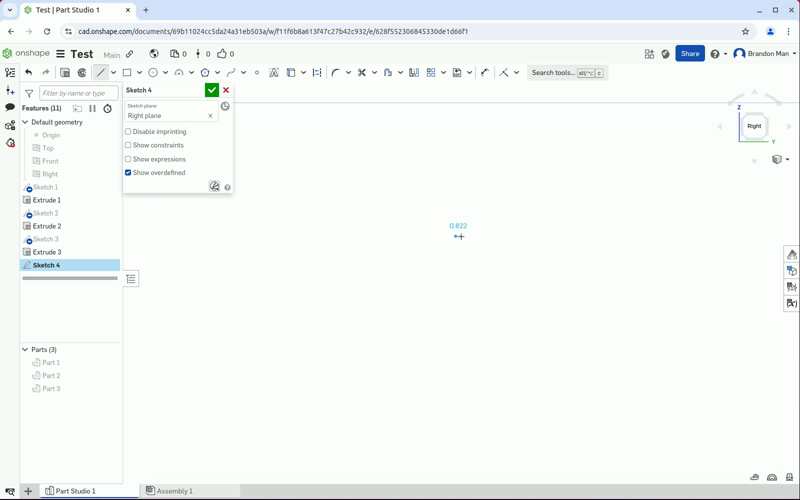
scroll(6)
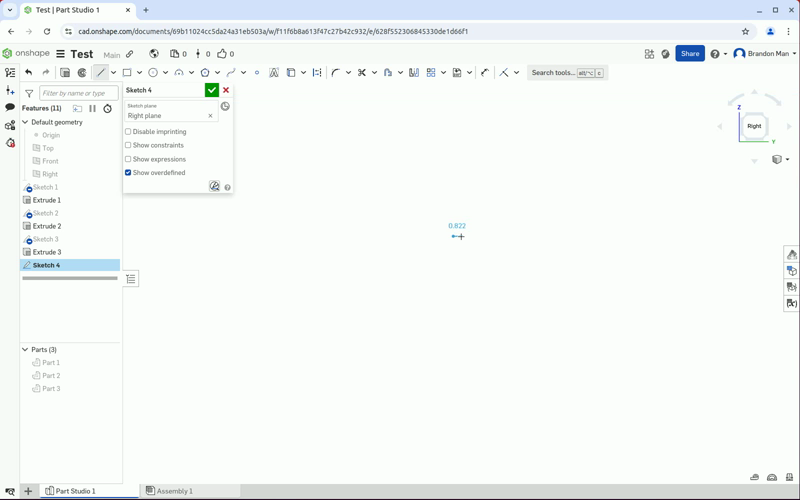
scroll(6)
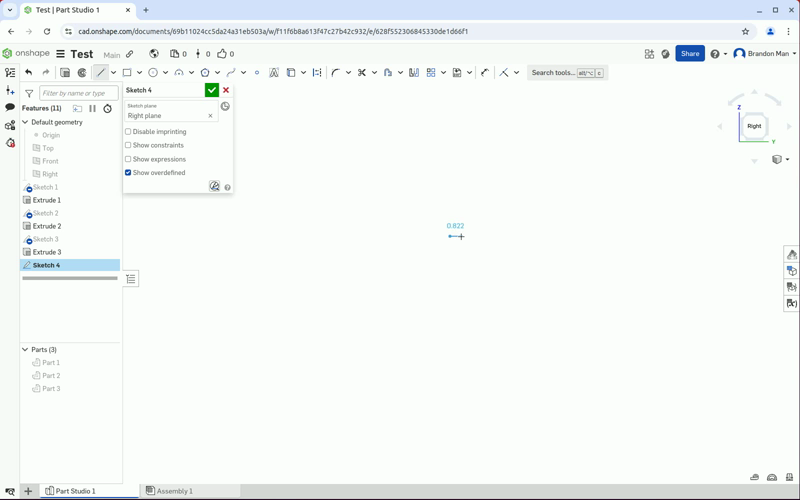
scroll(6)
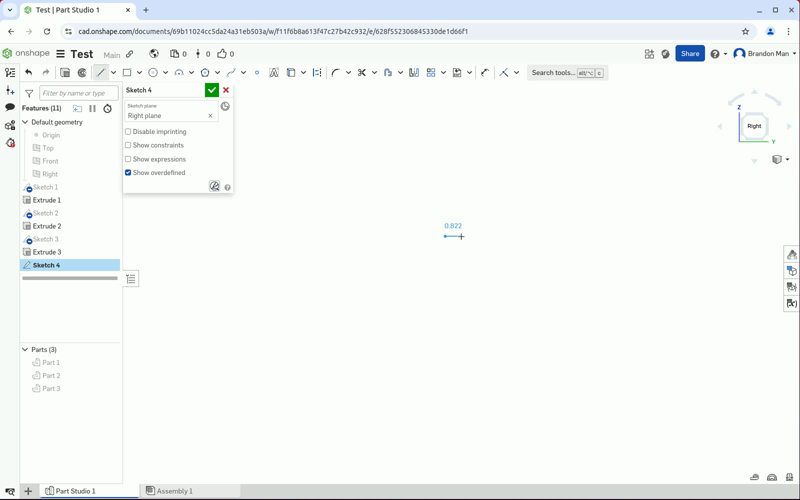
scroll(6)
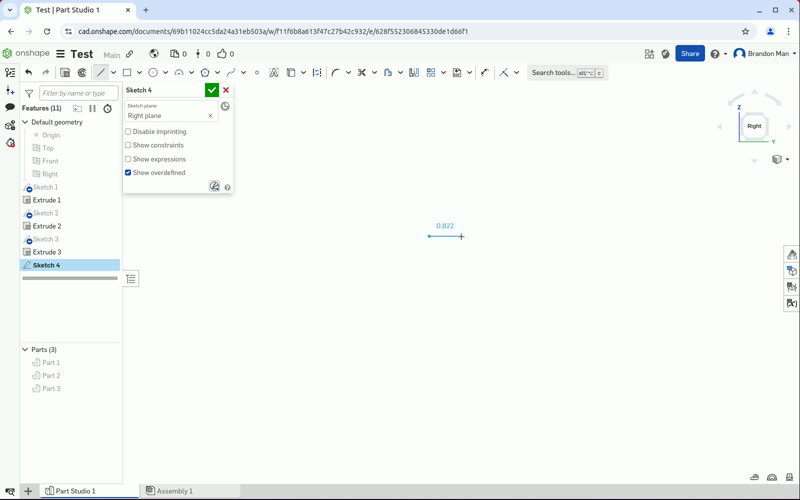
scroll(6)
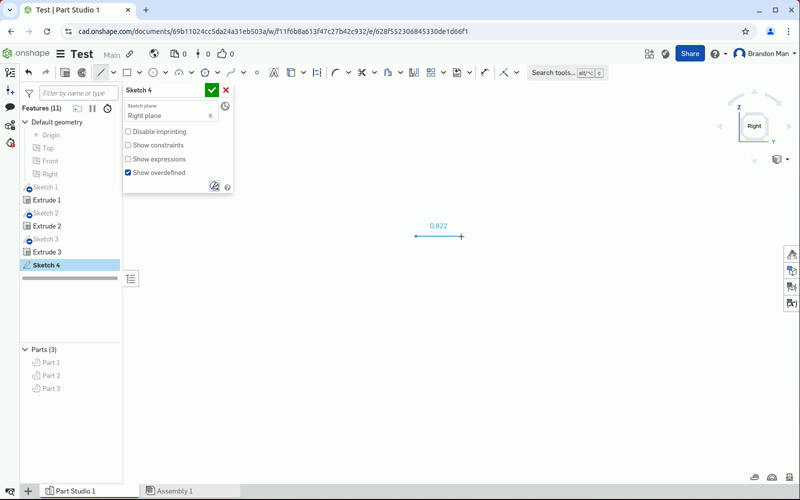
click(461, 236)
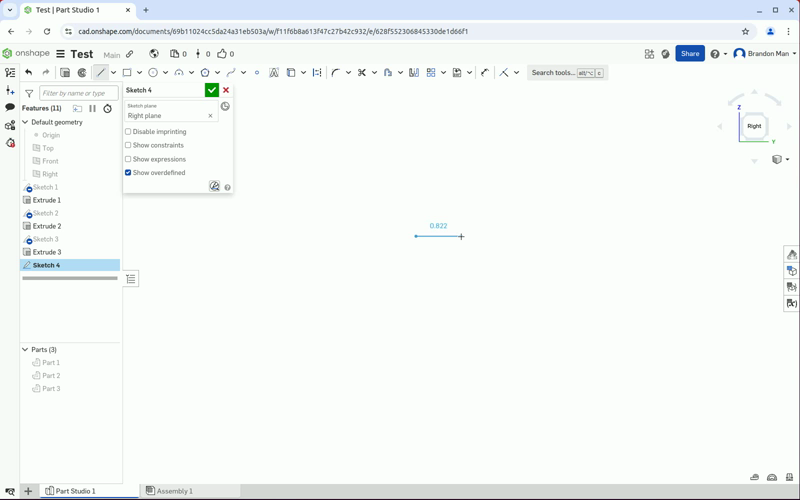
scroll(-6)
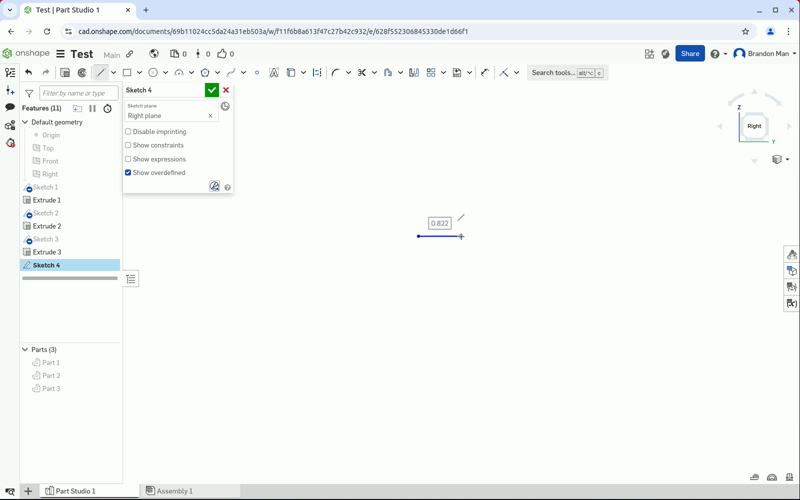
scroll(-6)
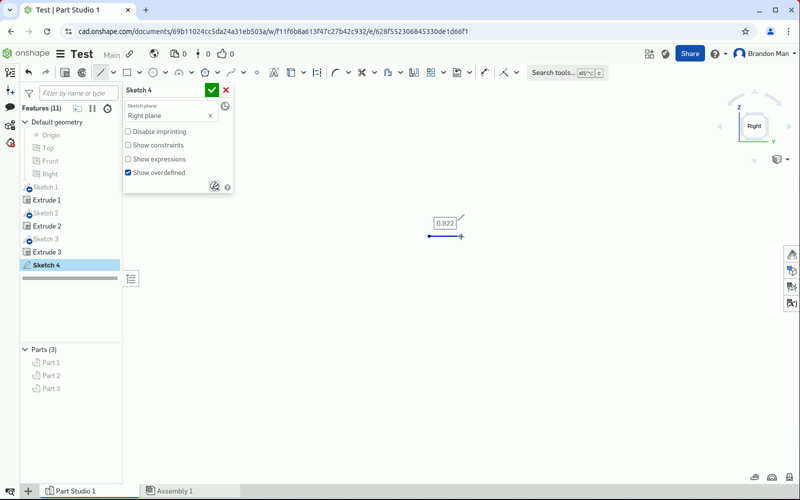
scroll(-6)
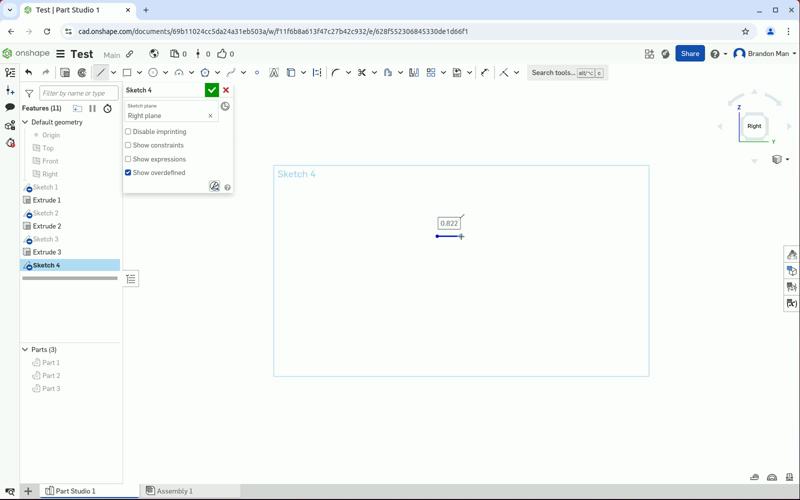
scroll(-6)
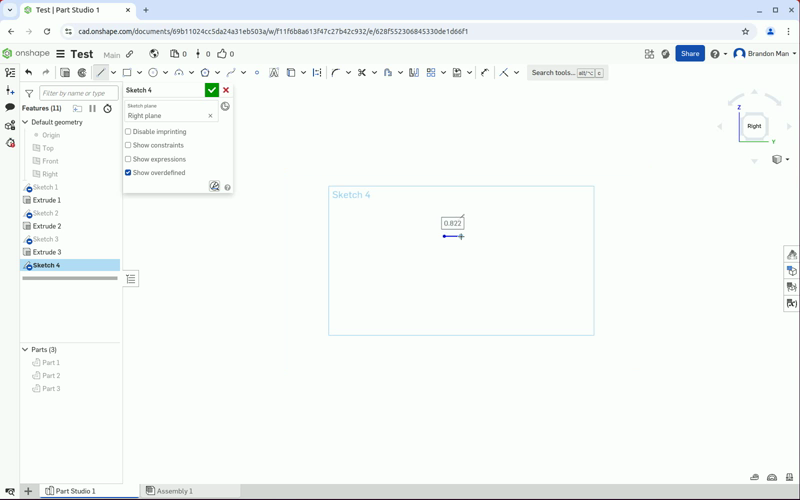
scroll(-6)
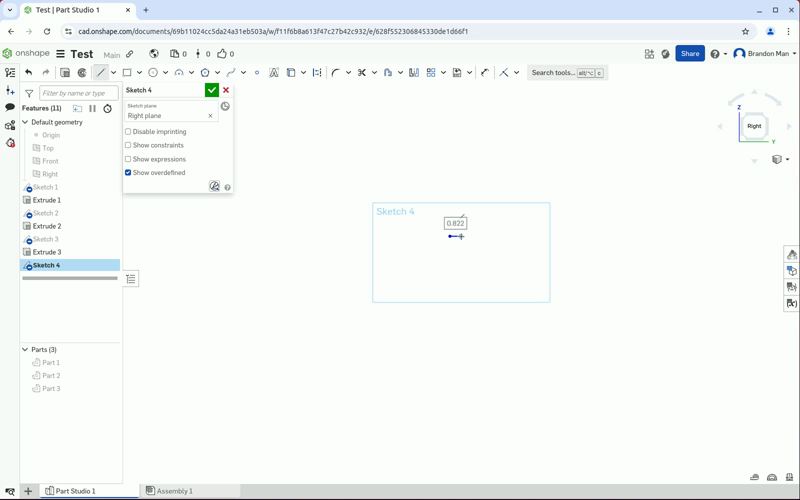
scroll(-6)
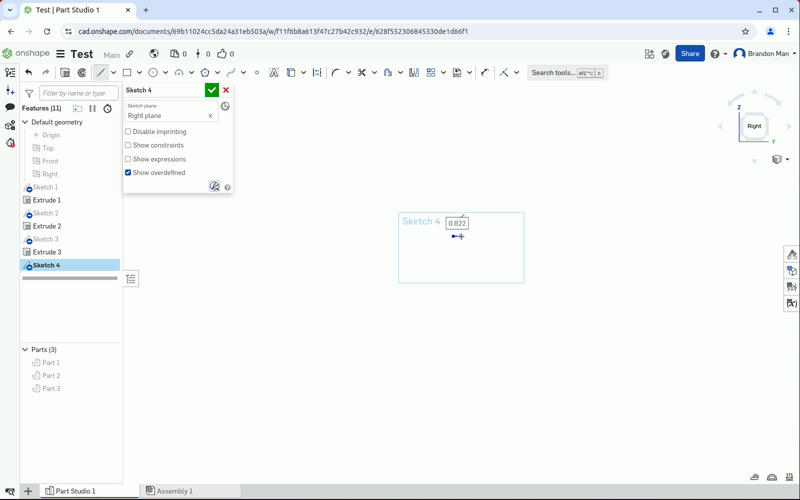
scroll(-6)
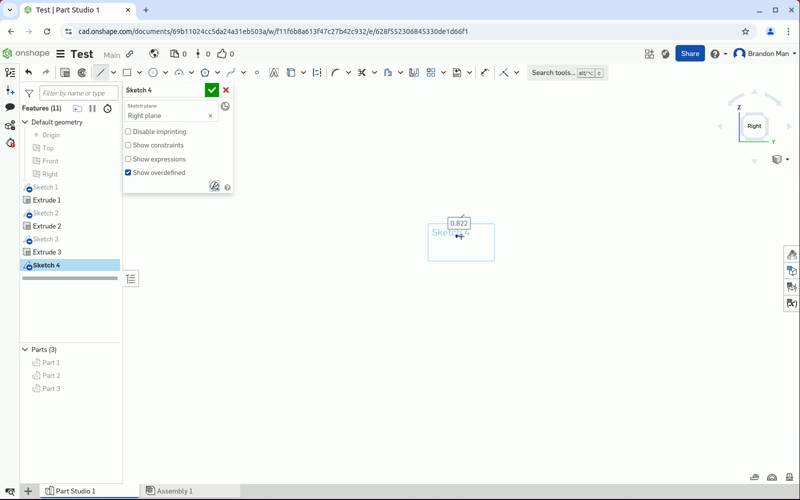
key_up(shift)
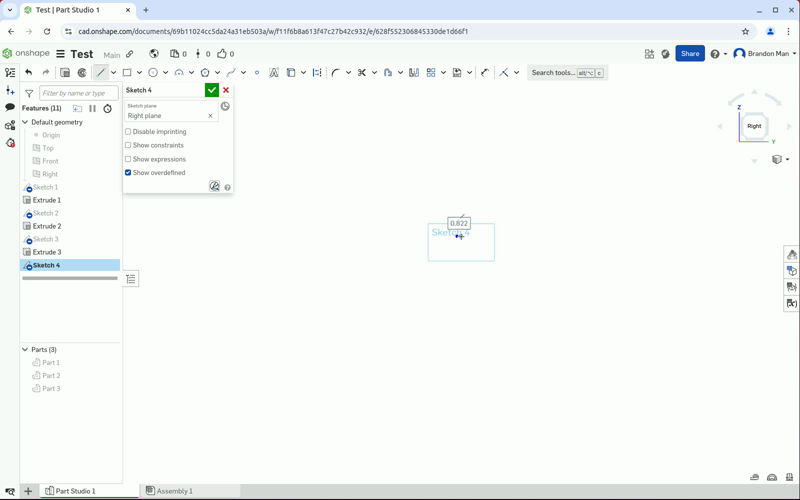
key_down(shift)
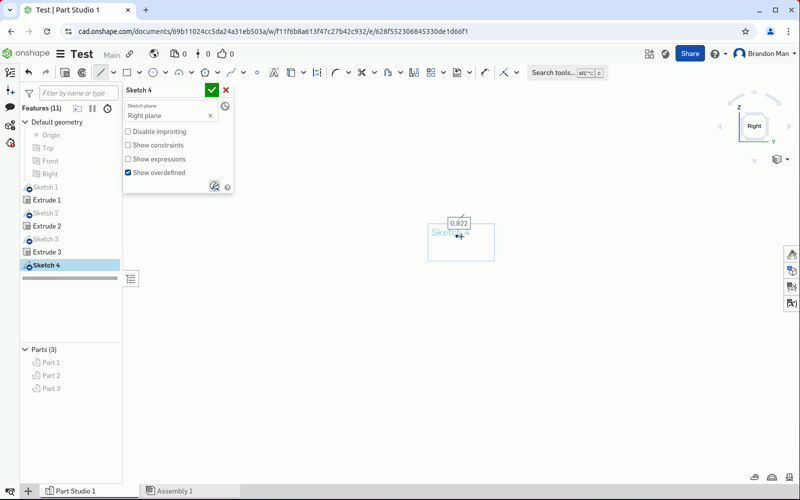
mouse_move(491, 236)
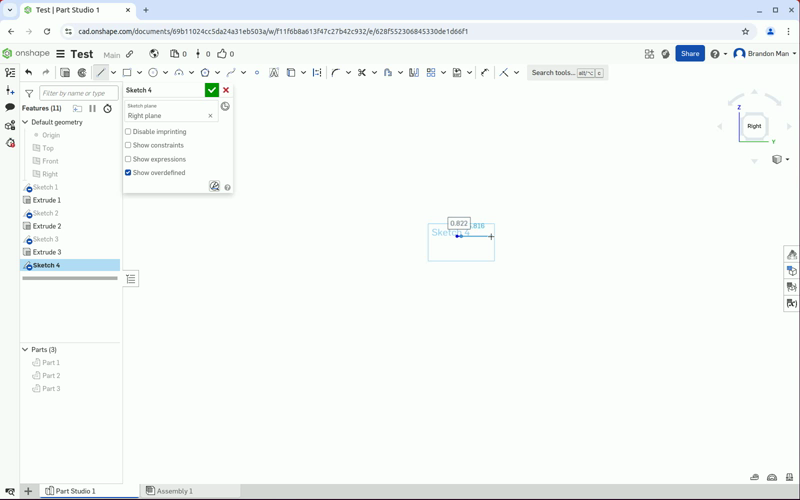
mouse_move(461, 216)
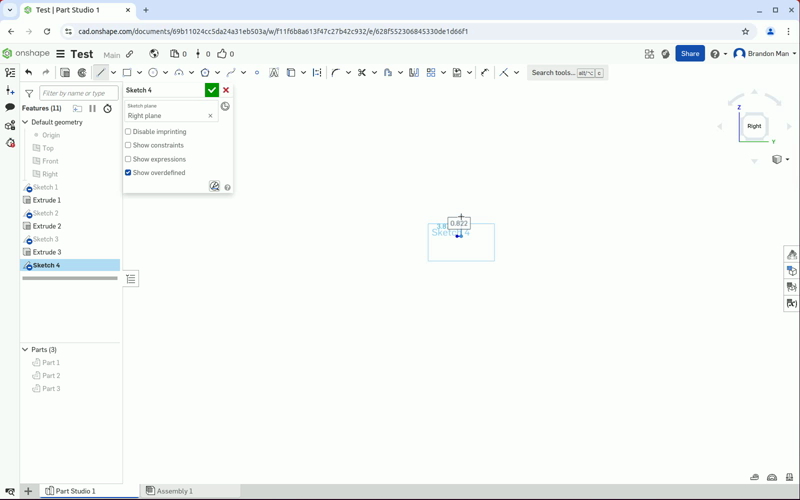
click(461, 216)
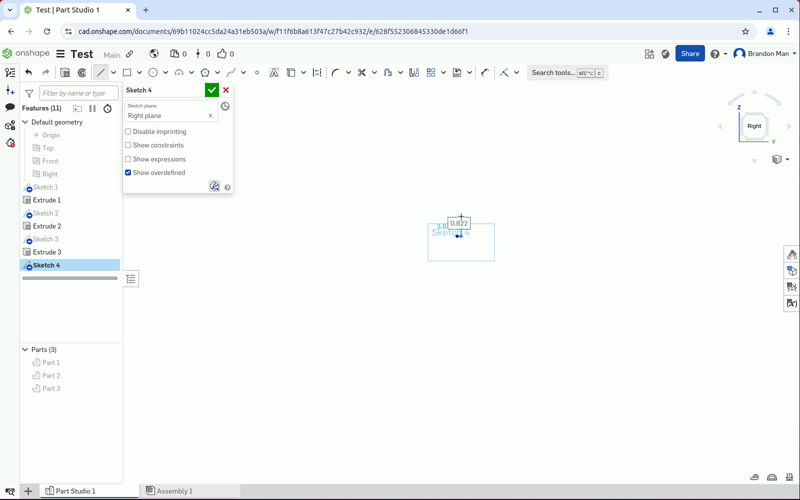
key_up(shift)
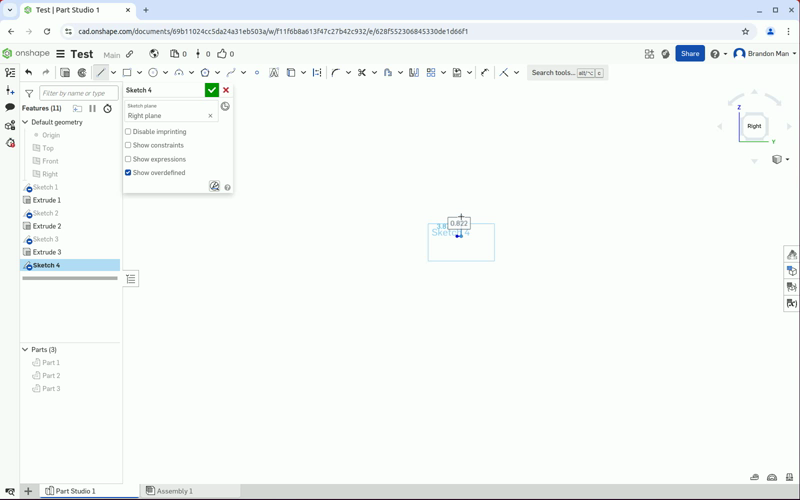
key_down(shift)
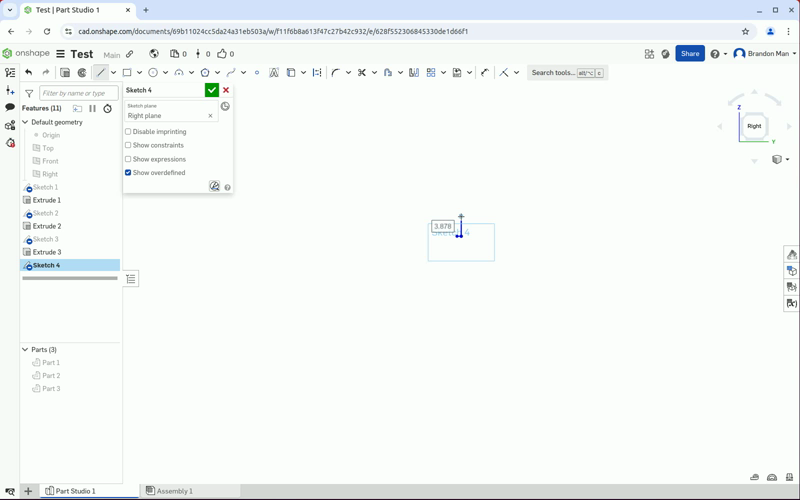
mouse_move(491, 216)
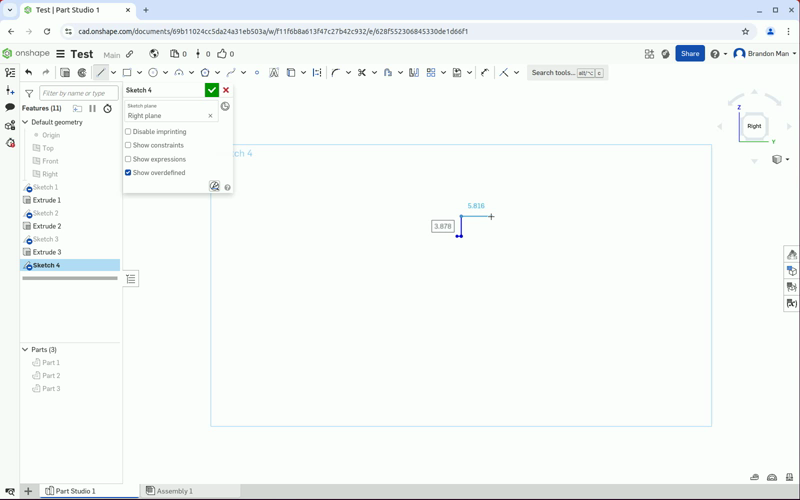
mouse_move(457, 216)
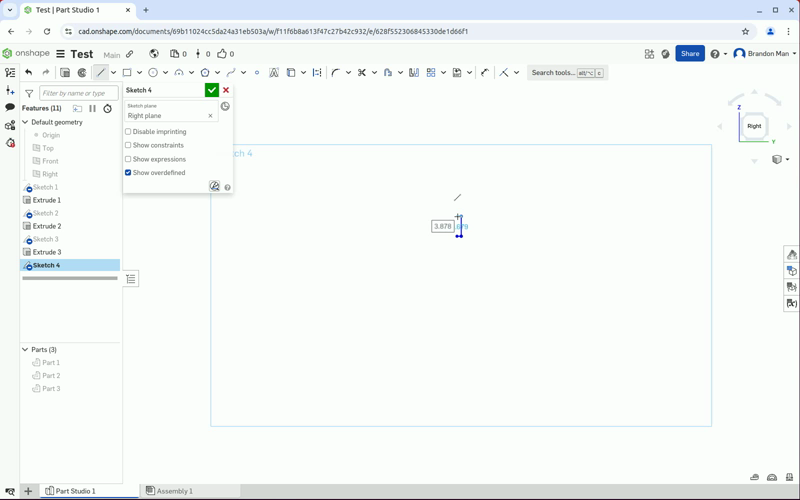
scroll(6)
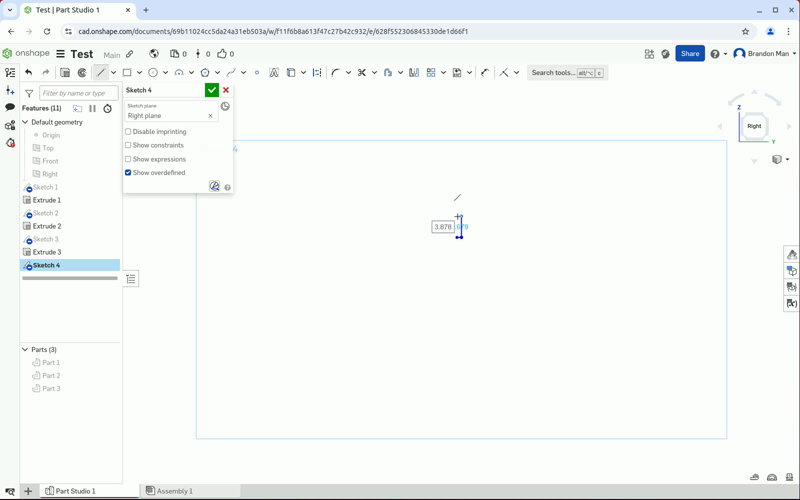
scroll(6)
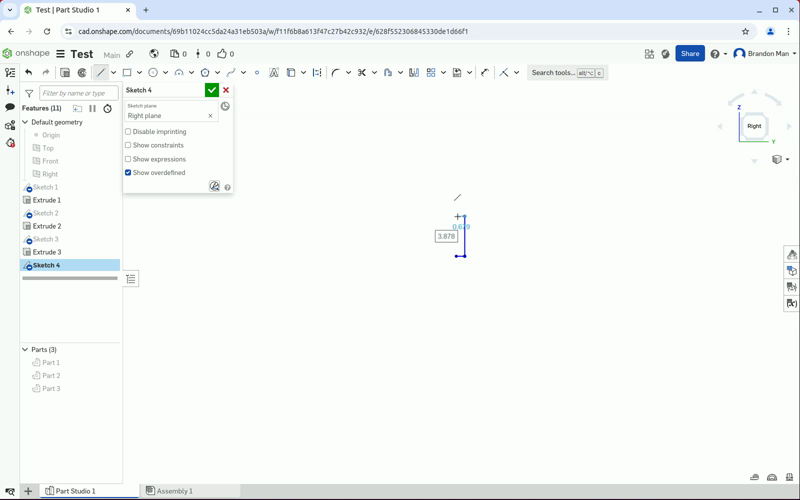
scroll(6)
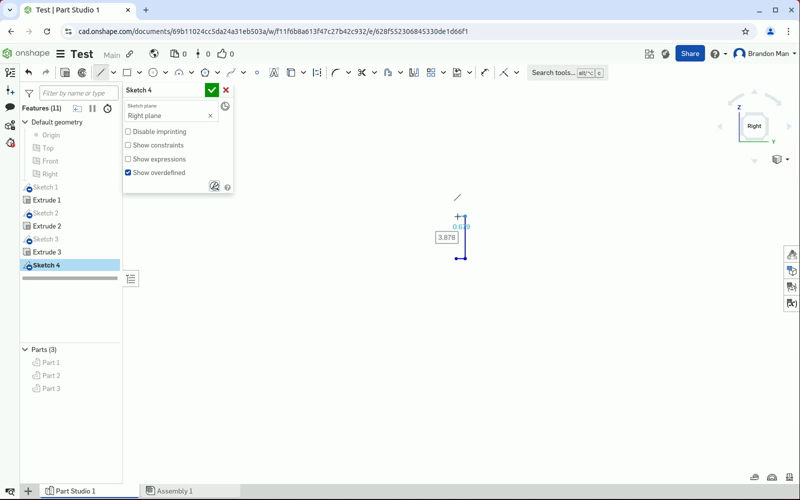
scroll(6)
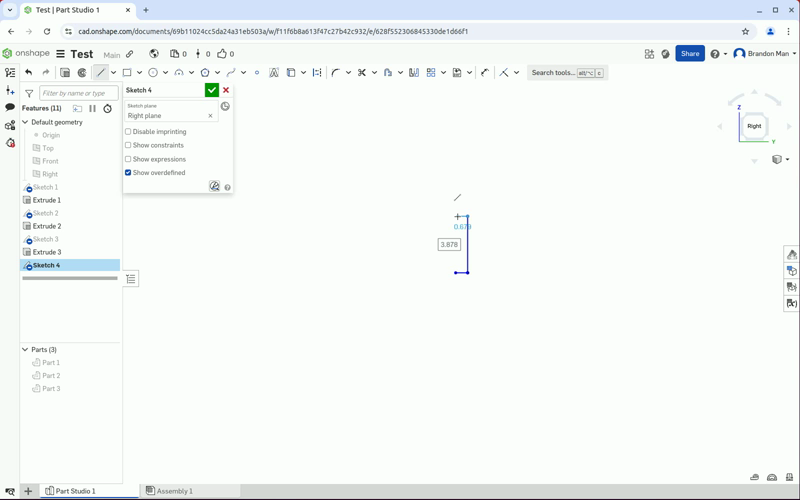
scroll(6)
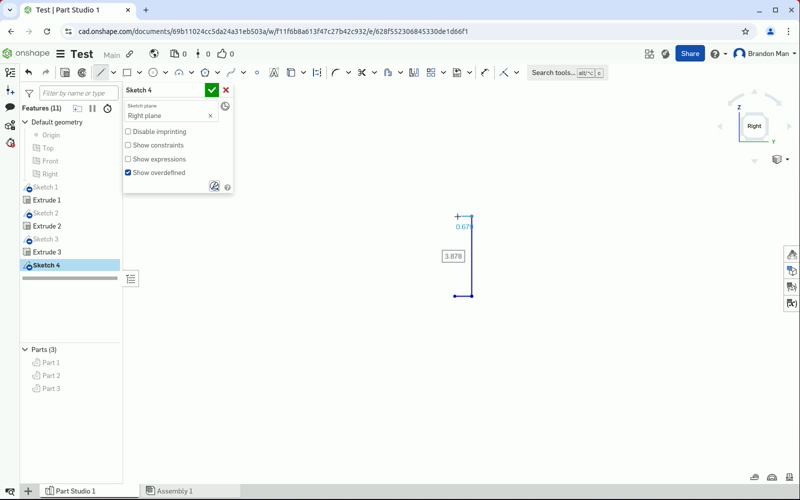
scroll(6)
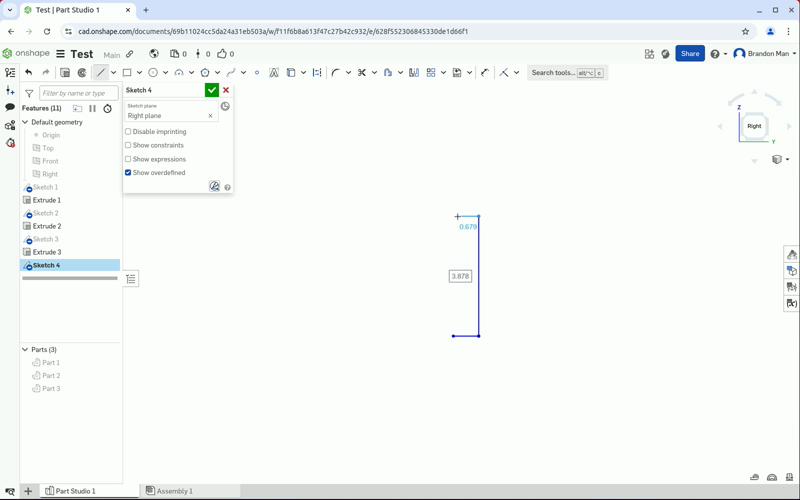
scroll(6)
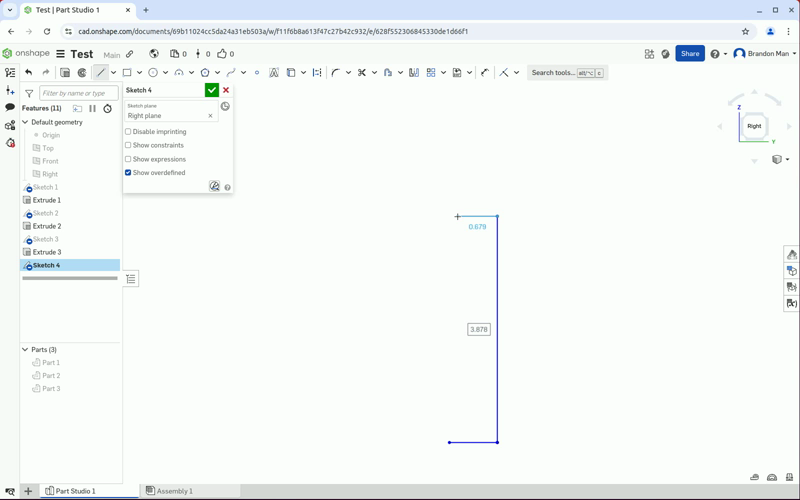
click(457, 216)
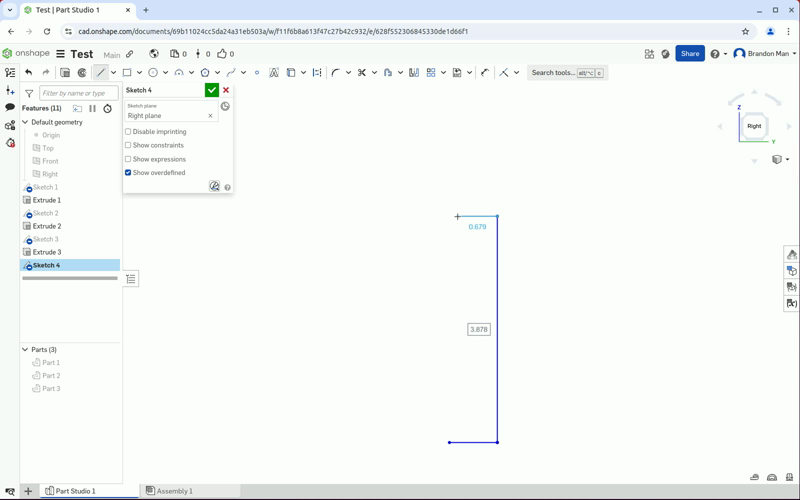
scroll(-6)
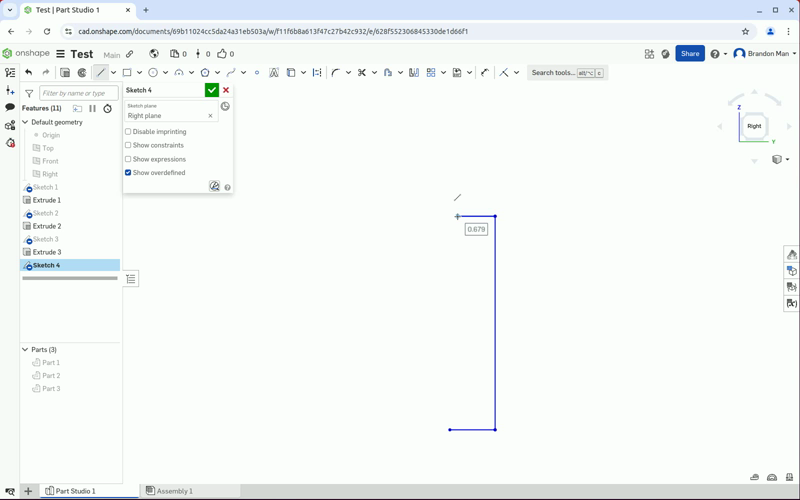
scroll(-6)
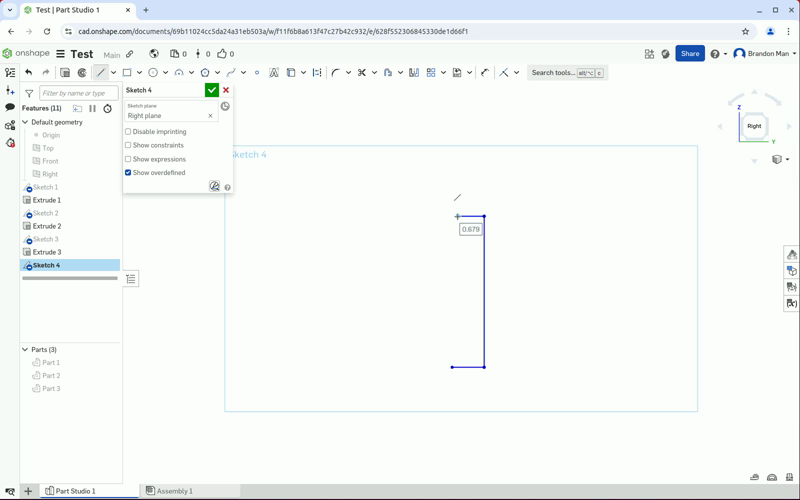
scroll(-6)
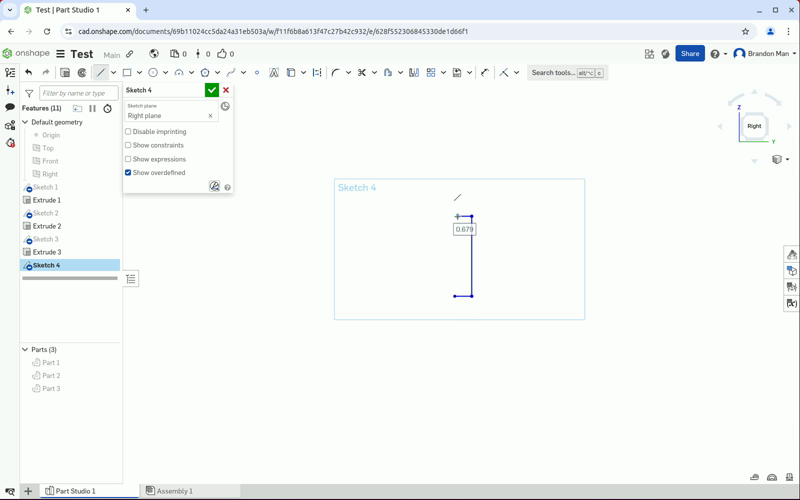
scroll(-6)
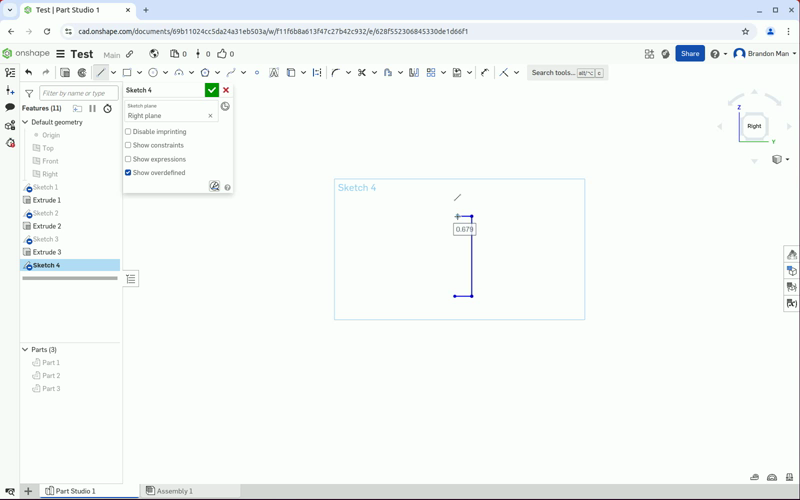
scroll(-6)
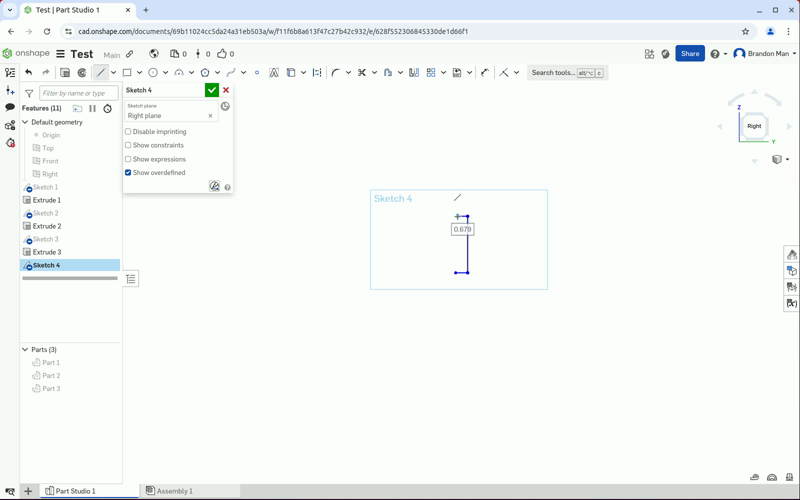
scroll(-6)
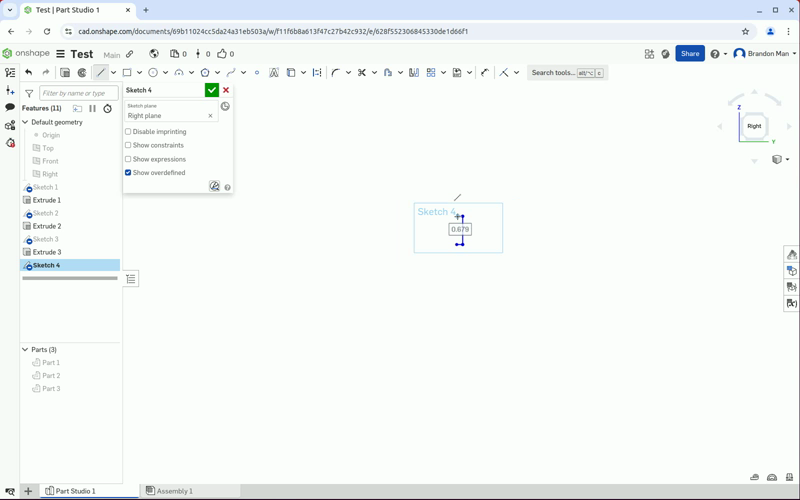
scroll(-6)
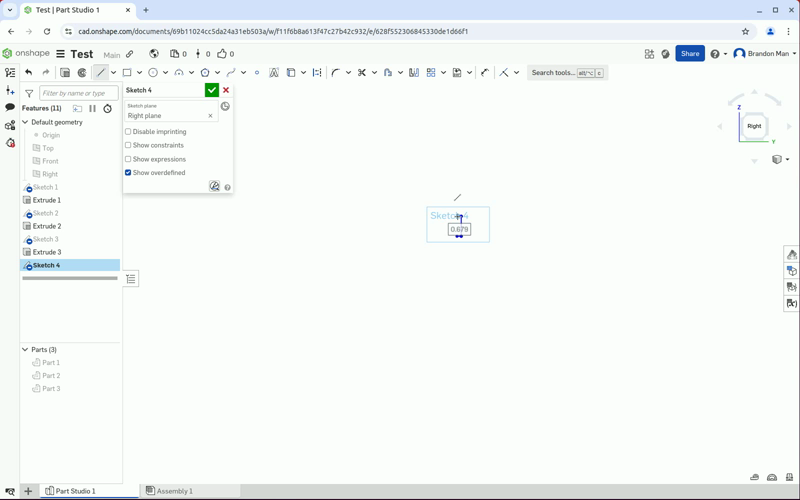
key_up(shift)
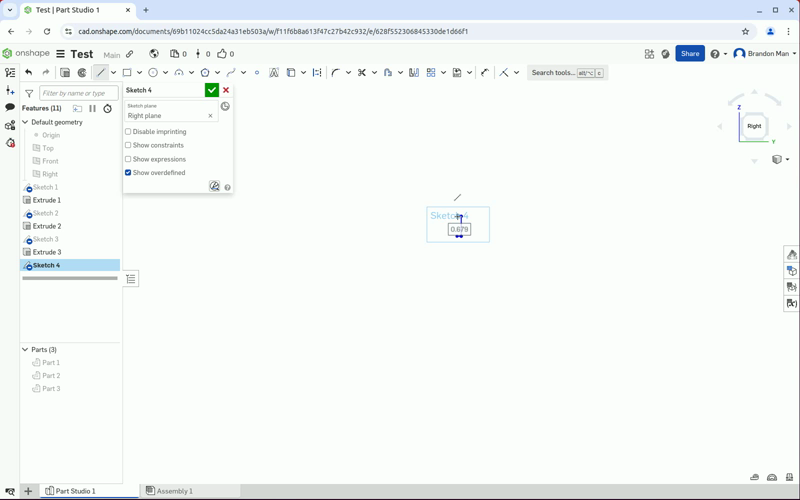
mouse_move(487, 216)
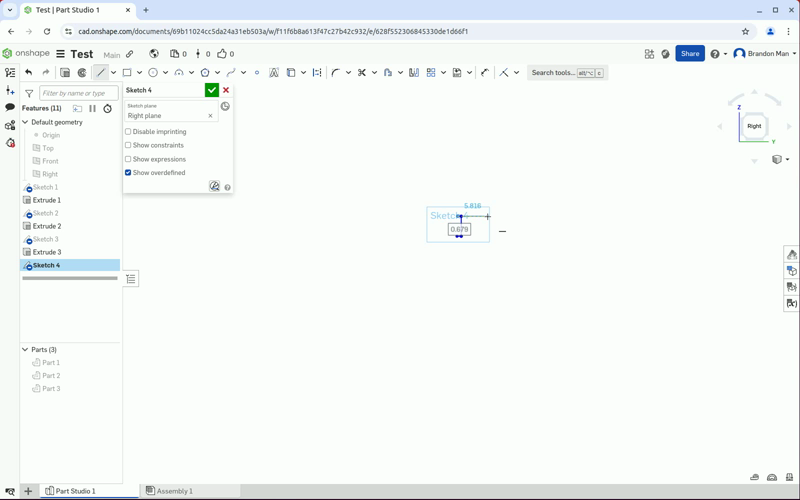
key_down(shift)
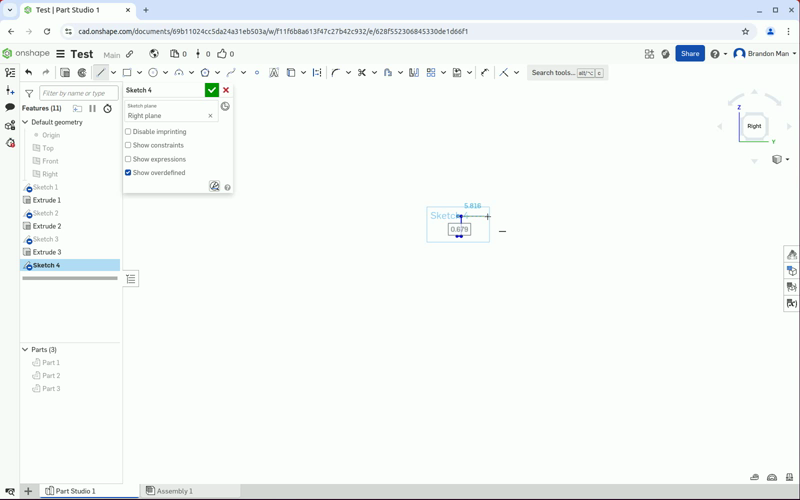
mouse_move(457, 236)
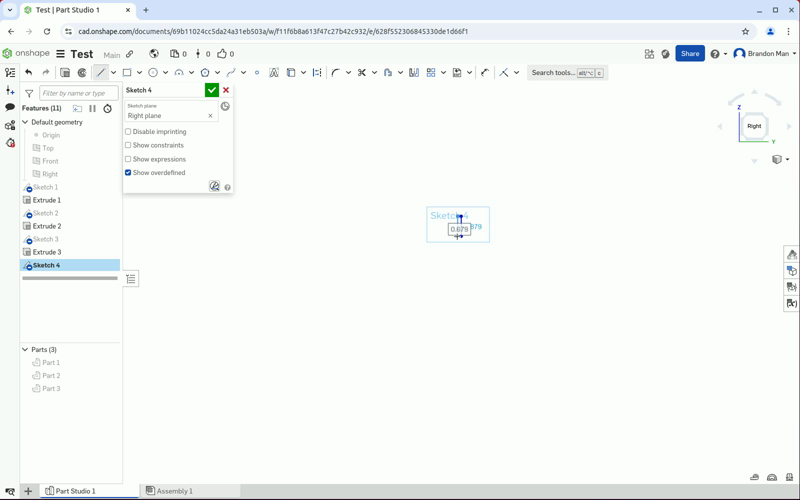
scroll(6)
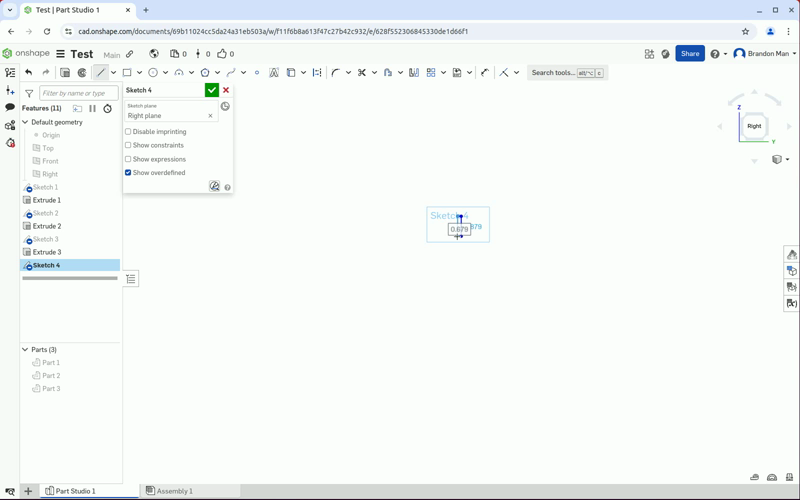
scroll(6)
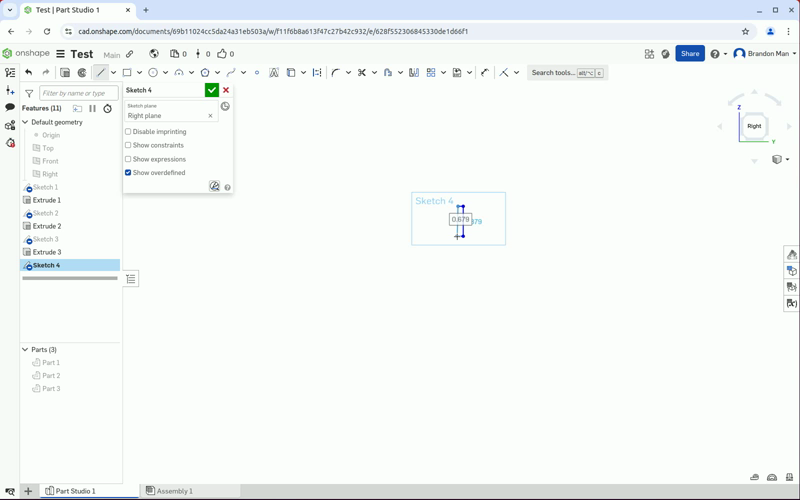
scroll(6)
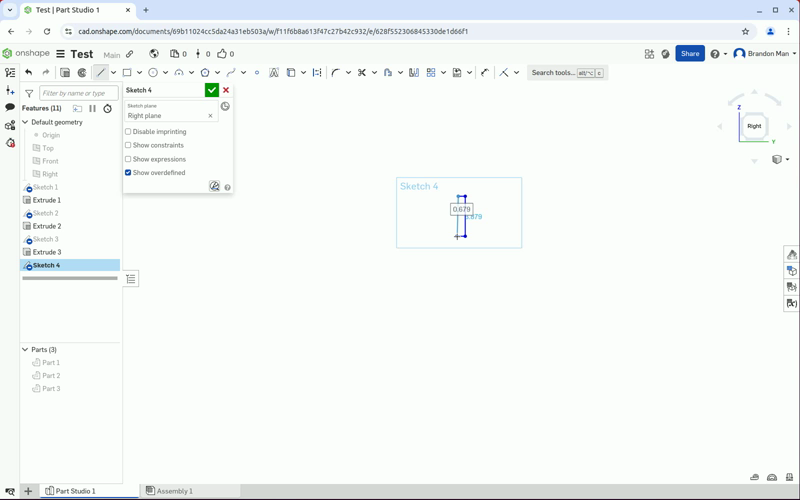
scroll(6)
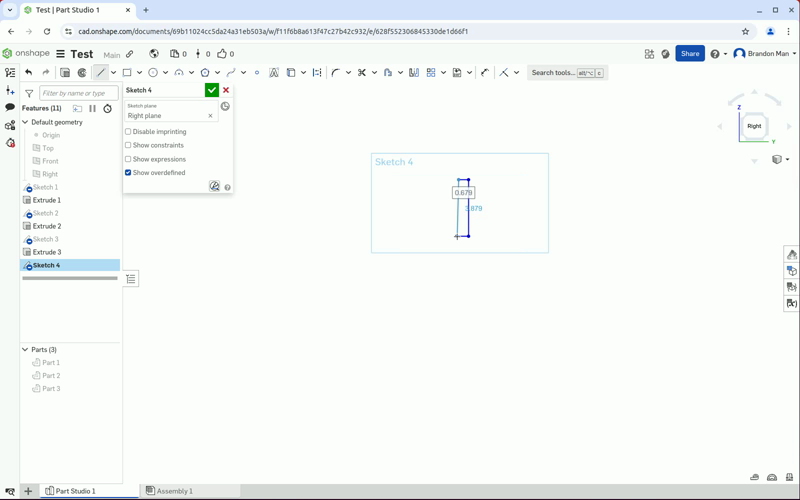
scroll(6)
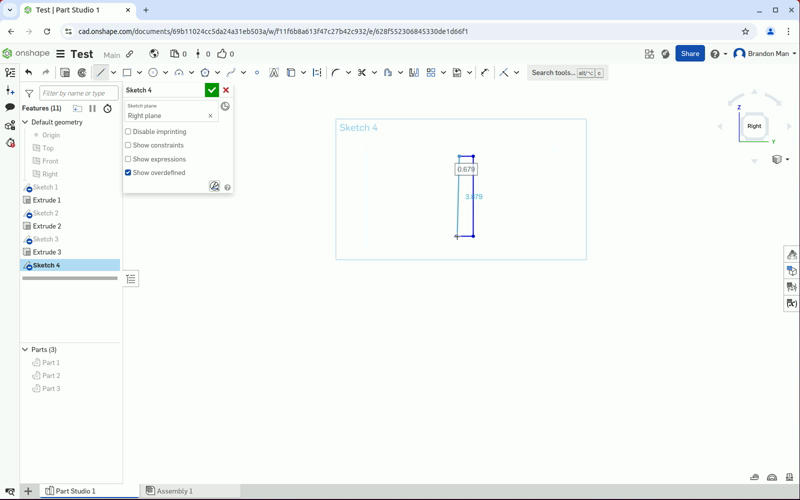
scroll(6)
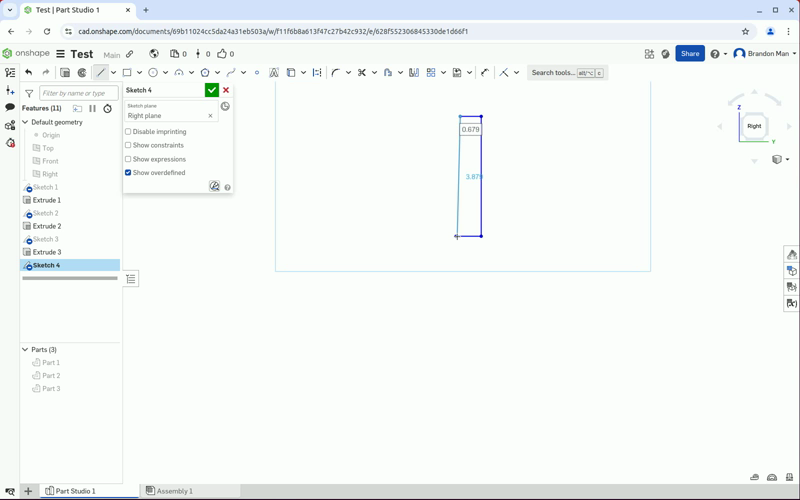
scroll(6)
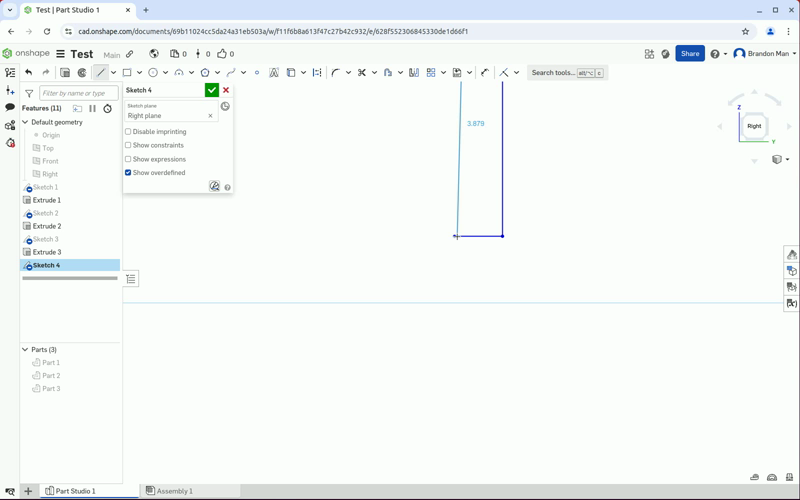
key_up(shift)
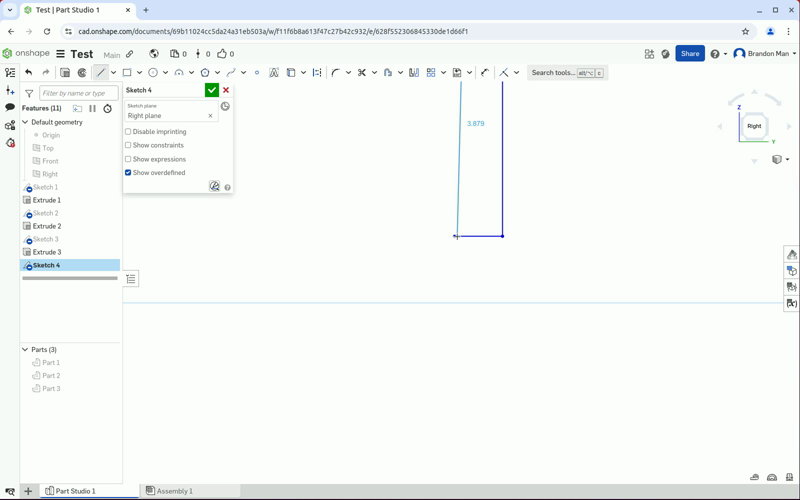
click(457, 236)
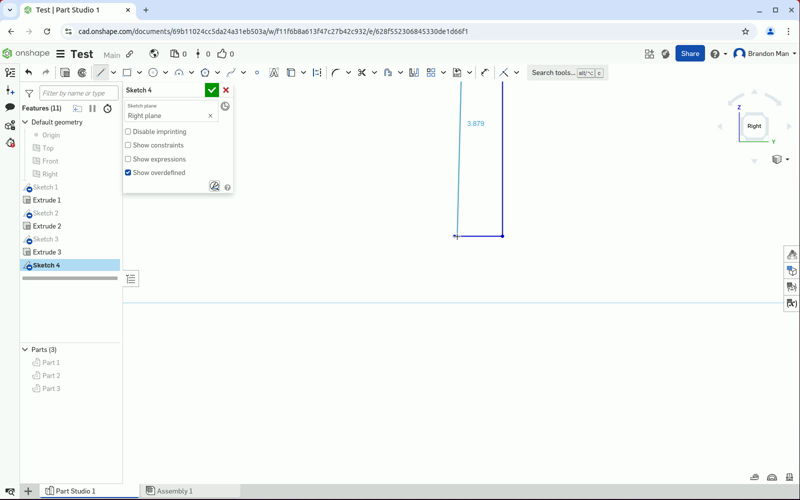
scroll(-6)
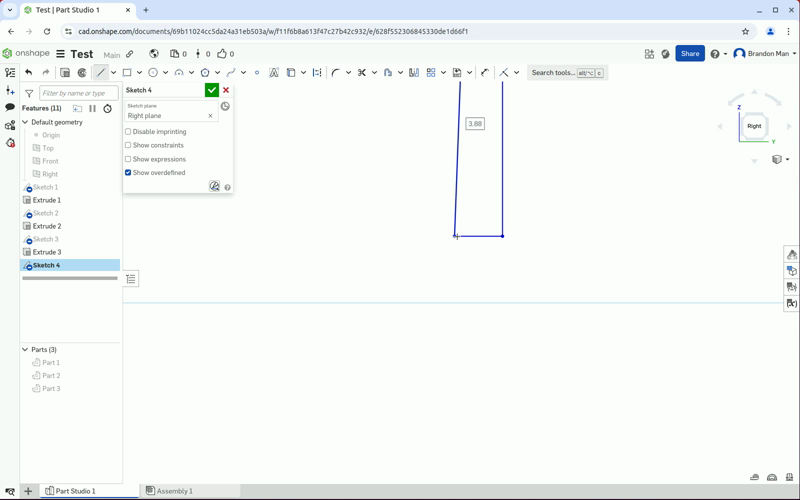
scroll(-6)
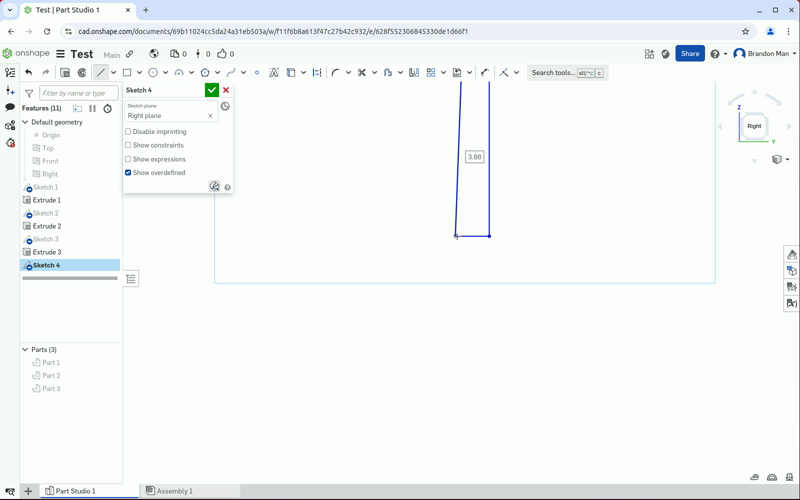
scroll(-6)
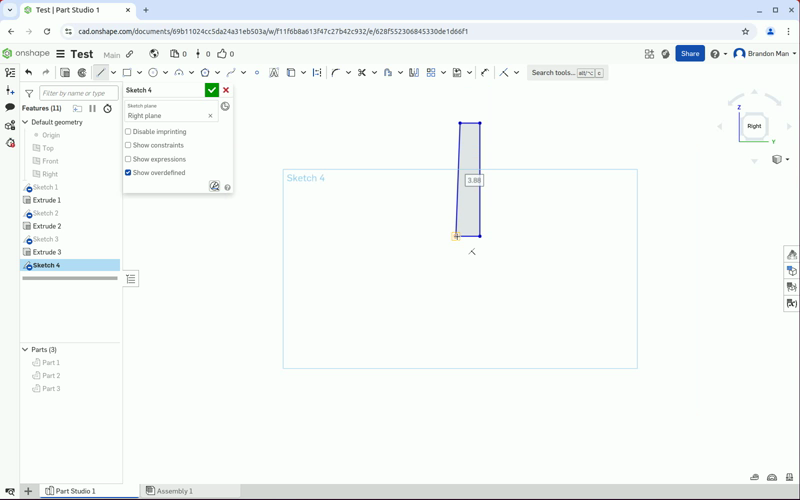
scroll(-6)
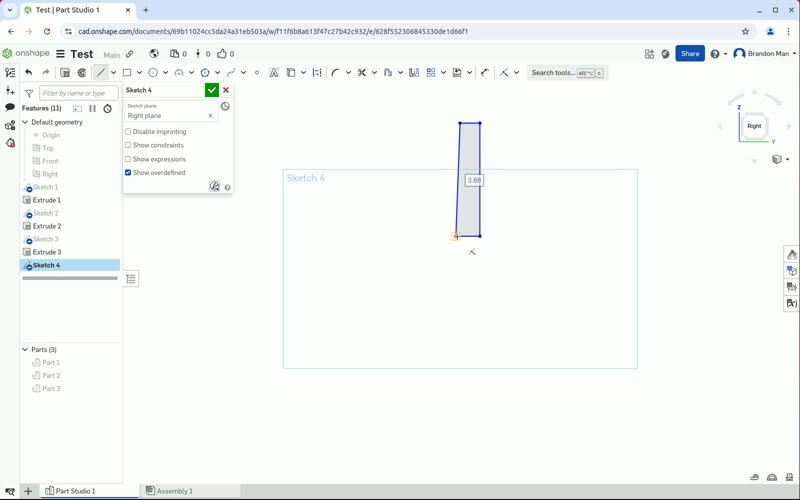
scroll(-6)
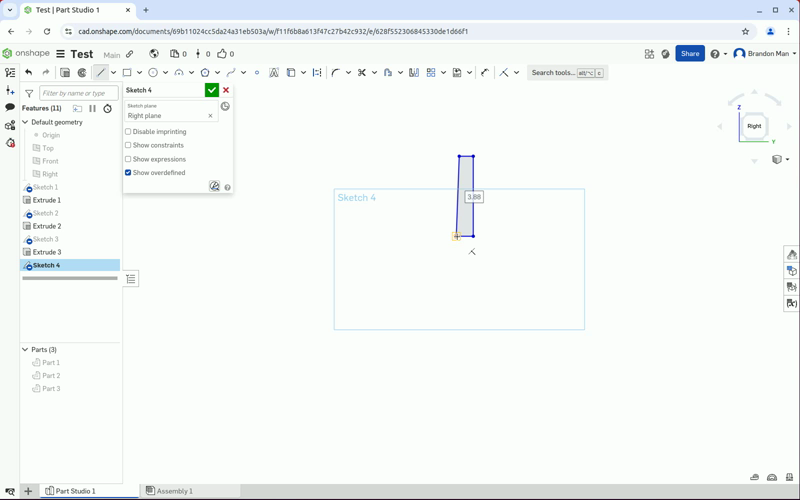
scroll(-6)
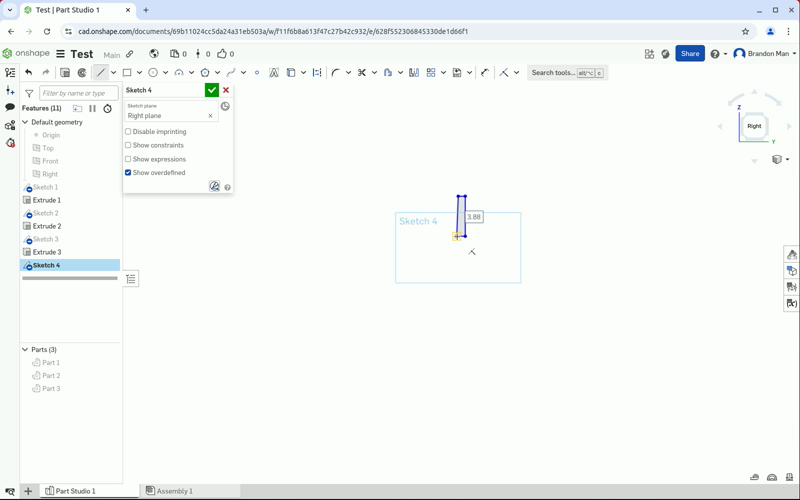
scroll(-6)
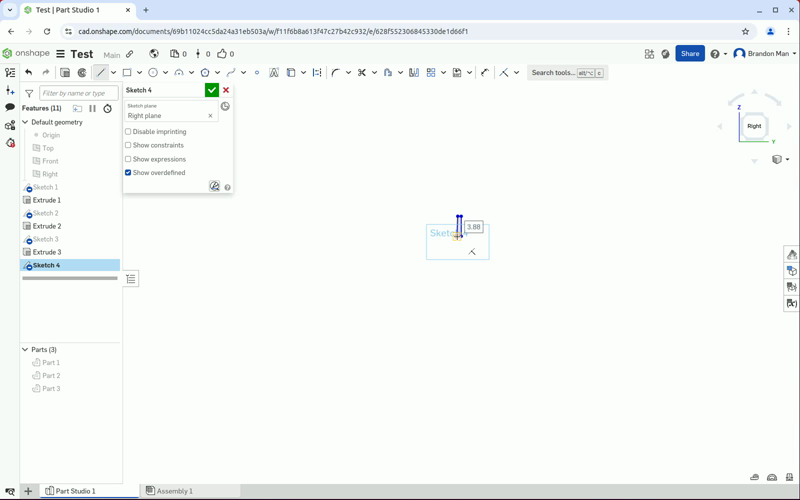
key(esc)
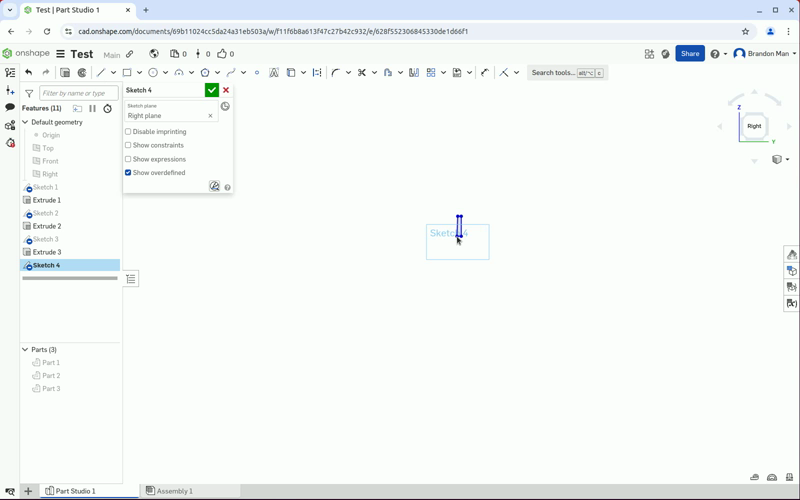
mouse_move(459, 224)
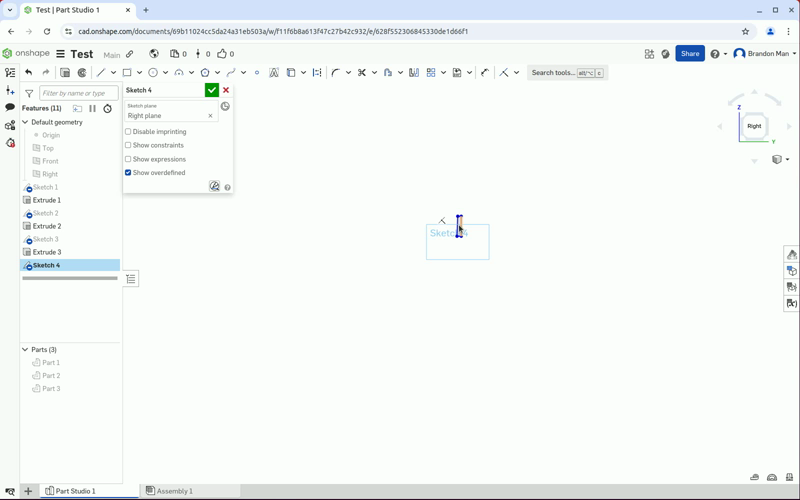
scroll(6)
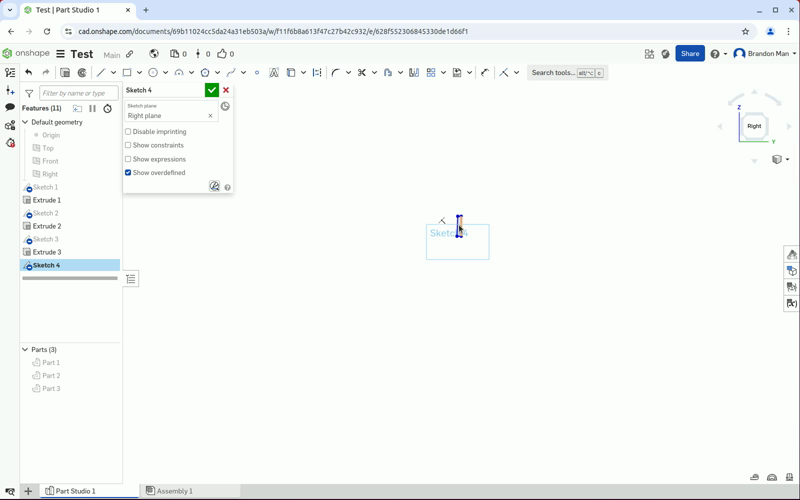
scroll(6)
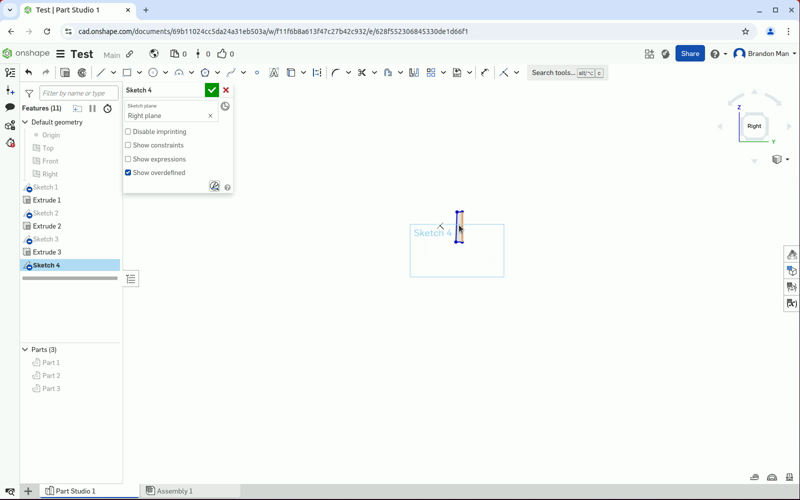
scroll(6)
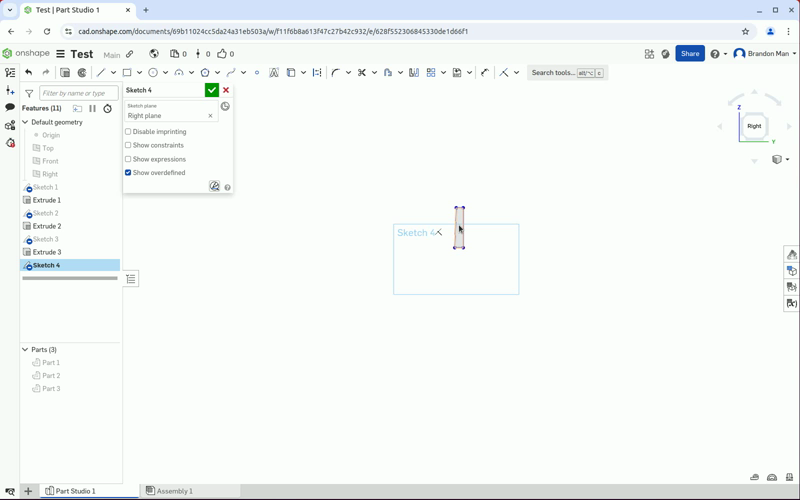
scroll(6)
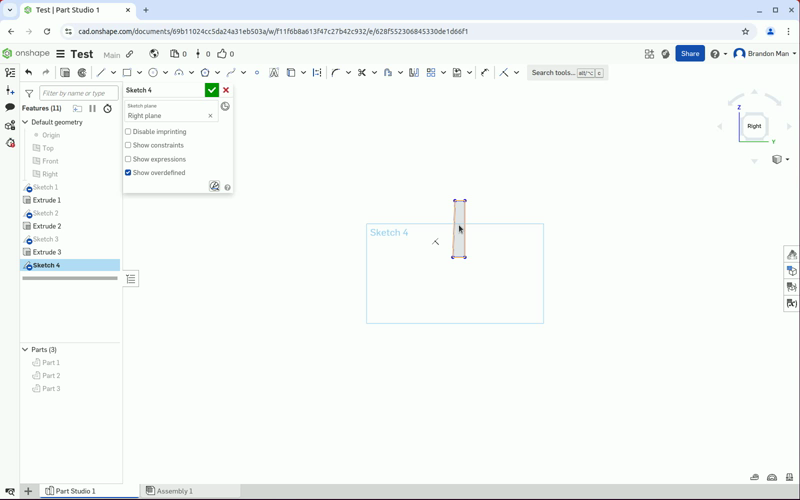
scroll(6)
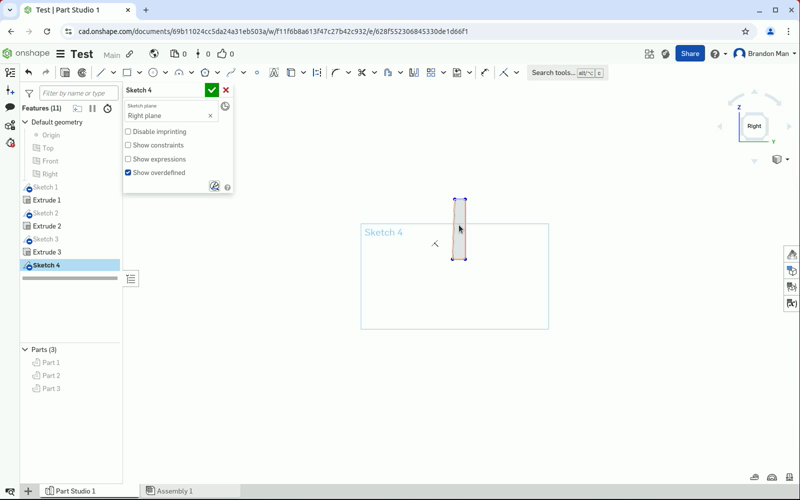
scroll(6)
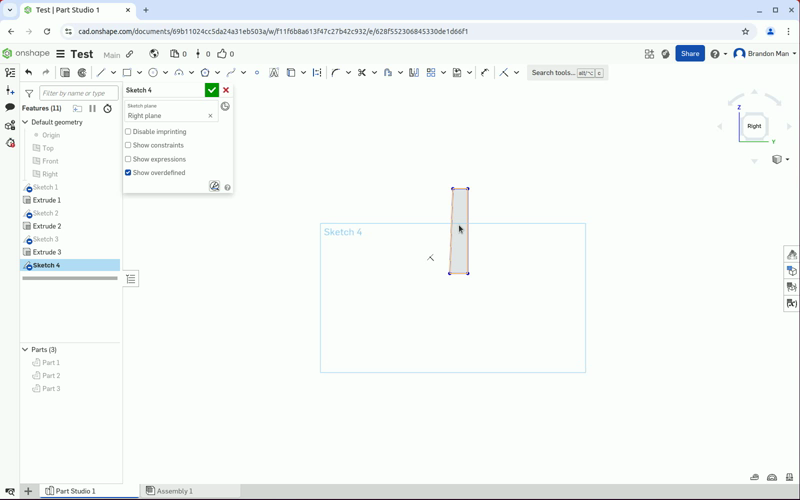
scroll(6)
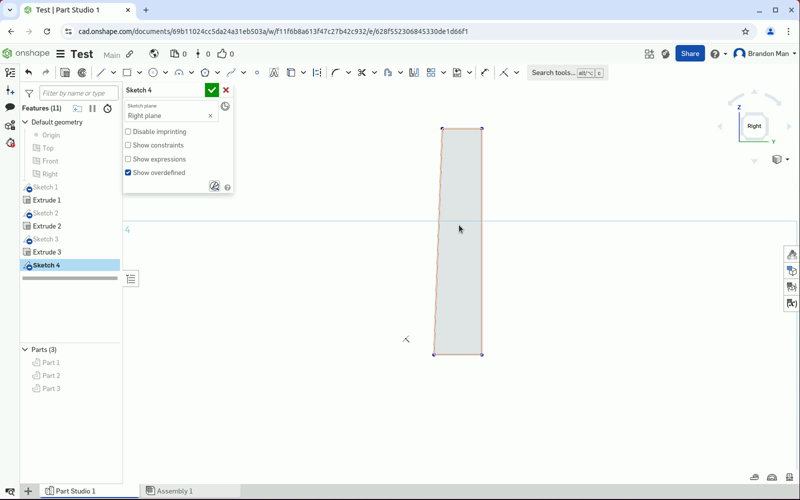
click(459, 224)
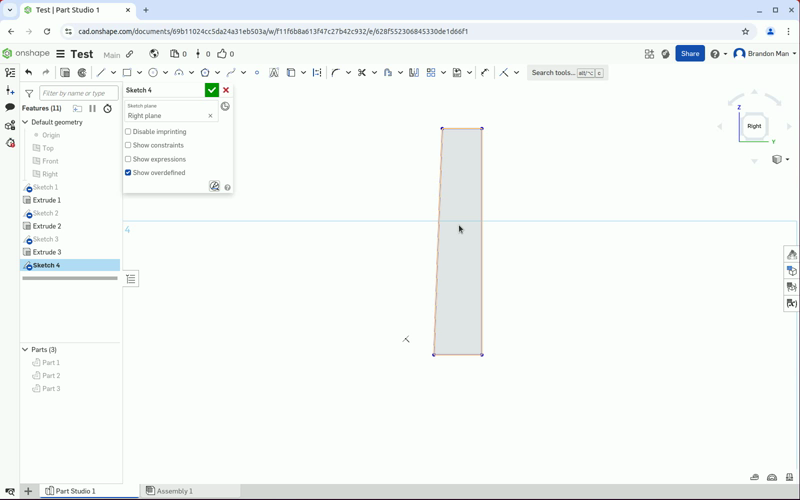
scroll(-6)
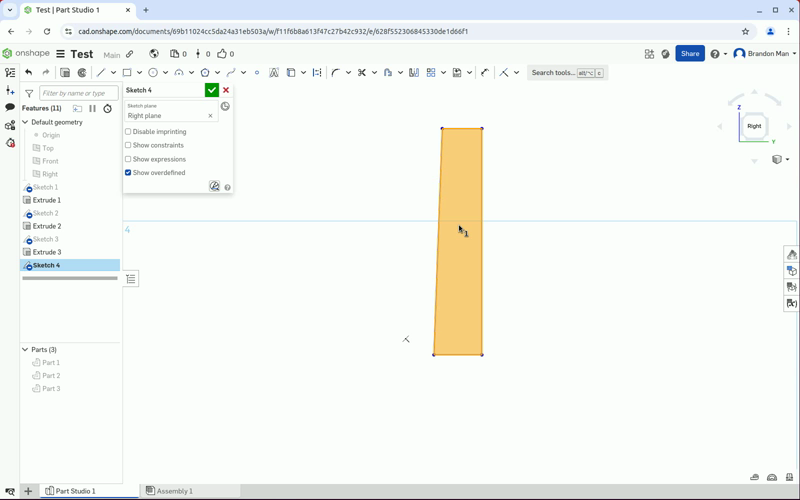
scroll(-6)
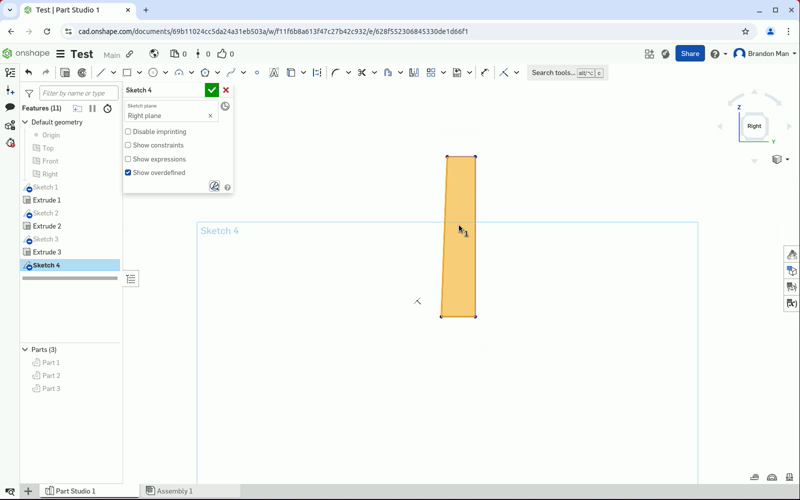
scroll(-6)
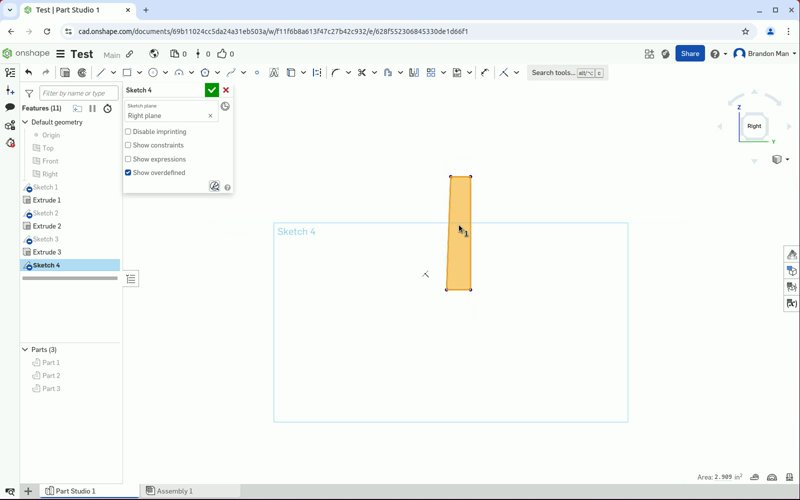
scroll(-6)
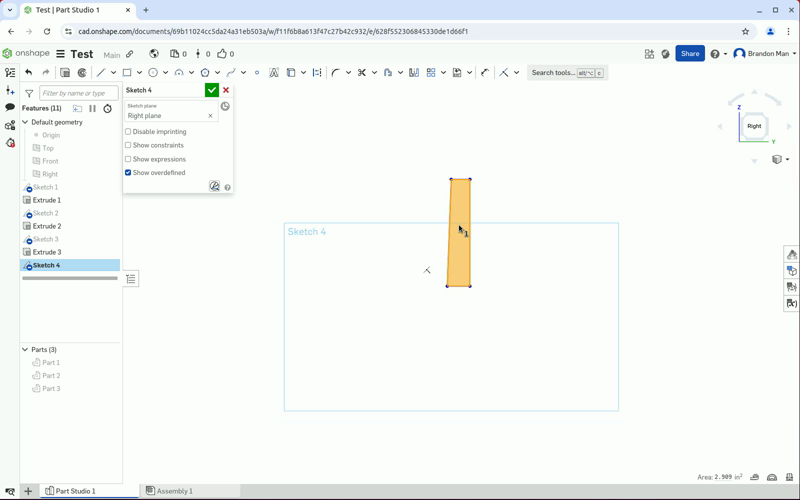
scroll(-6)
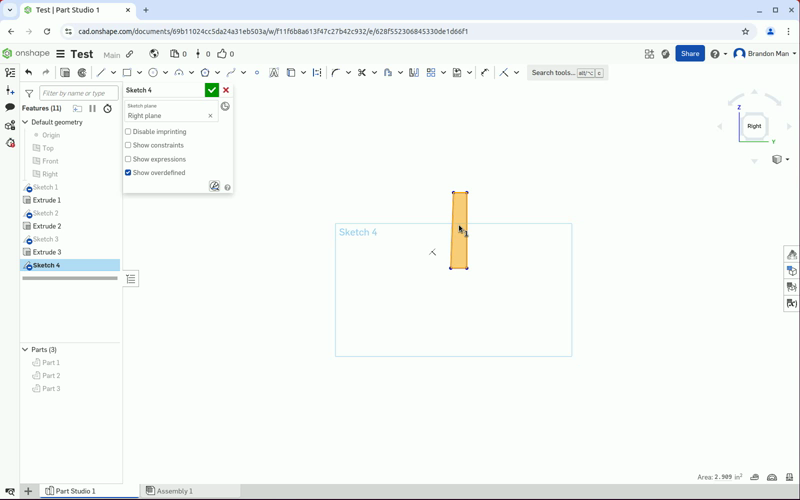
scroll(-6)
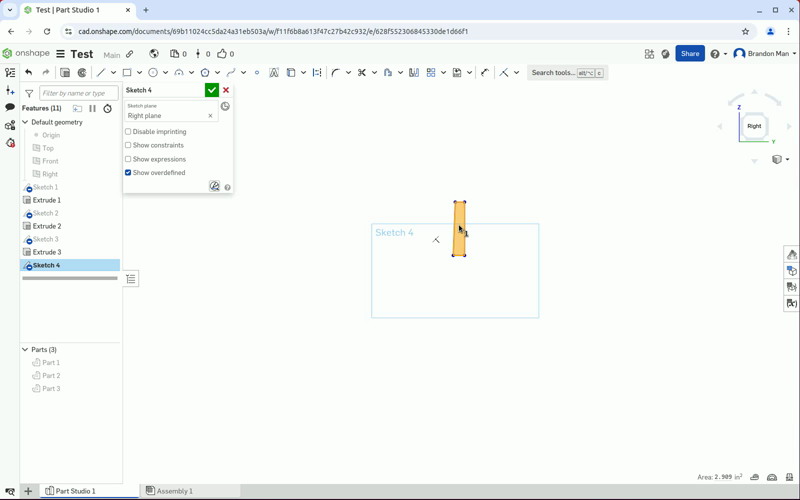
scroll(-6)
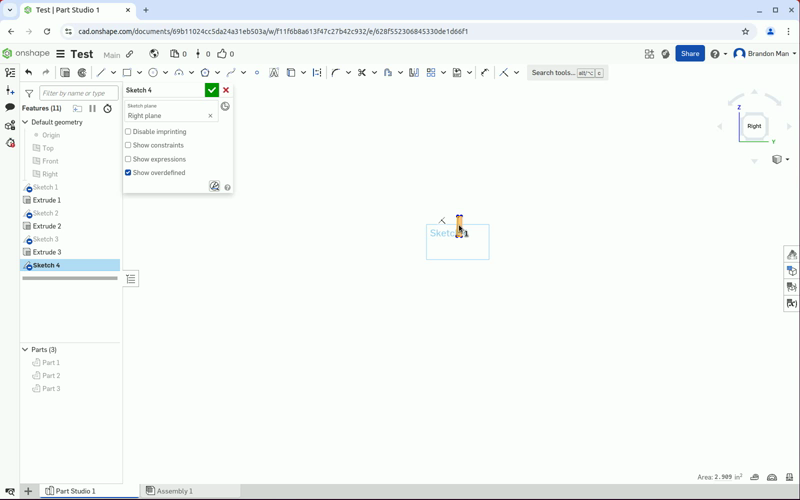
mouse_move(73, 352)
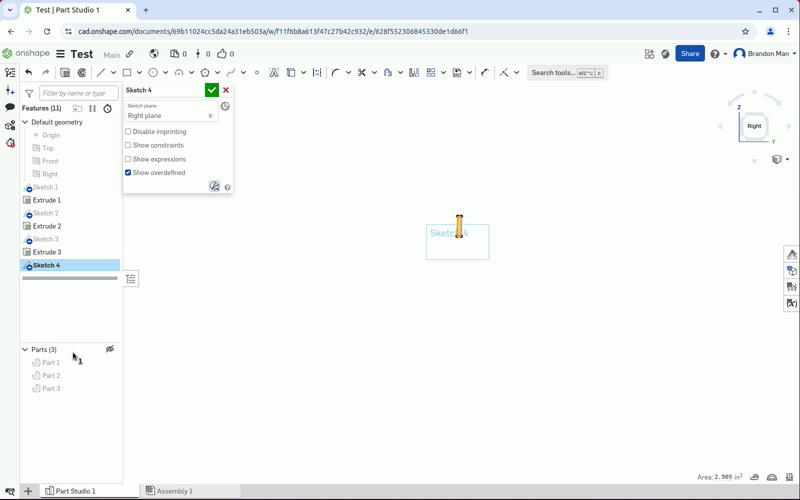
key(shift+y)
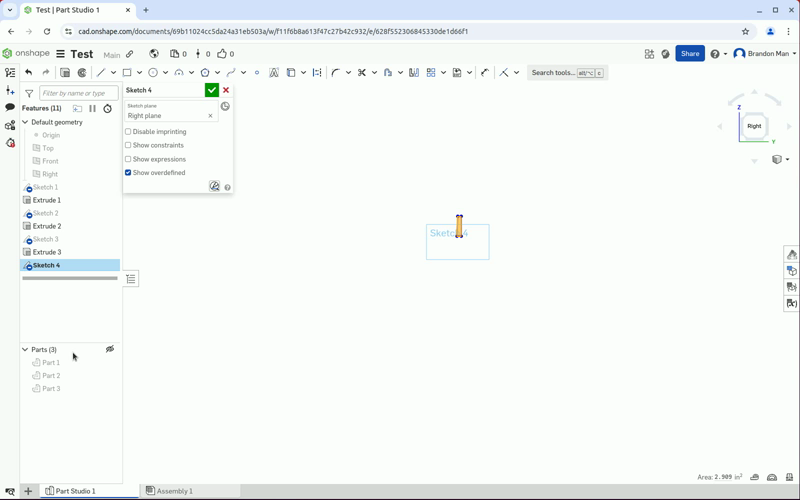
key(shift+e)
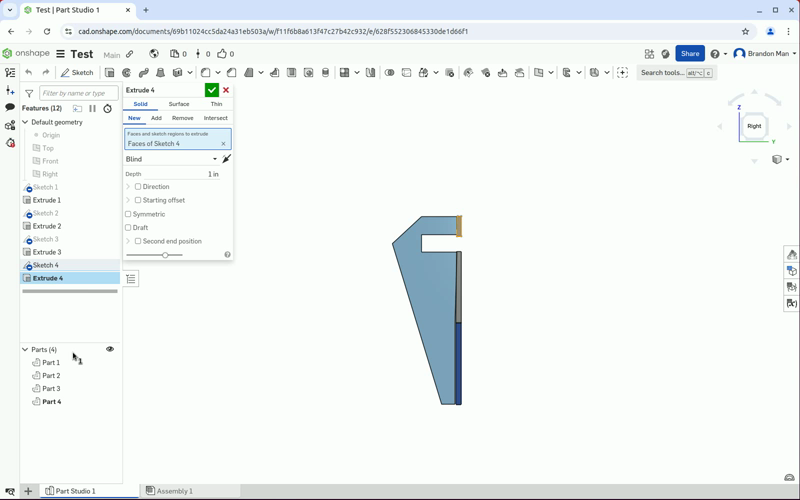
mouse_move(143, 106)
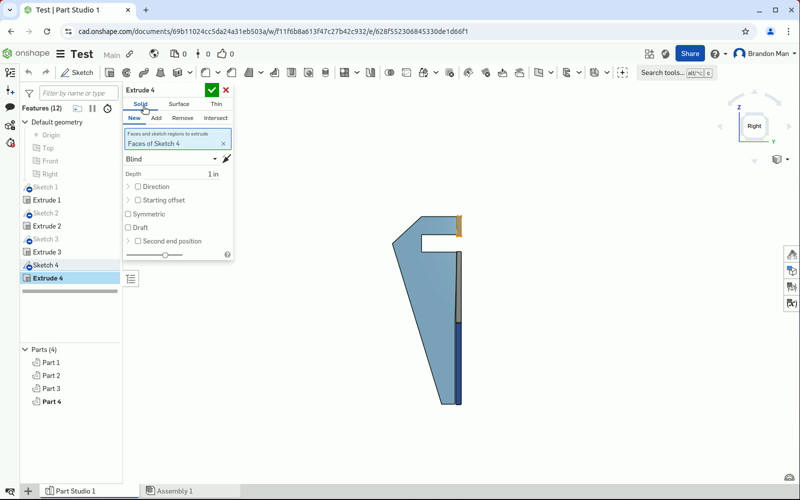
click(143, 106)
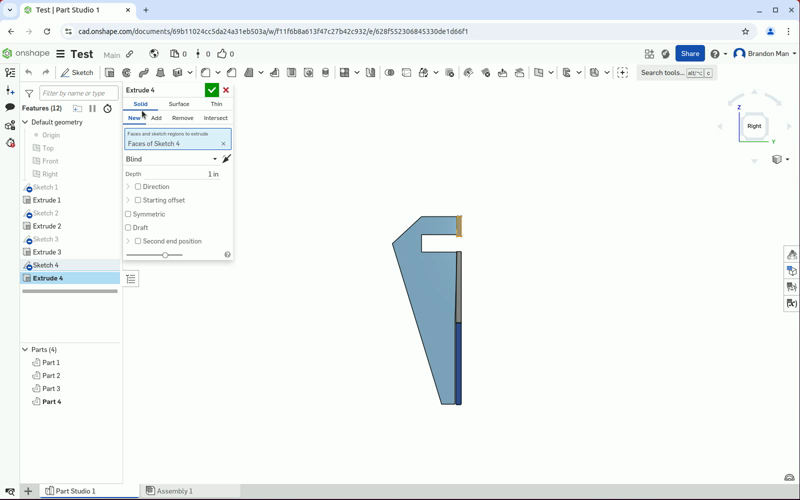
mouse_move(137, 120)
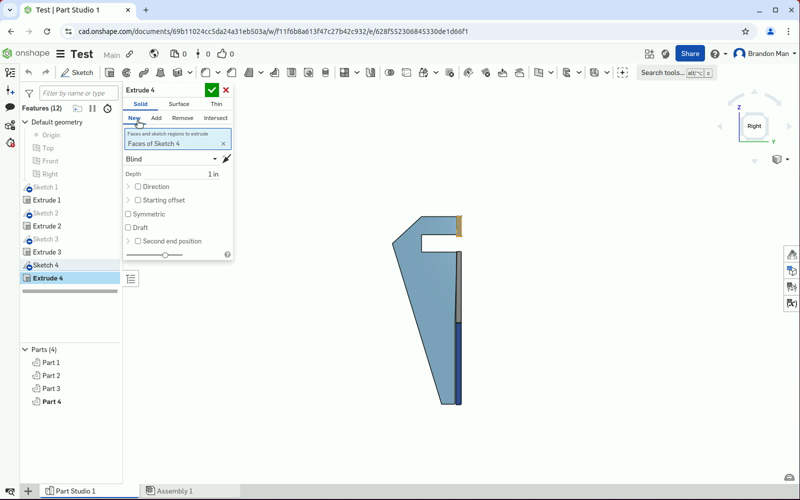
click(137, 120)
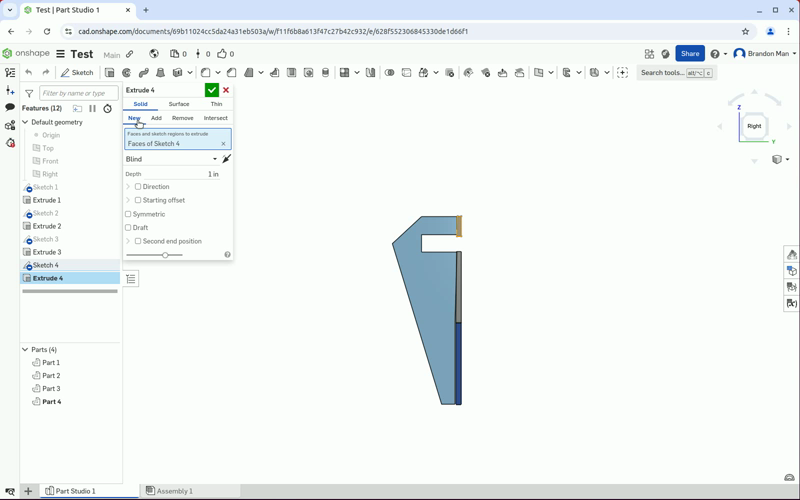
key(tab, 4)
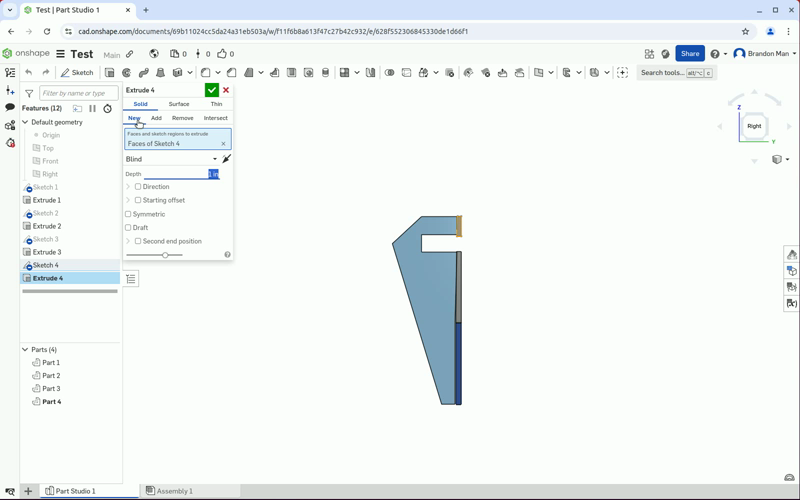
text(5.055)
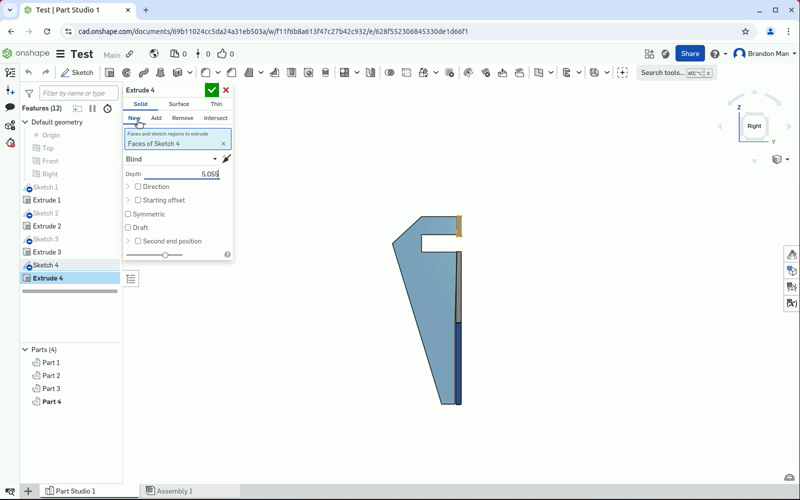
key(enter)
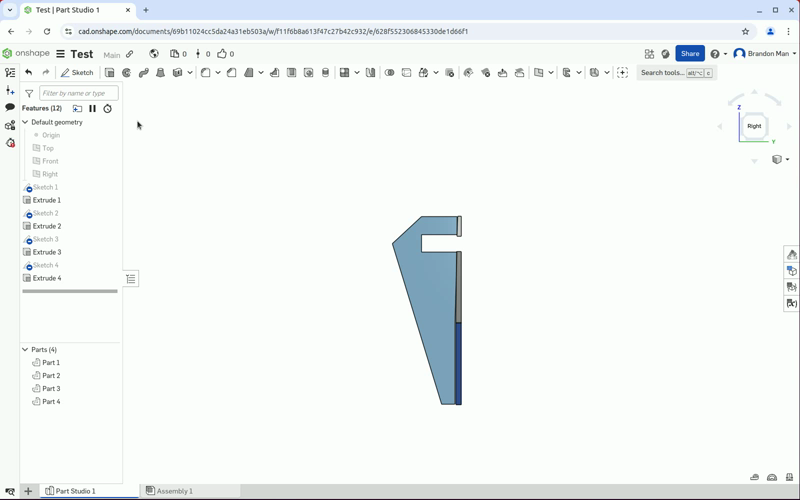
key(shift+h)
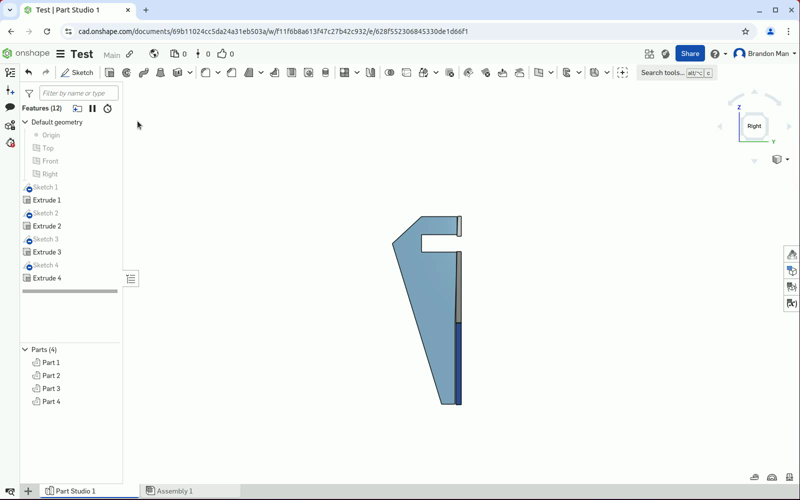
key(shift+h)
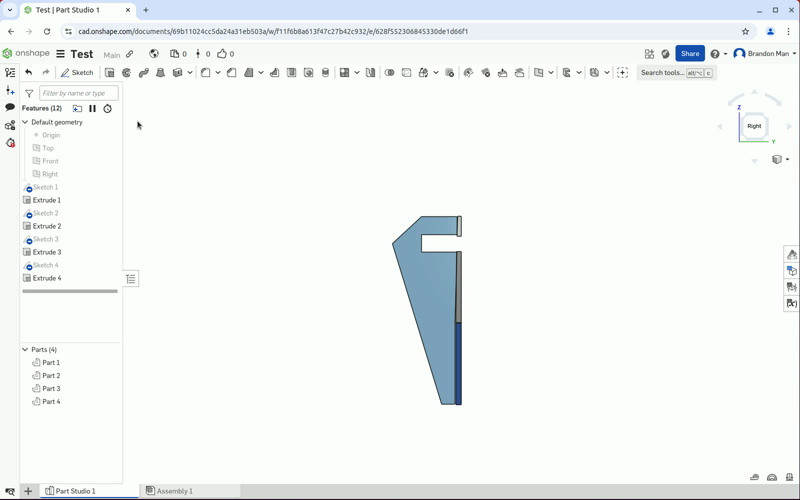
mouse_move(73, 189)
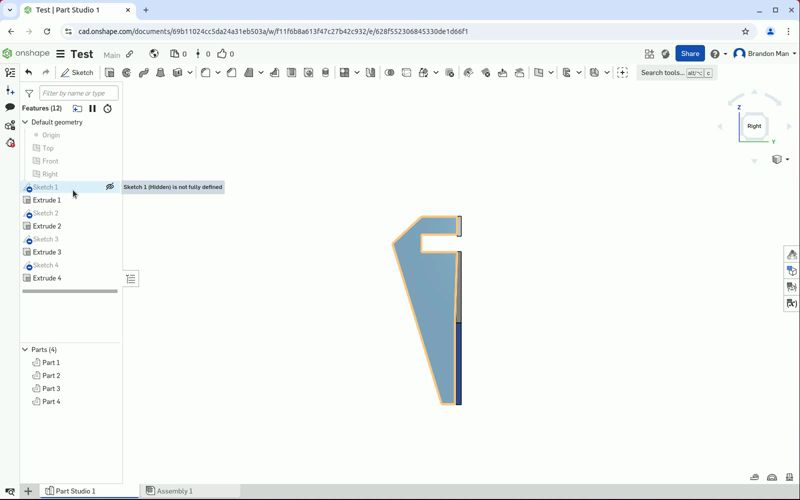
click(73, 189)
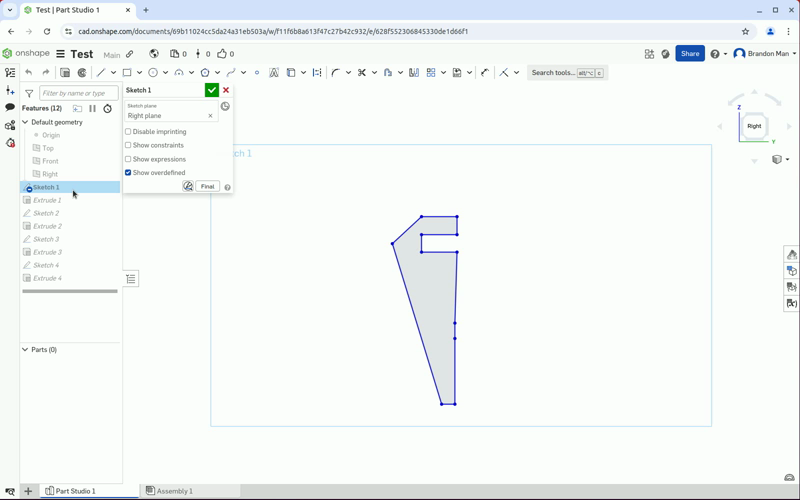
mouse_move(229, 92)
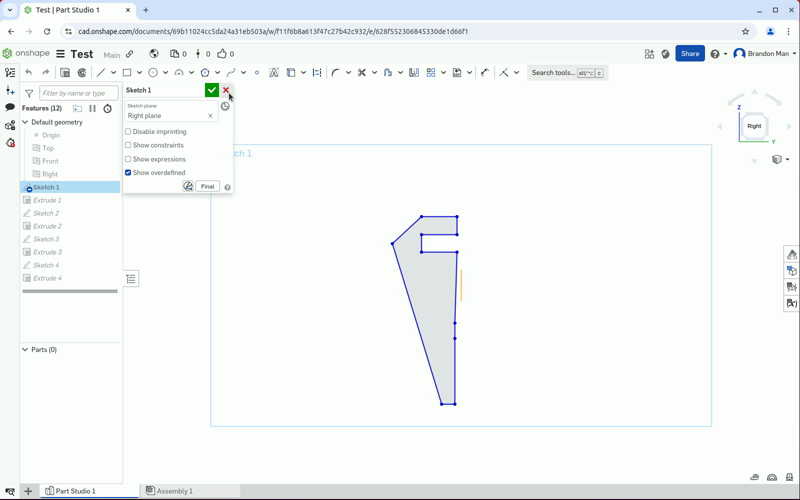
click(229, 92)
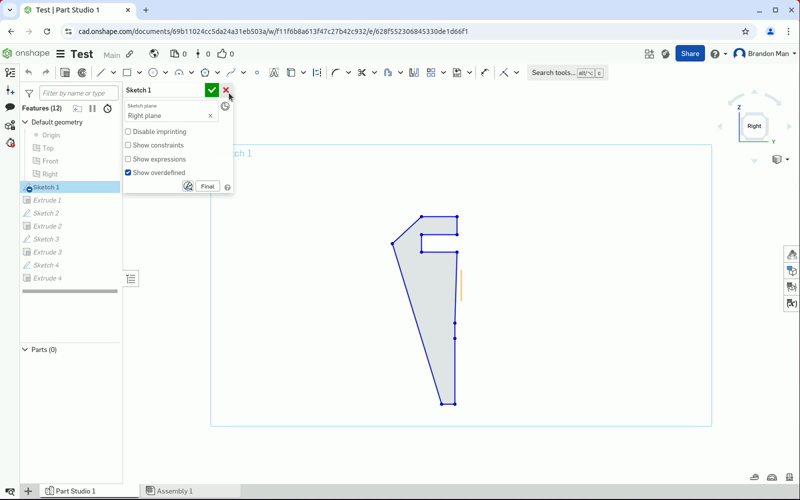
key(shift+s)
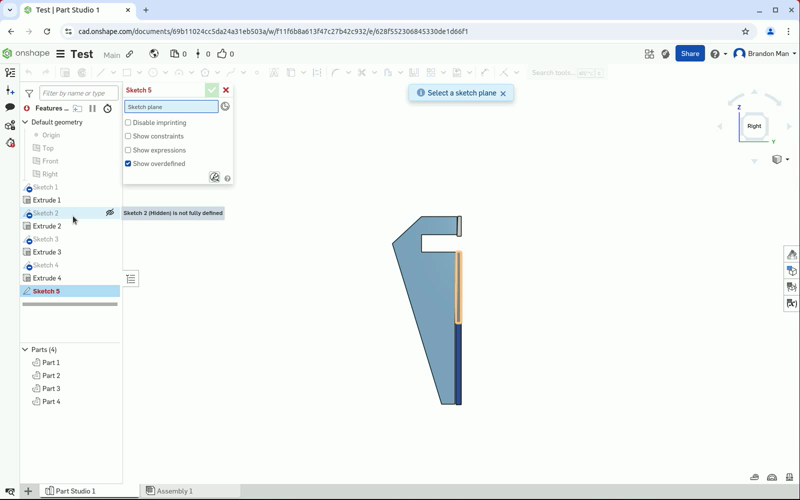
scroll(3)
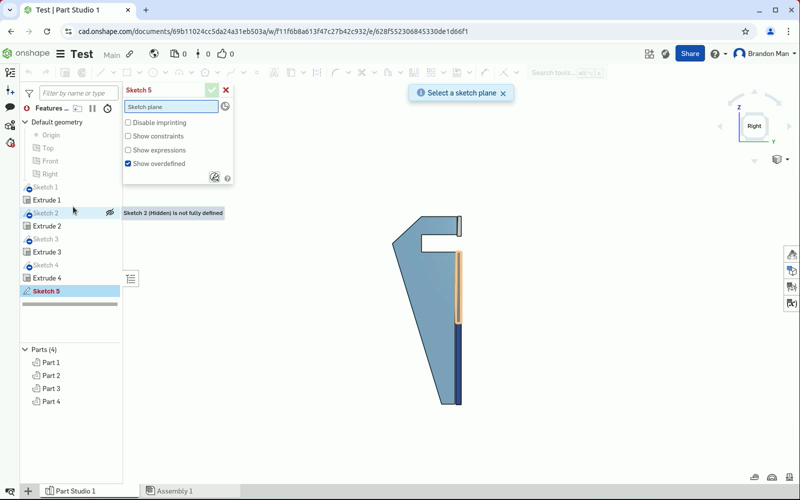
mouse_move(73, 176)
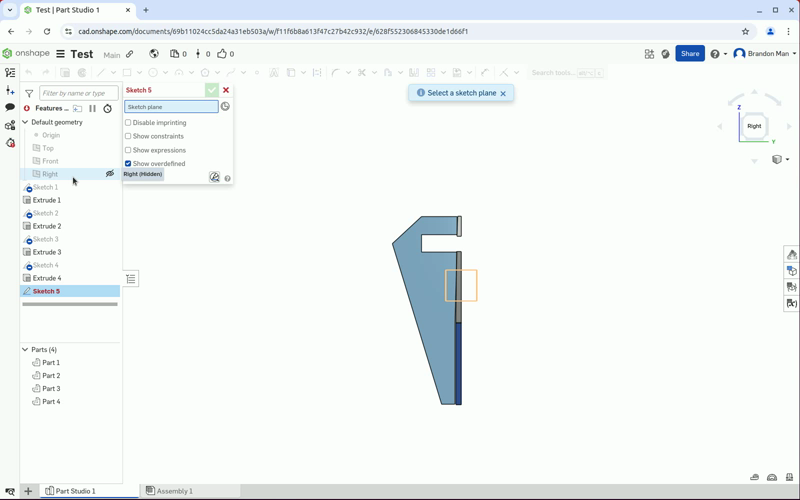
click(73, 176)
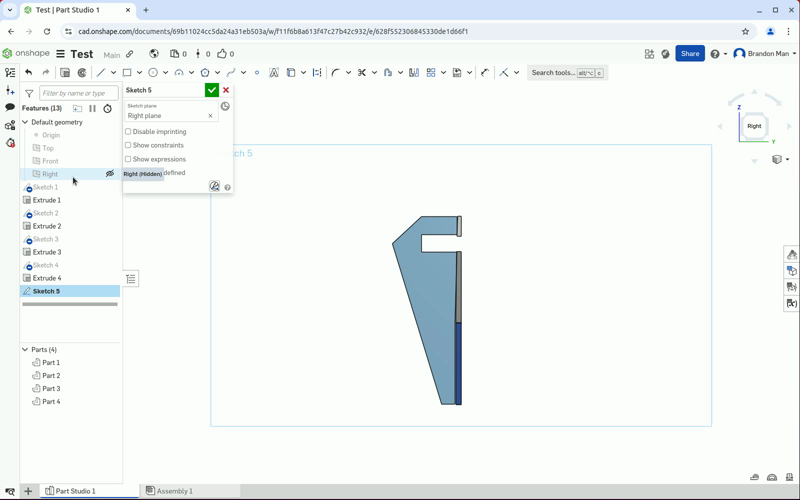
mouse_move(73, 352)
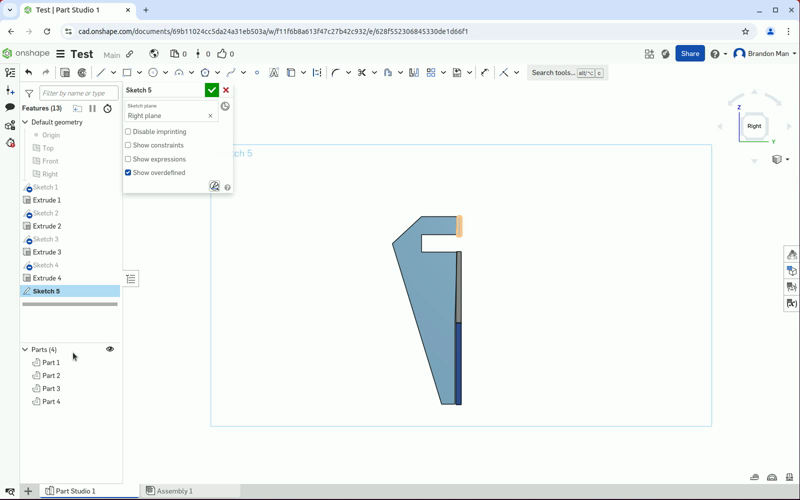
key(y)
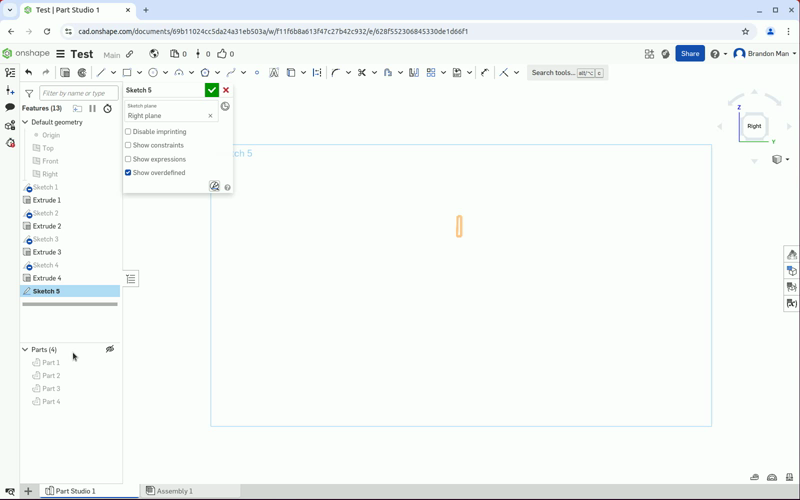
key(l)
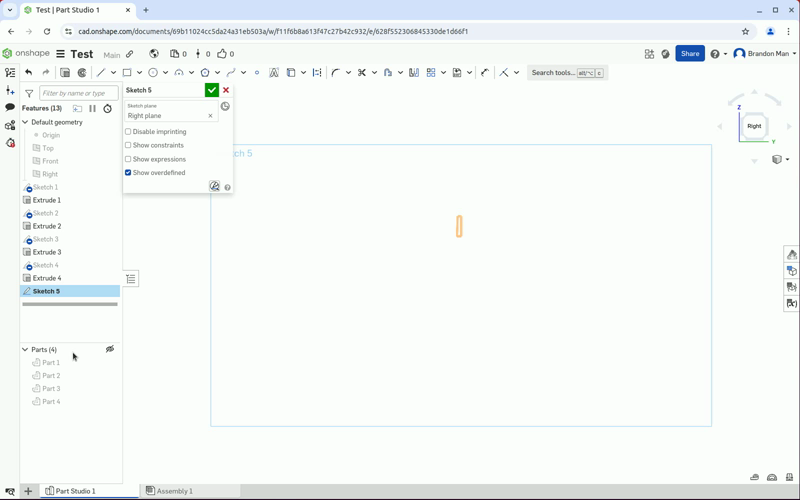
key_down(shift)
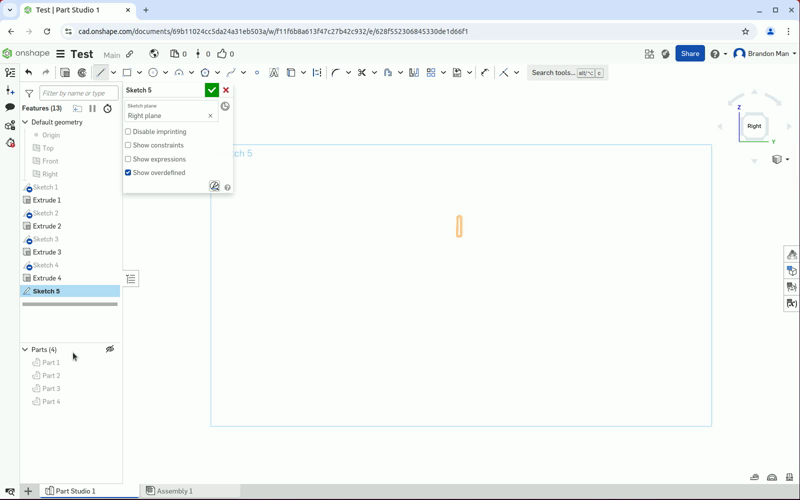
mouse_move(457, 251)
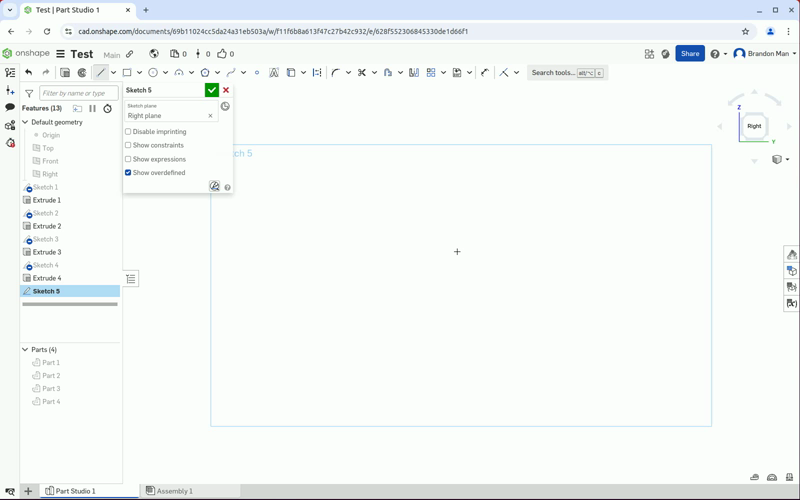
click(457, 251)
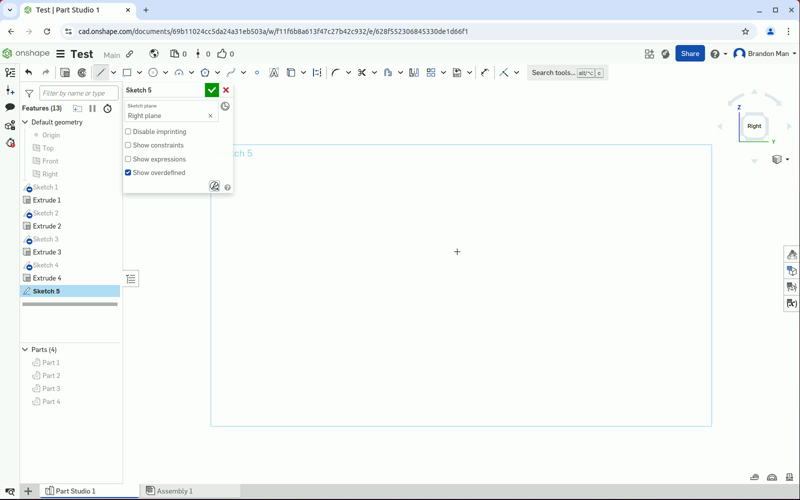
key_up(shift)
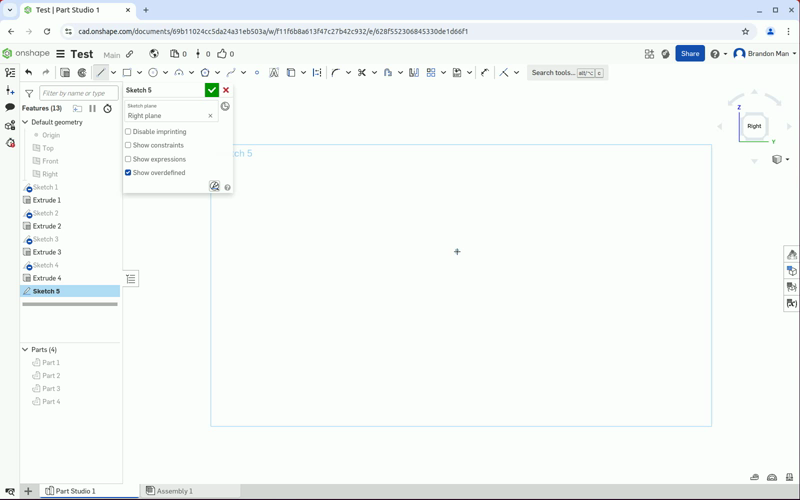
key_down(shift)
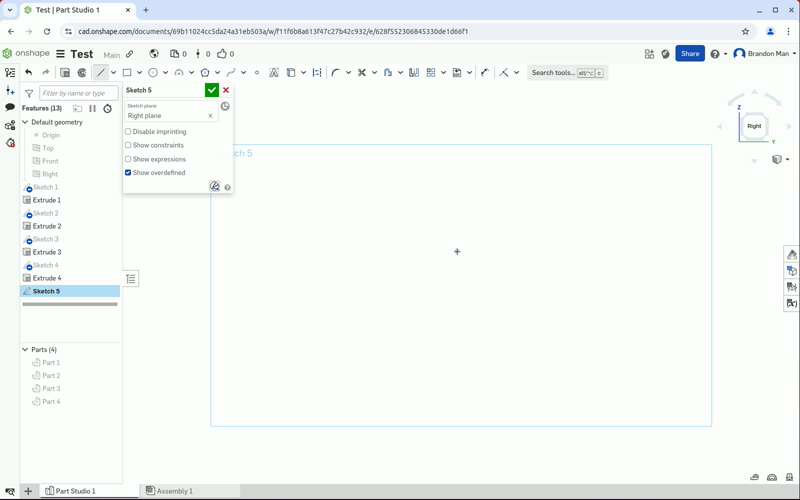
mouse_move(487, 251)
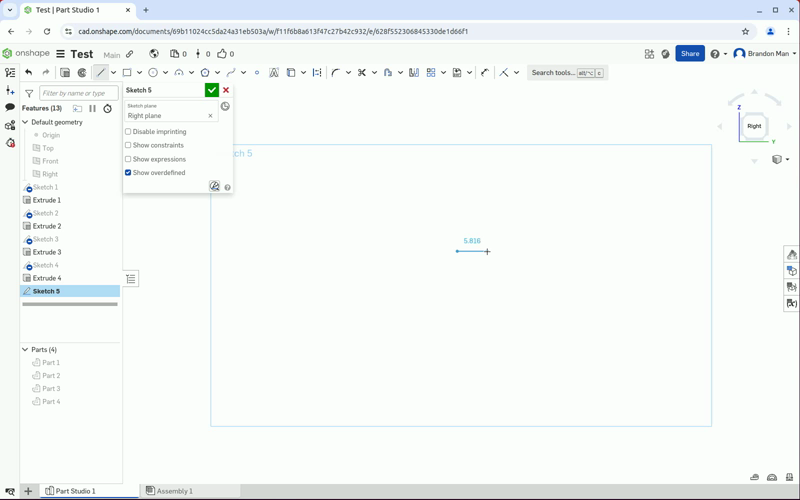
mouse_move(461, 251)
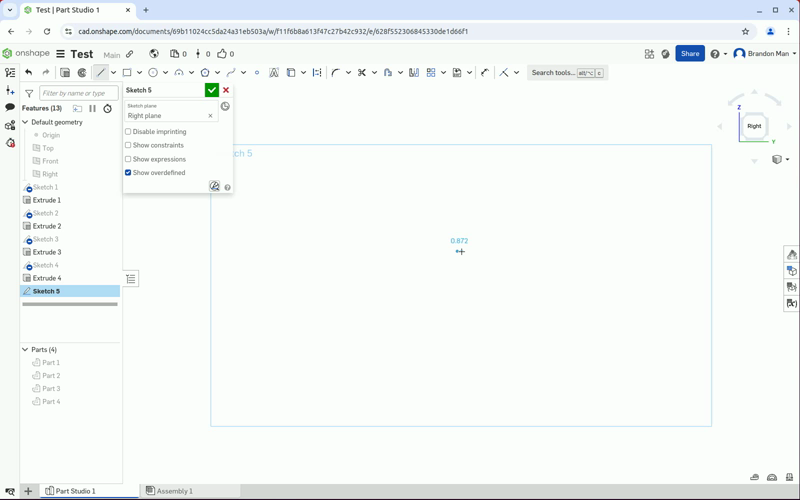
scroll(6)
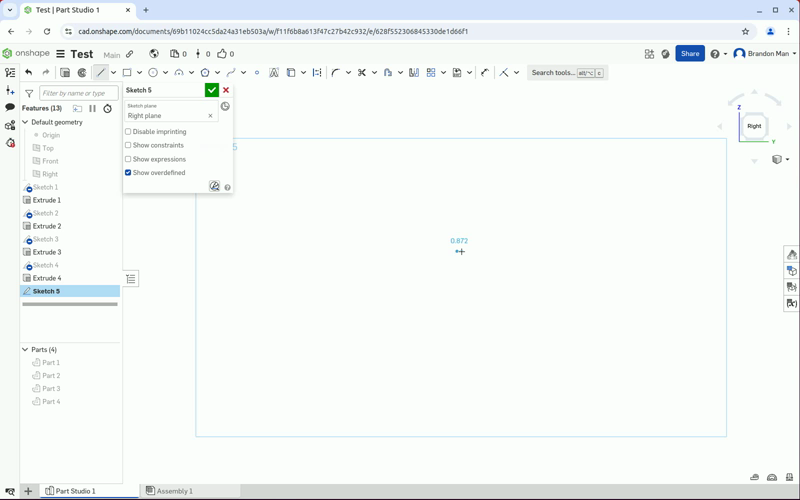
scroll(6)
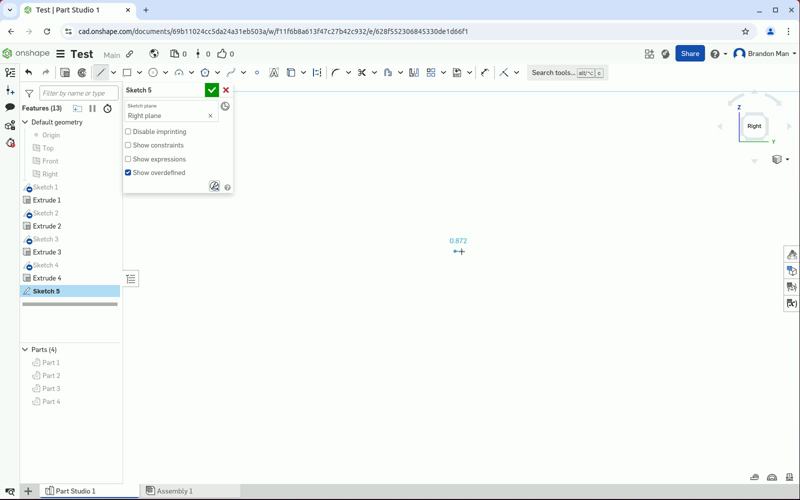
scroll(6)
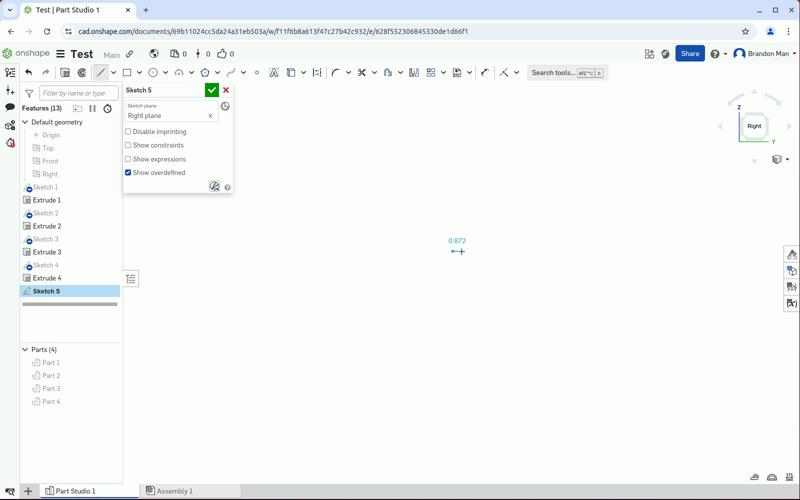
scroll(6)
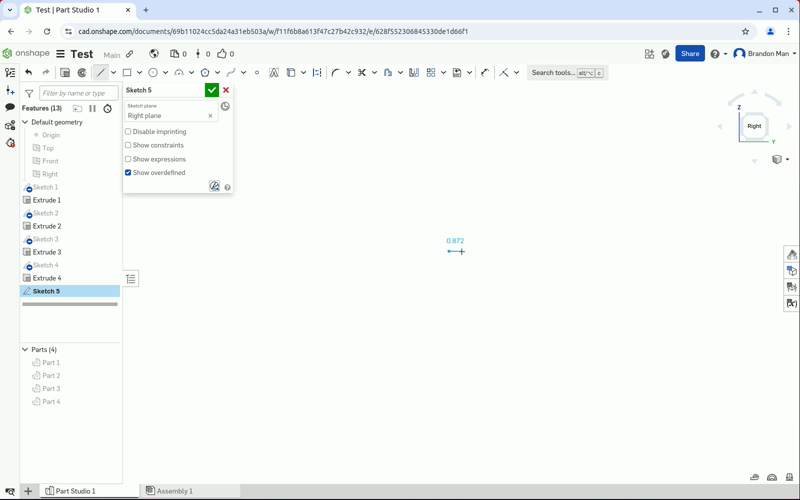
scroll(6)
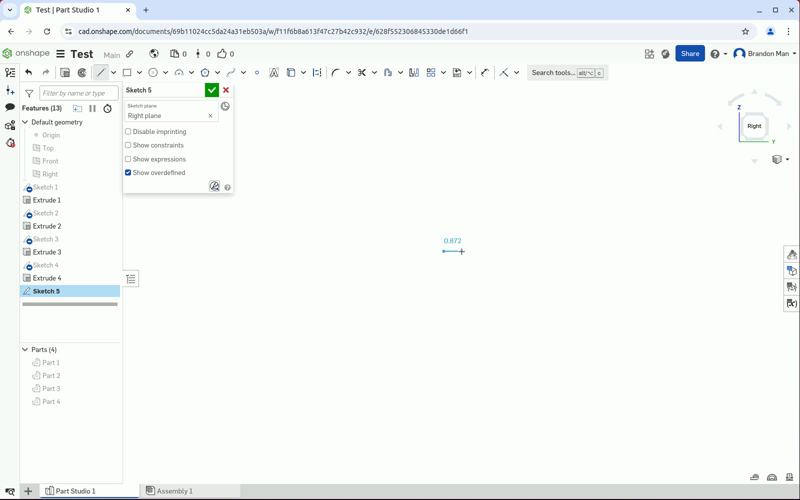
scroll(6)
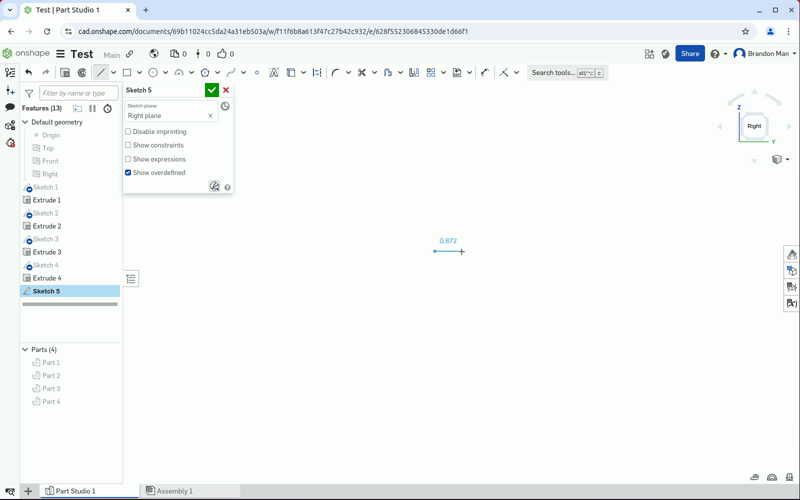
scroll(6)
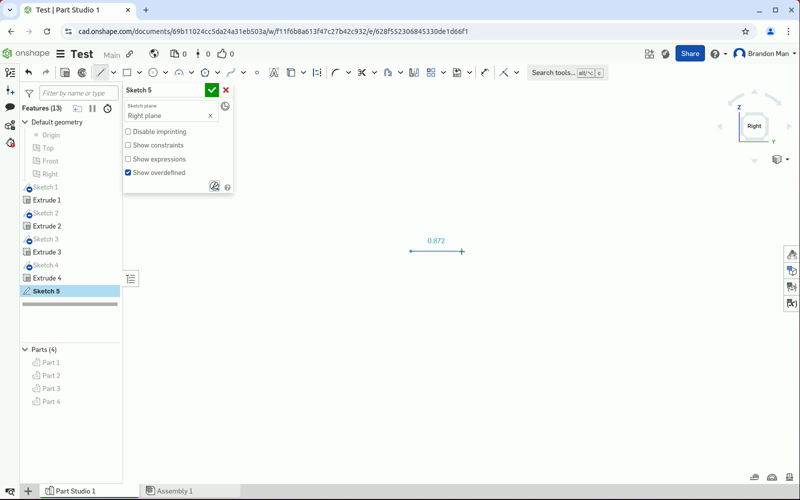
click(461, 251)
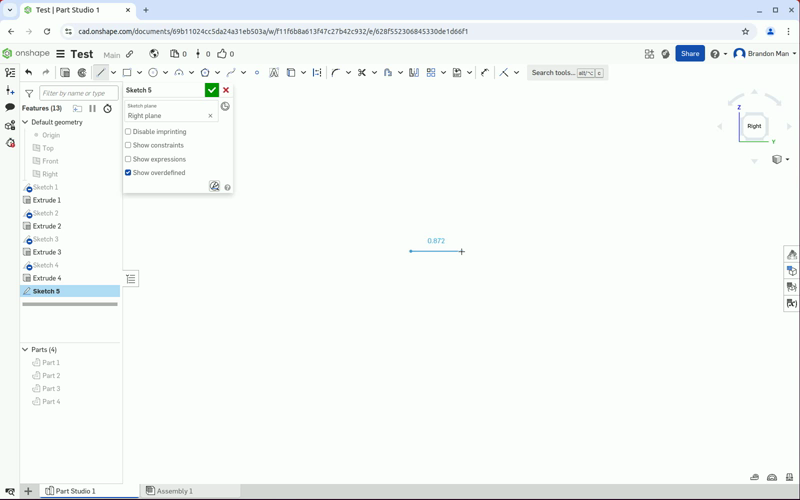
scroll(-6)
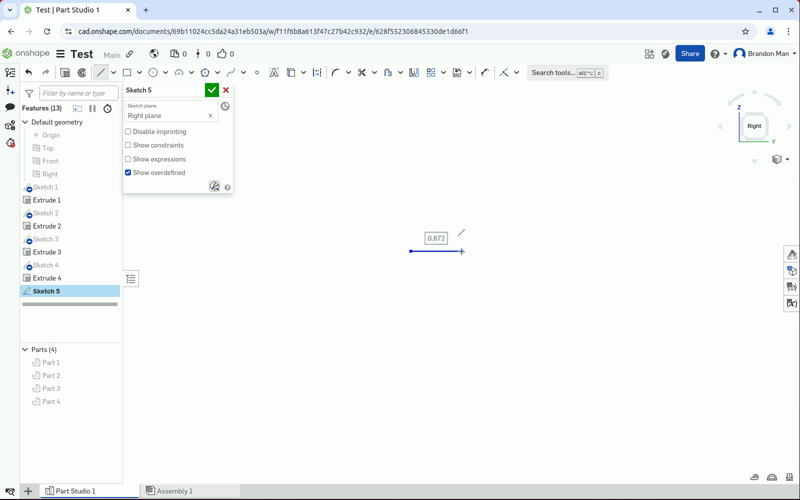
scroll(-6)
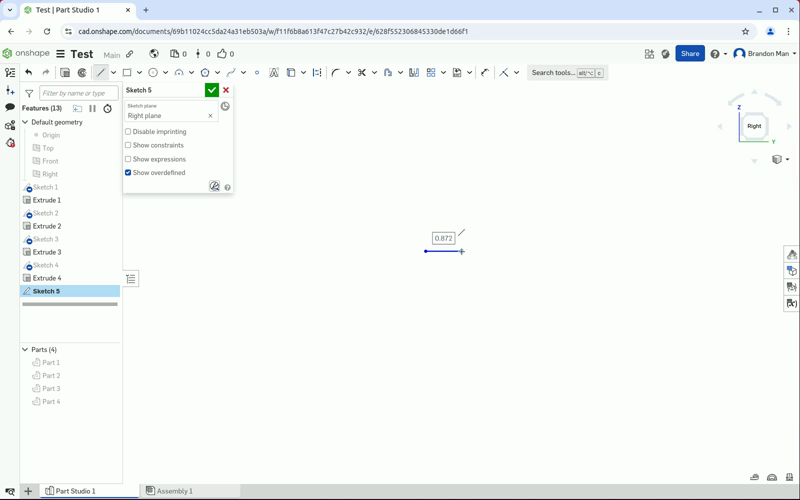
scroll(-6)
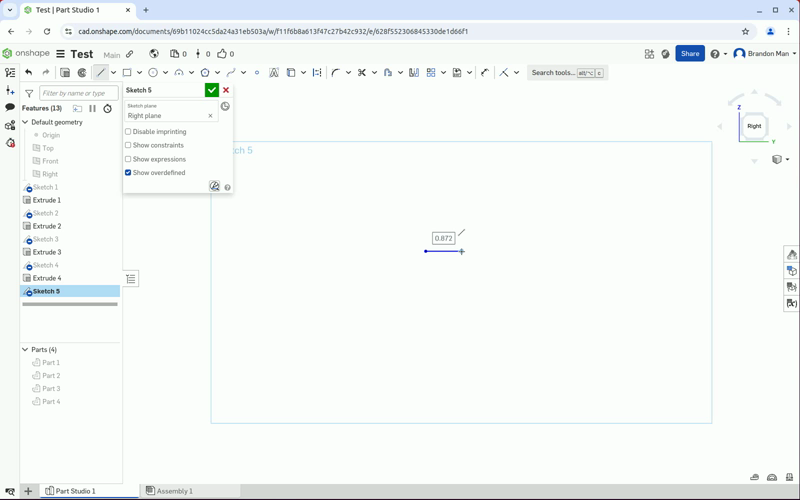
scroll(-6)
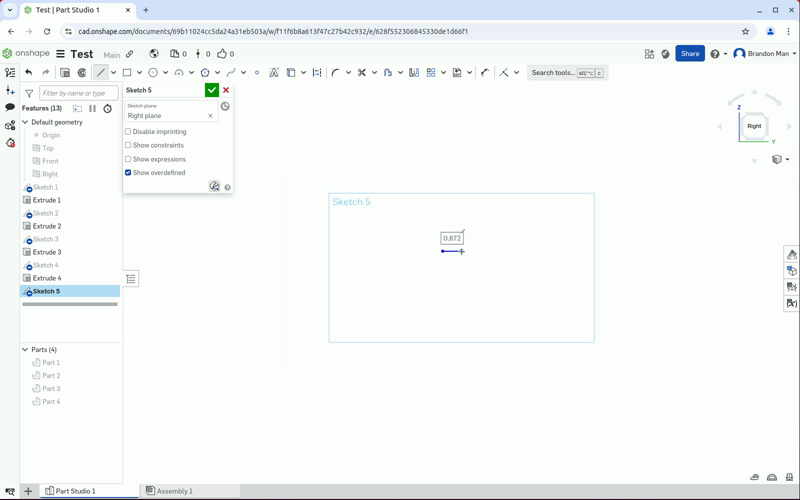
scroll(-6)
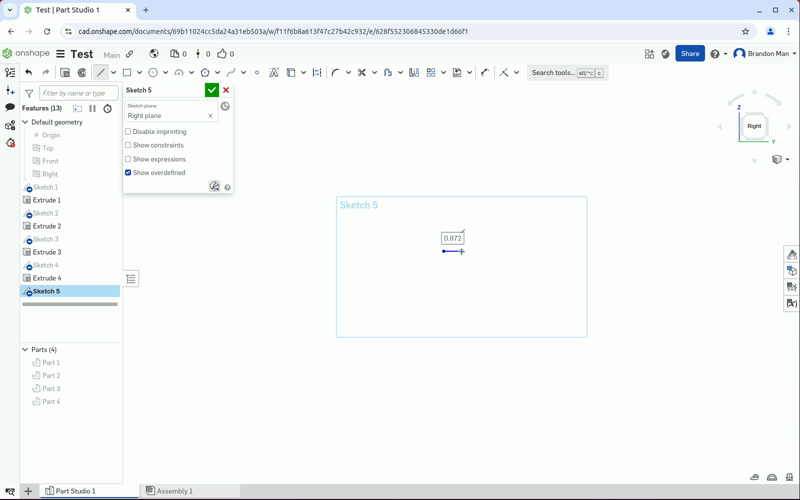
scroll(-6)
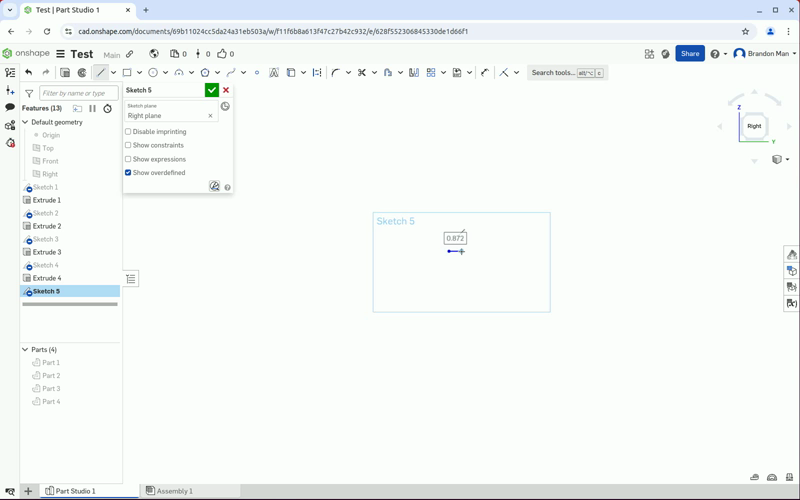
scroll(-6)
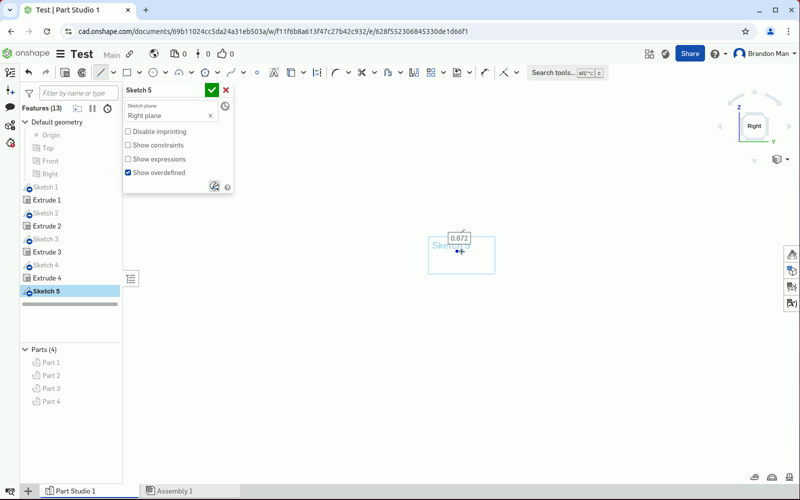
key_up(shift)
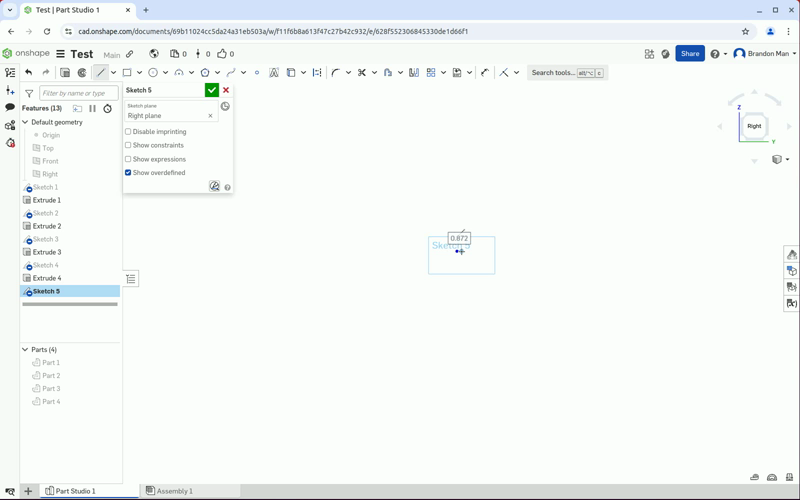
key_down(shift)
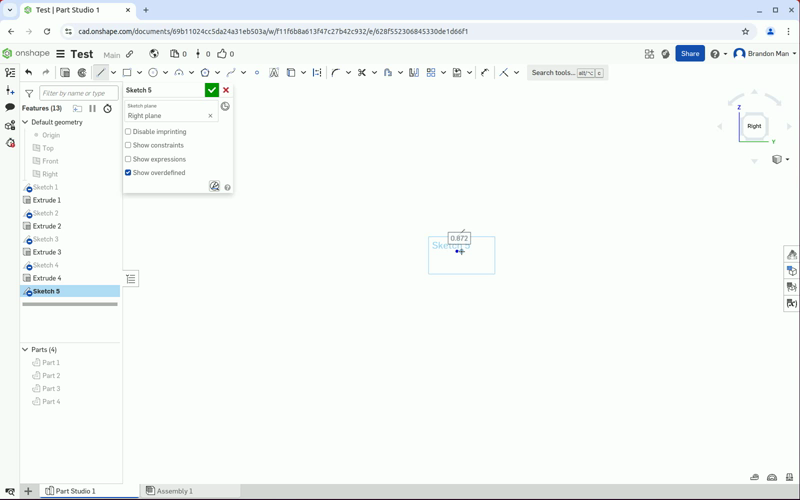
mouse_move(491, 251)
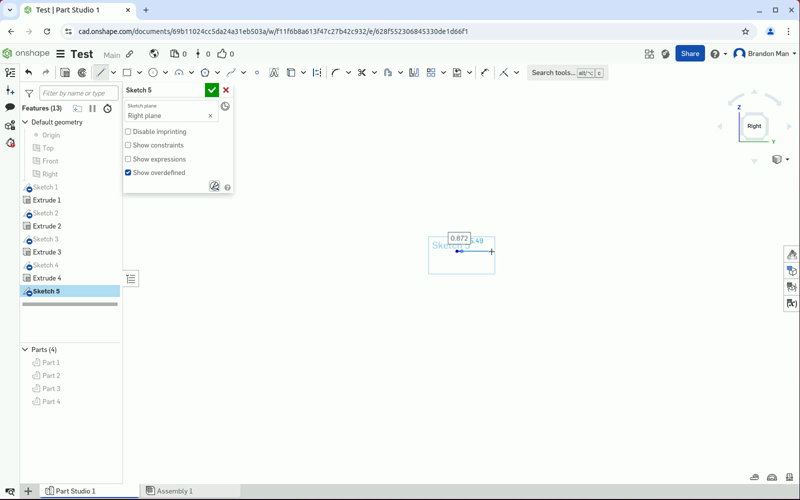
mouse_move(461, 234)
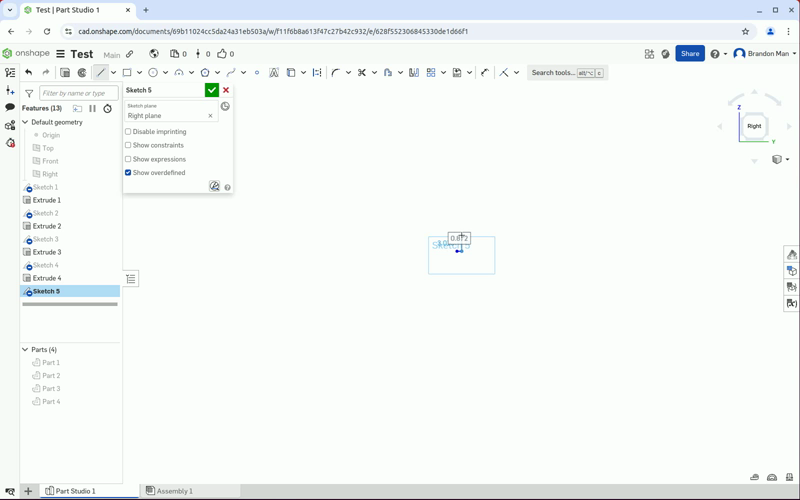
click(461, 234)
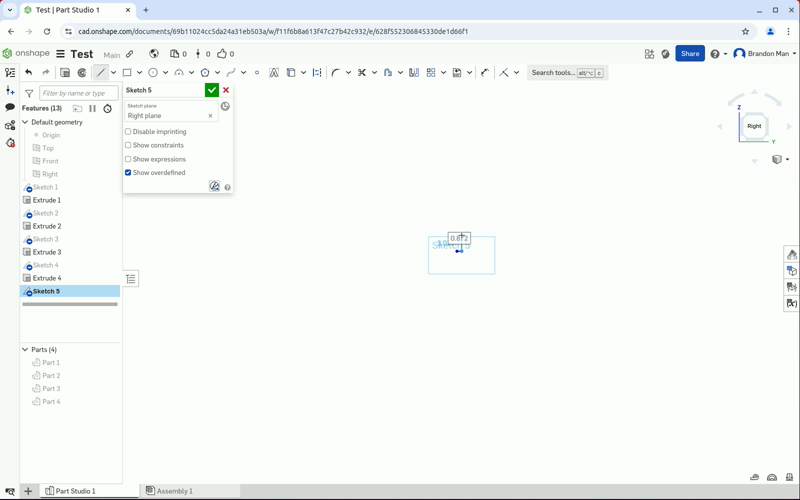
key_up(shift)
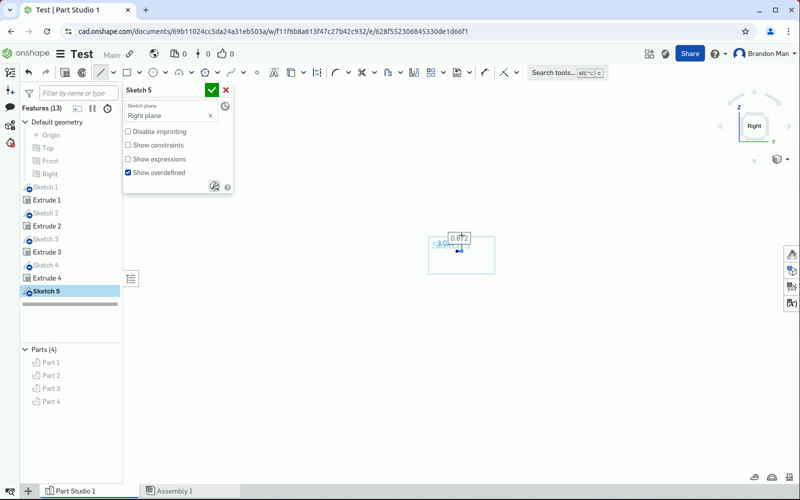
key_down(shift)
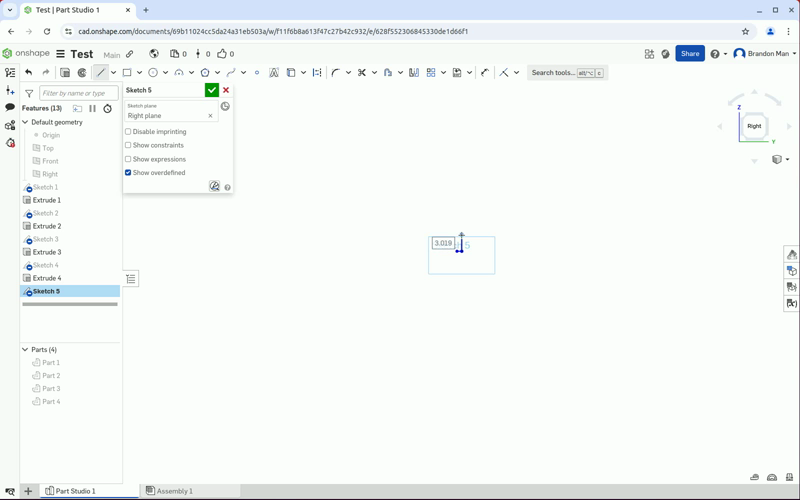
mouse_move(491, 234)
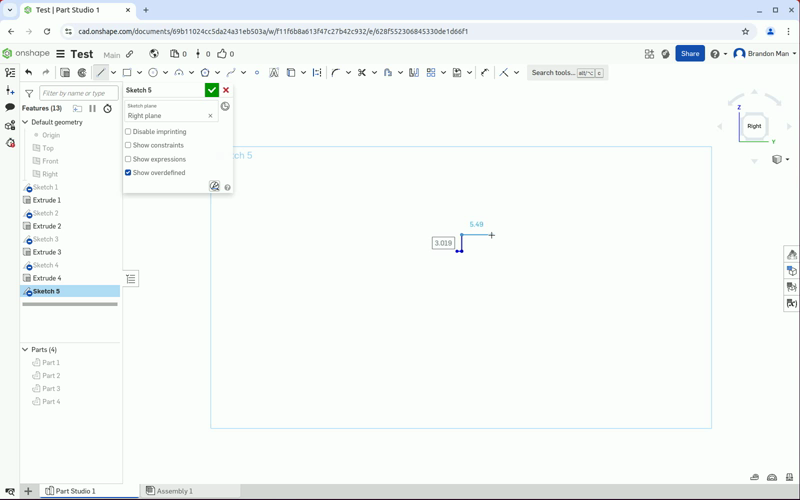
mouse_move(457, 234)
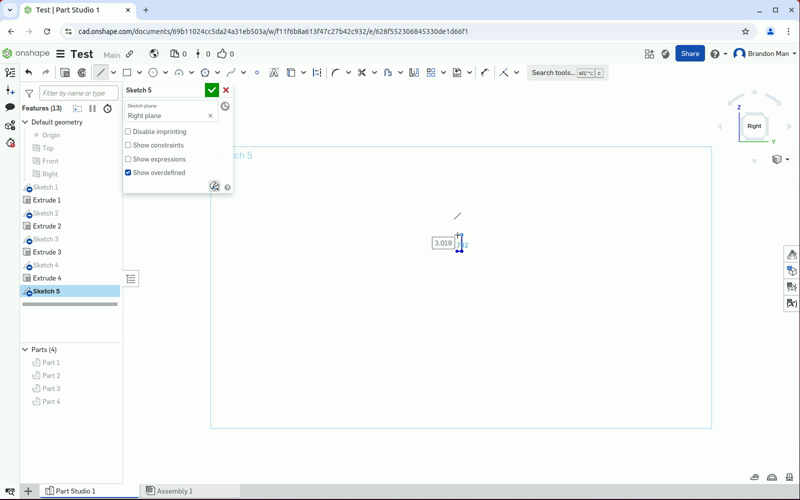
scroll(6)
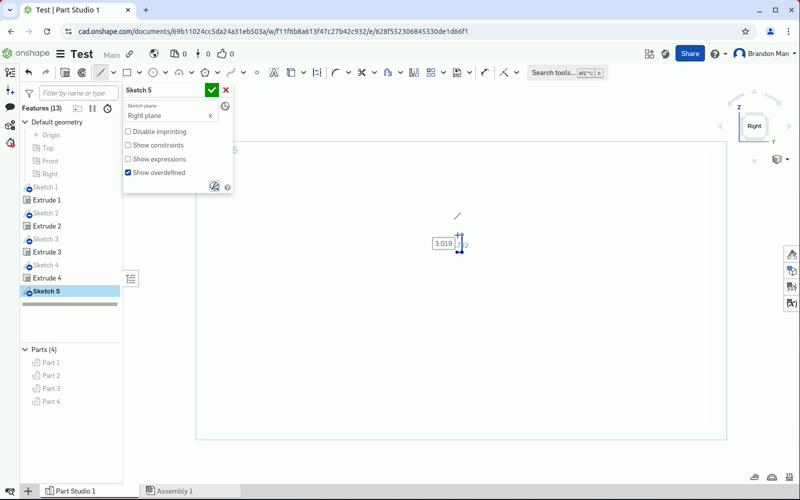
scroll(6)
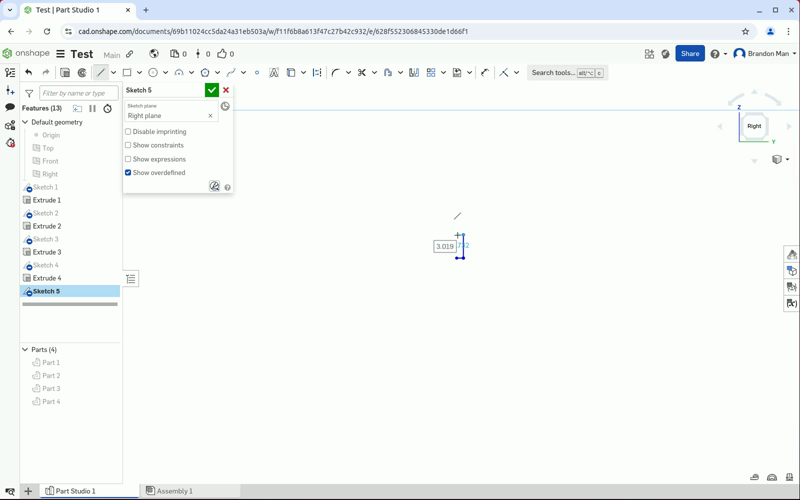
scroll(6)
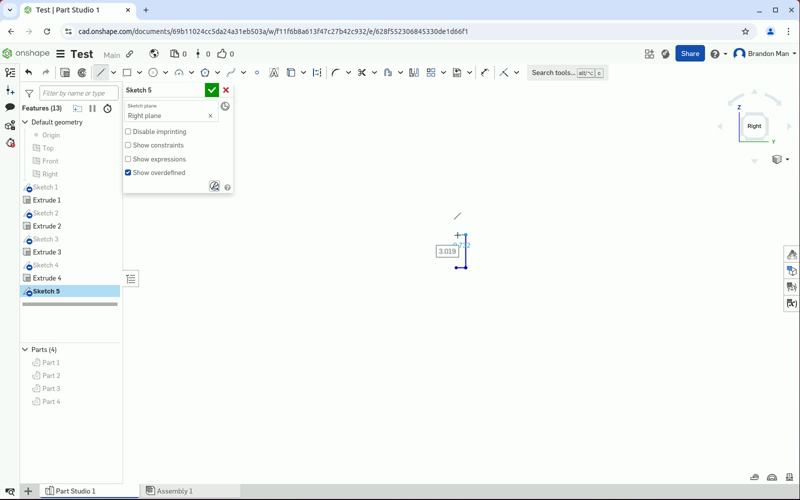
scroll(6)
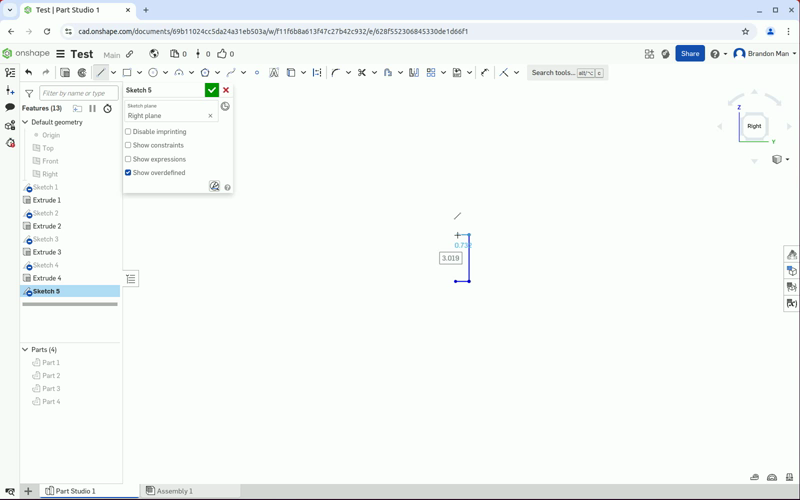
scroll(6)
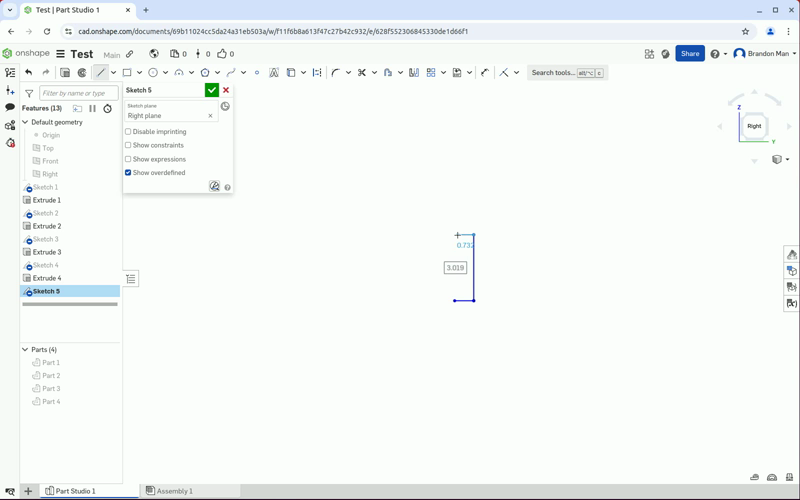
scroll(6)
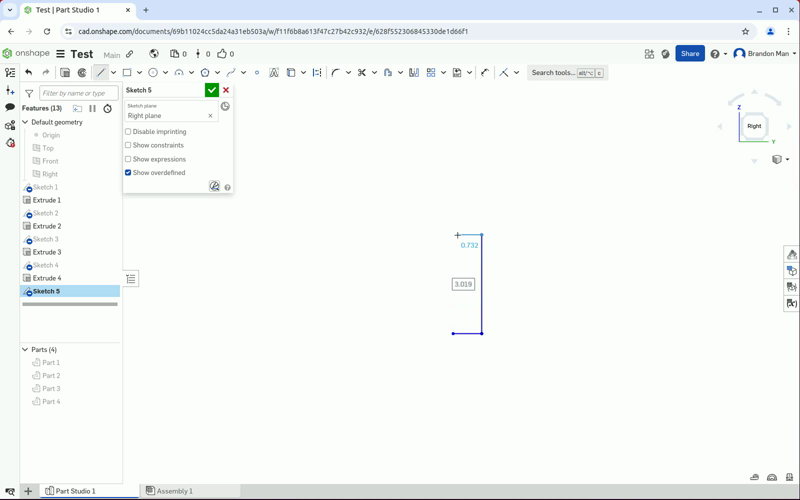
scroll(6)
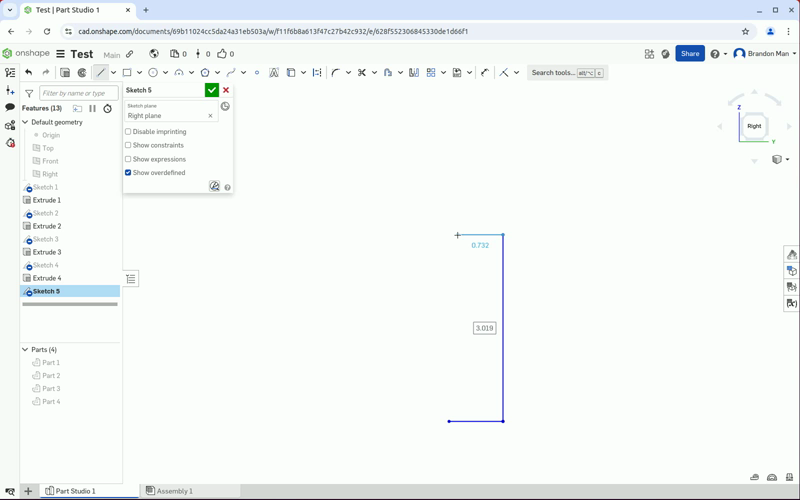
click(457, 234)
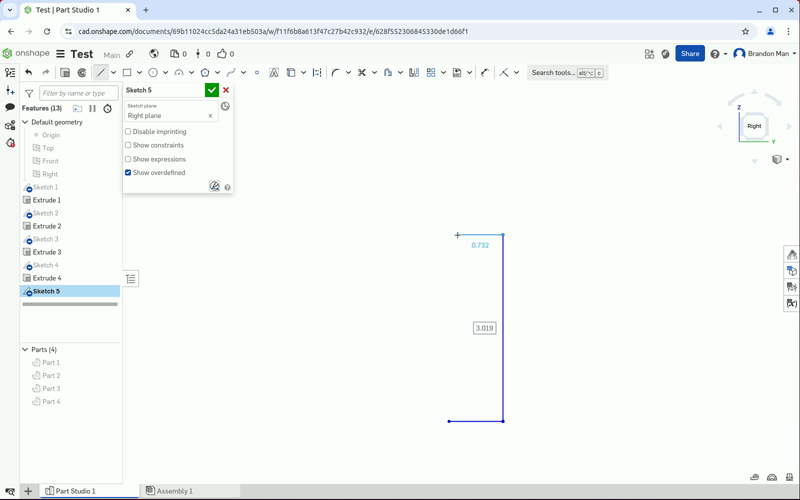
scroll(-6)
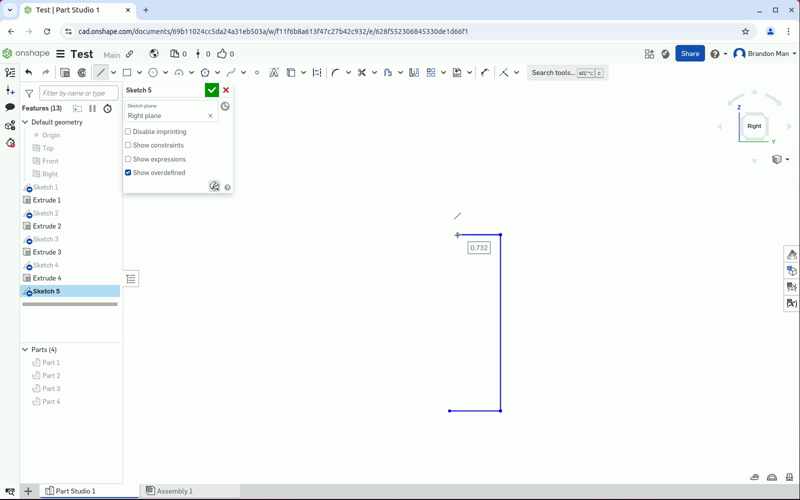
scroll(-6)
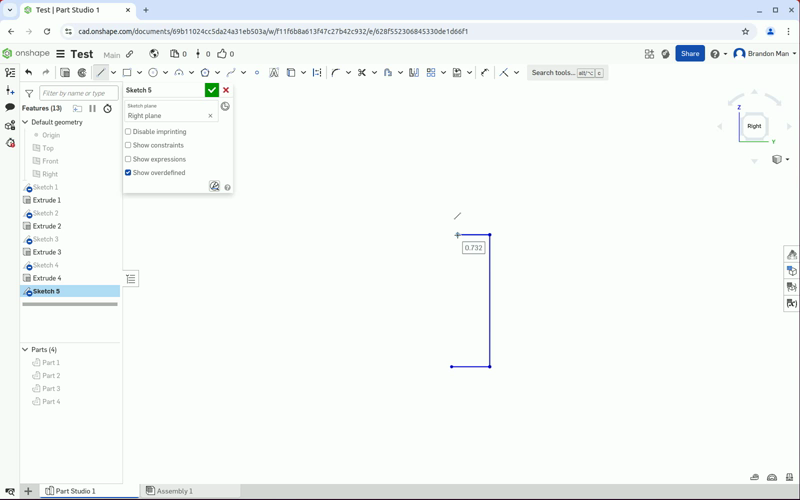
scroll(-6)
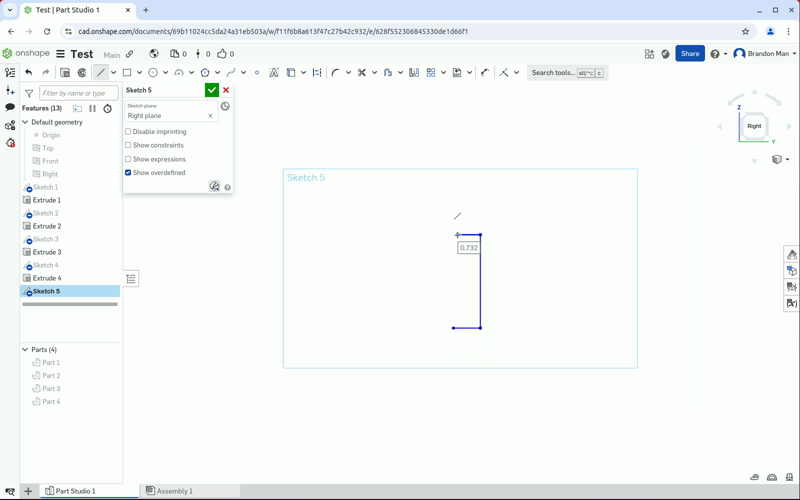
scroll(-6)
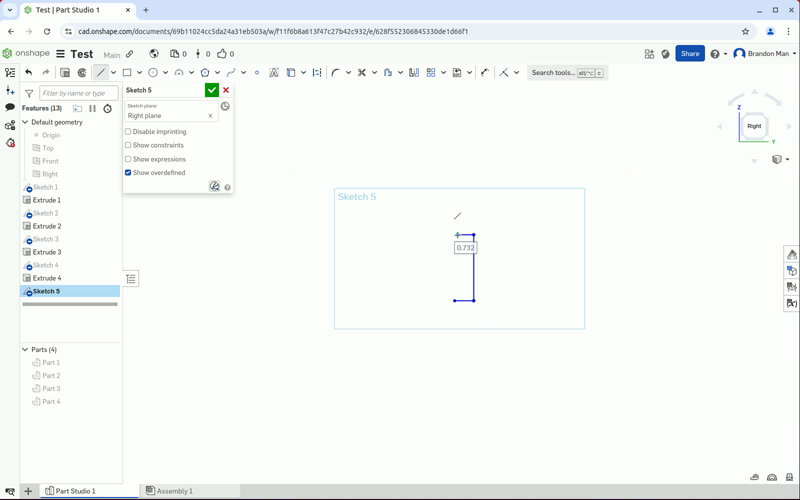
scroll(-6)
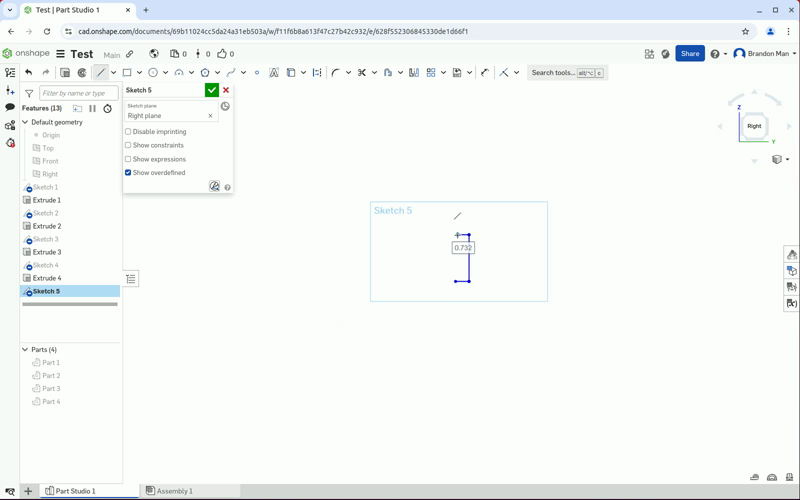
scroll(-6)
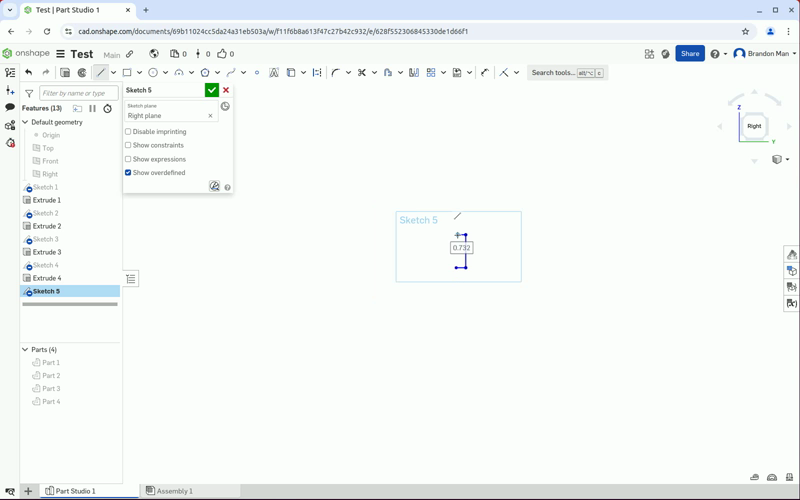
scroll(-6)
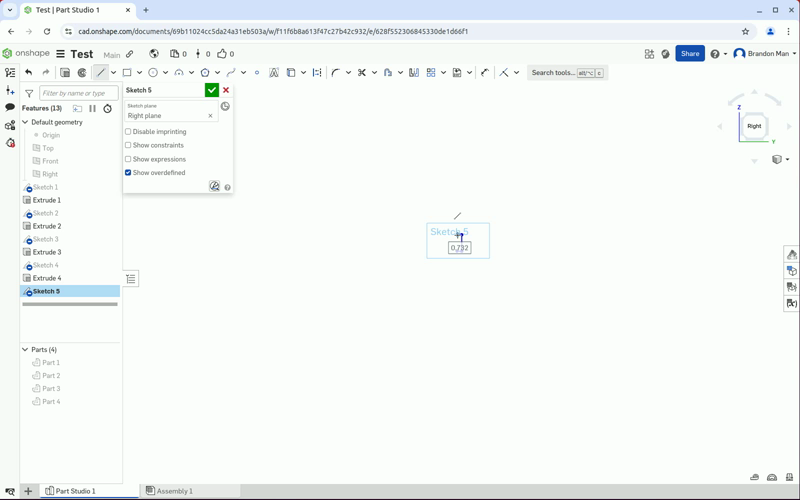
key_up(shift)
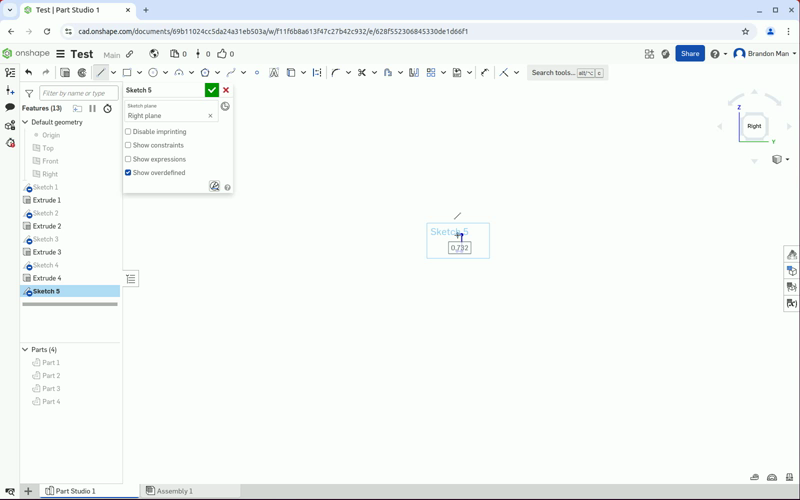
mouse_move(487, 234)
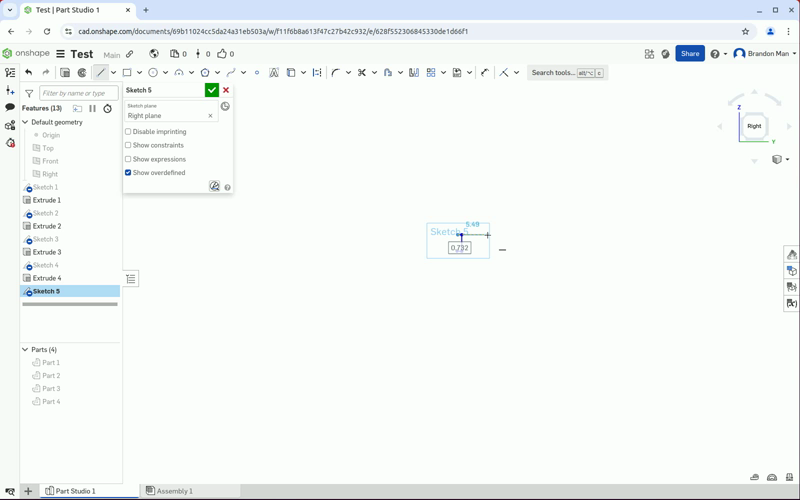
key_down(shift)
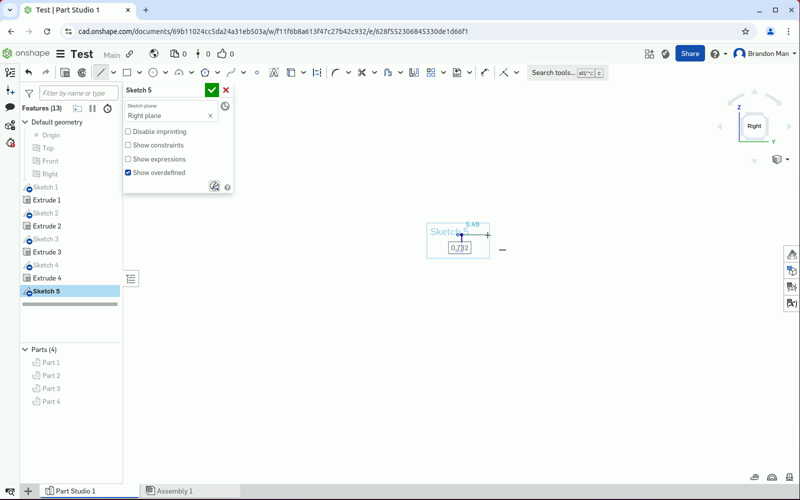
mouse_move(457, 251)
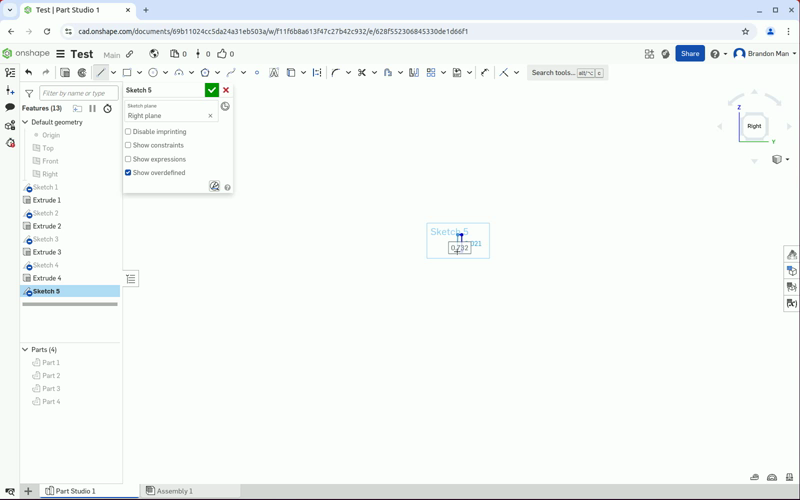
scroll(6)
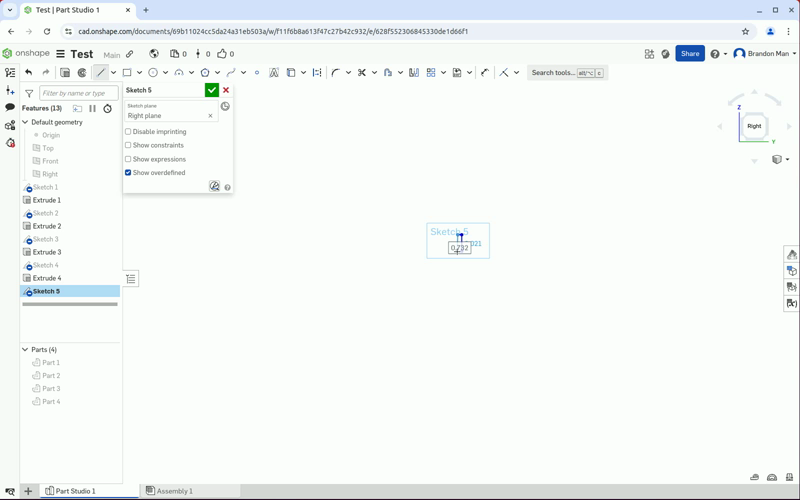
scroll(6)
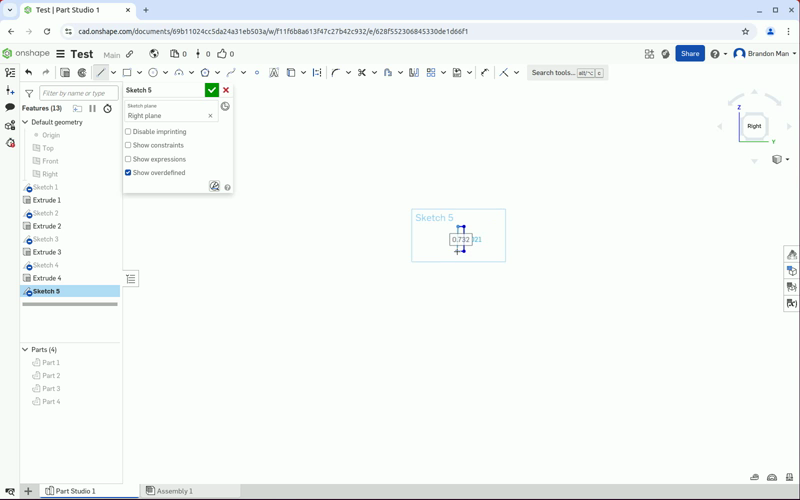
scroll(6)
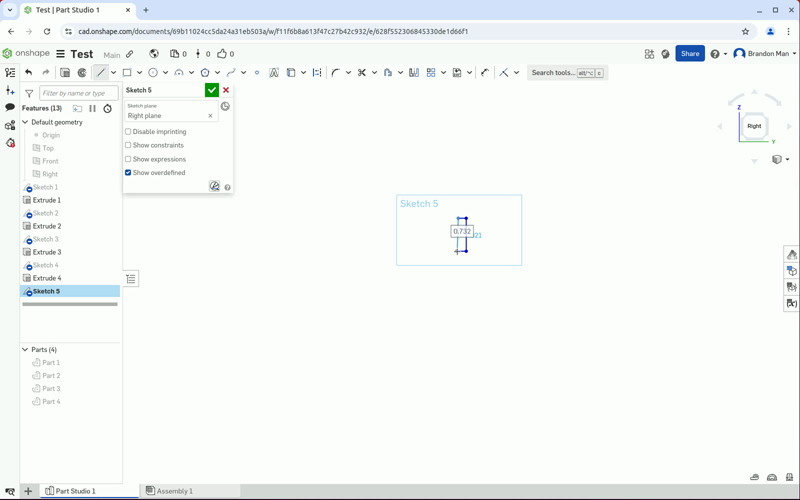
scroll(6)
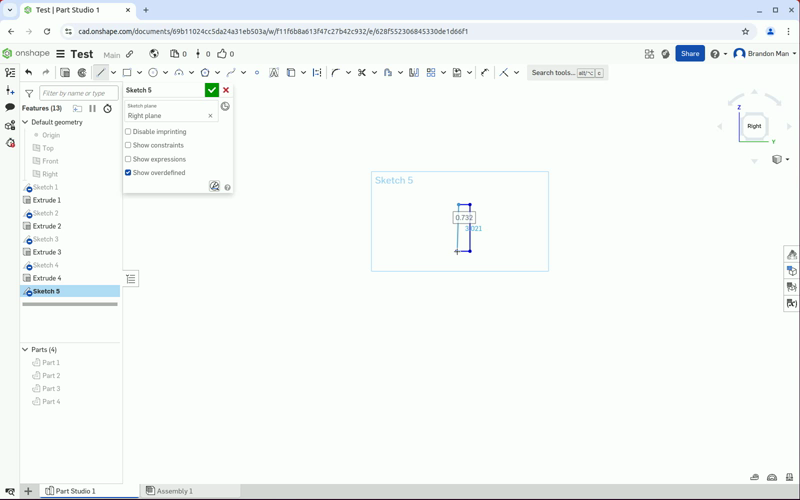
scroll(6)
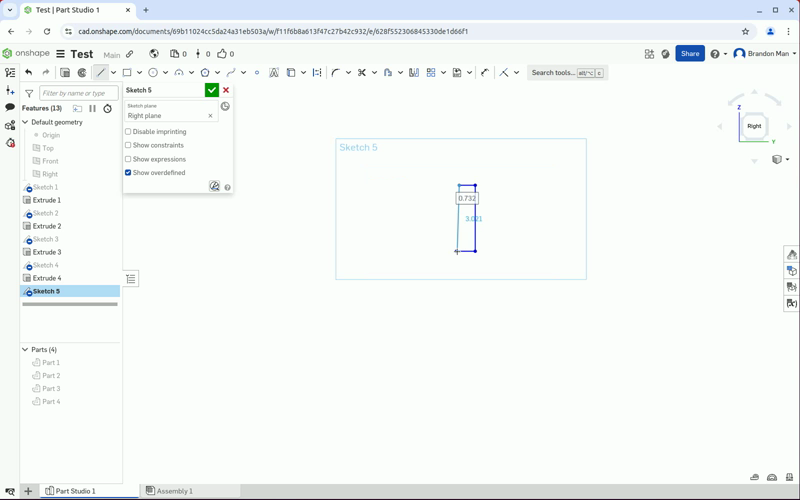
scroll(6)
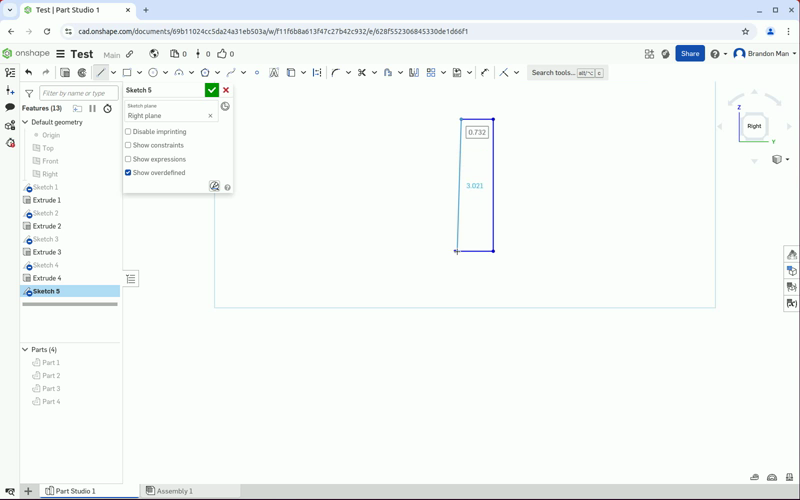
scroll(6)
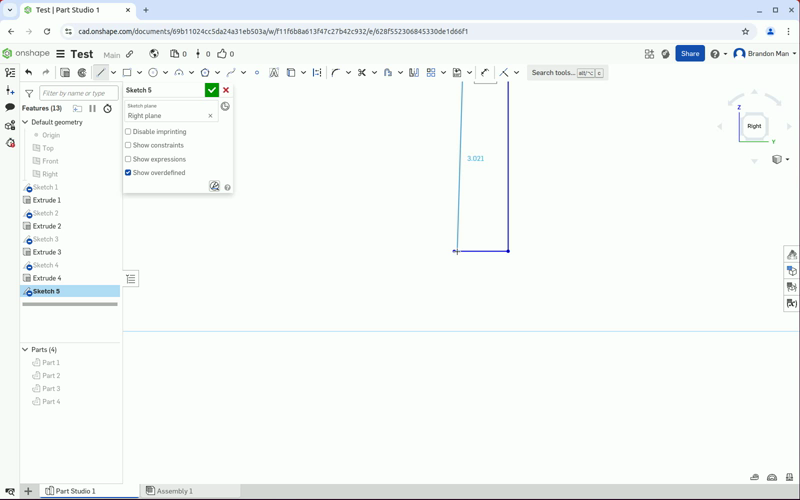
key_up(shift)
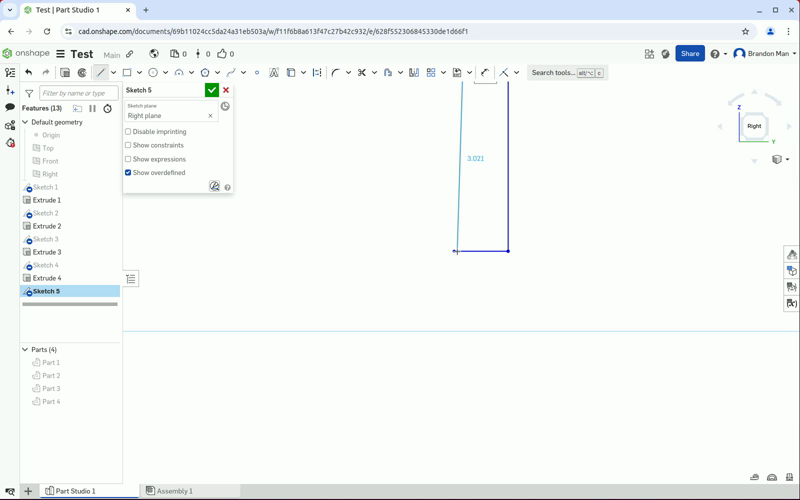
click(457, 251)
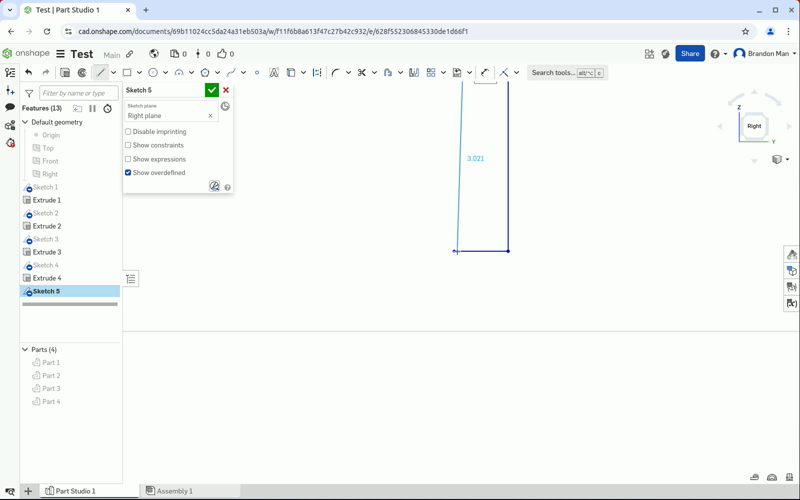
scroll(-6)
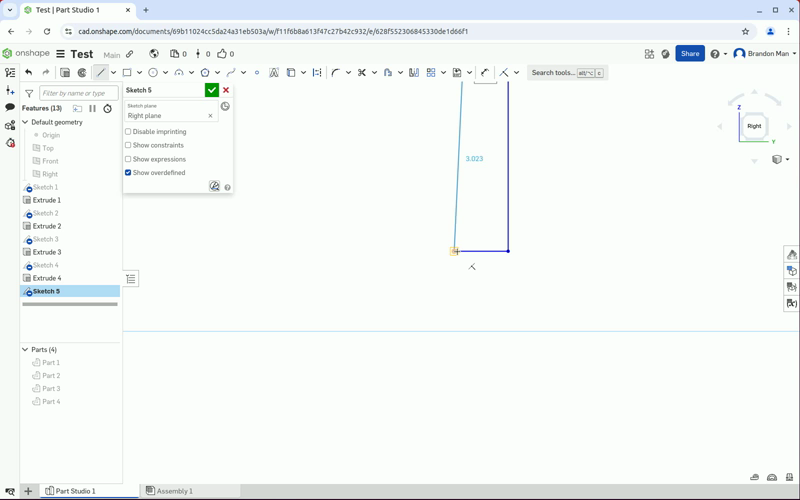
scroll(-6)
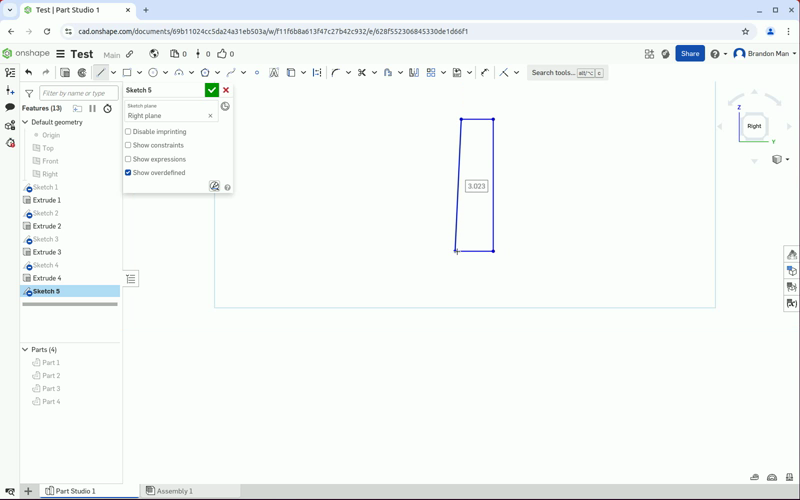
scroll(-6)
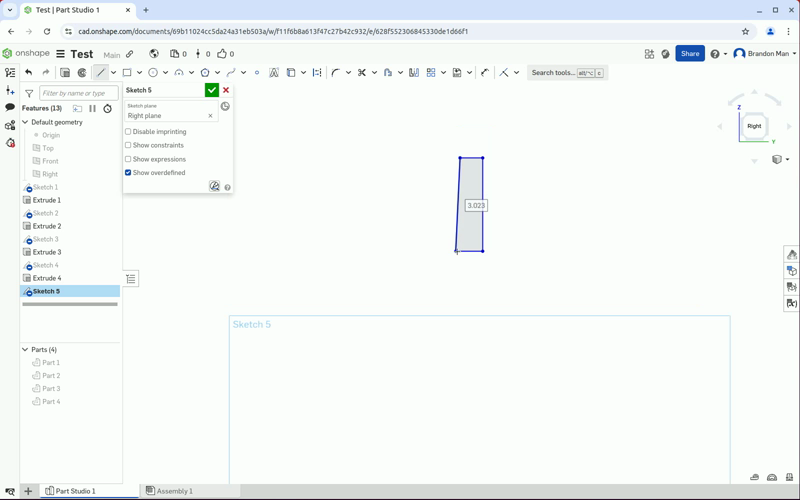
scroll(-6)
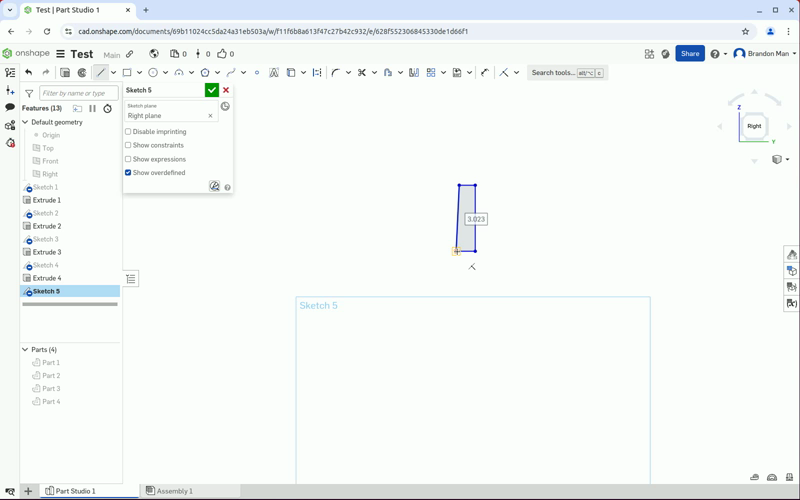
scroll(-6)
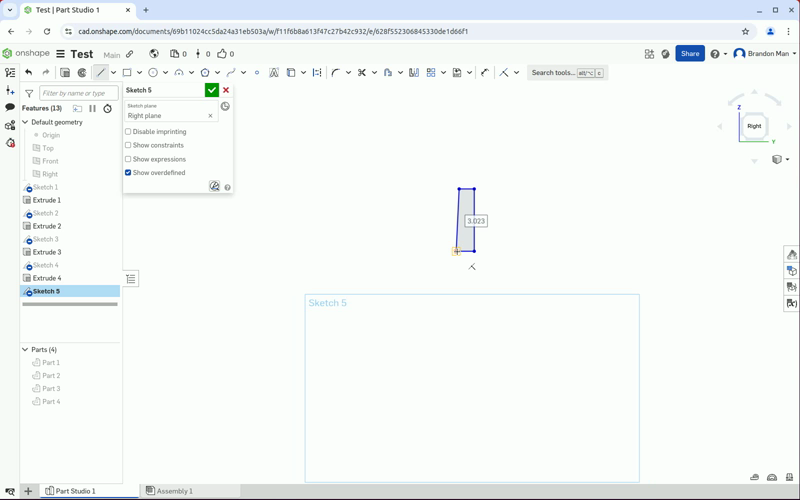
scroll(-6)
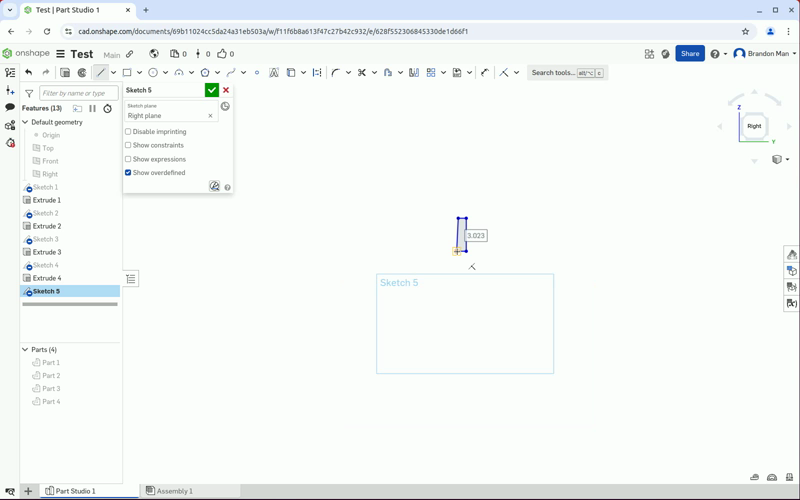
scroll(-6)
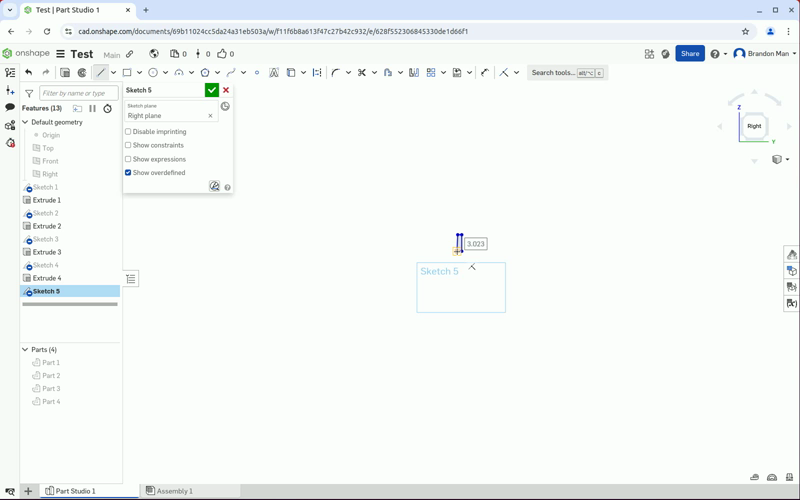
key(esc)
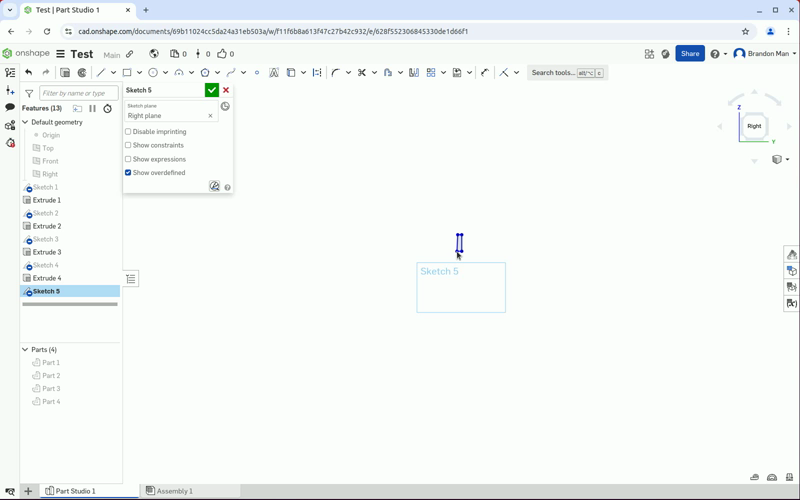
mouse_move(461, 248)
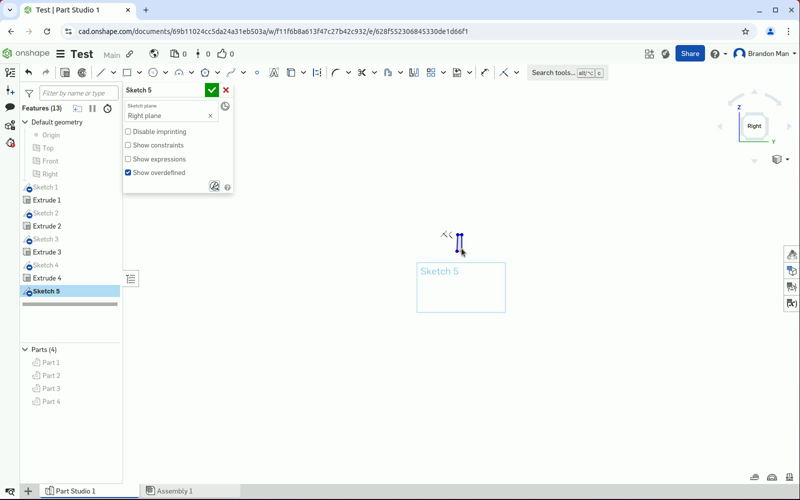
scroll(6)
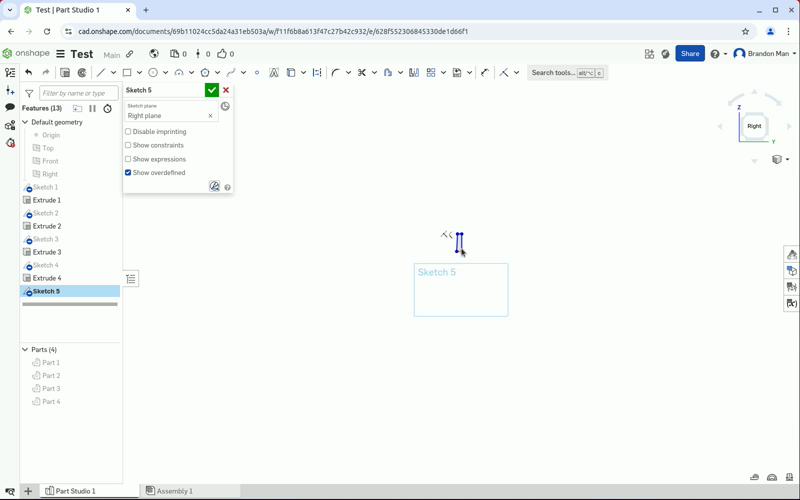
scroll(6)
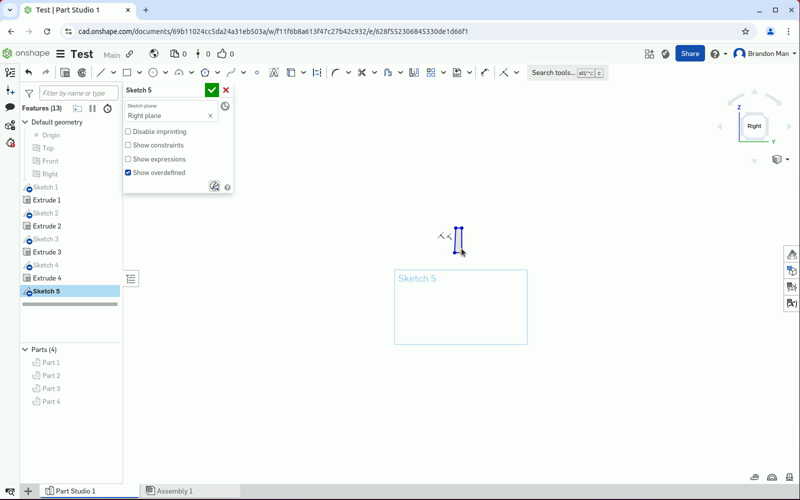
scroll(6)
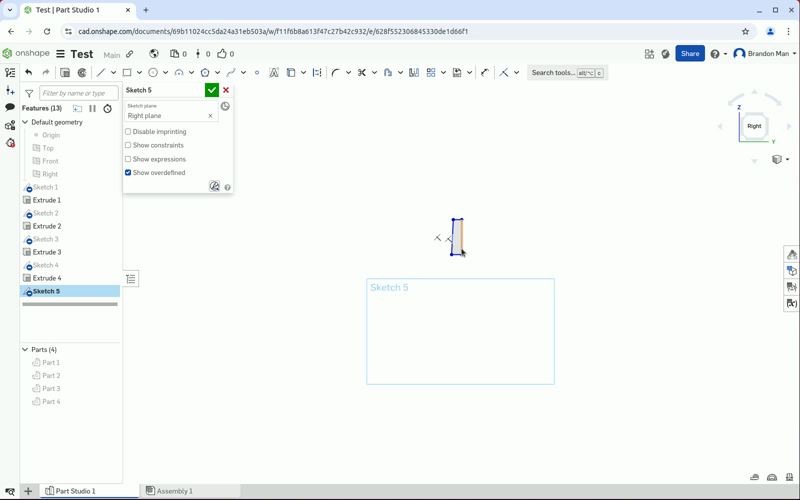
scroll(6)
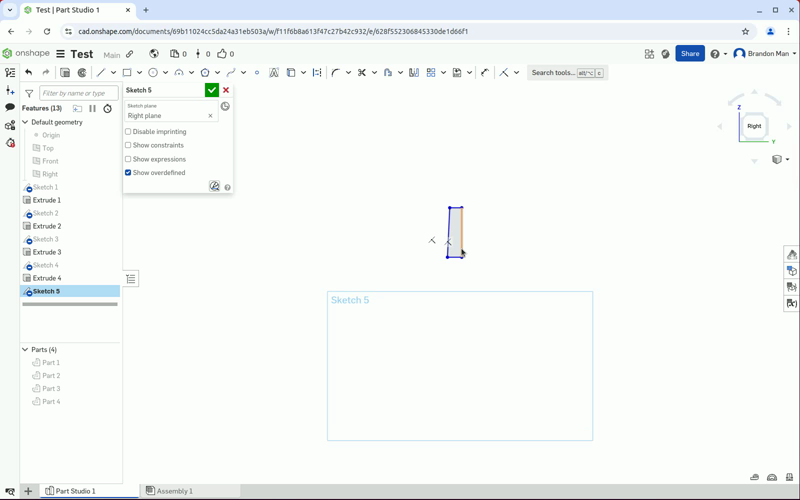
scroll(6)
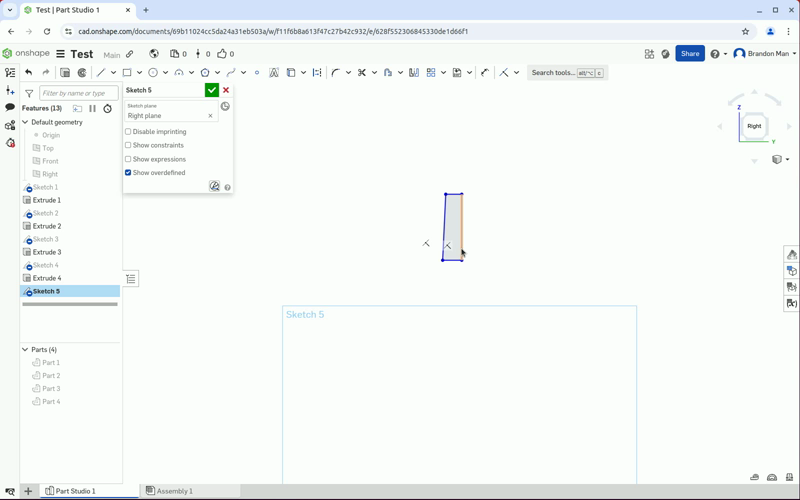
scroll(6)
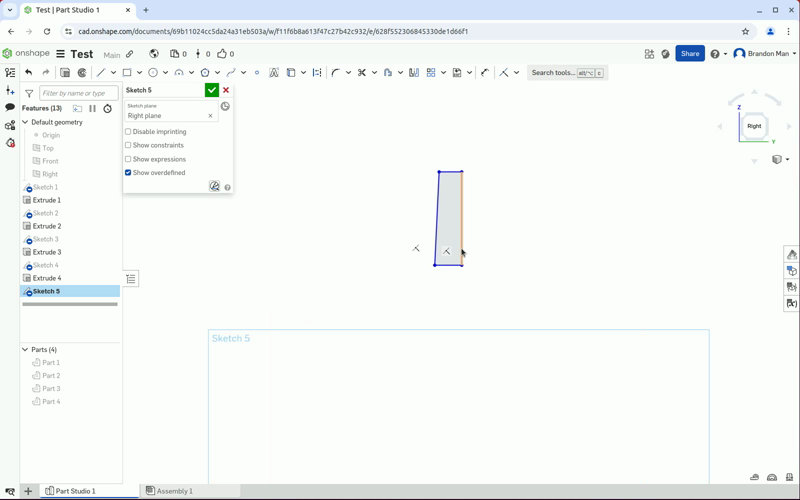
scroll(6)
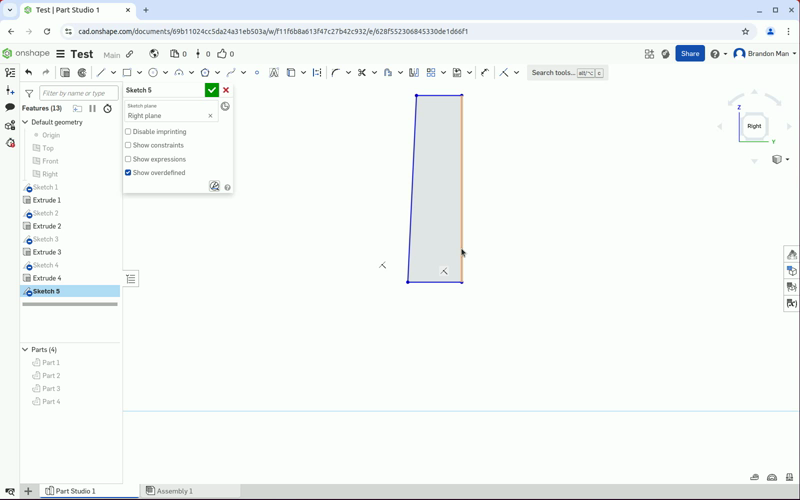
click(461, 248)
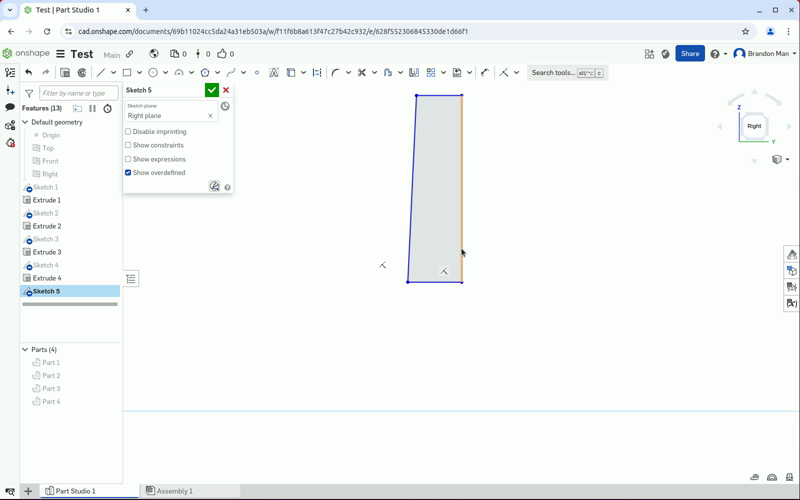
scroll(-6)
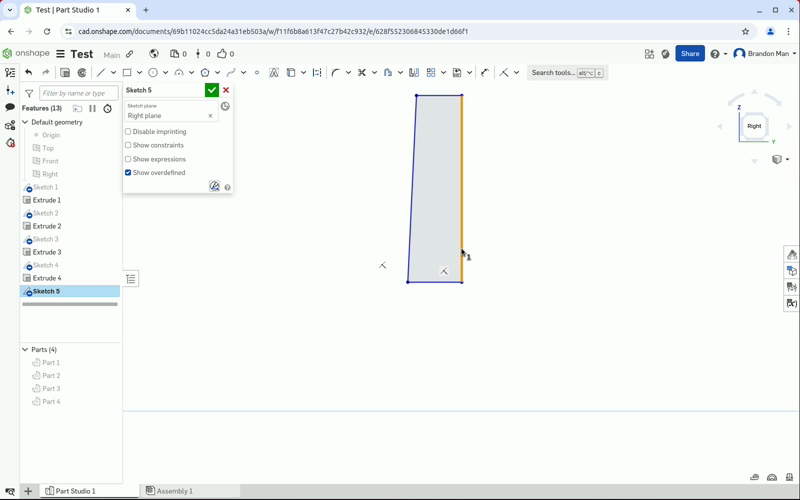
scroll(-6)
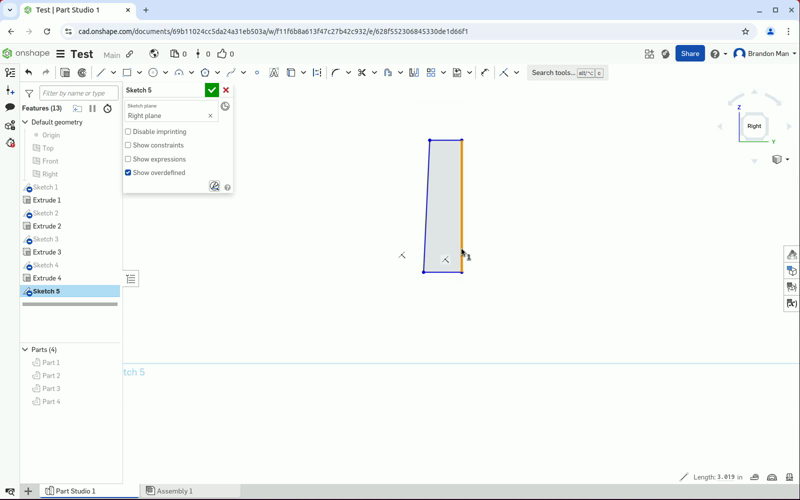
scroll(-6)
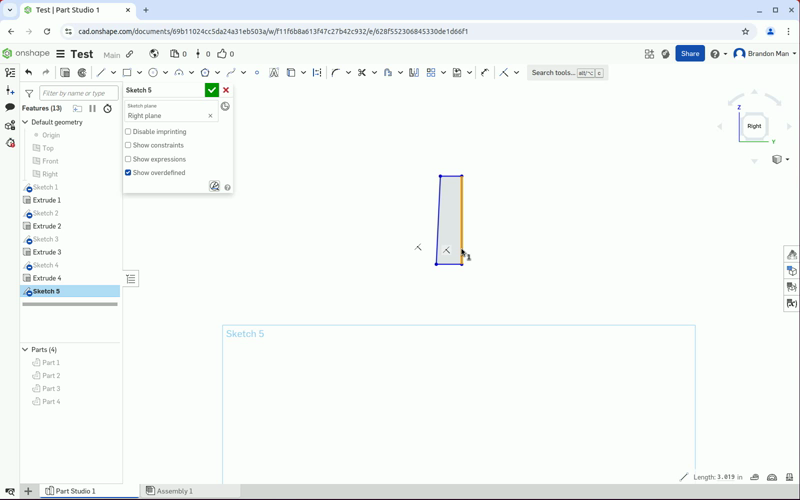
scroll(-6)
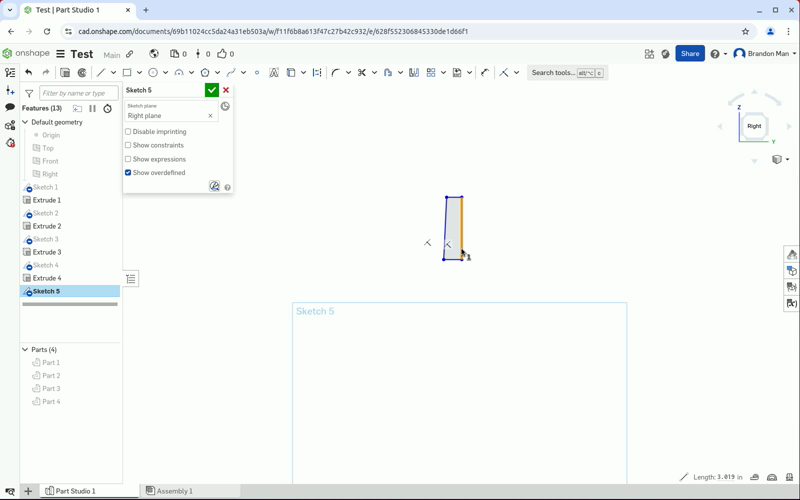
scroll(-6)
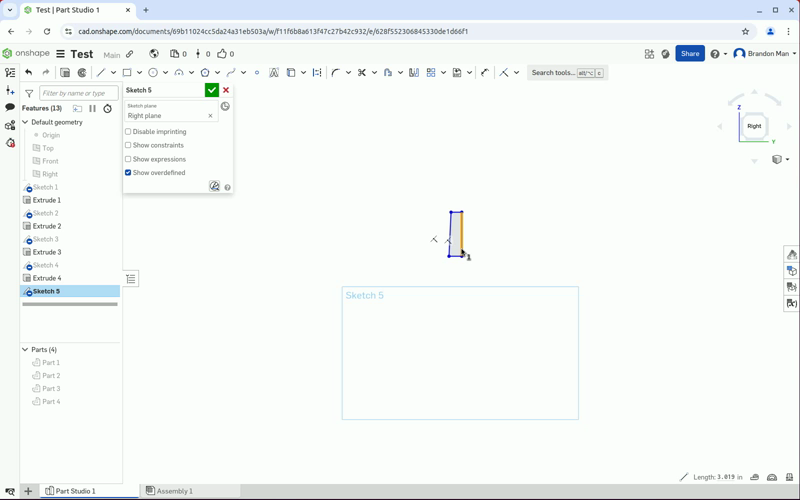
scroll(-6)
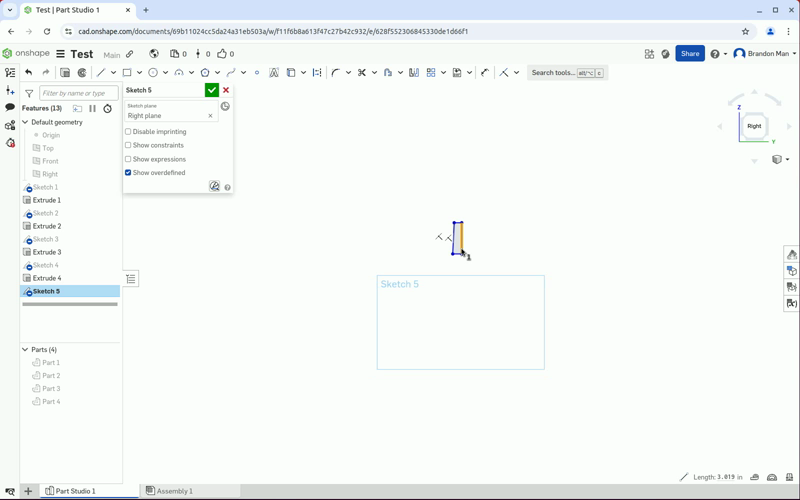
scroll(-6)
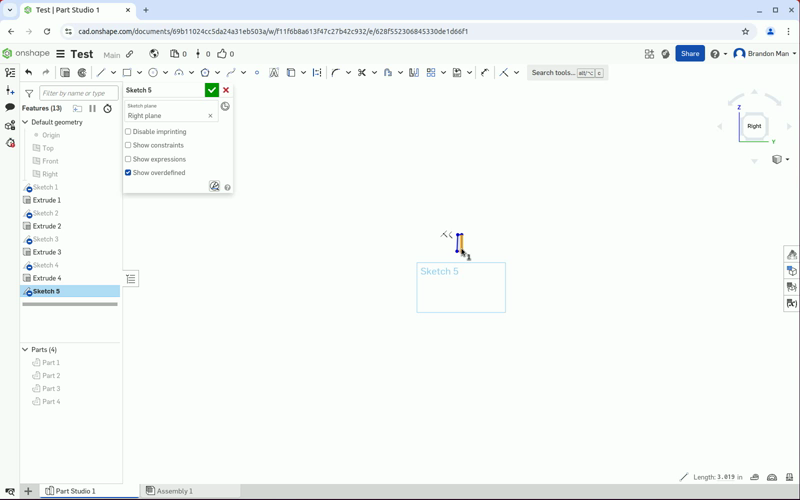
mouse_move(73, 352)
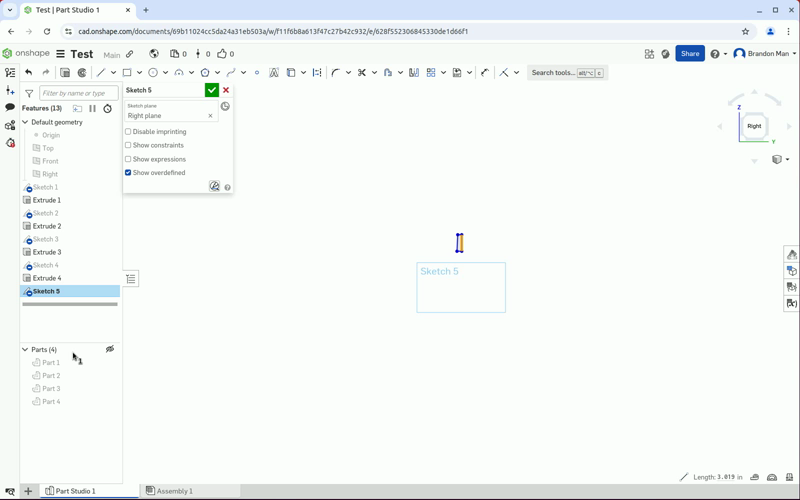
key(shift+y)
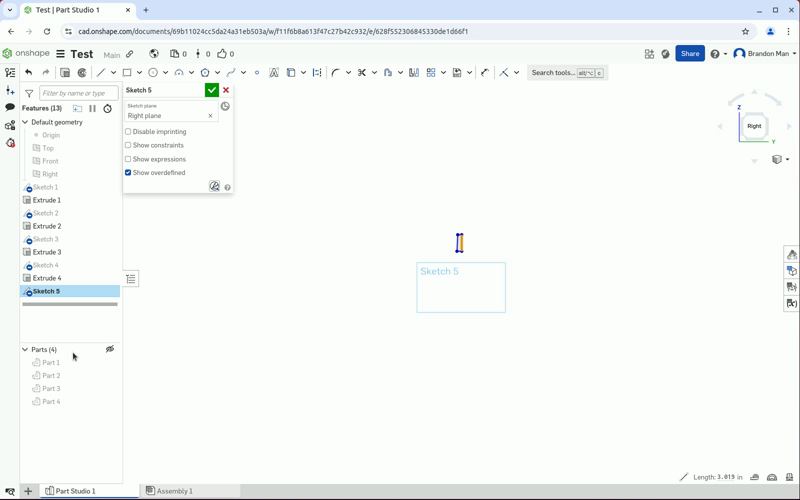
key(shift+e)
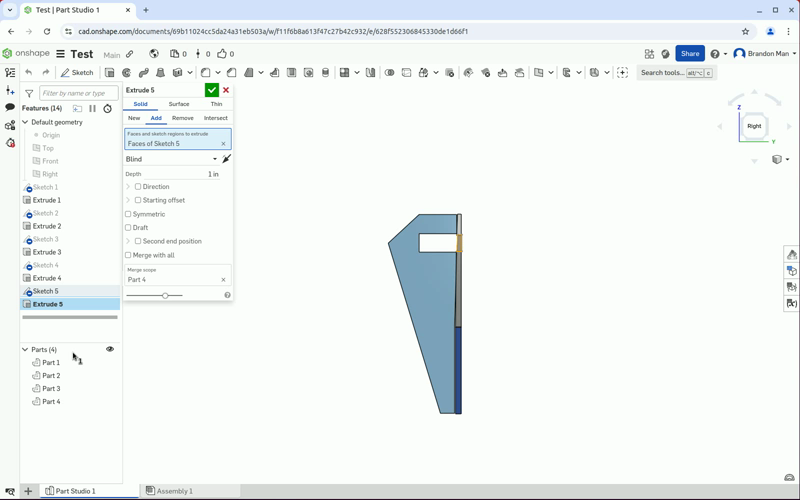
mouse_move(143, 106)
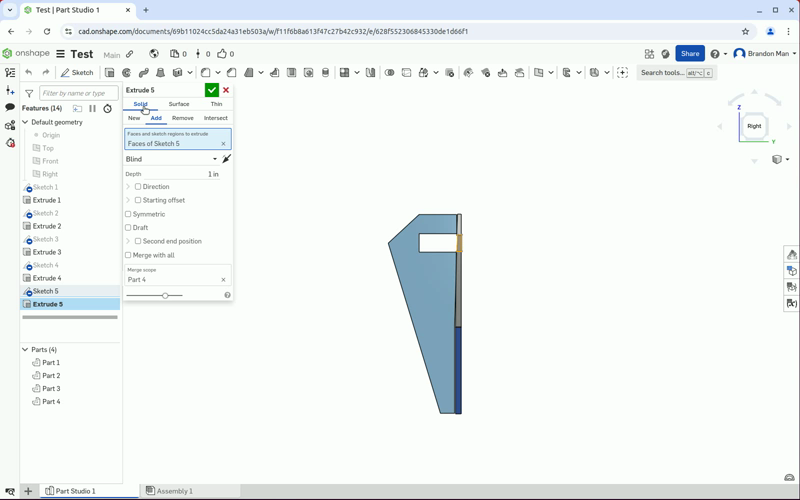
click(143, 106)
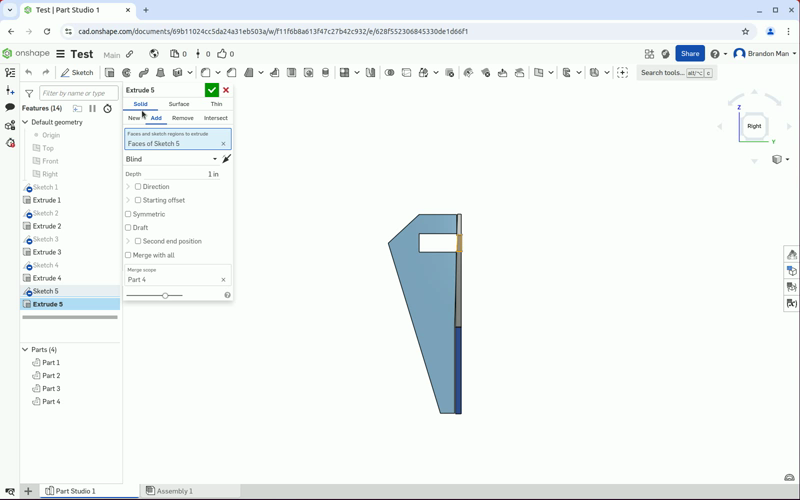
mouse_move(137, 120)
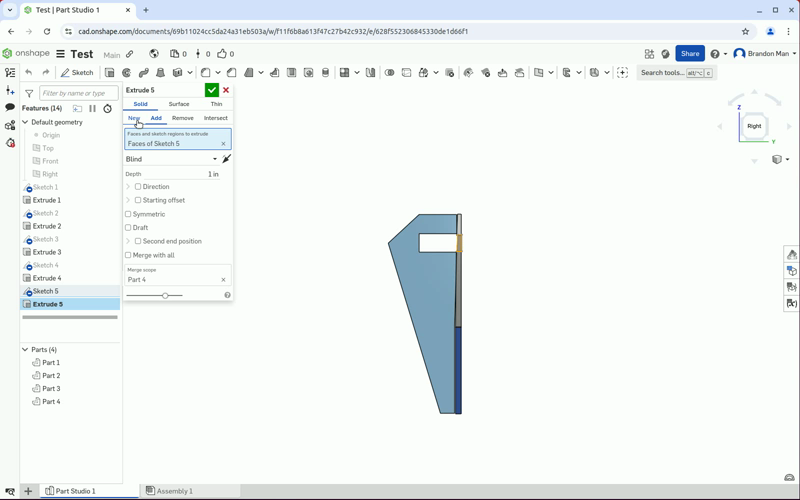
click(137, 120)
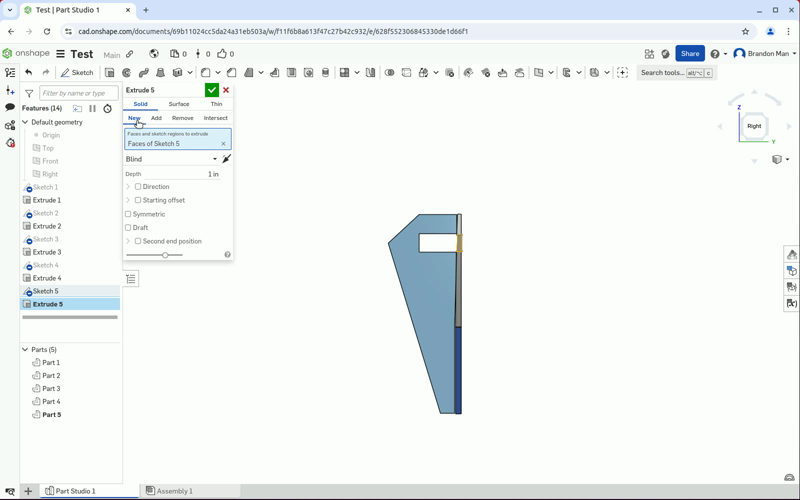
key(tab, 4)
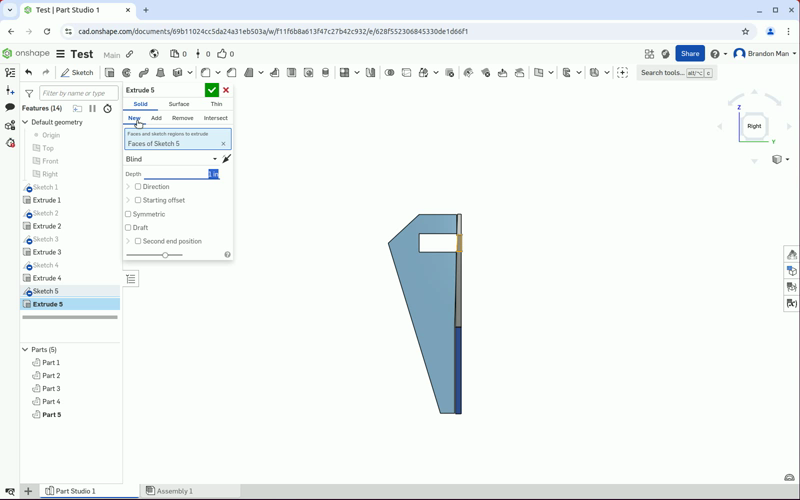
text(5.055)
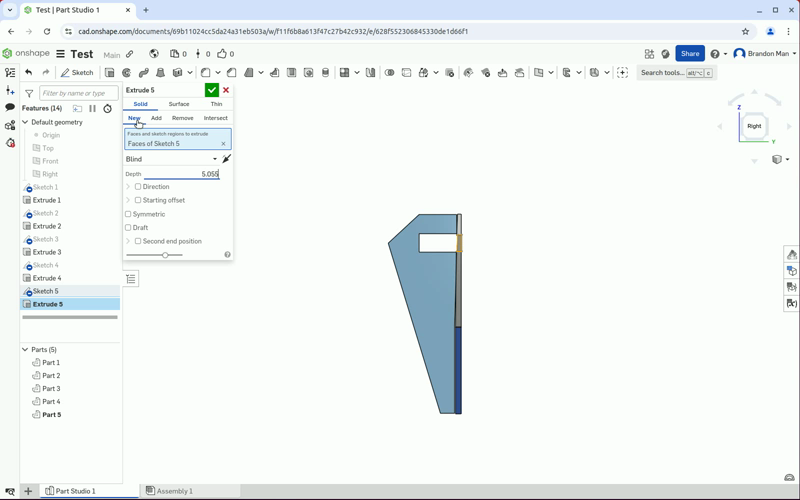
key(enter)
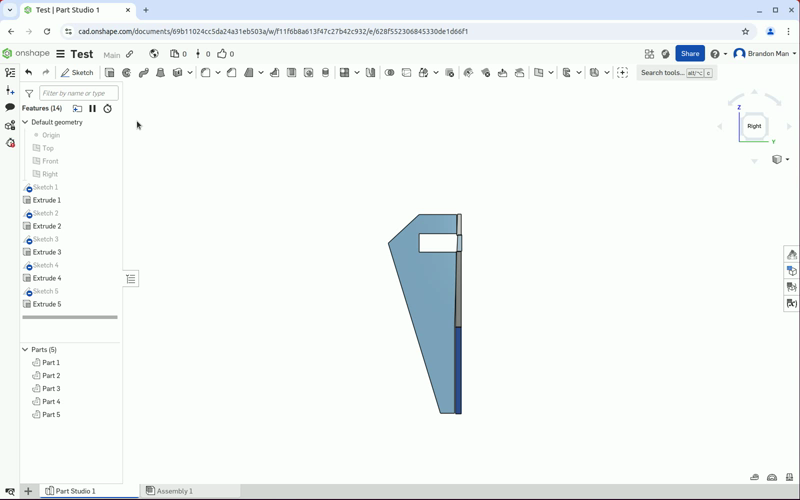
key(shift+h)
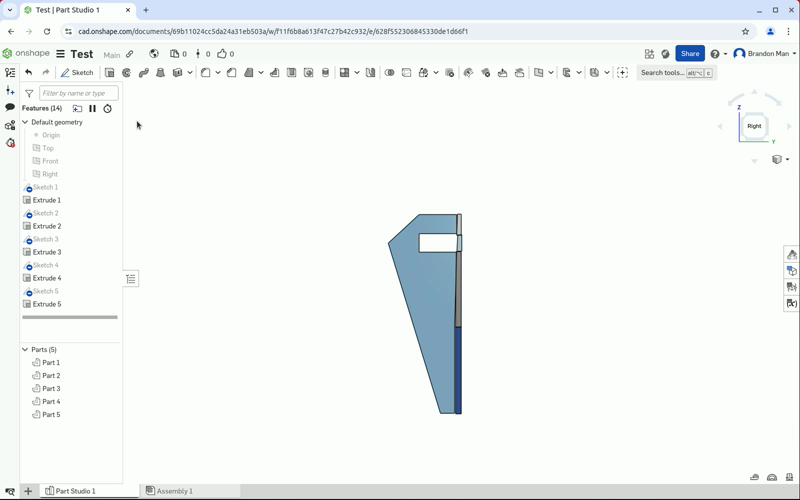
key(shift+h)
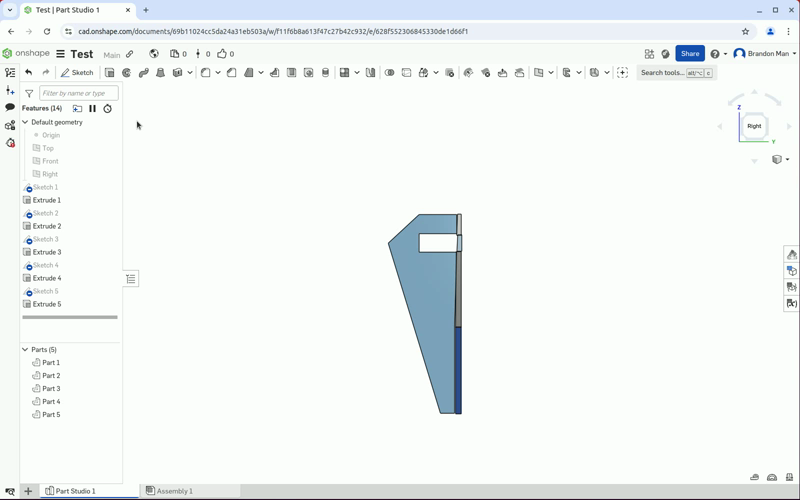
mouse_move(73, 189)
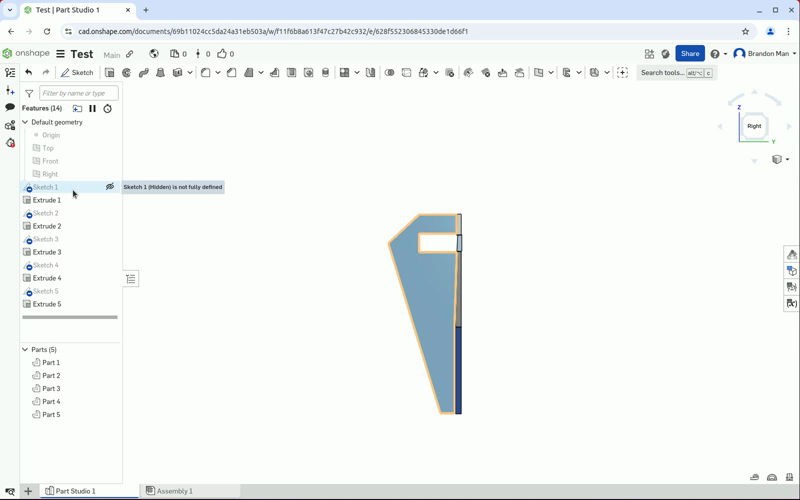
click(73, 189)
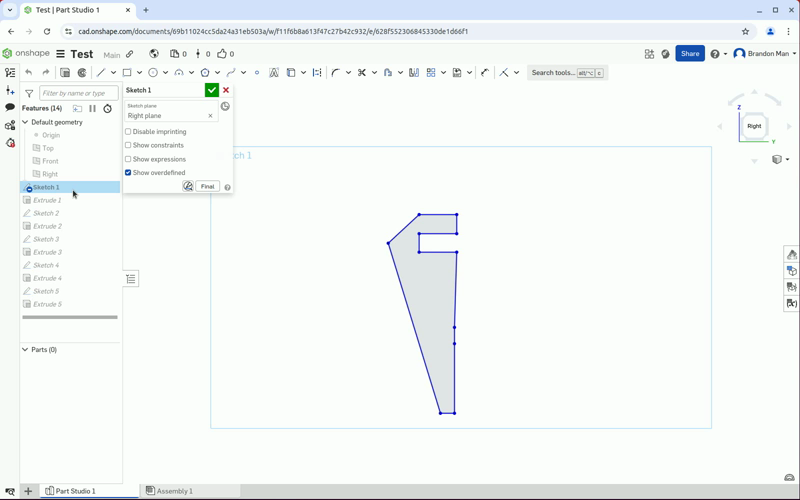
mouse_move(229, 92)
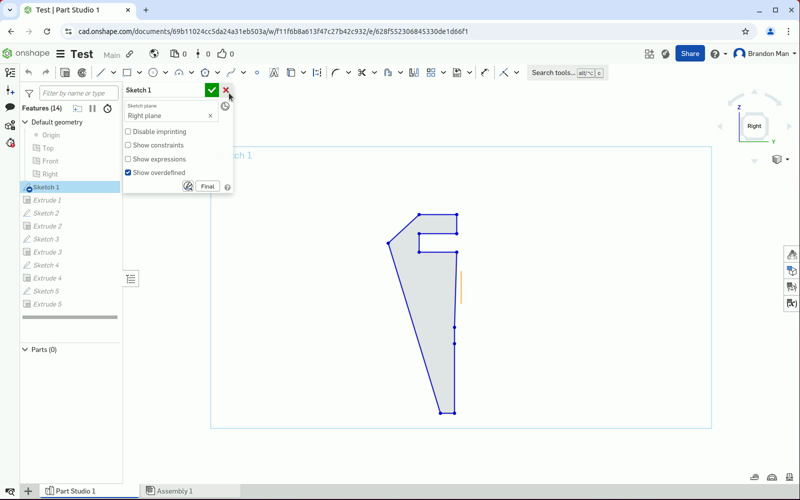
click(229, 92)
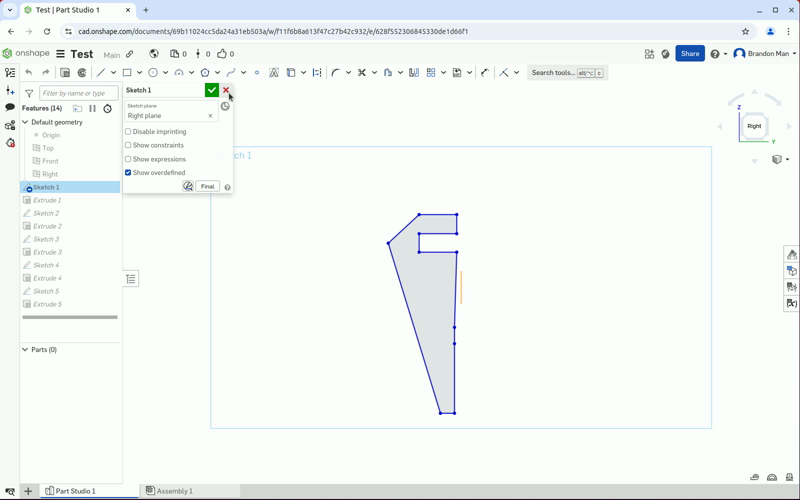
key(shift+s)
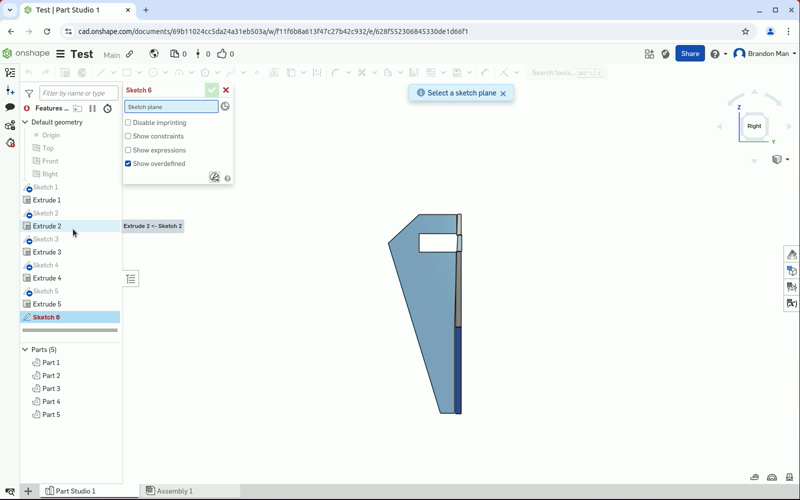
scroll(3)
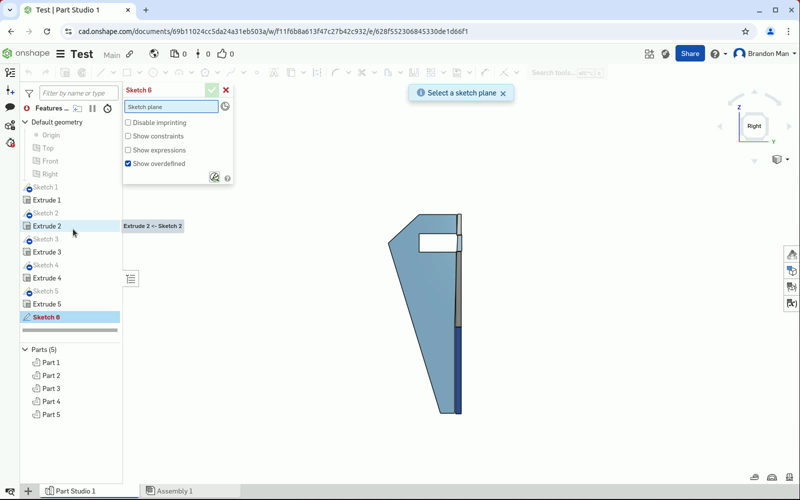
mouse_move(73, 176)
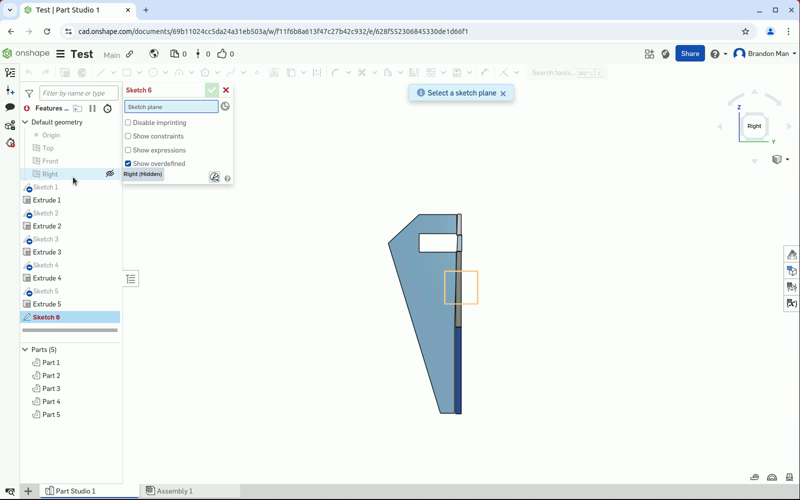
click(73, 176)
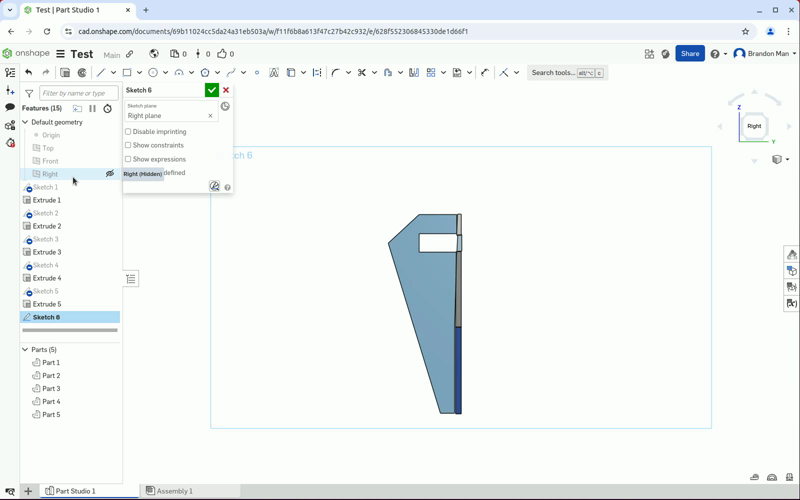
mouse_move(73, 352)
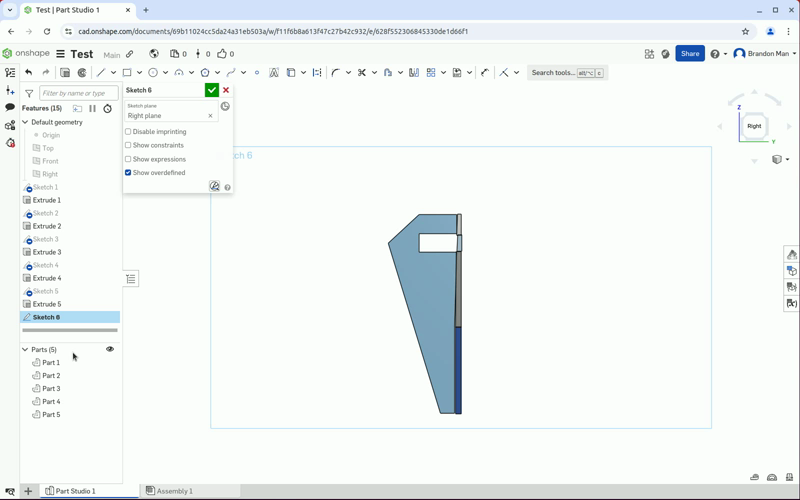
key(y)
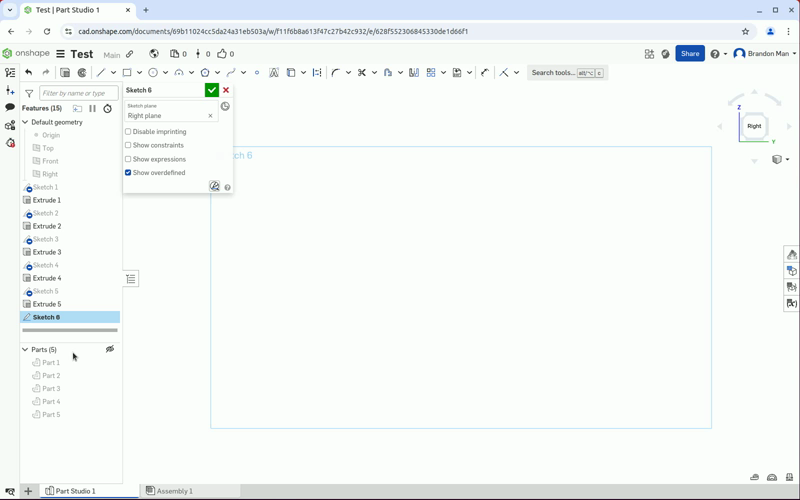
key(l)
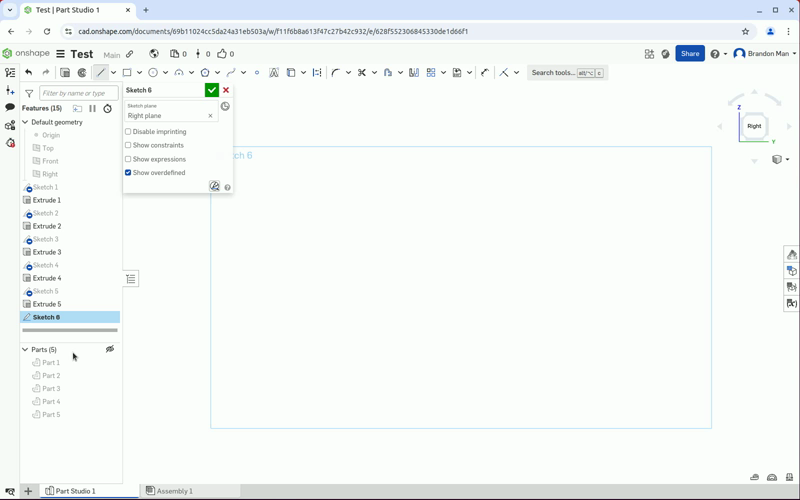
key_down(shift)
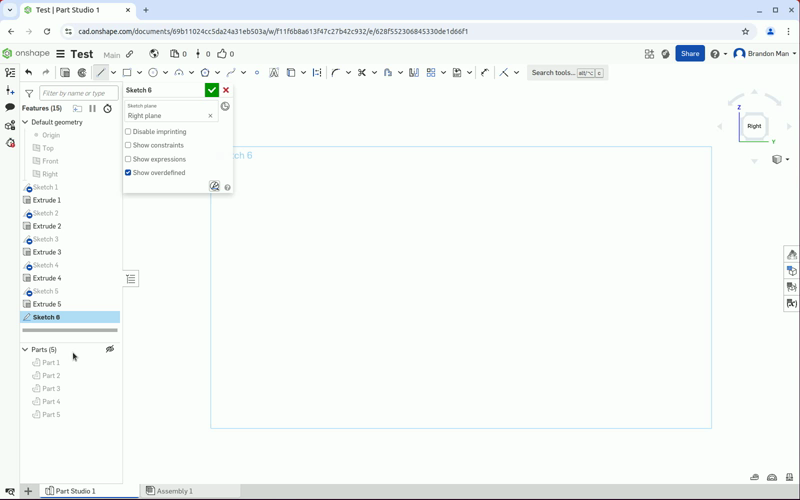
mouse_move(423, 251)
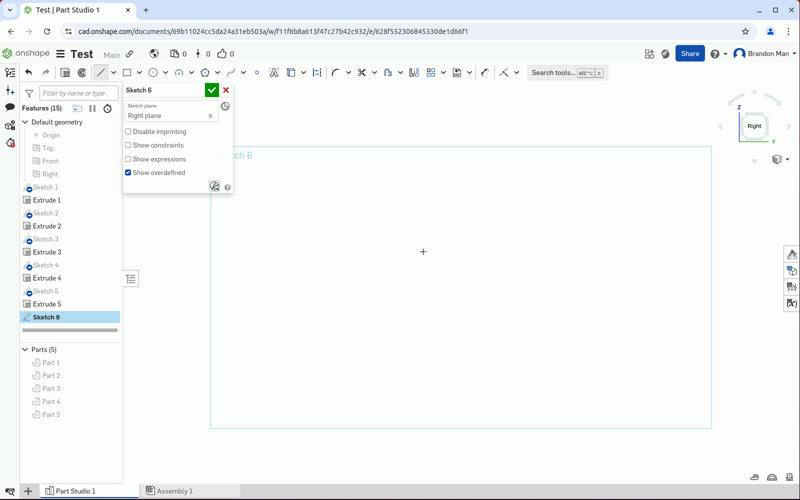
click(423, 251)
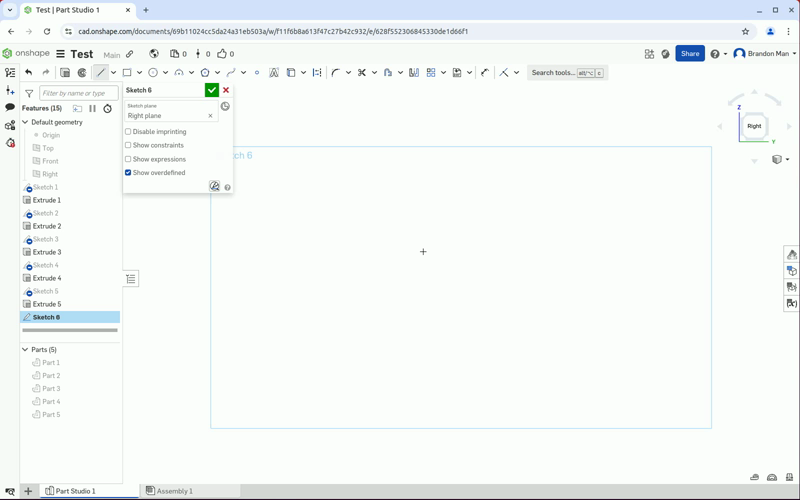
key_up(shift)
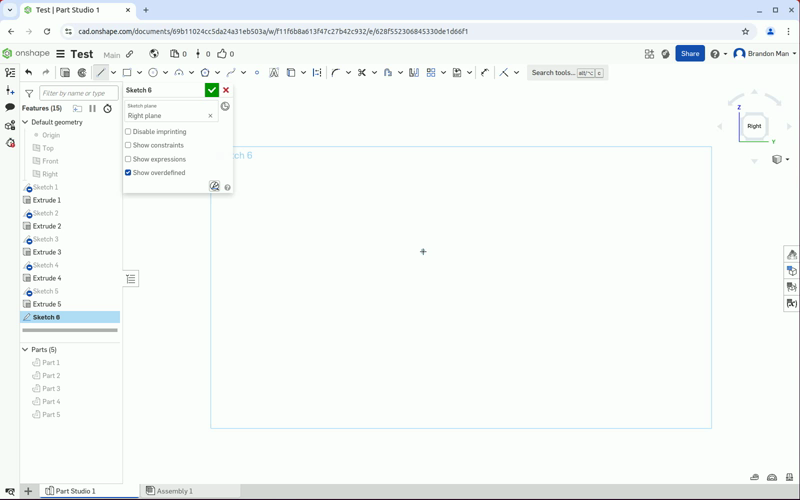
key_down(shift)
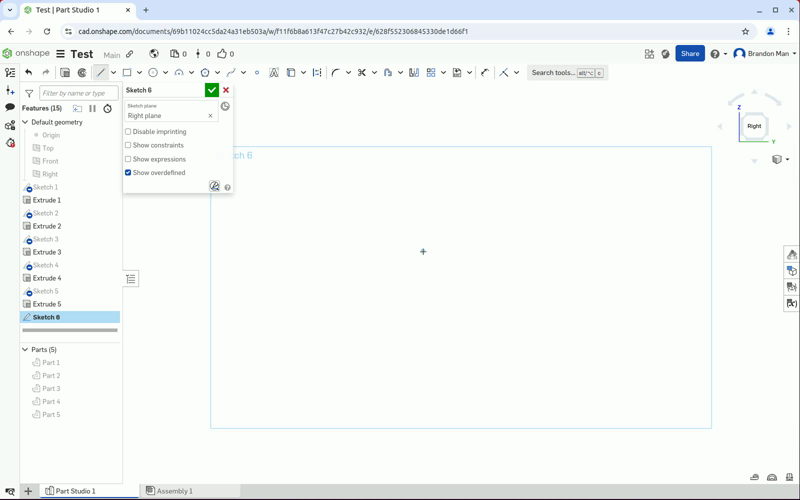
mouse_move(453, 251)
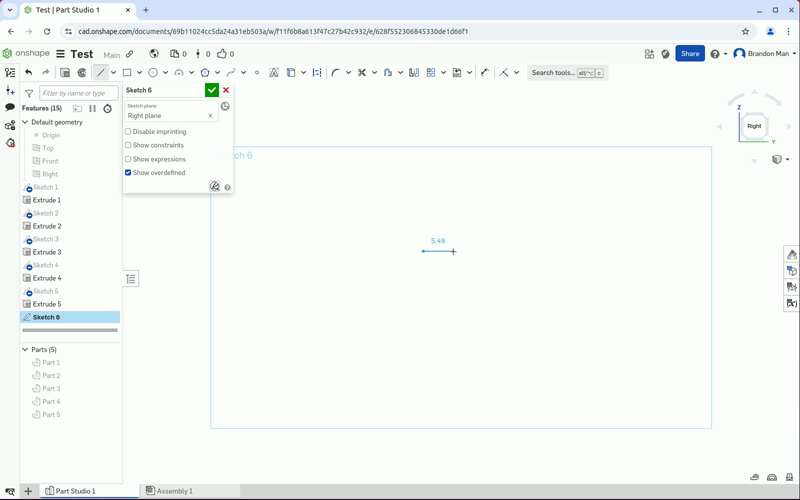
mouse_move(458, 251)
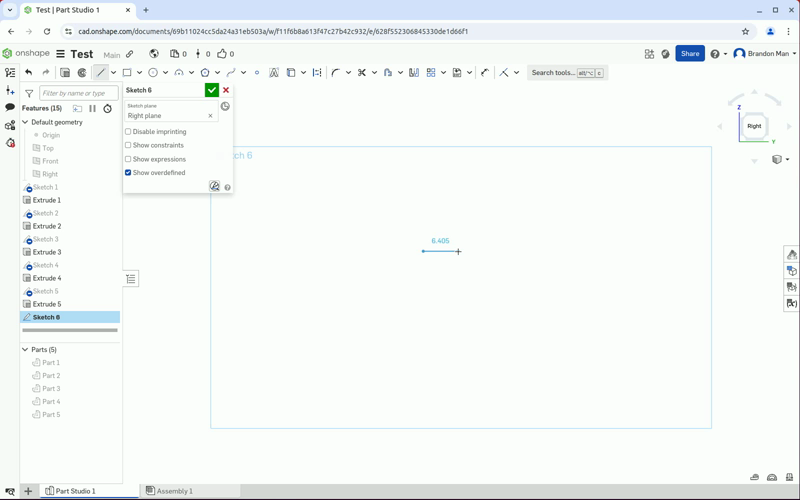
click(458, 251)
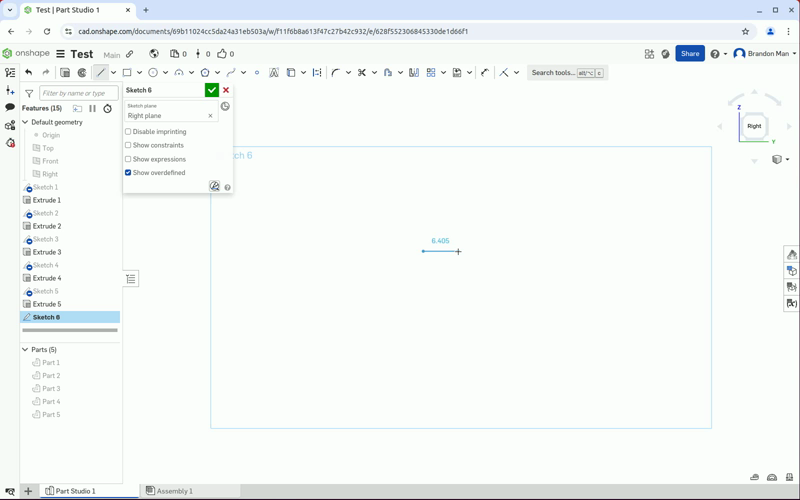
key_up(shift)
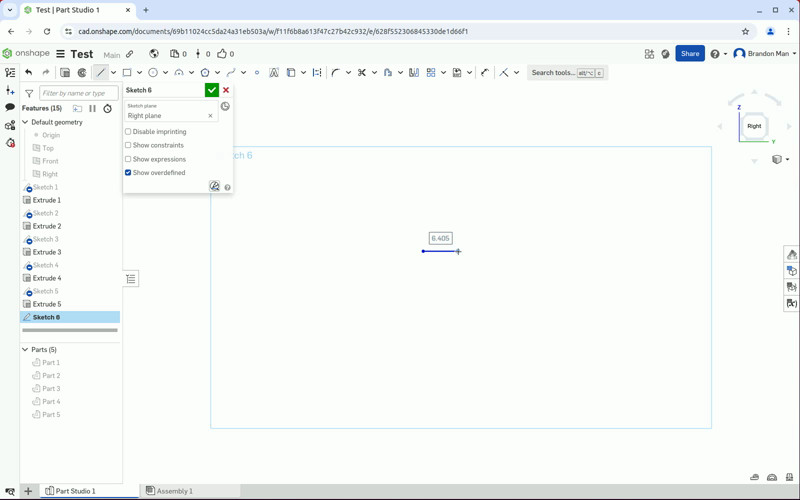
key_down(shift)
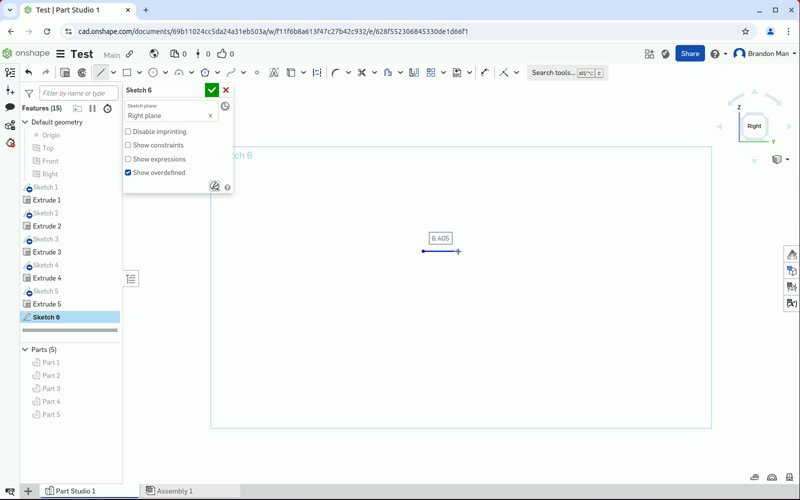
mouse_move(488, 251)
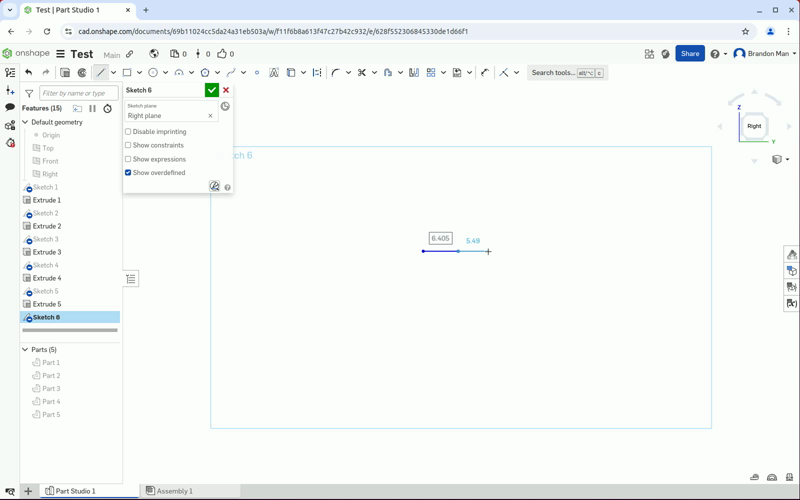
mouse_move(458, 235)
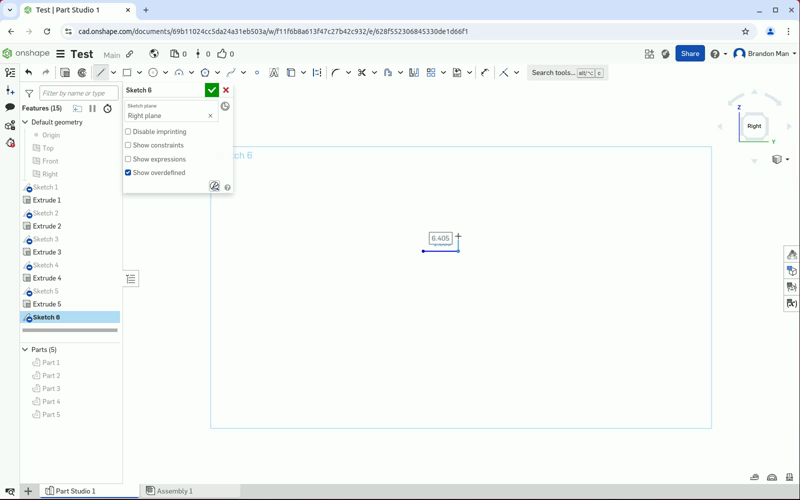
click(458, 235)
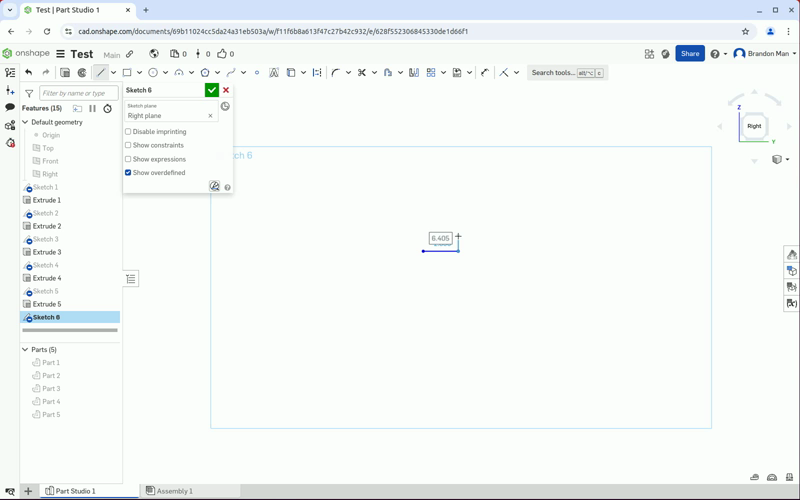
key_up(shift)
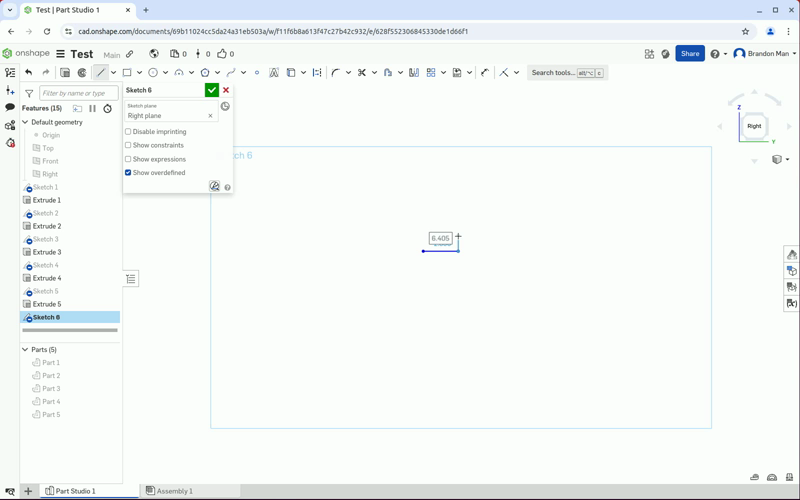
key_down(shift)
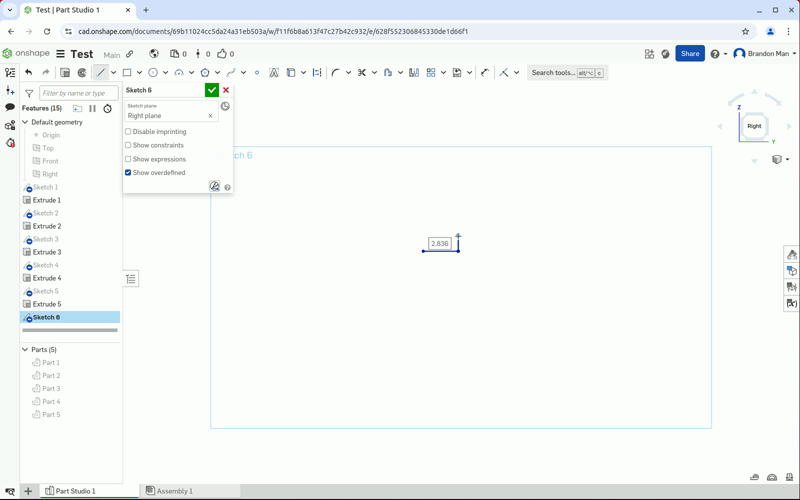
mouse_move(488, 235)
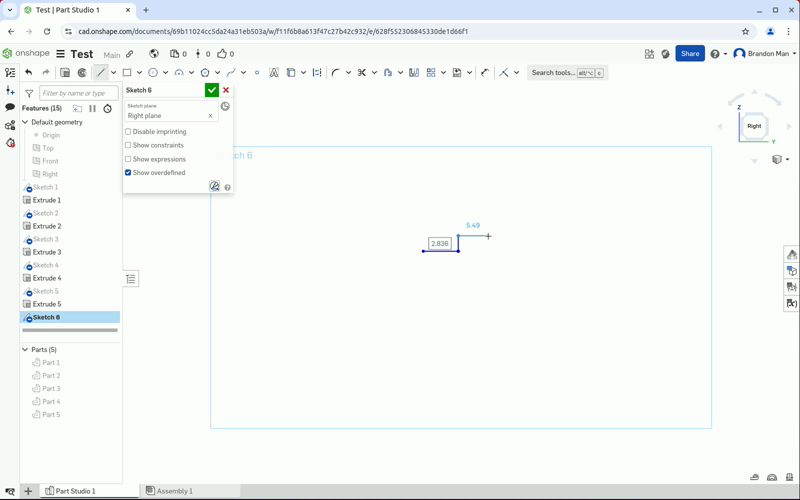
mouse_move(423, 235)
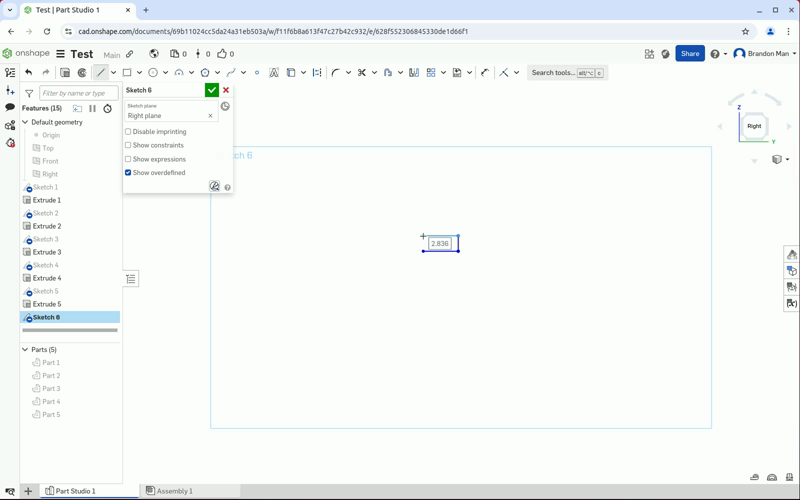
click(423, 235)
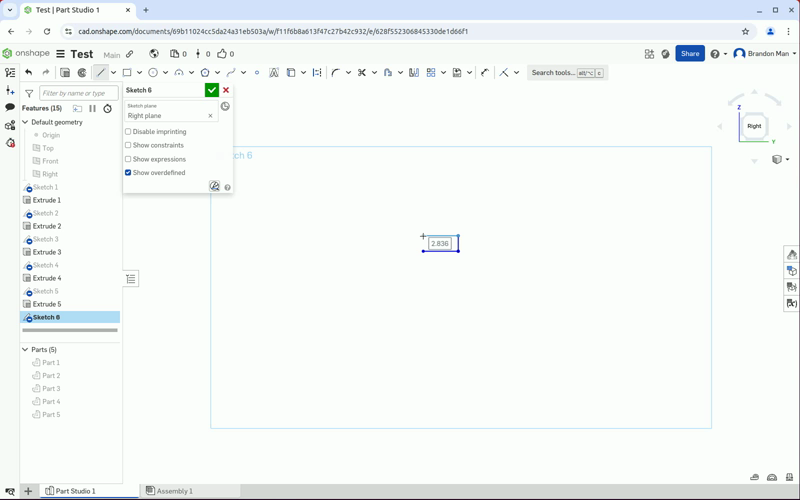
key_up(shift)
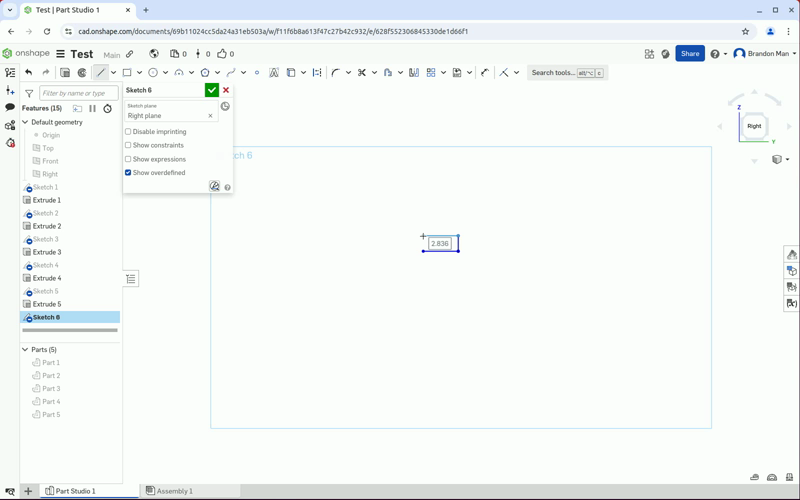
mouse_move(453, 235)
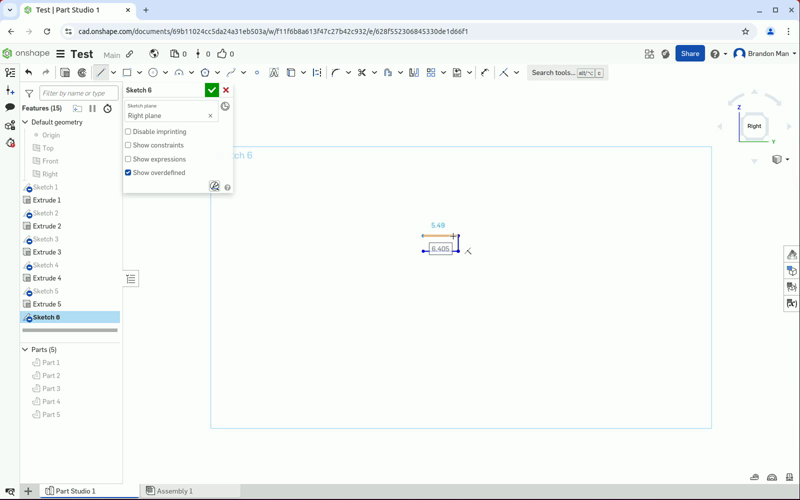
key_down(shift)
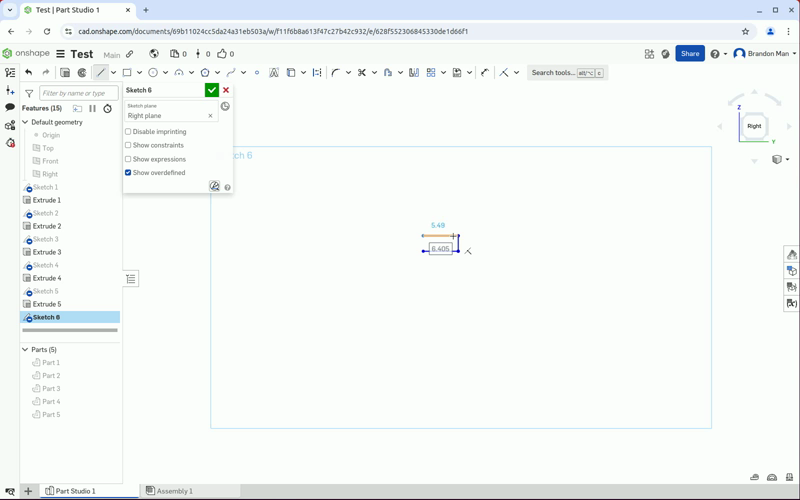
mouse_move(423, 251)
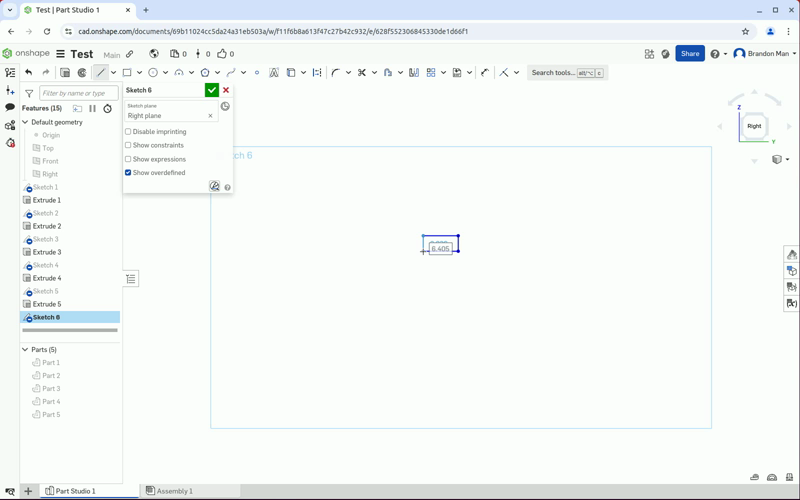
key_up(shift)
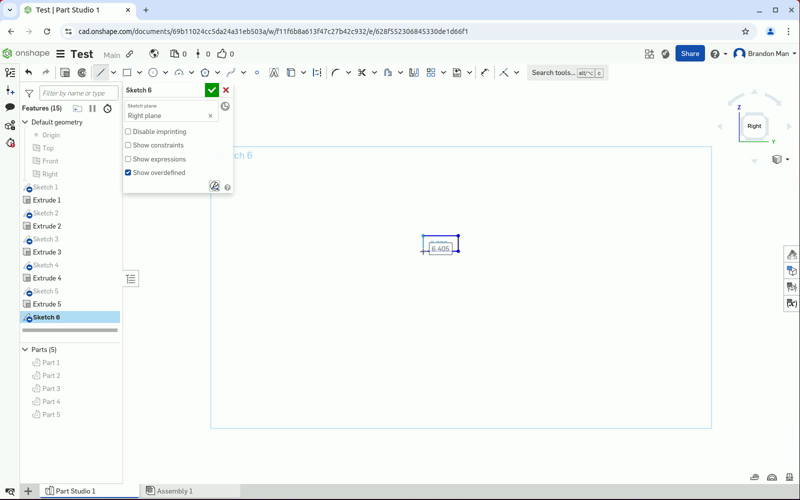
click(423, 251)
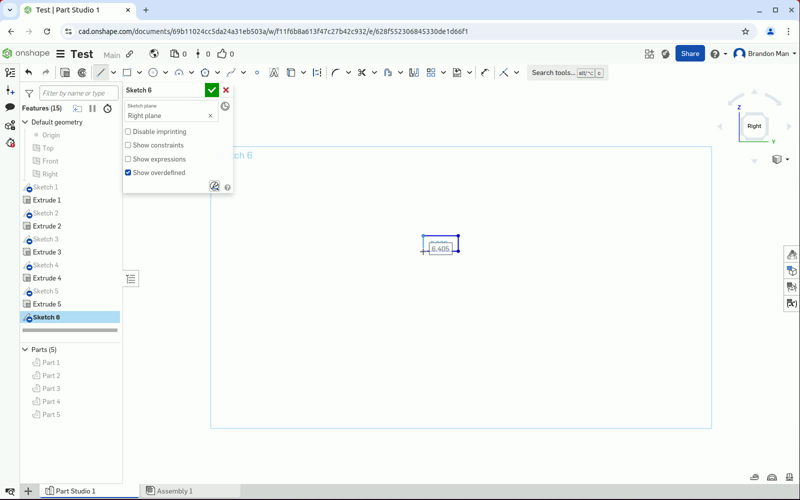
key(esc)
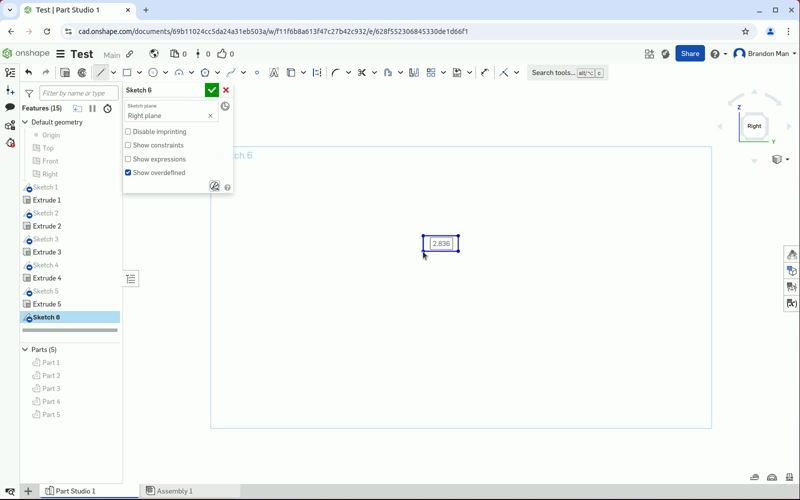
mouse_move(447, 238)
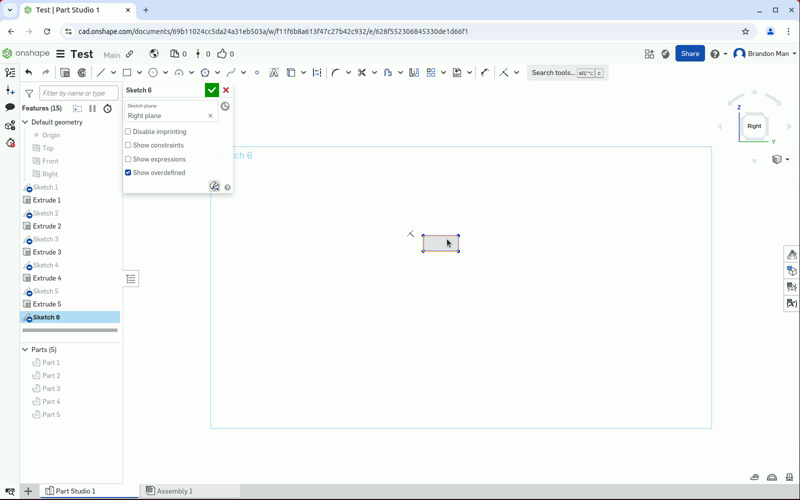
scroll(6)
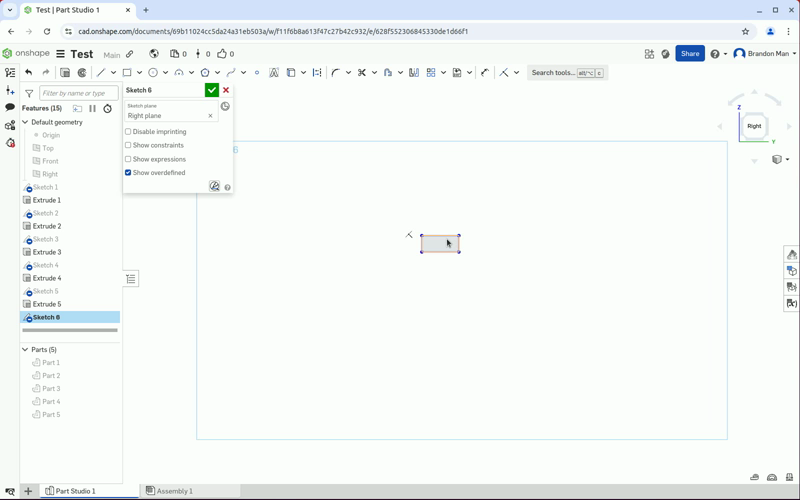
scroll(6)
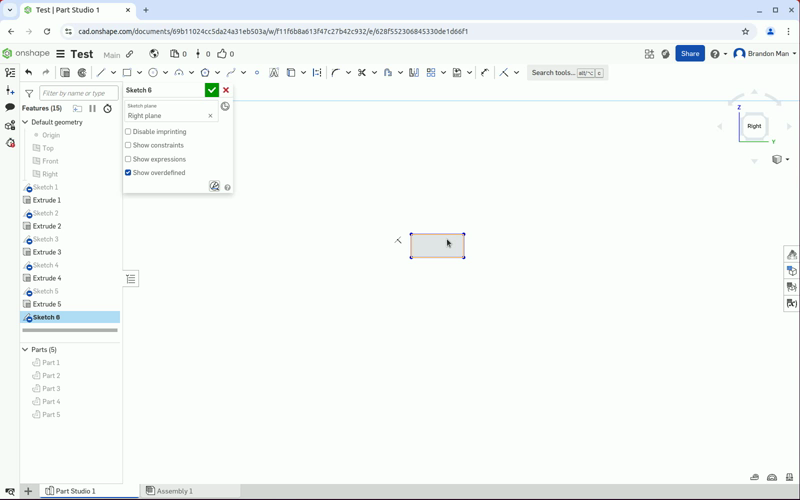
scroll(6)
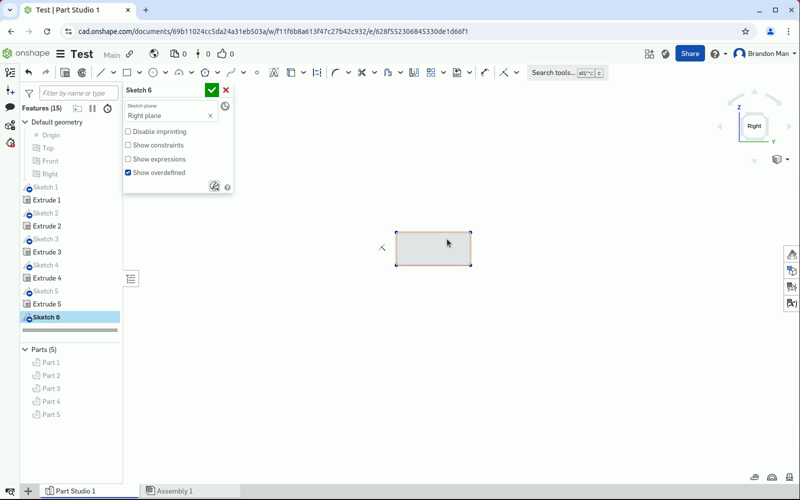
scroll(6)
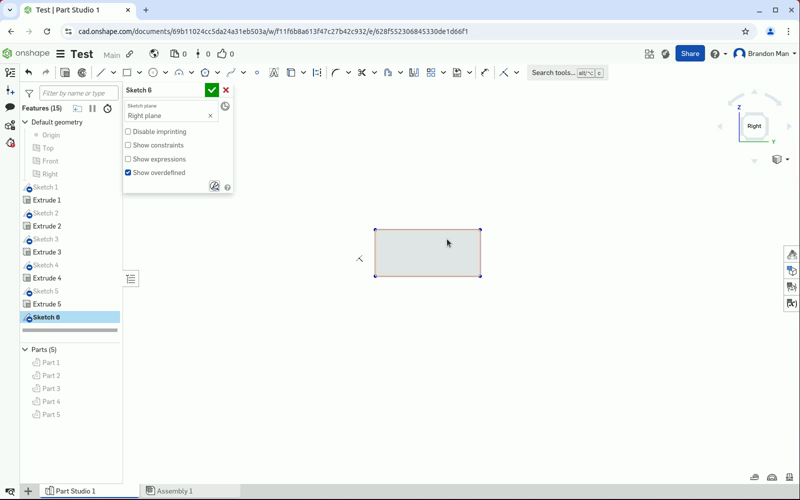
scroll(6)
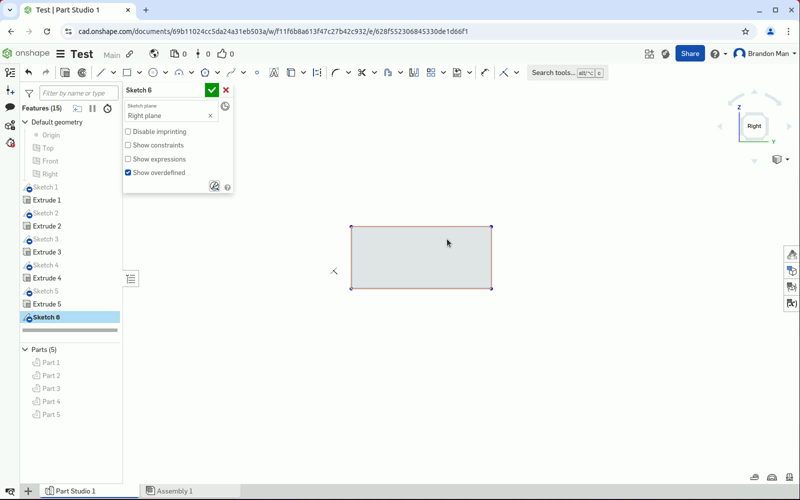
scroll(6)
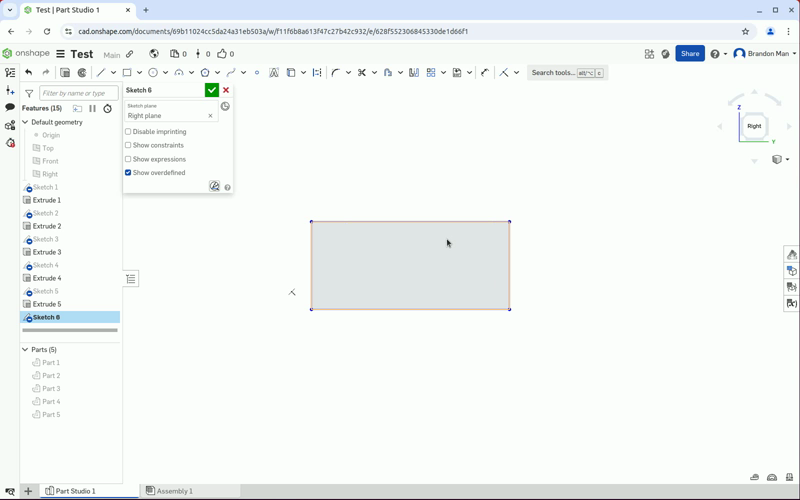
scroll(6)
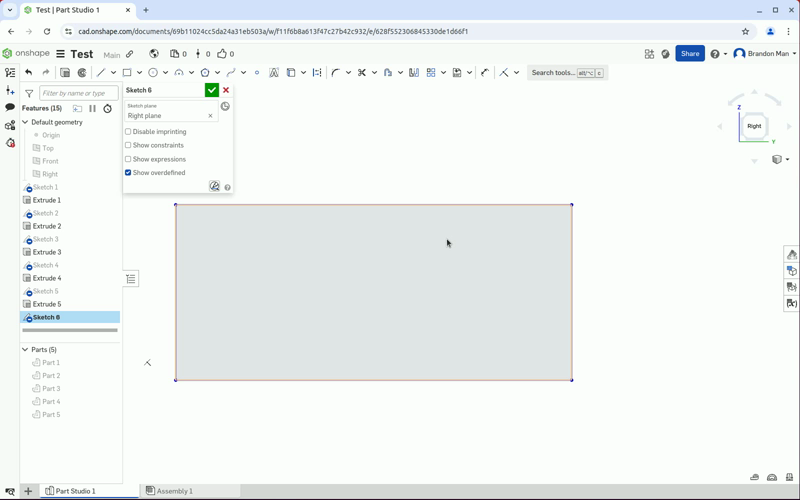
click(447, 238)
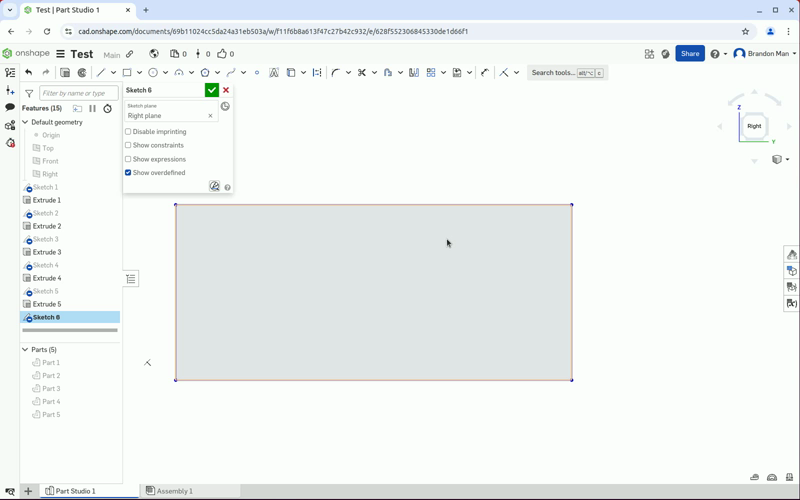
scroll(-6)
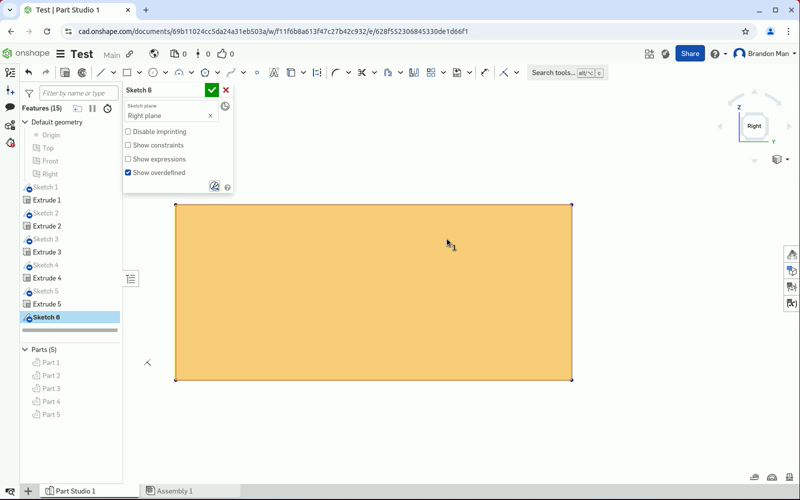
scroll(-6)
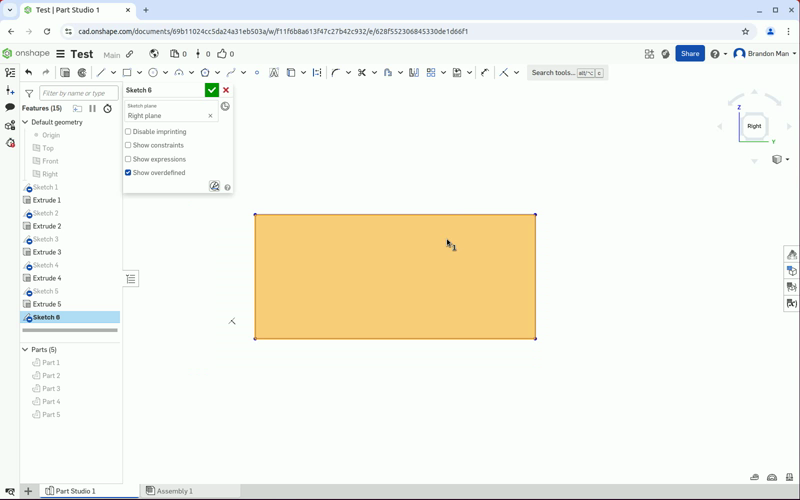
scroll(-6)
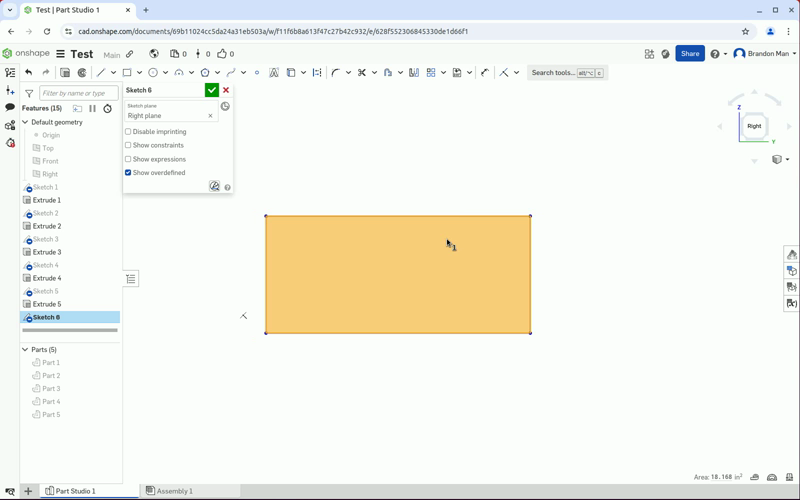
scroll(-6)
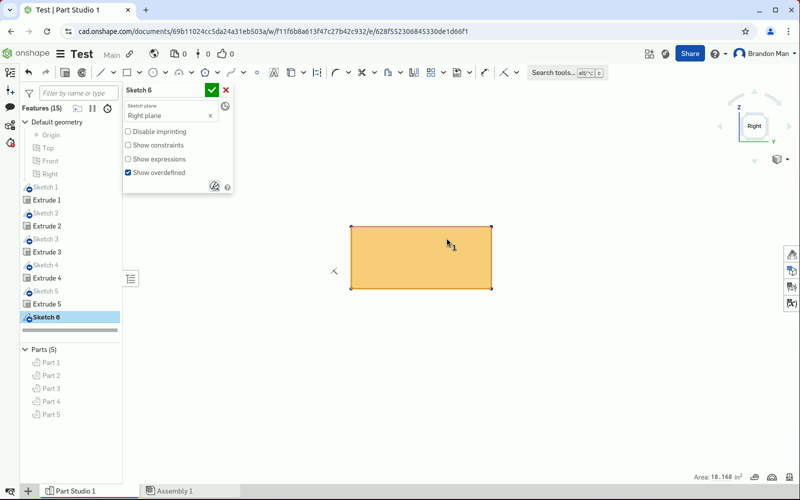
scroll(-6)
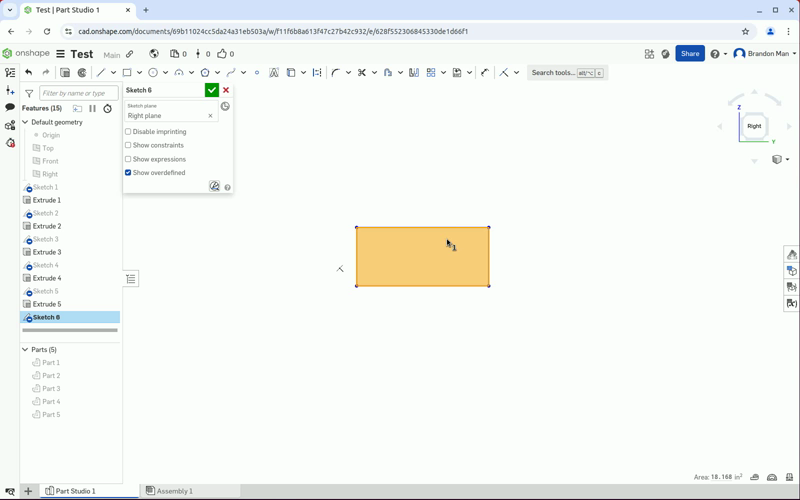
scroll(-6)
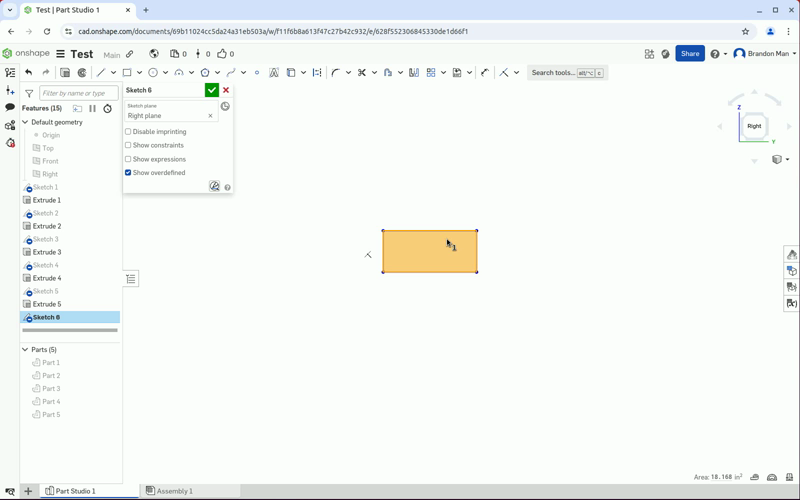
scroll(-6)
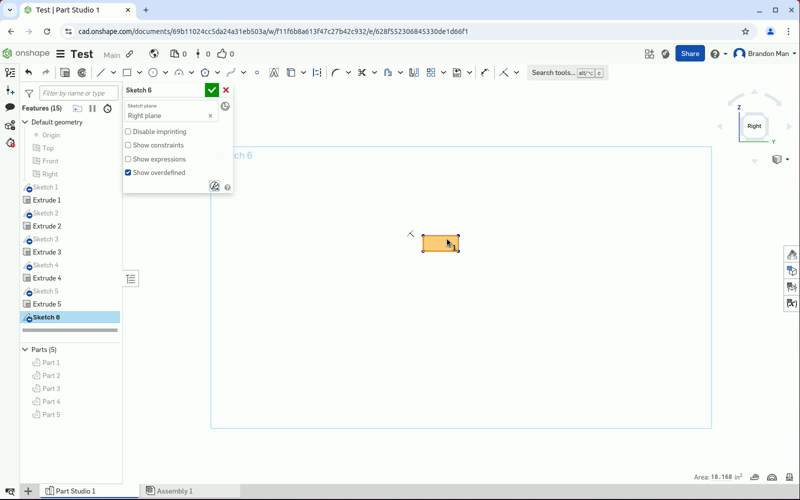
mouse_move(73, 352)
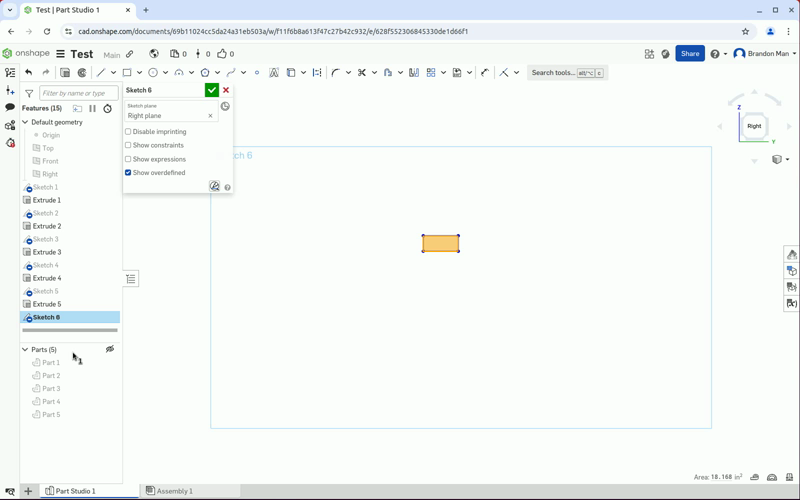
key(shift+y)
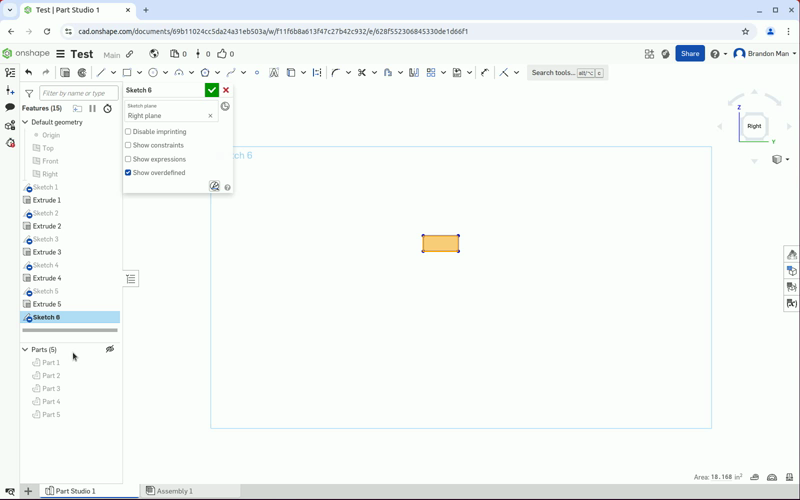
key(shift+e)
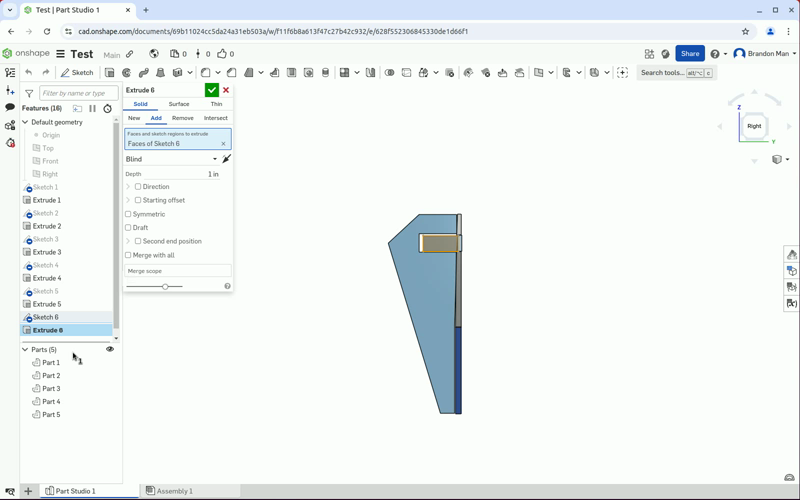
mouse_move(143, 106)
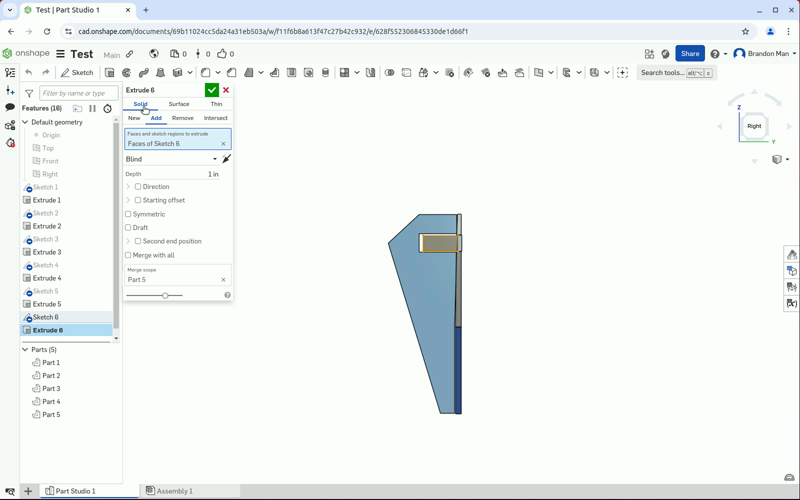
click(143, 106)
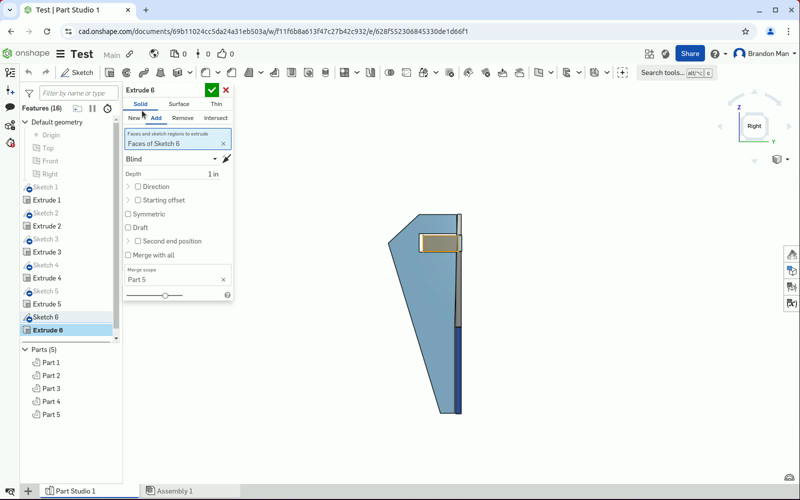
mouse_move(137, 120)
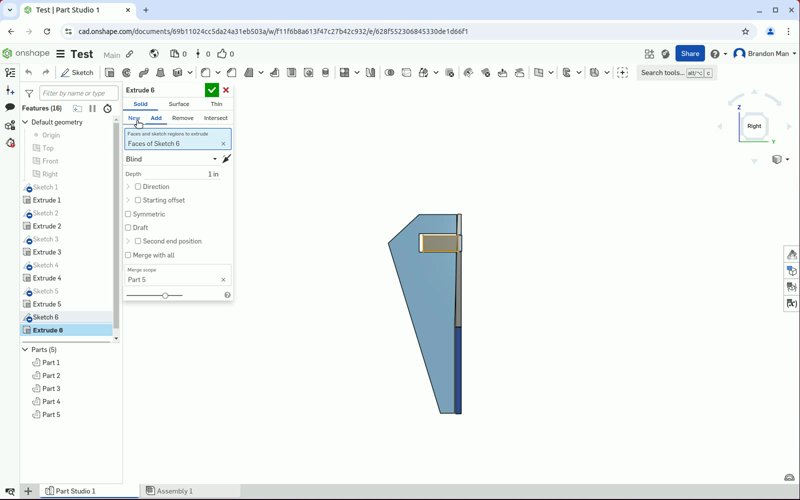
click(137, 120)
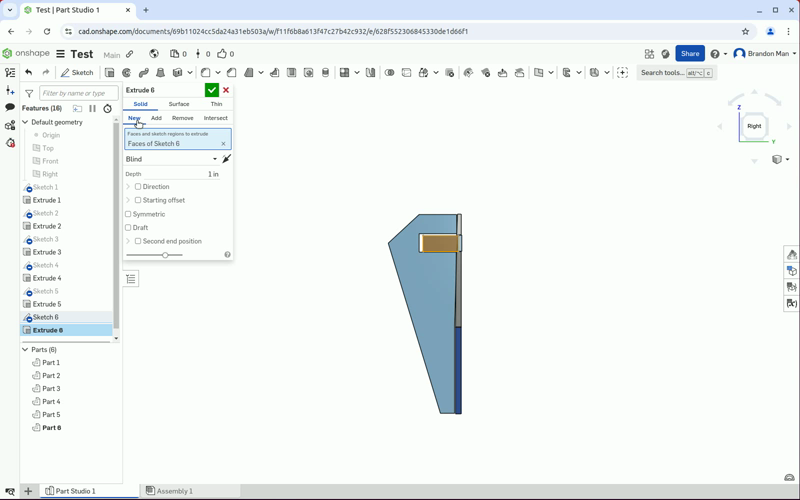
key(tab, 4)
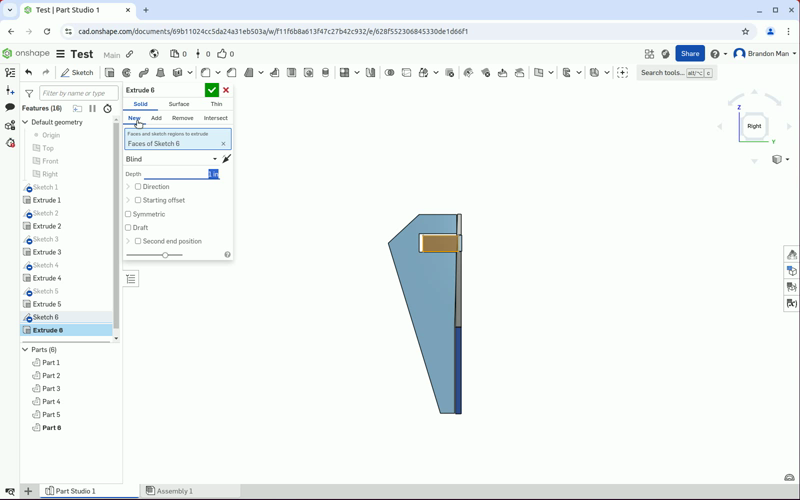
text(5.055)
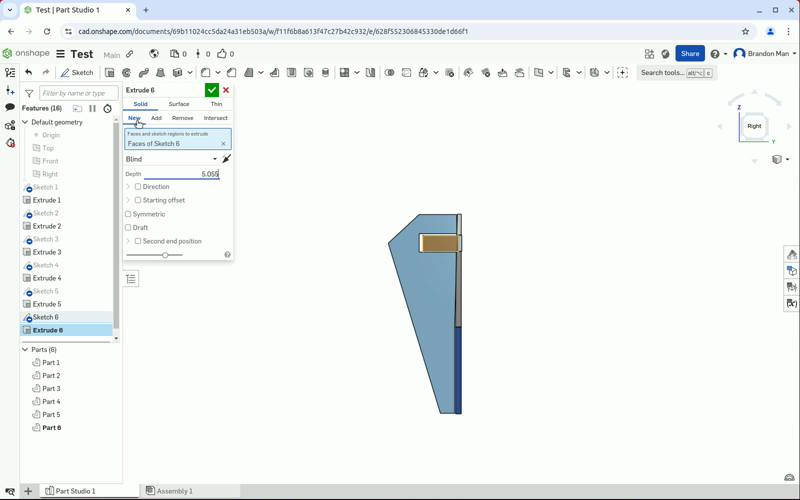
key(enter)
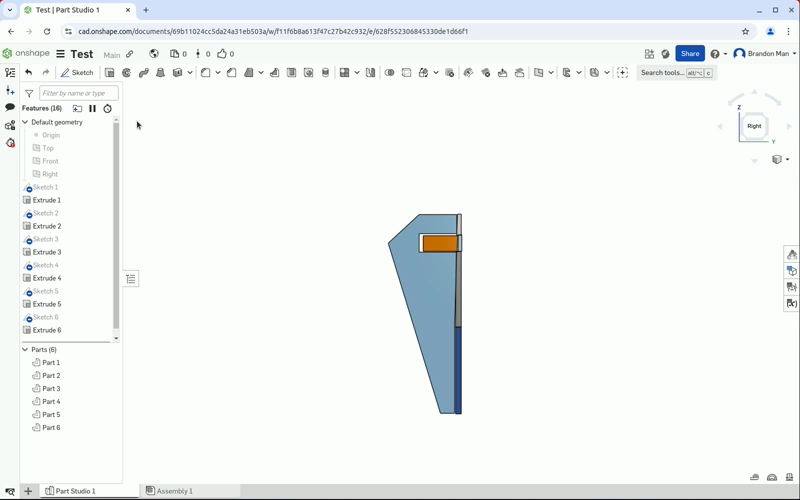
key(shift+h)
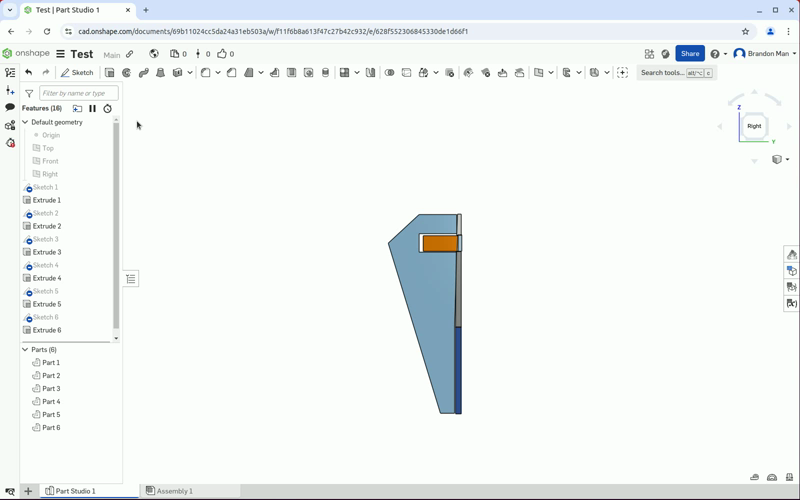
key(shift+h)
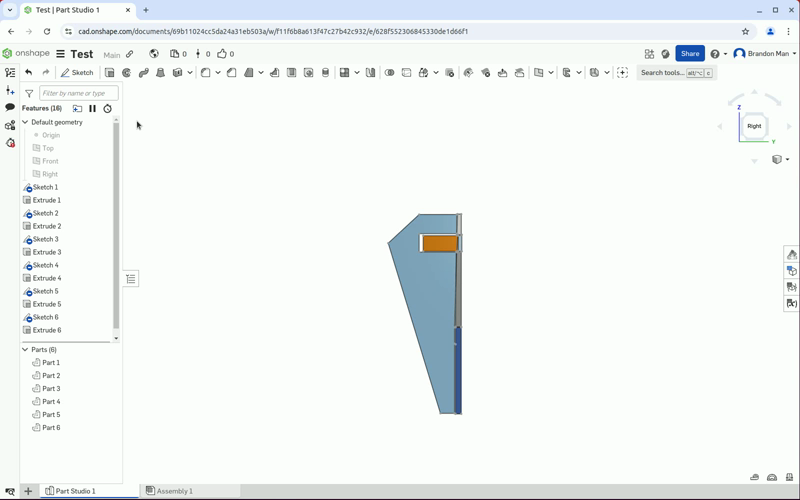
key(shift+7)
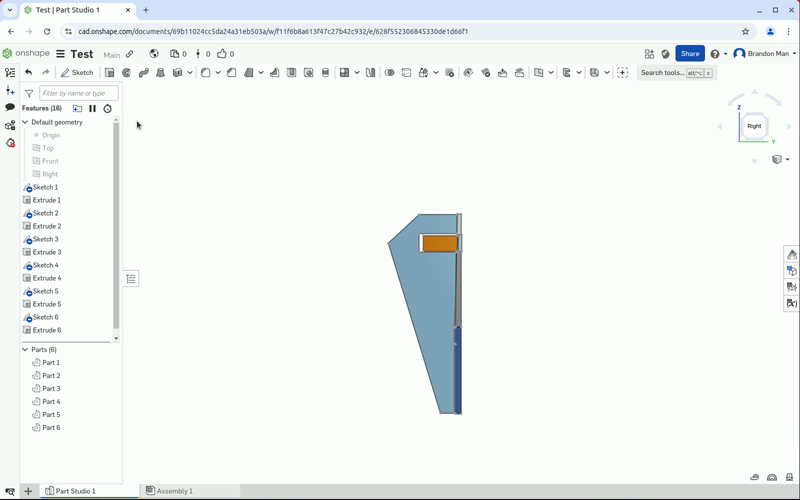
key(right, 2)
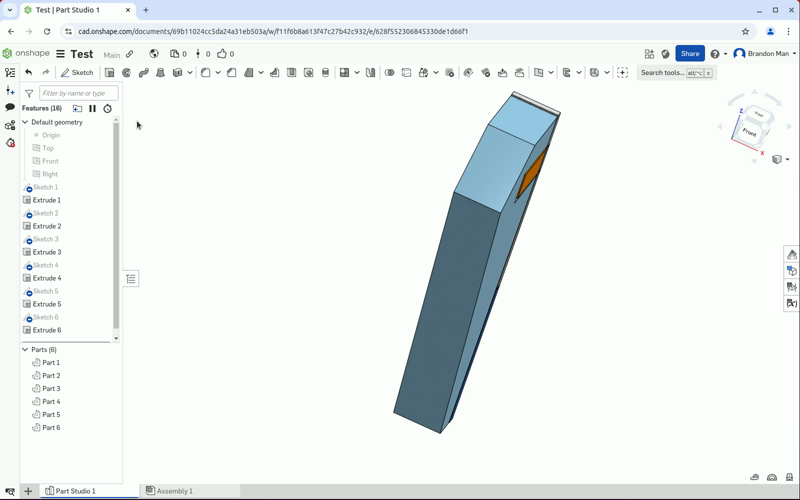
key(down, 2)
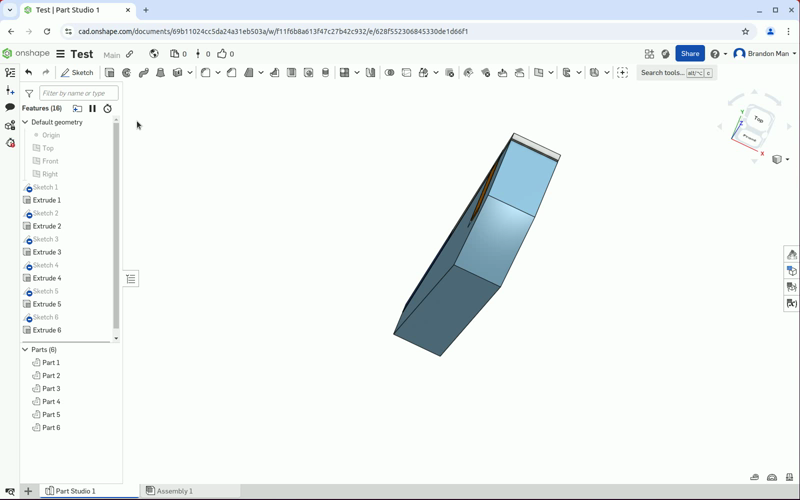
key(up, 2)
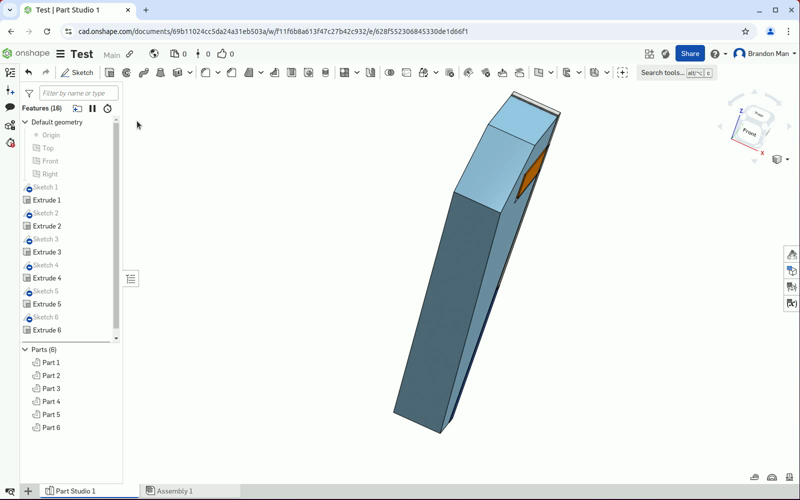
key(left, 2)
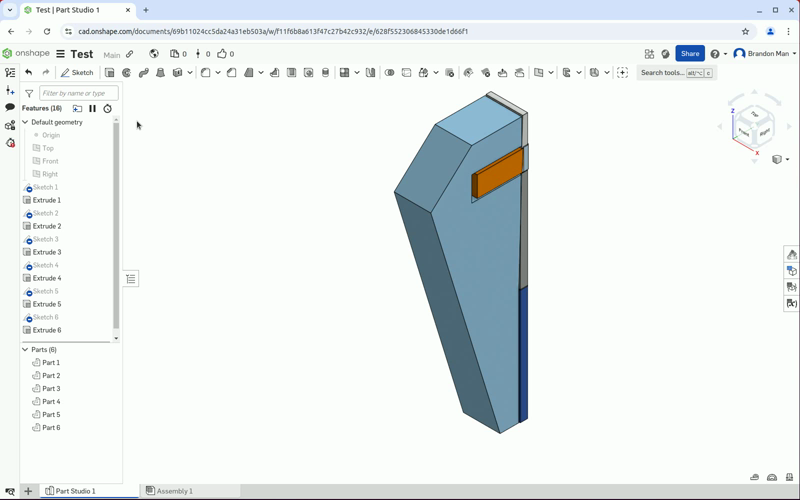
mouse_move(69, 189)
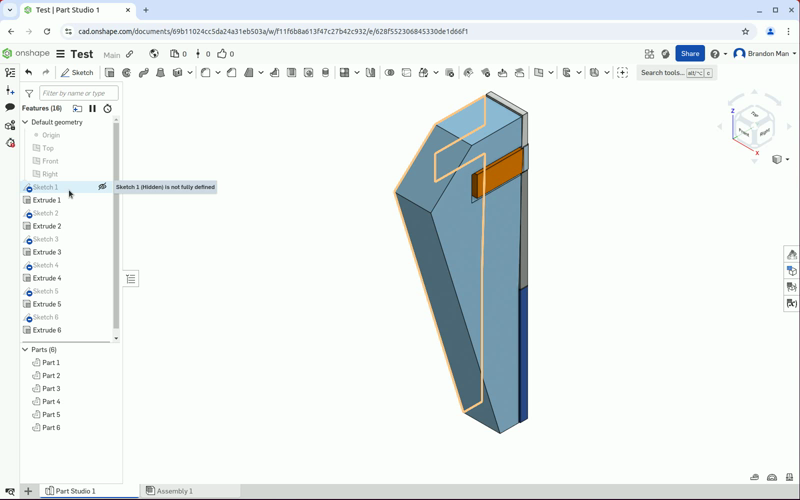
click(69, 189)